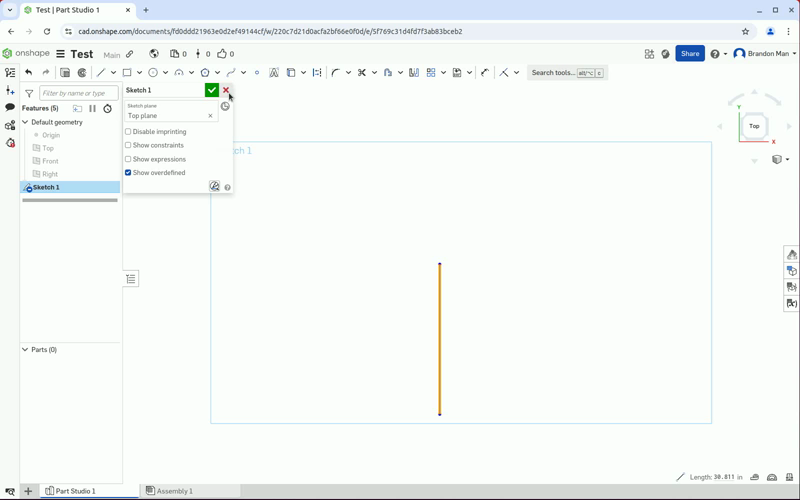
key(shift+h)
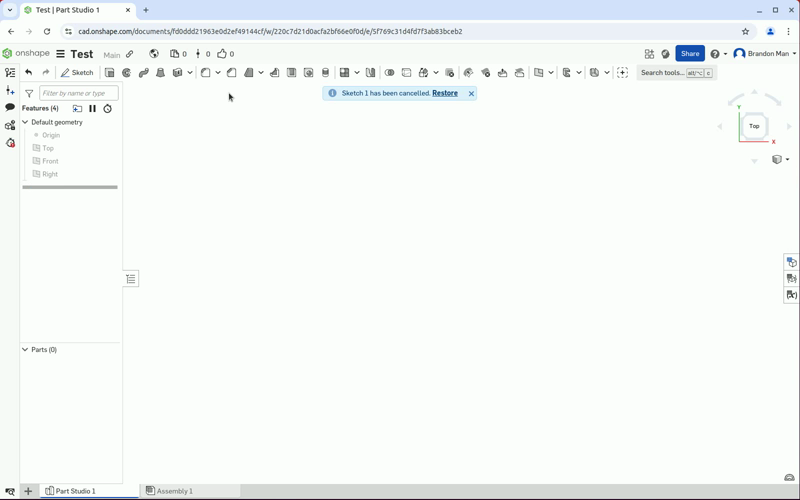
mouse_move(73, 352)
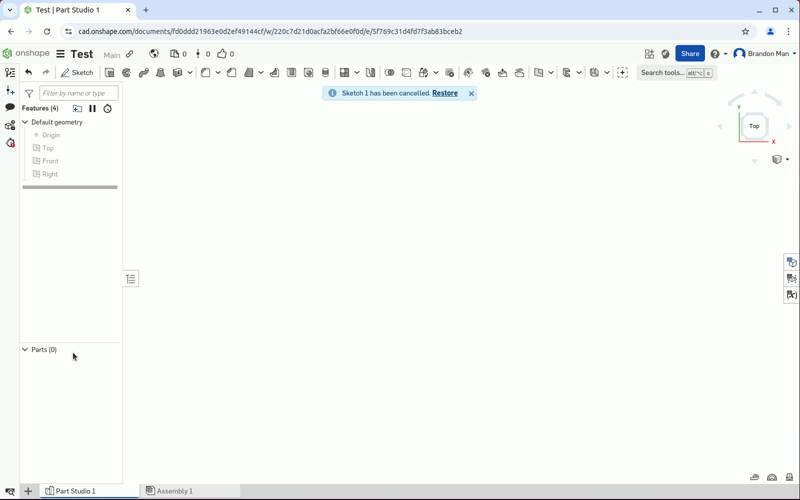
key(y)
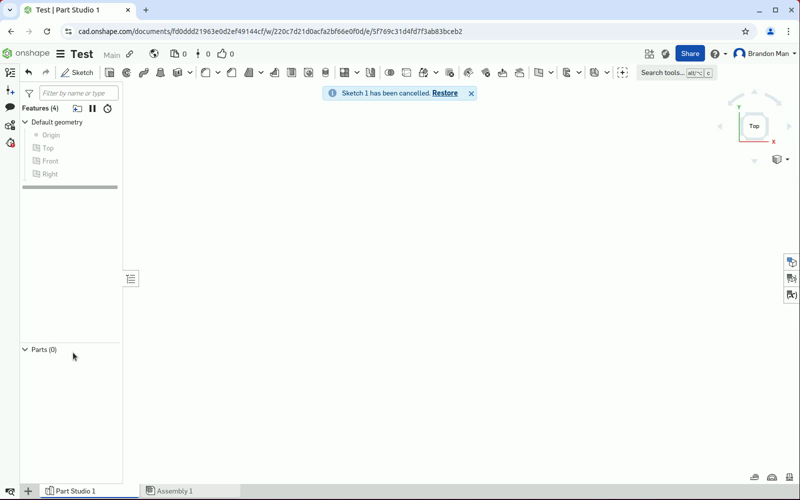
key(shift+p)
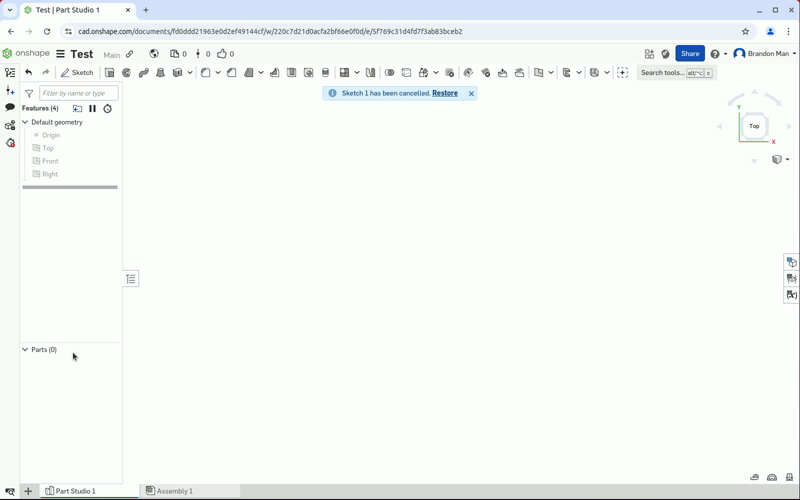
key(space)
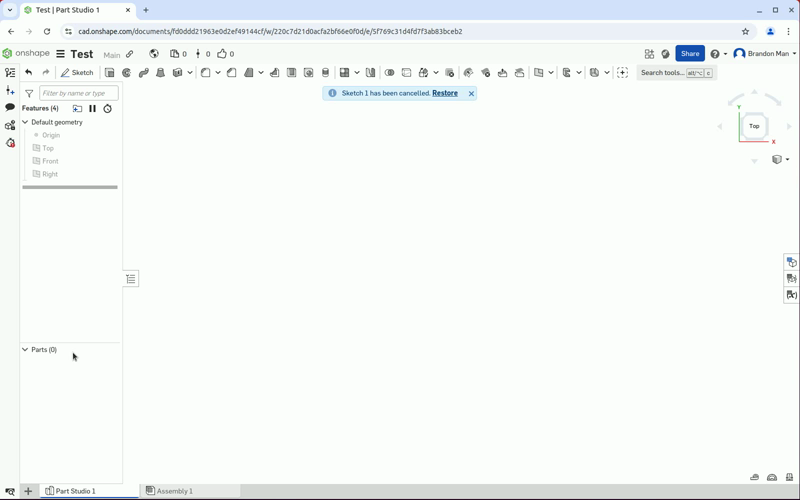
key_down(shift)
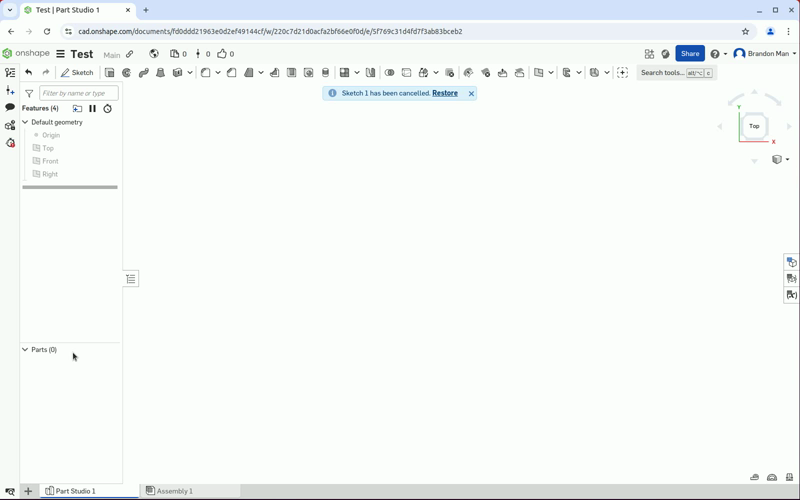
key(up)
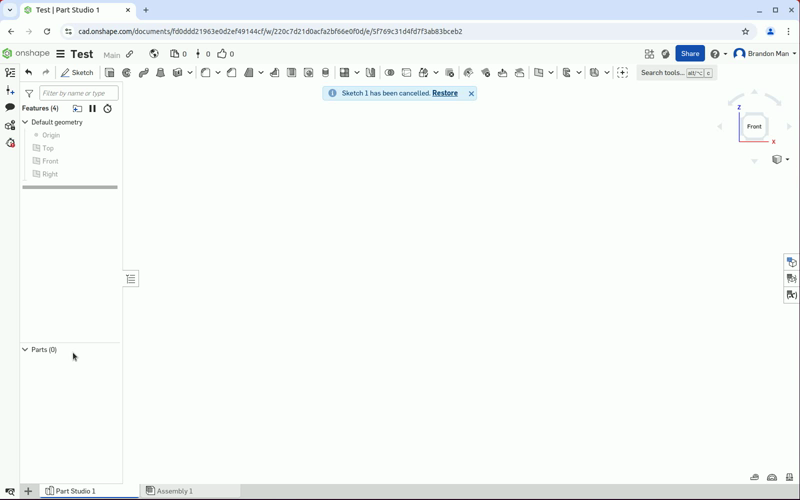
key_up(shift)
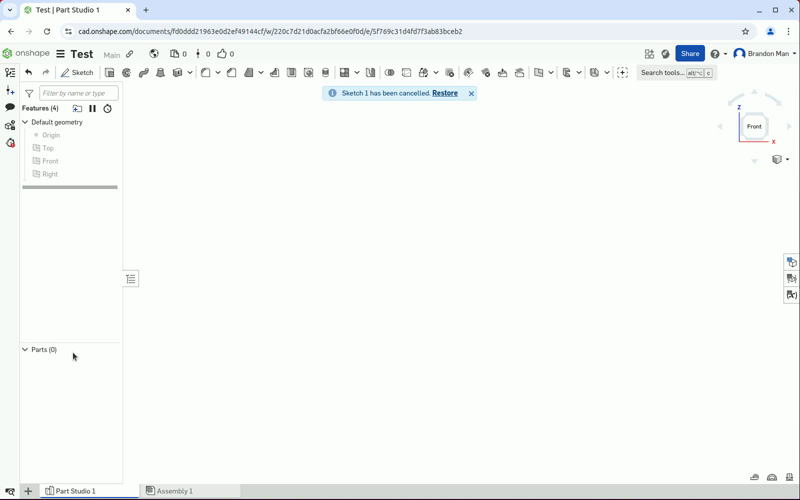
mouse_move(73, 352)
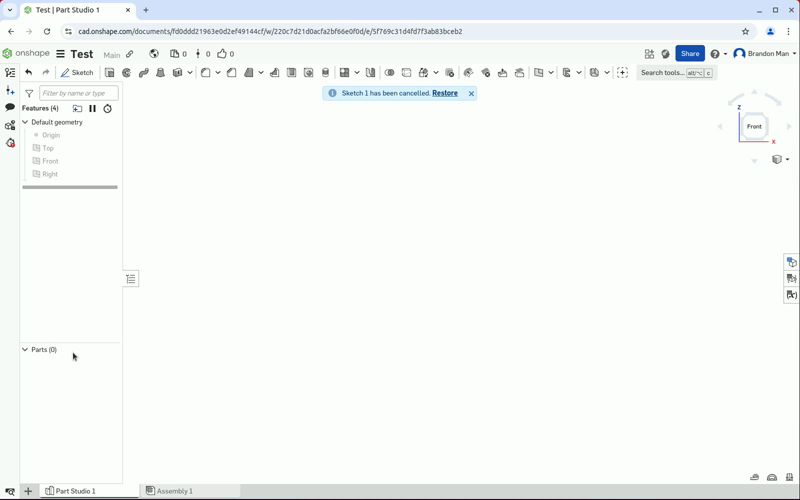
key(shift+y)
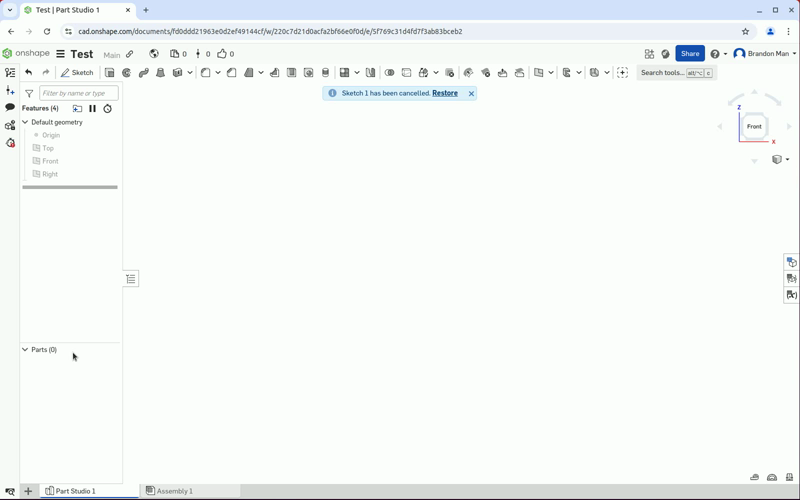
key(shift+s)
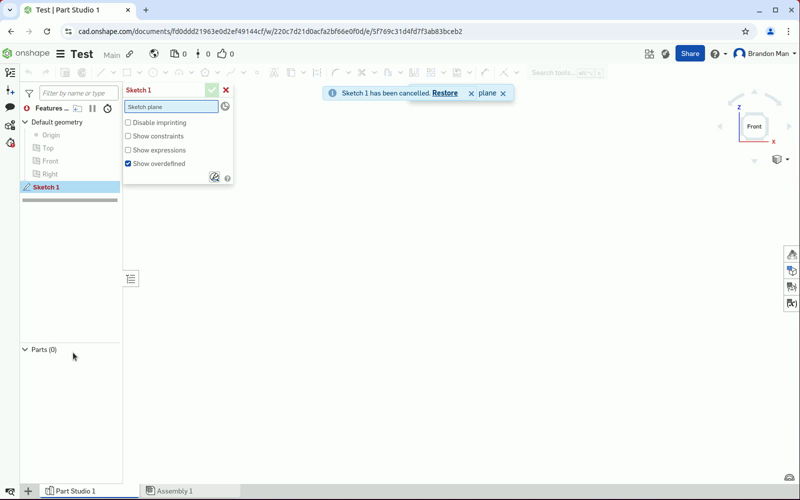
mouse_move(73, 163)
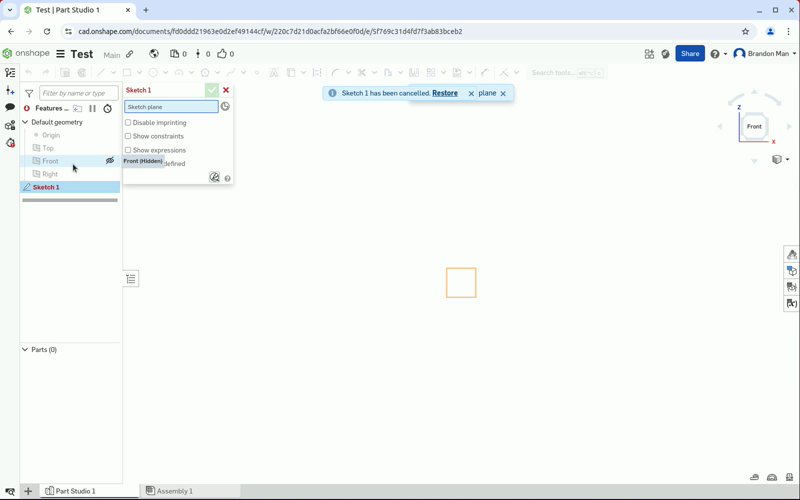
click(73, 163)
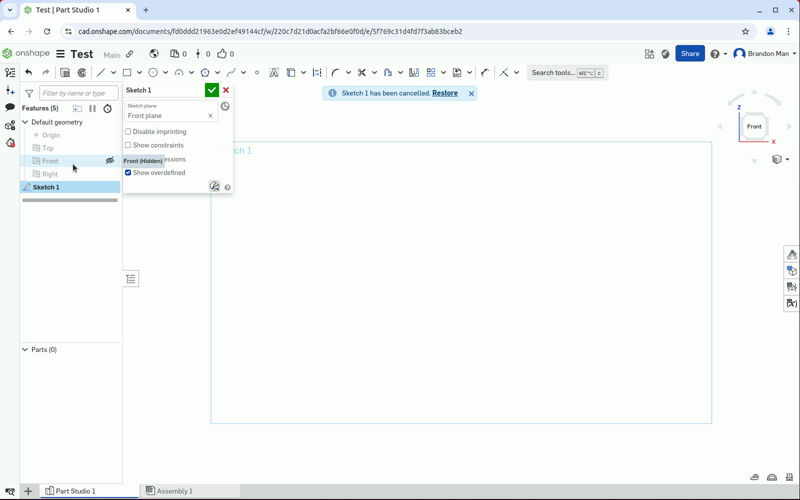
mouse_move(73, 352)
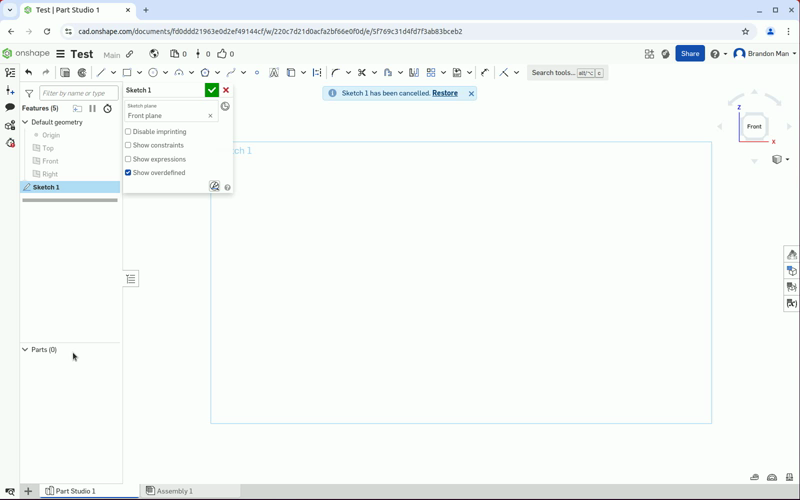
key(y)
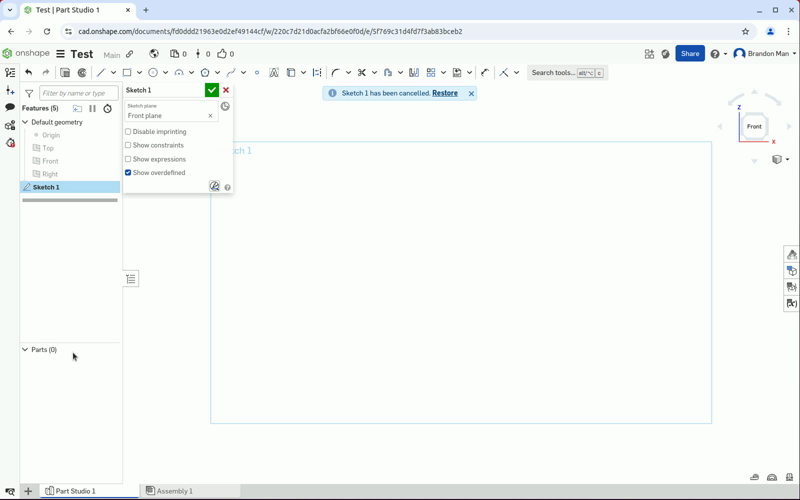
key(l)
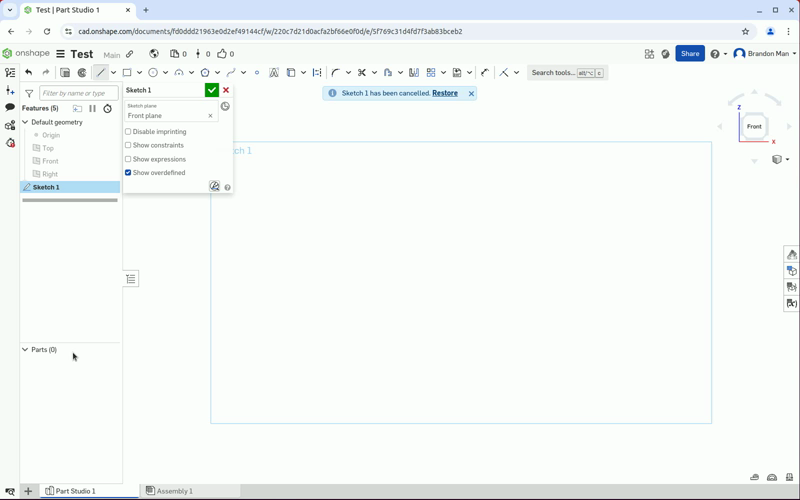
key_down(shift)
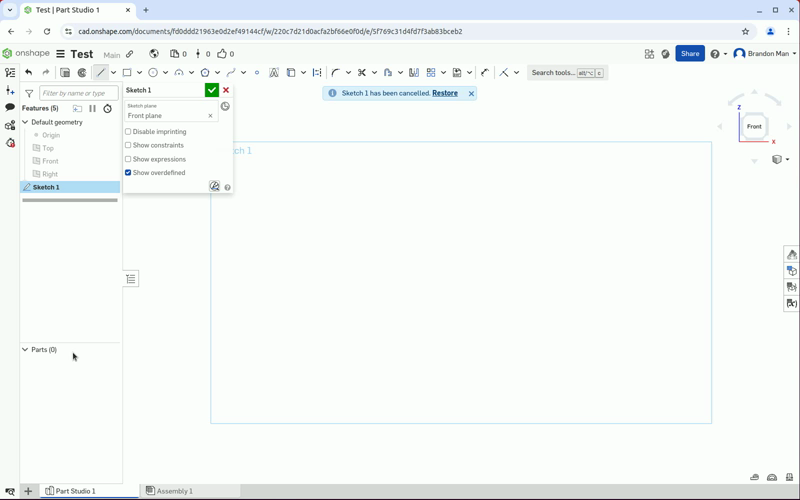
mouse_move(453, 282)
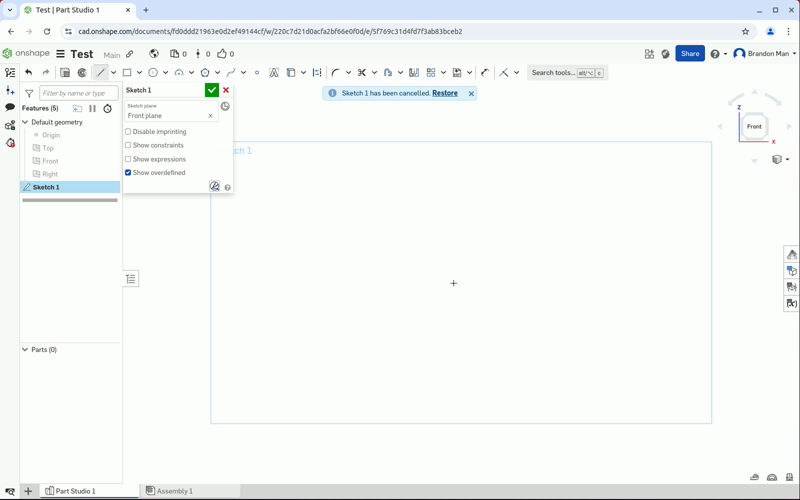
click(453, 282)
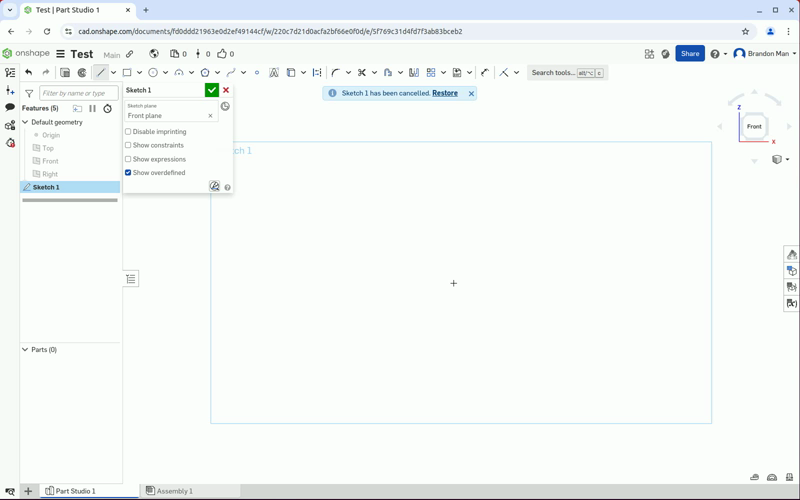
key_up(shift)
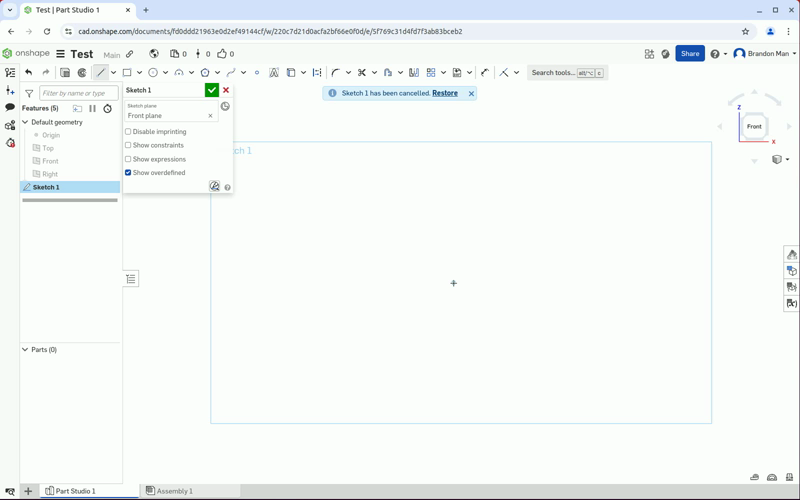
key_down(shift)
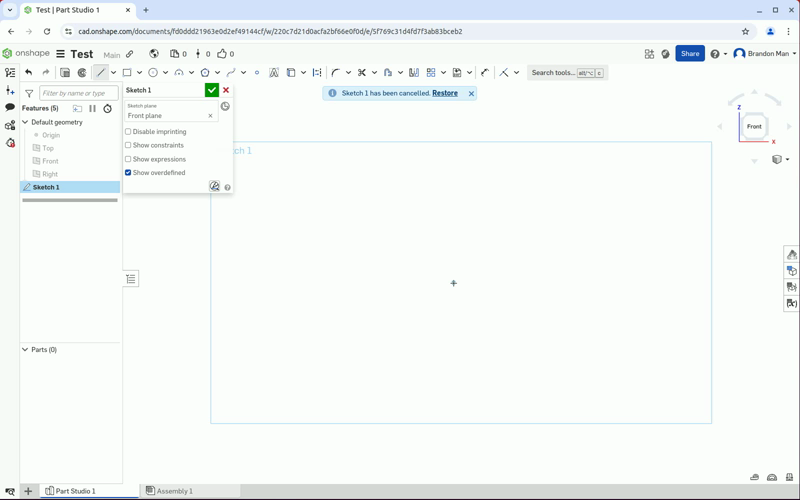
mouse_move(483, 282)
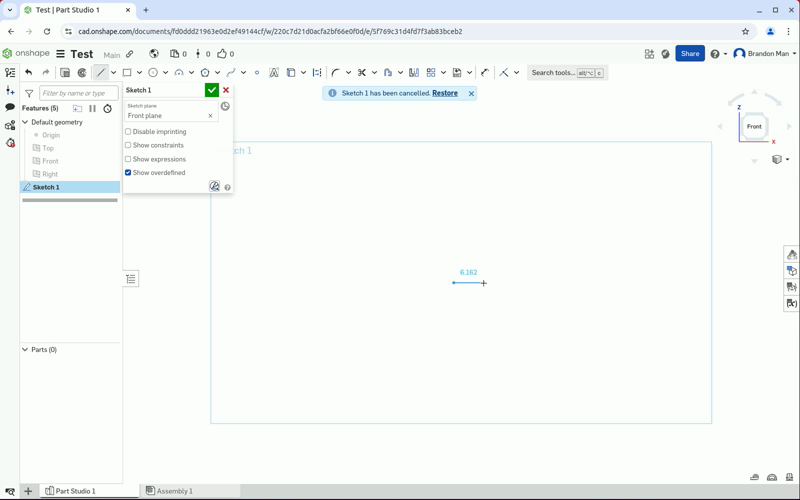
mouse_move(460, 282)
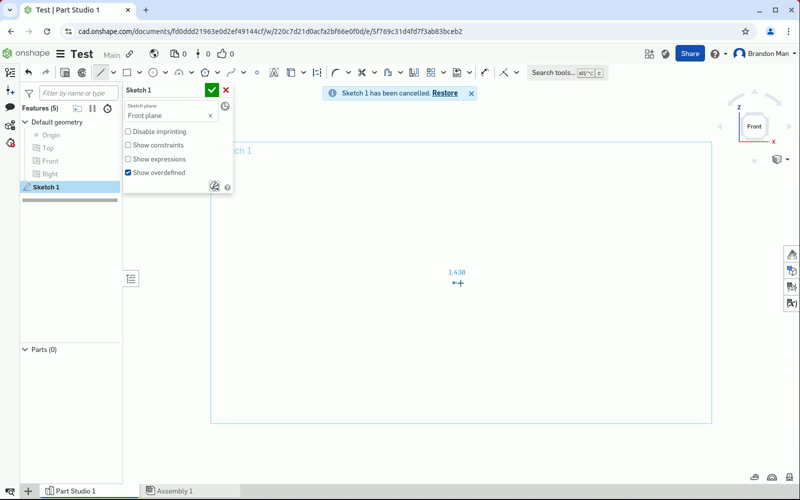
scroll(6)
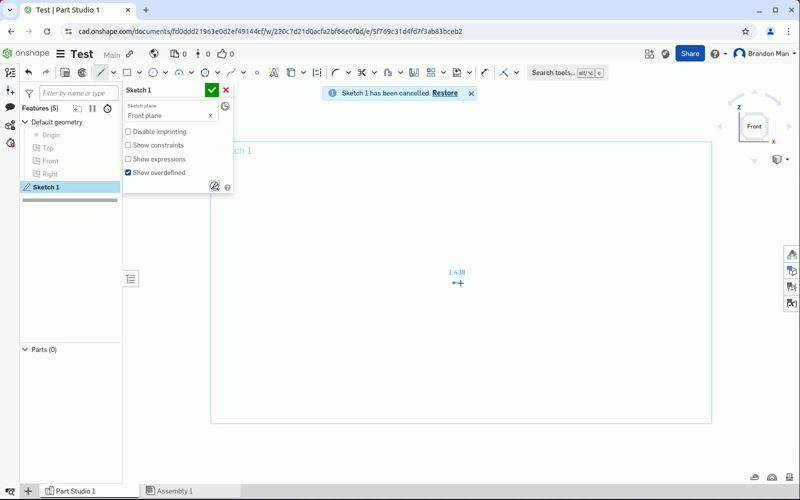
scroll(6)
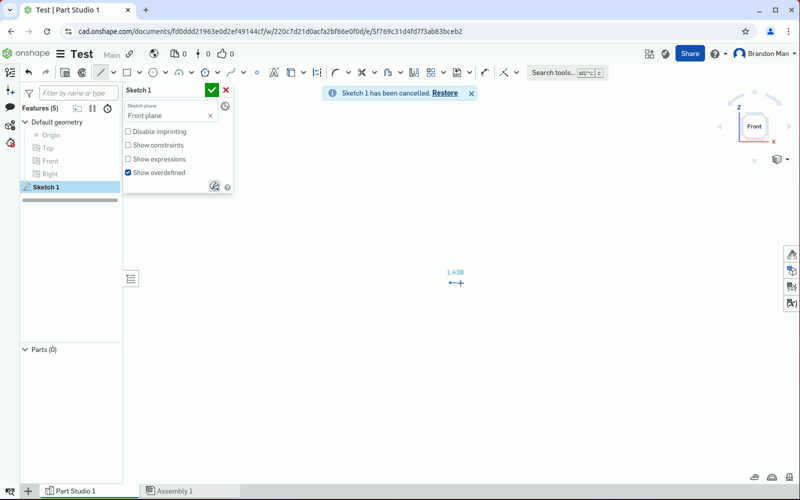
scroll(6)
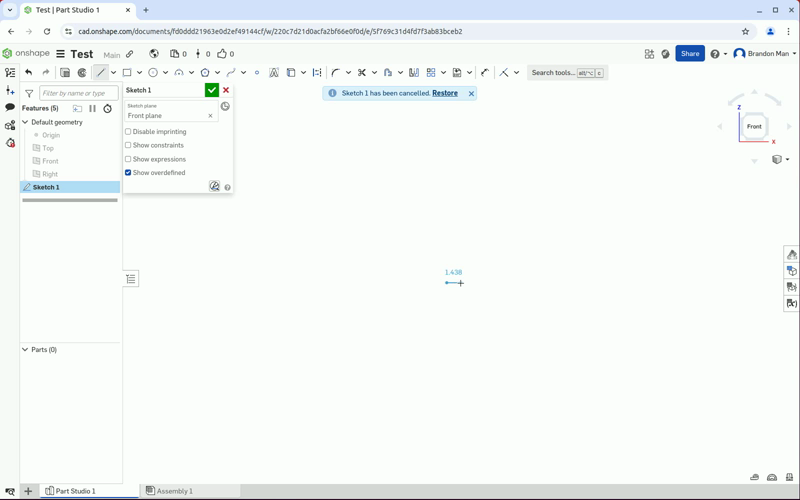
scroll(6)
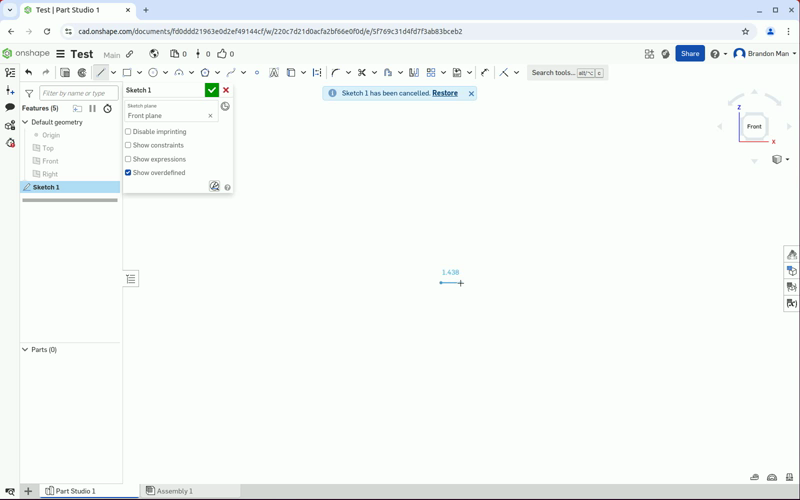
scroll(6)
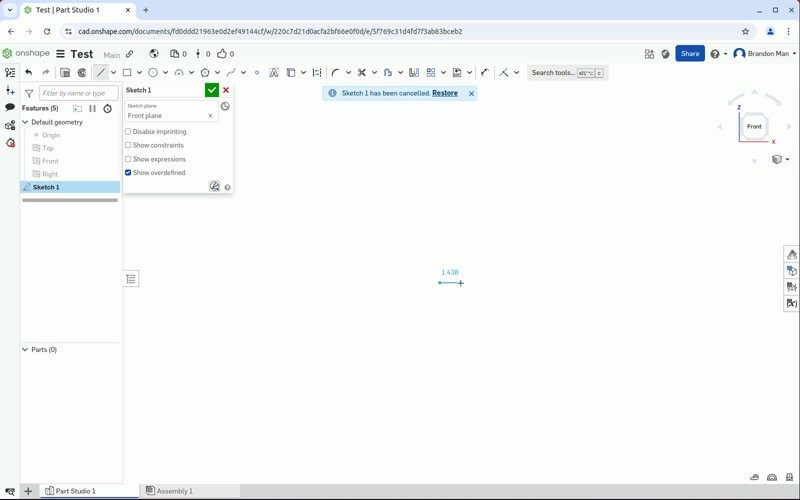
scroll(6)
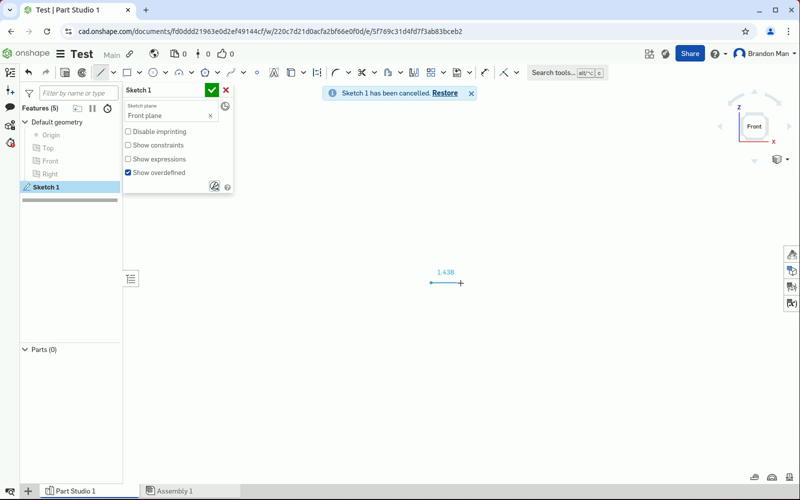
scroll(6)
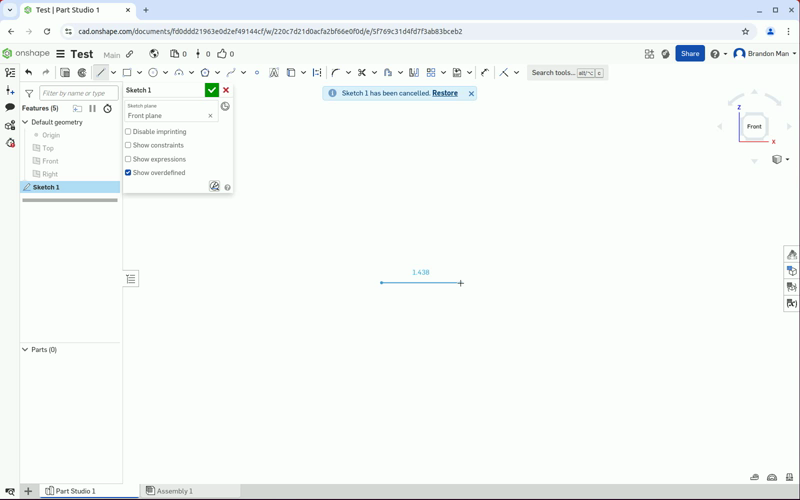
click(460, 282)
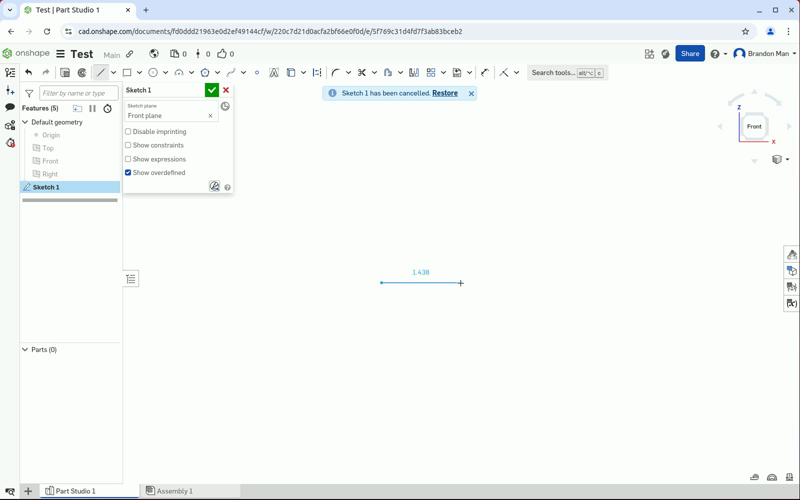
scroll(-6)
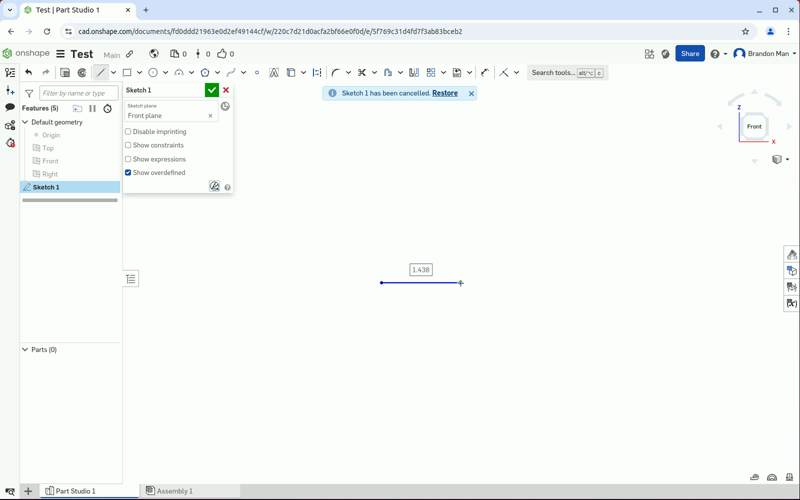
scroll(-6)
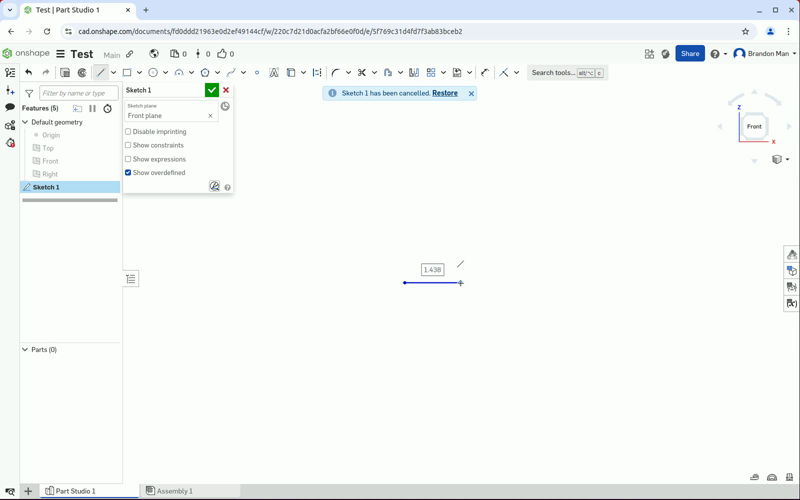
scroll(-6)
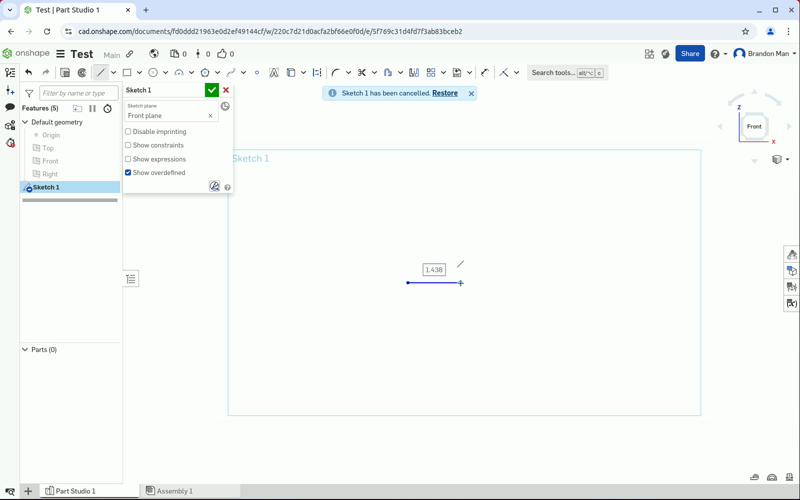
scroll(-6)
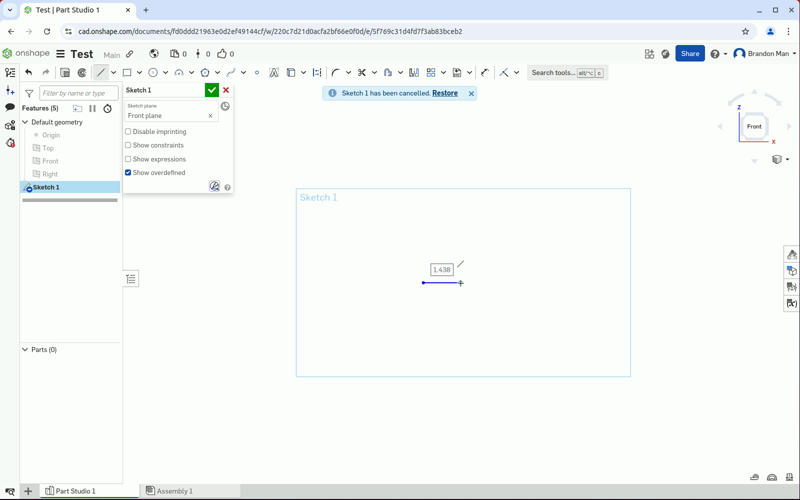
scroll(-6)
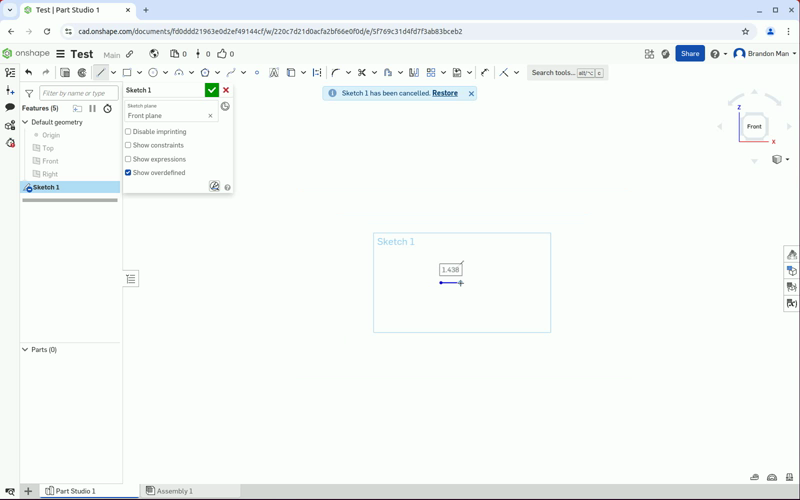
scroll(-6)
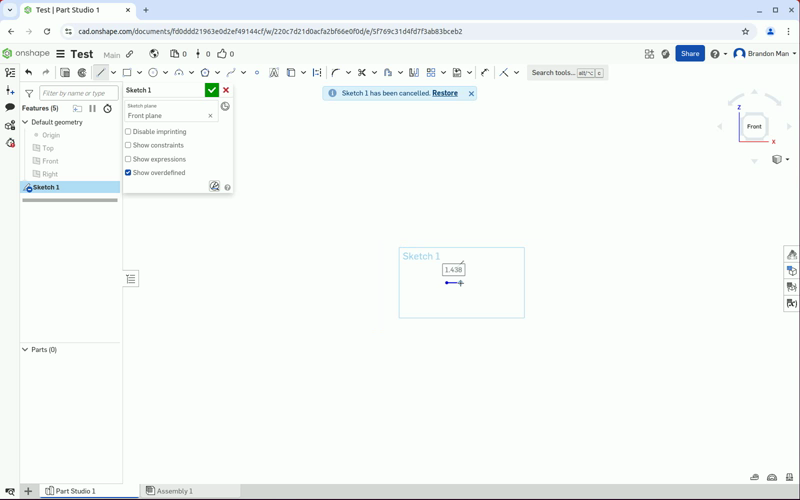
scroll(-6)
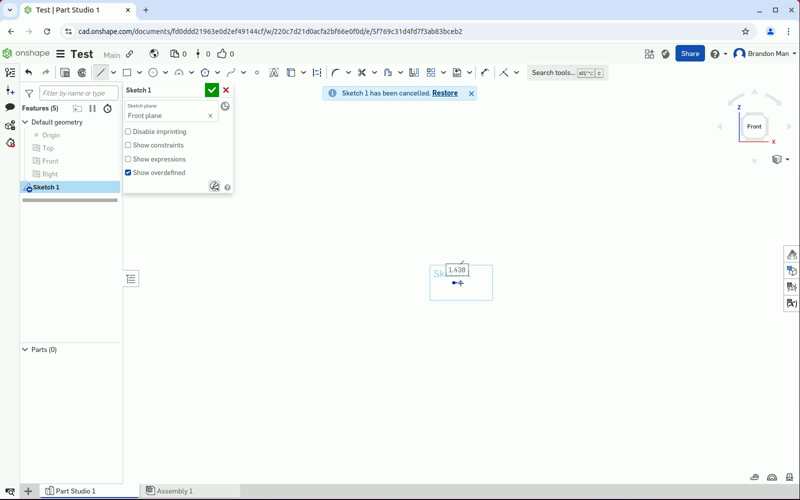
key_up(shift)
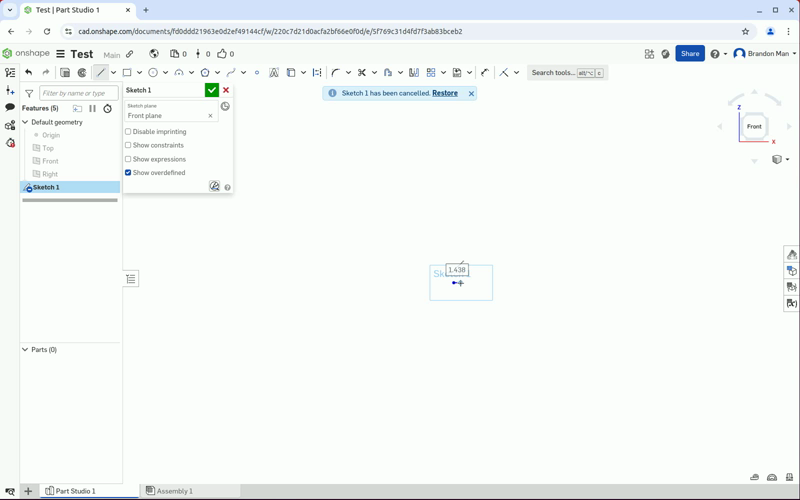
key_down(shift)
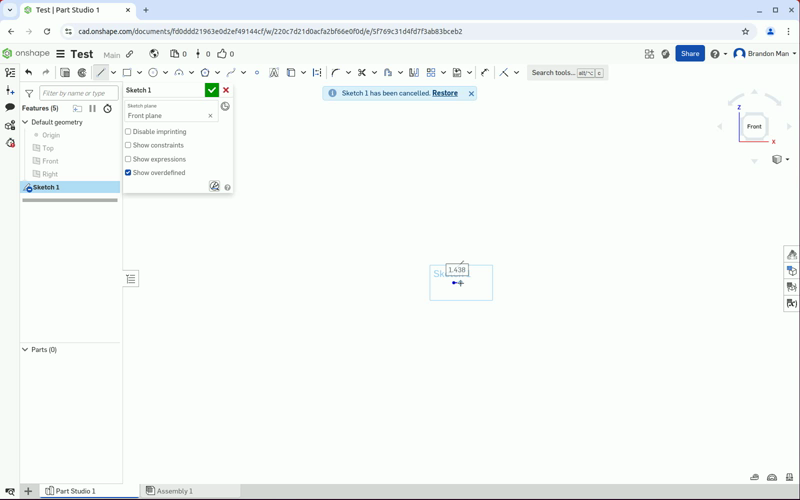
mouse_move(490, 282)
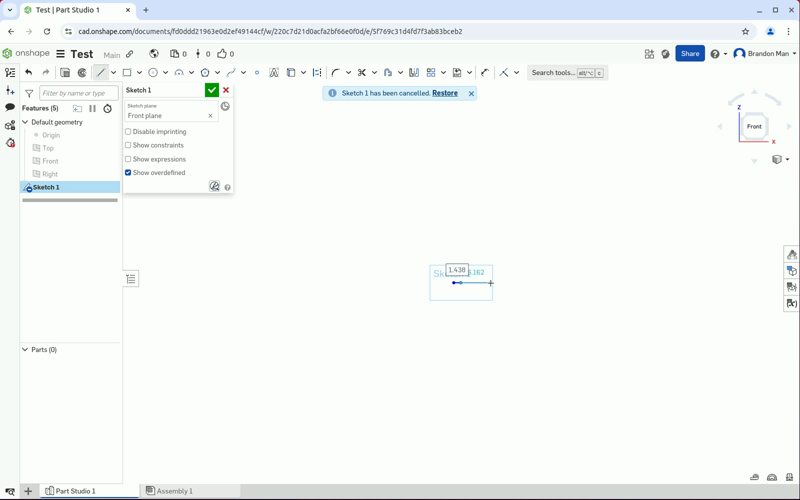
mouse_move(460, 272)
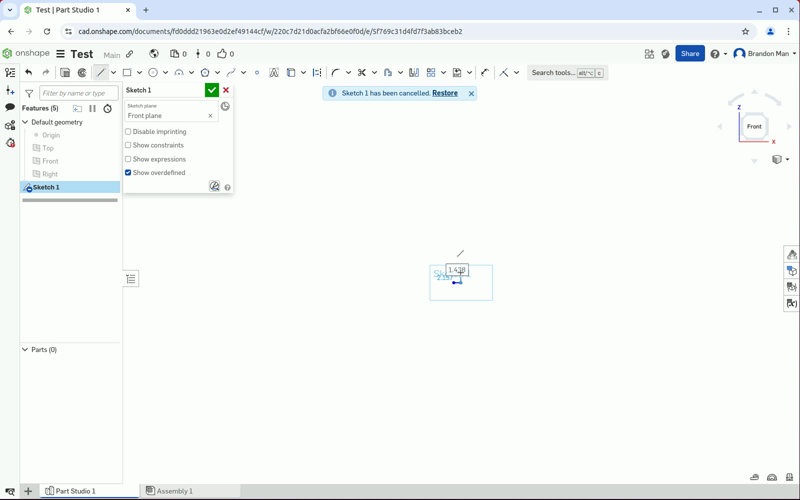
click(460, 272)
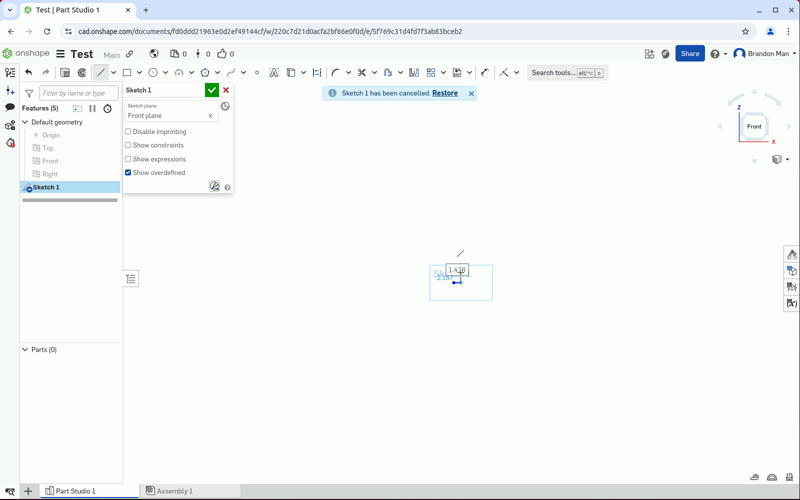
key_up(shift)
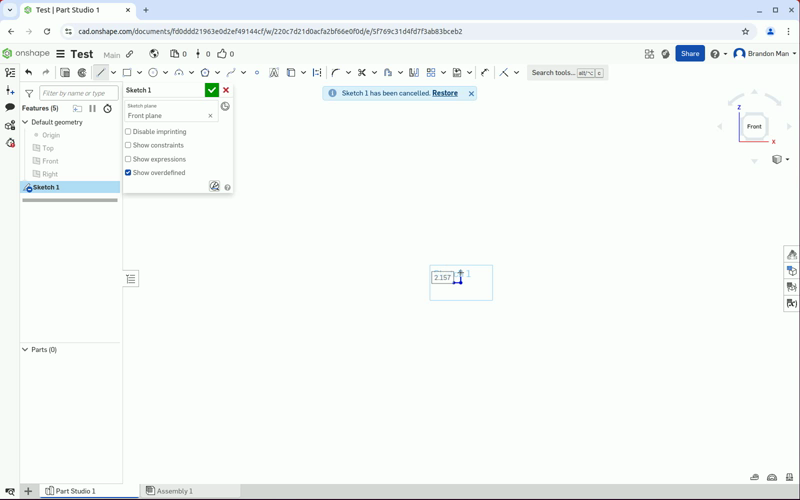
key_down(shift)
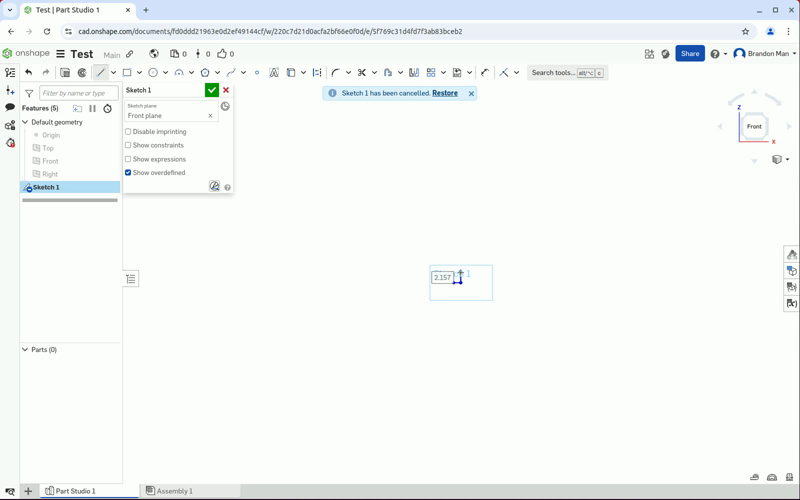
mouse_move(490, 272)
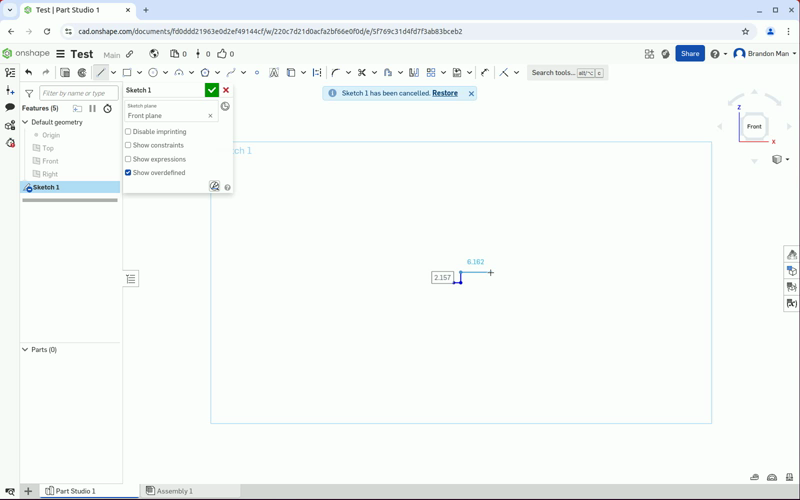
mouse_move(453, 272)
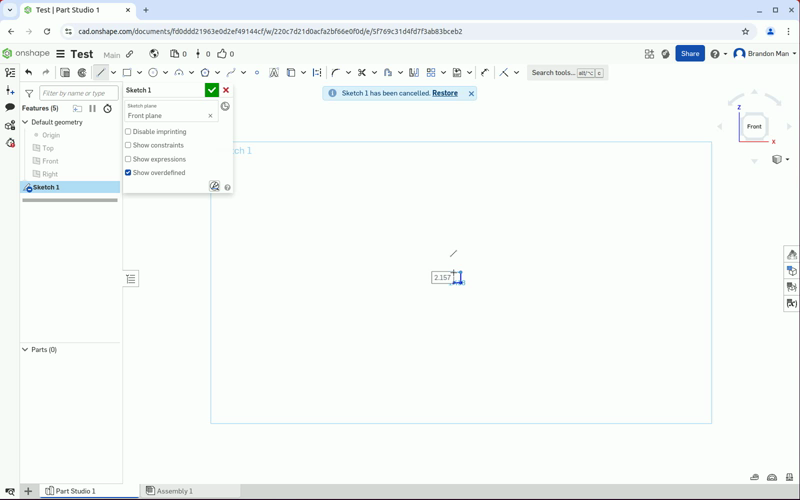
scroll(6)
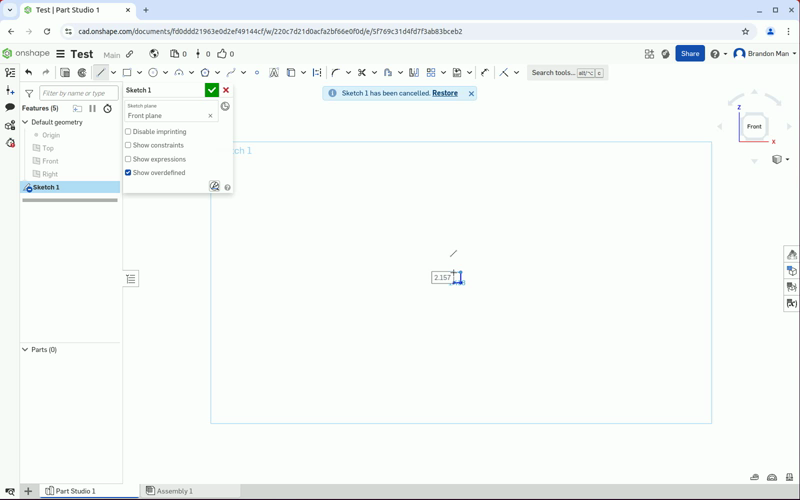
scroll(6)
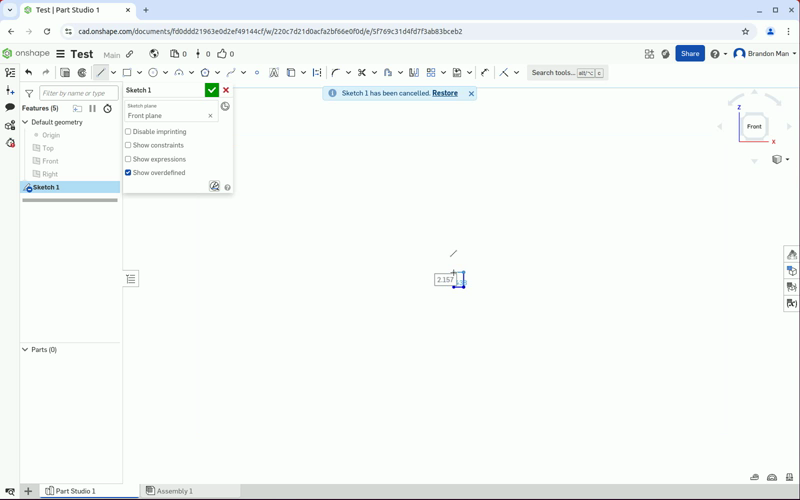
scroll(6)
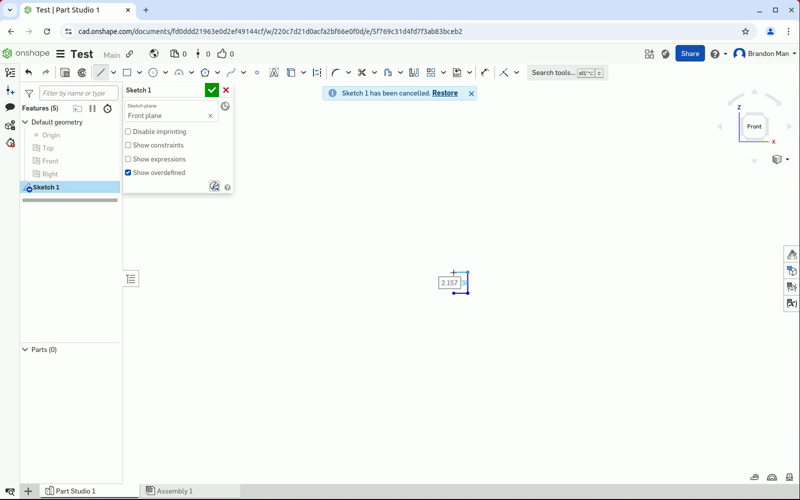
scroll(6)
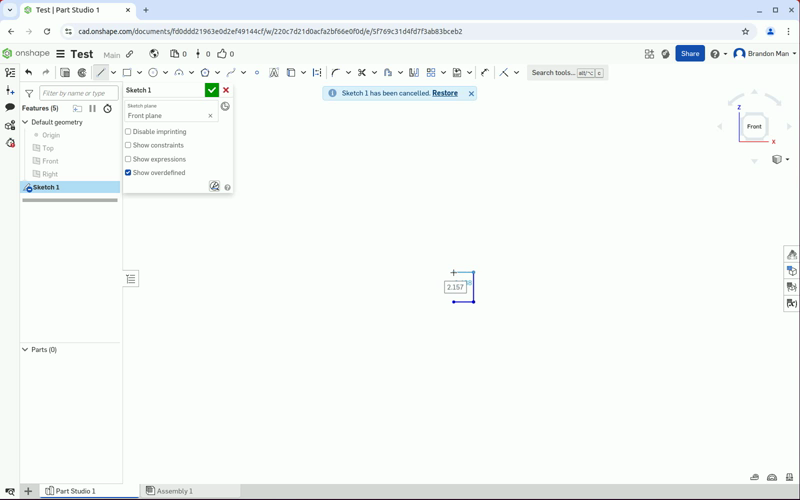
scroll(6)
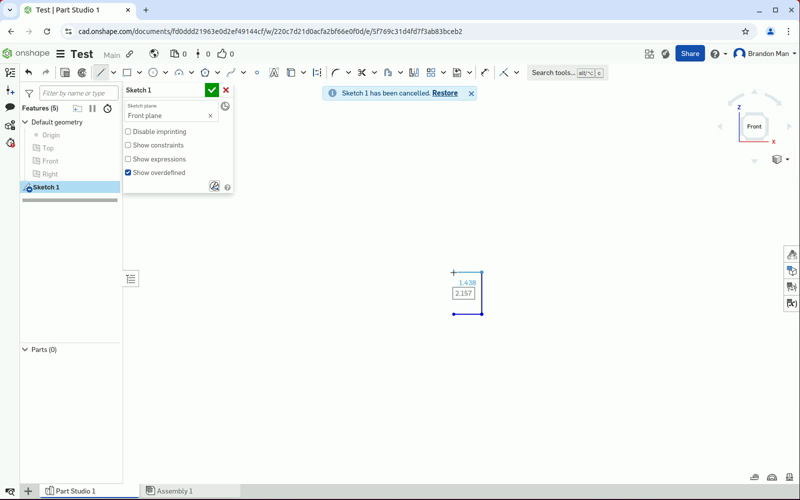
scroll(6)
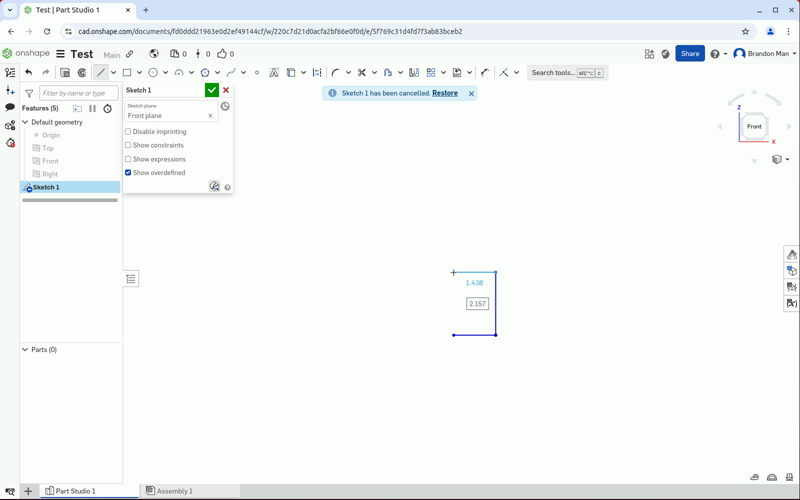
scroll(6)
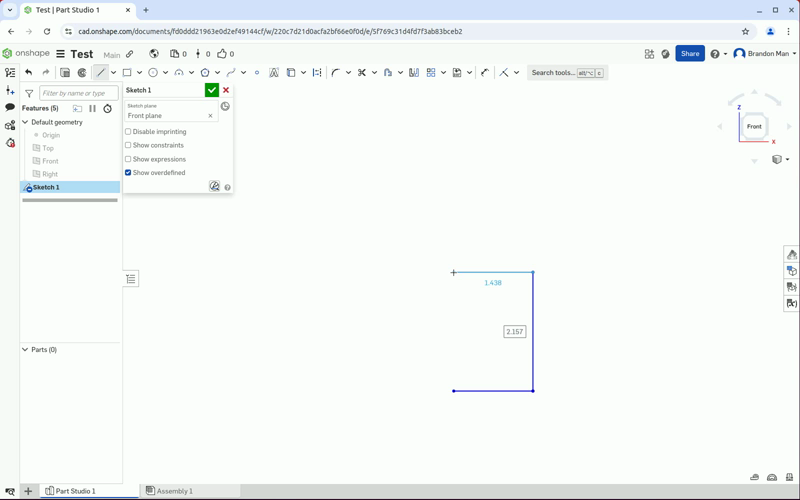
click(453, 272)
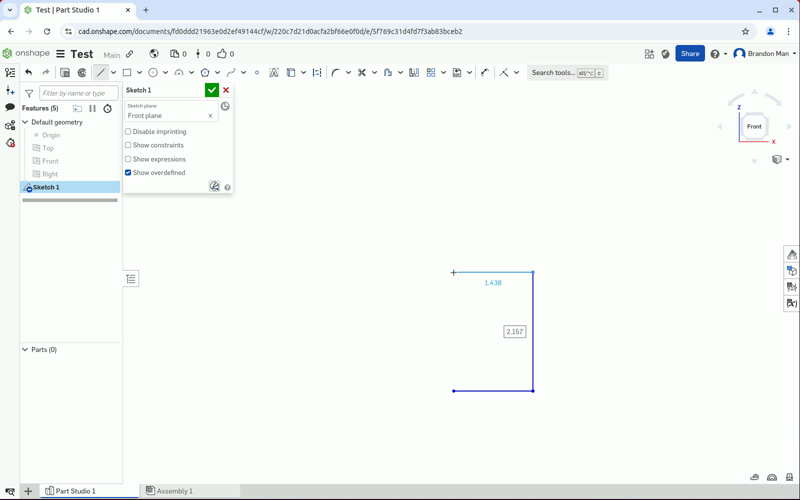
scroll(-6)
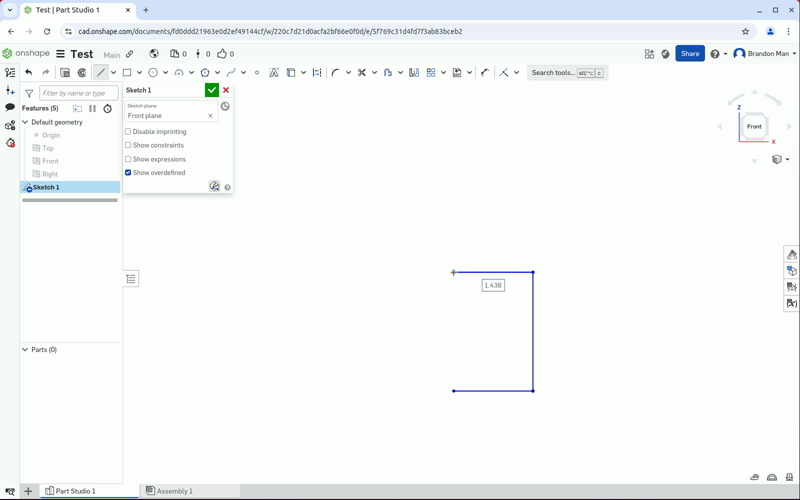
scroll(-6)
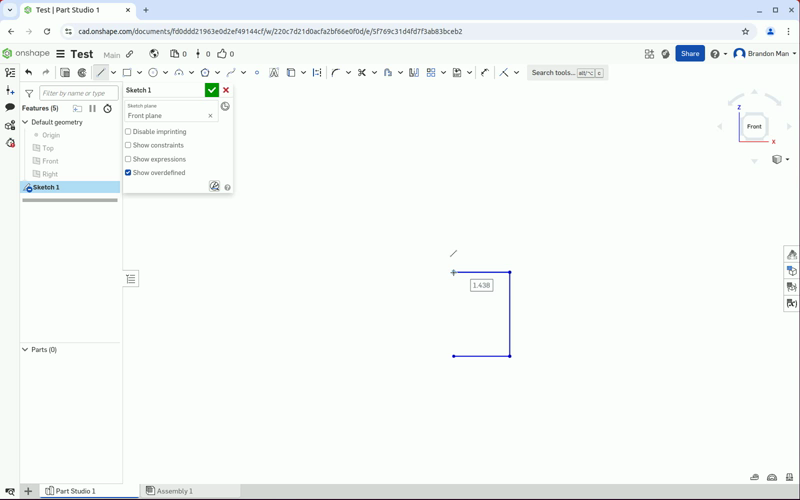
scroll(-6)
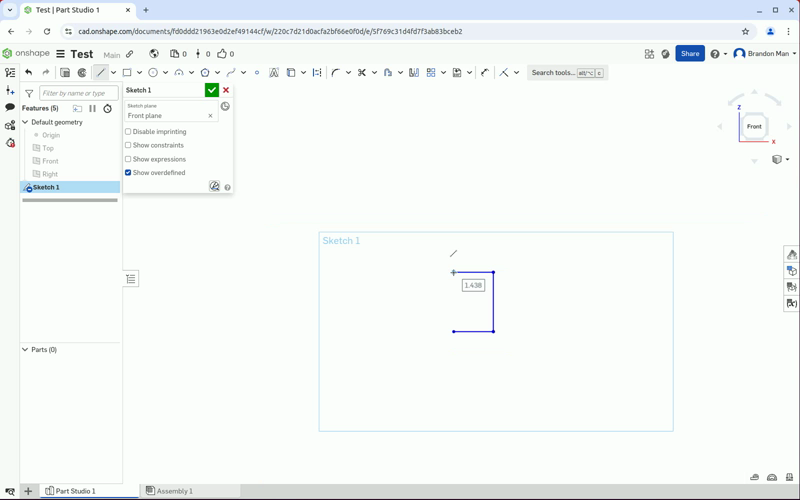
scroll(-6)
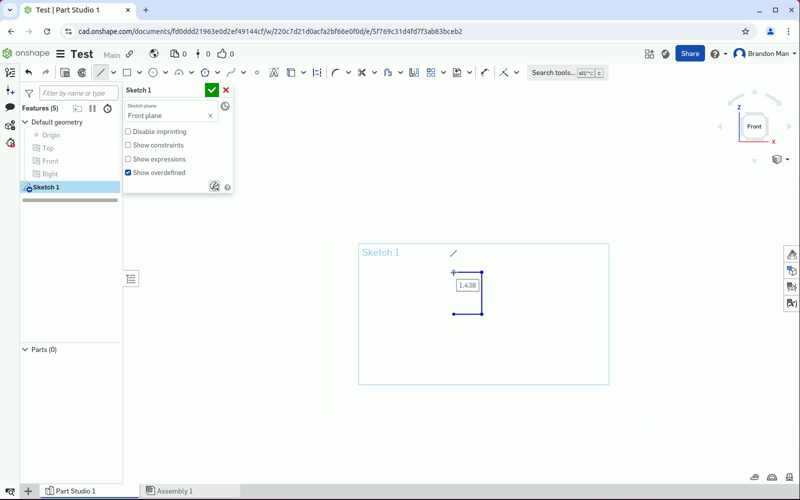
scroll(-6)
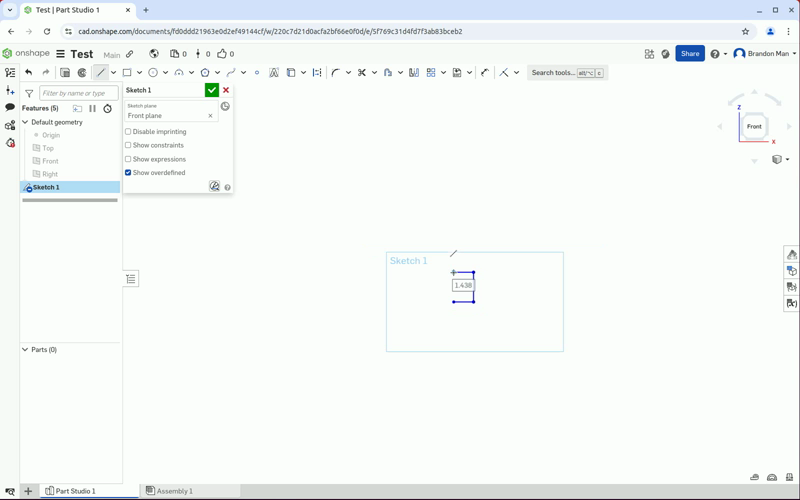
scroll(-6)
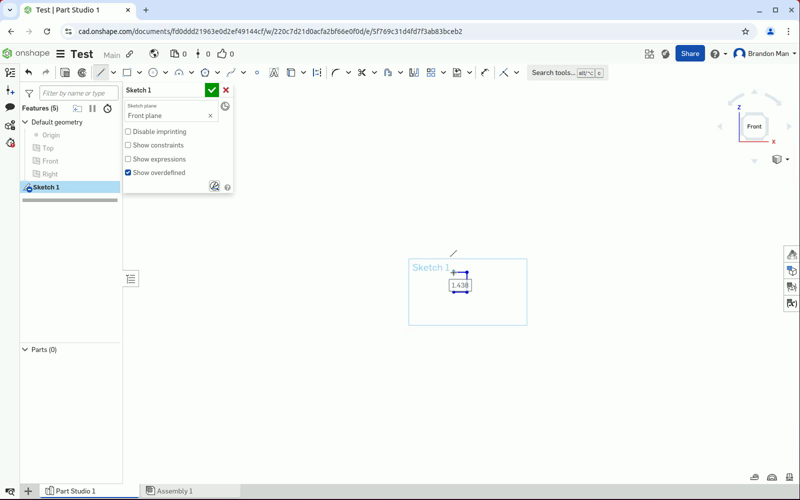
scroll(-6)
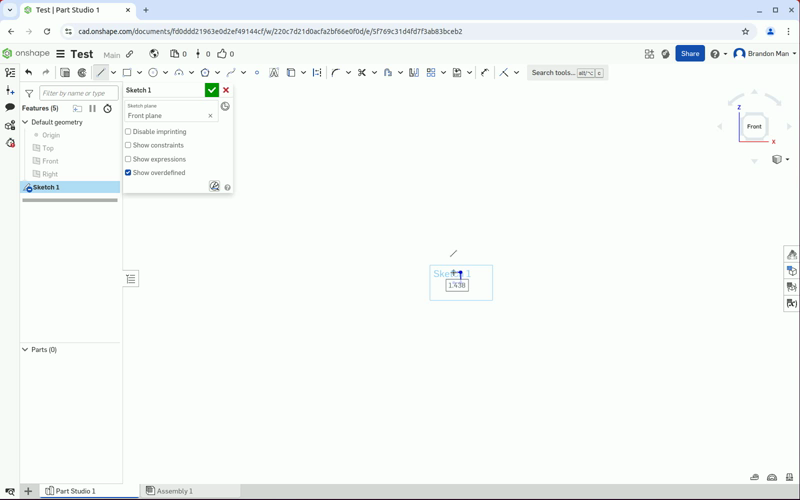
key_up(shift)
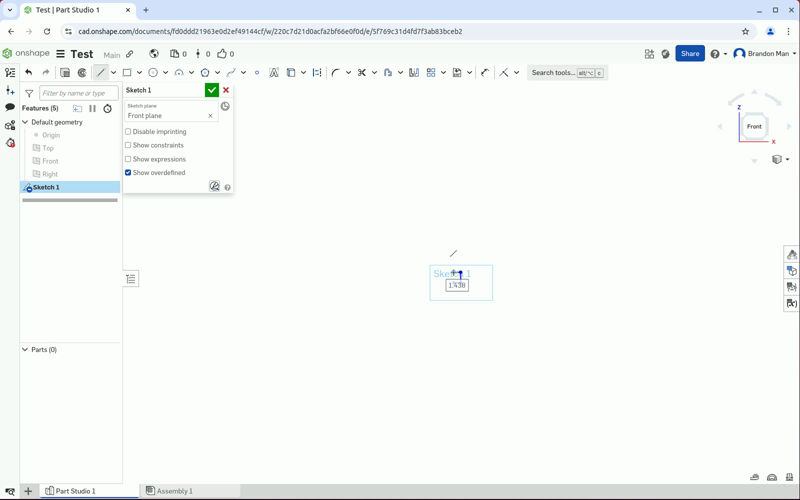
mouse_move(483, 272)
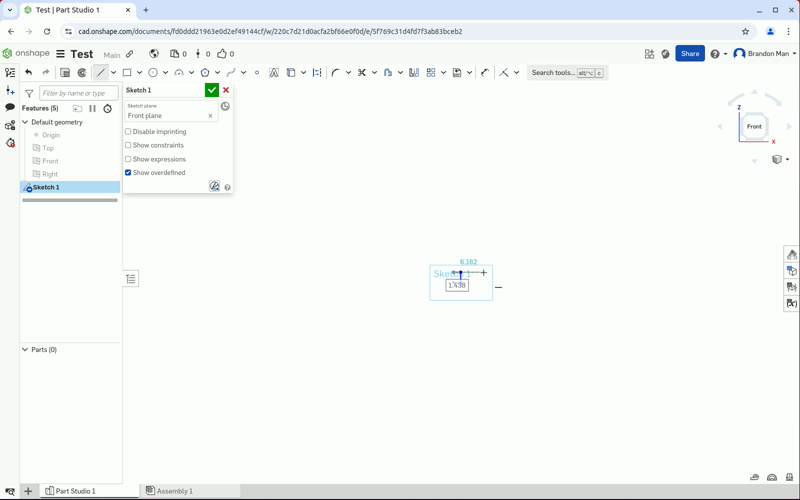
key_down(shift)
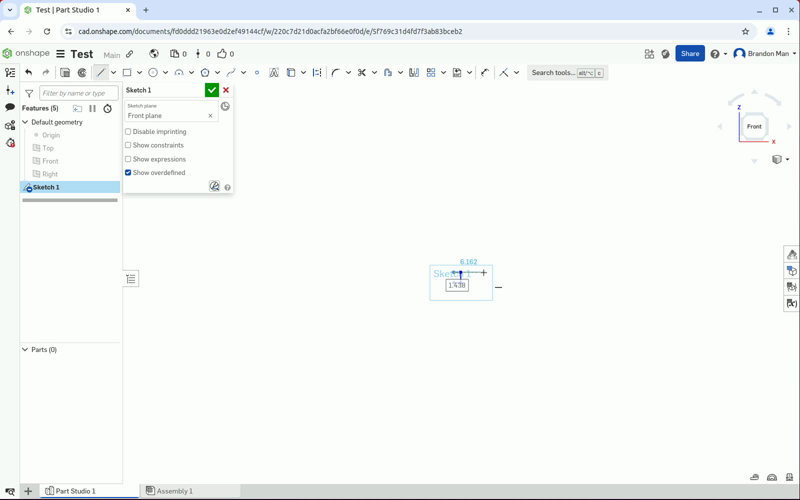
mouse_move(453, 282)
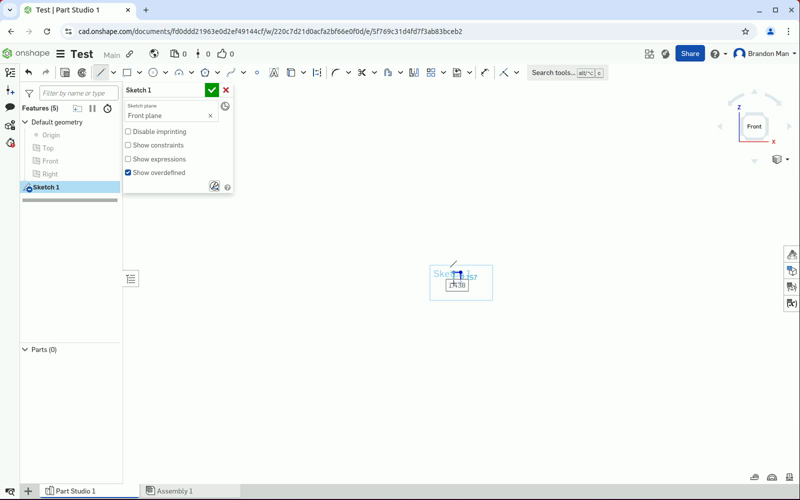
key_up(shift)
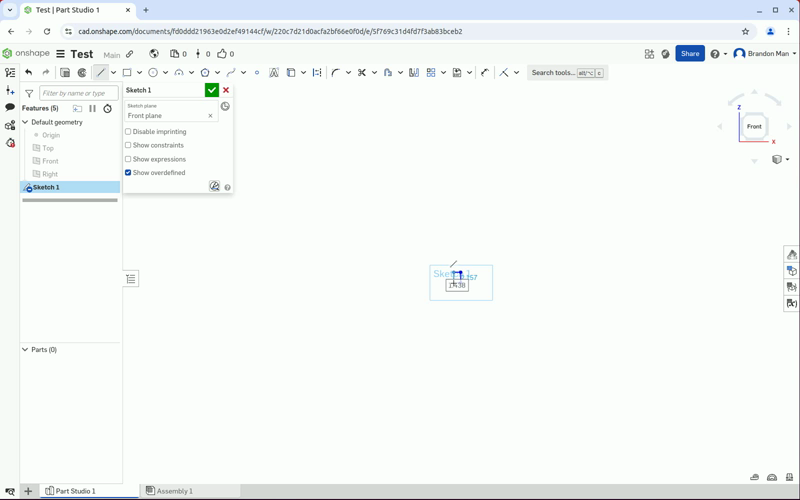
click(453, 282)
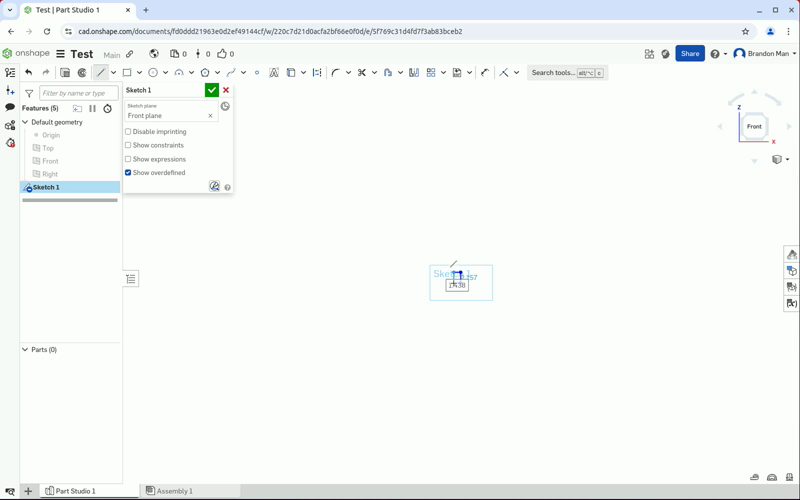
key(esc)
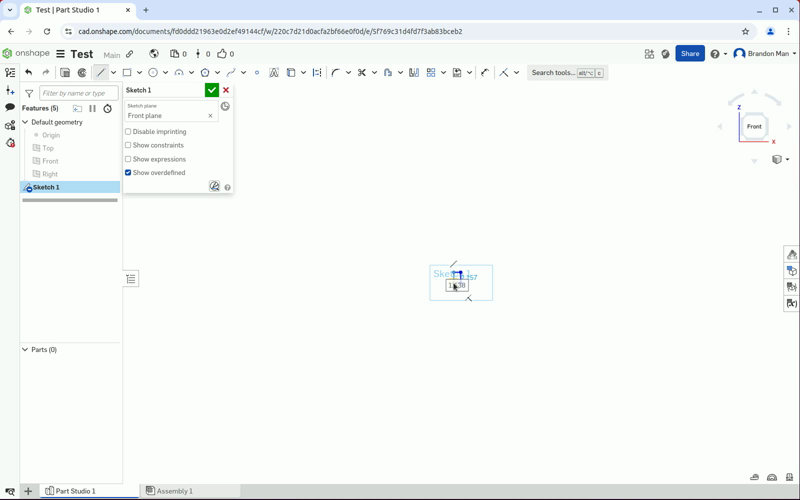
key(l)
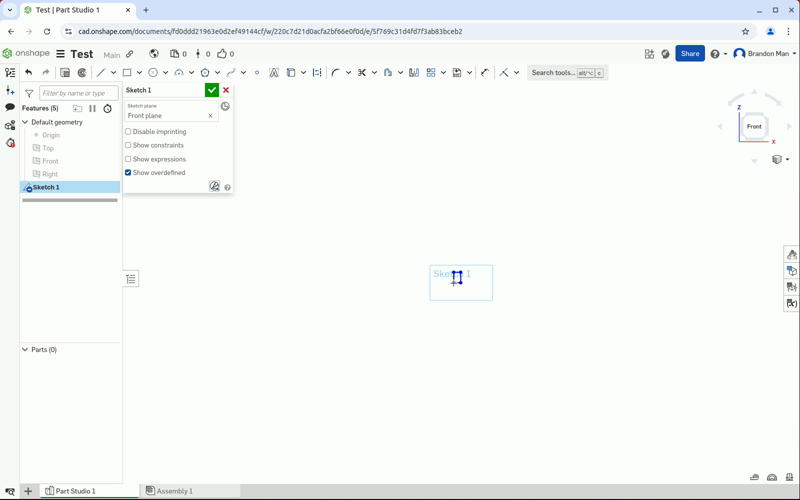
key_down(shift)
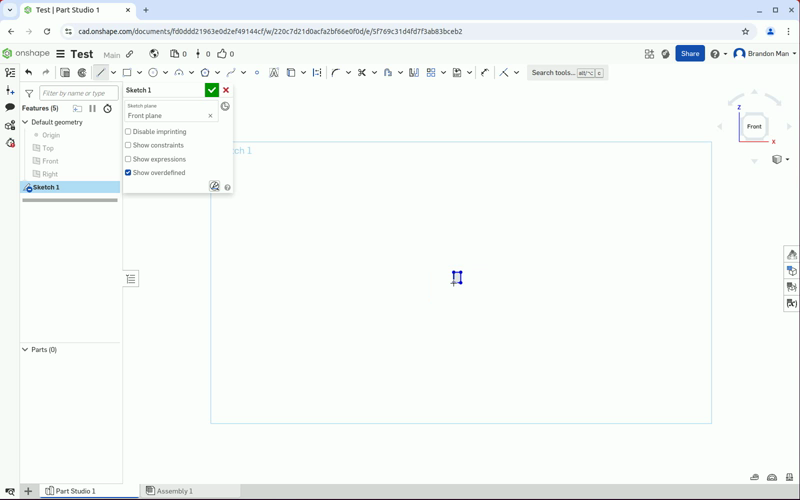
mouse_move(454, 282)
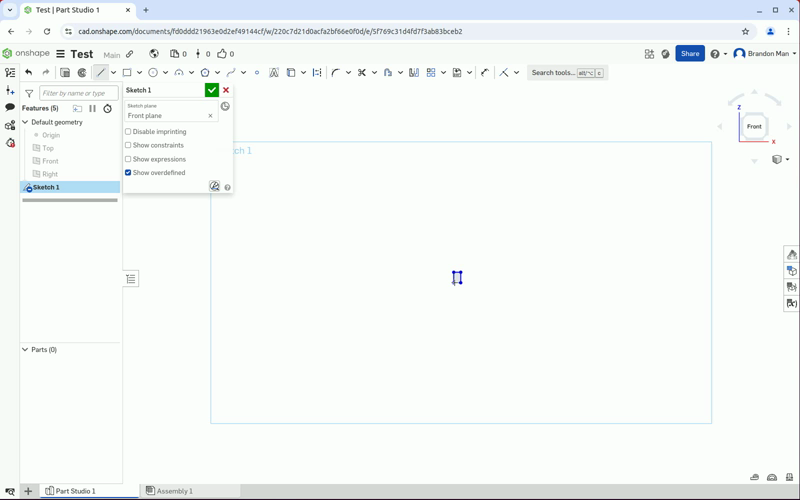
scroll(6)
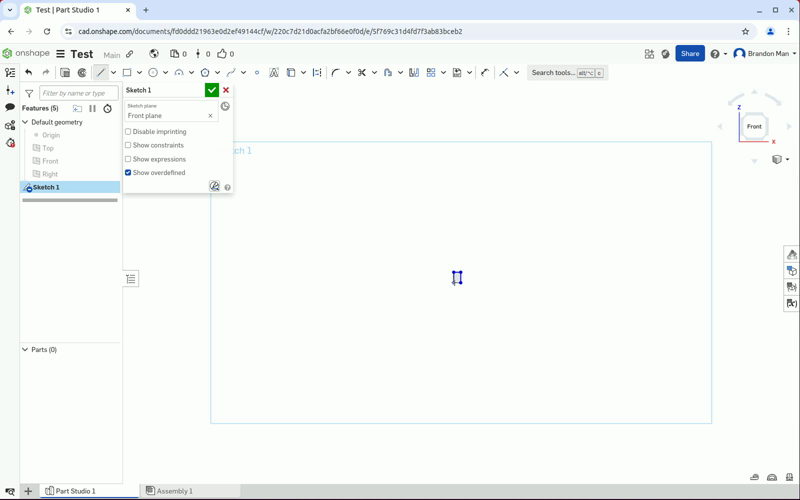
scroll(6)
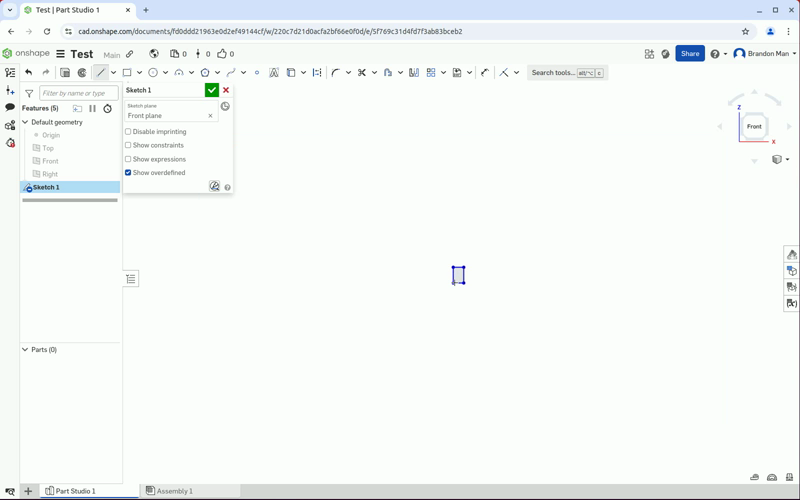
scroll(6)
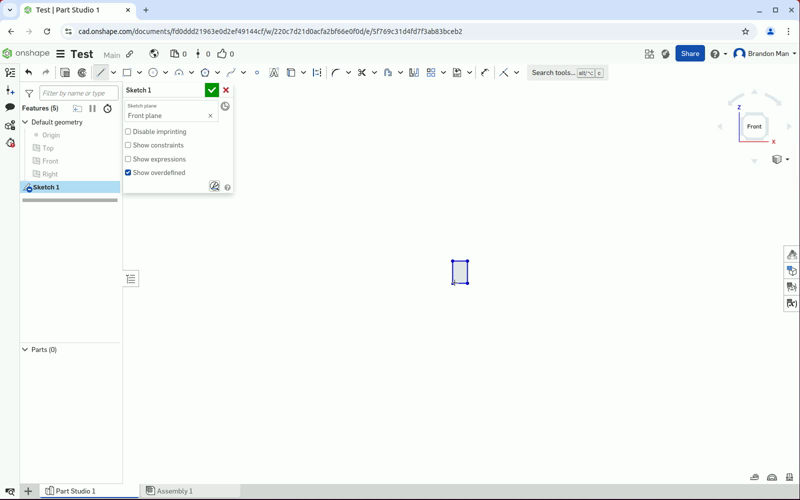
scroll(6)
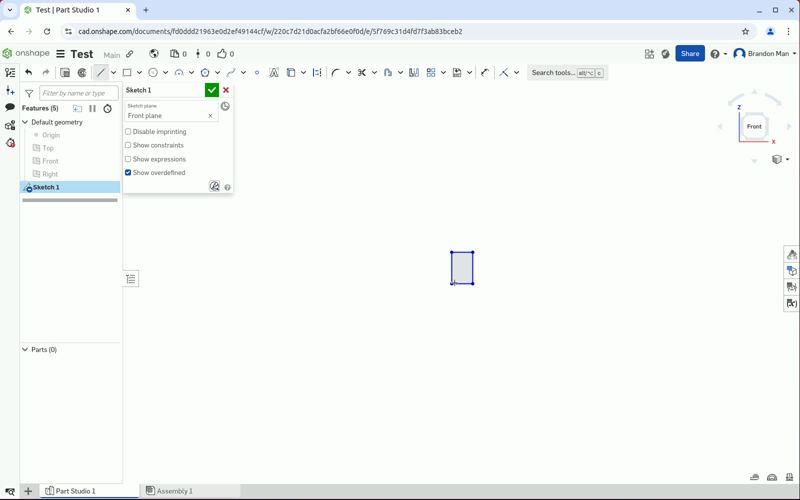
scroll(6)
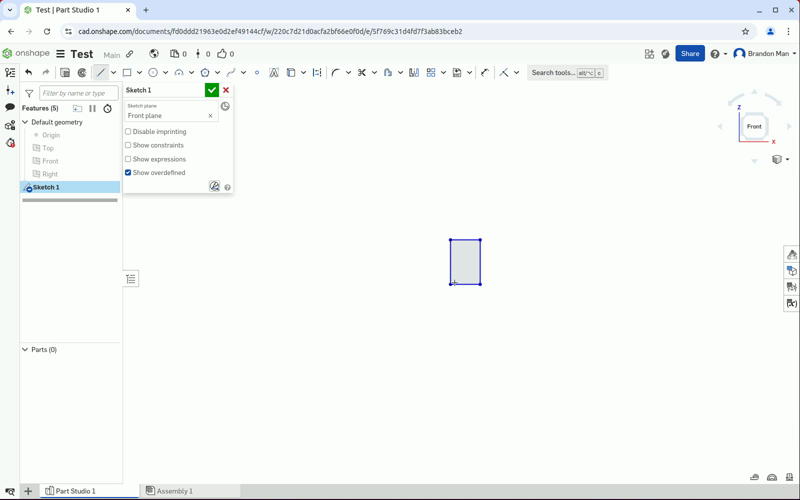
scroll(6)
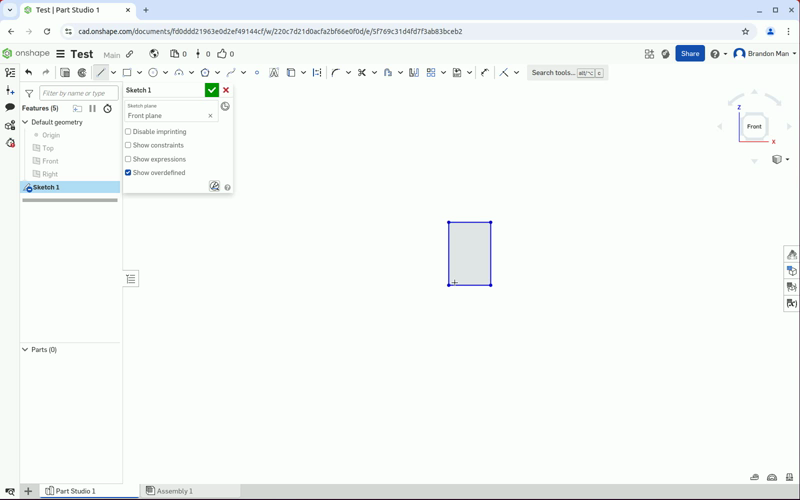
scroll(6)
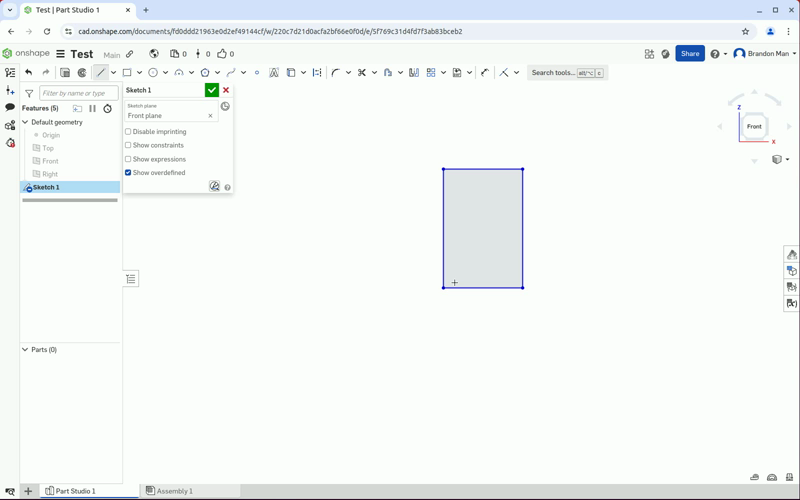
click(454, 282)
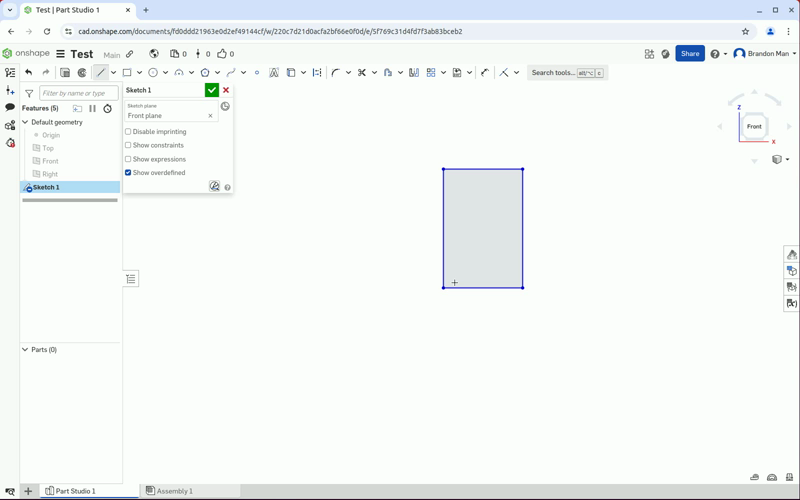
scroll(-6)
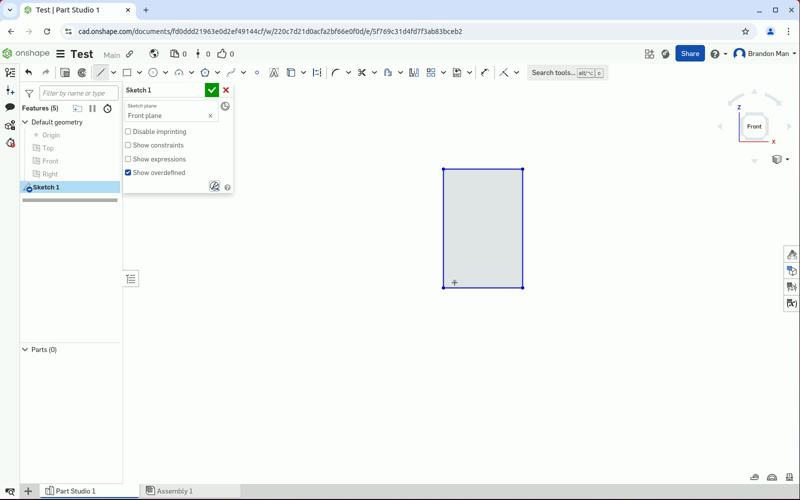
scroll(-6)
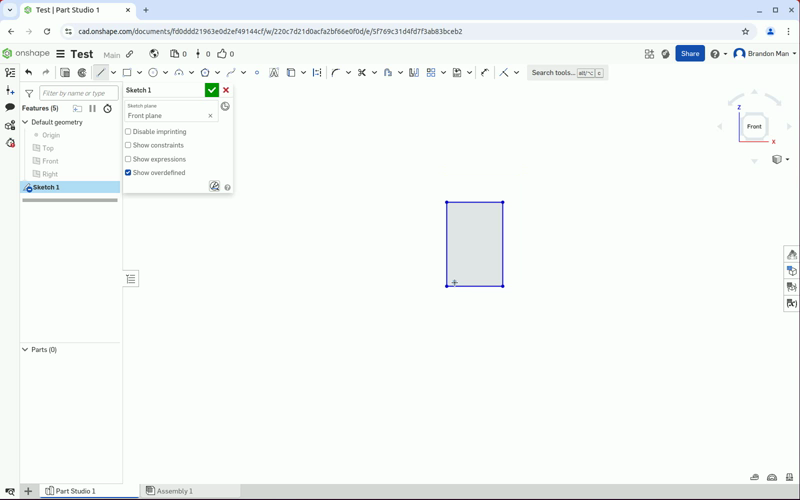
scroll(-6)
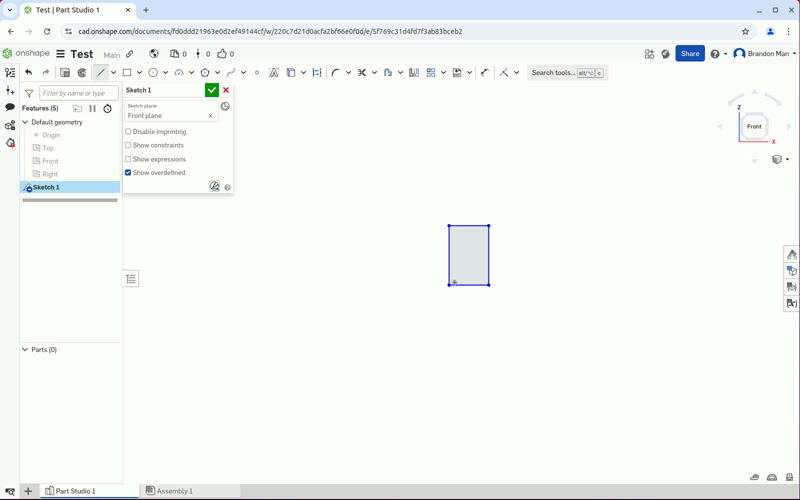
scroll(-6)
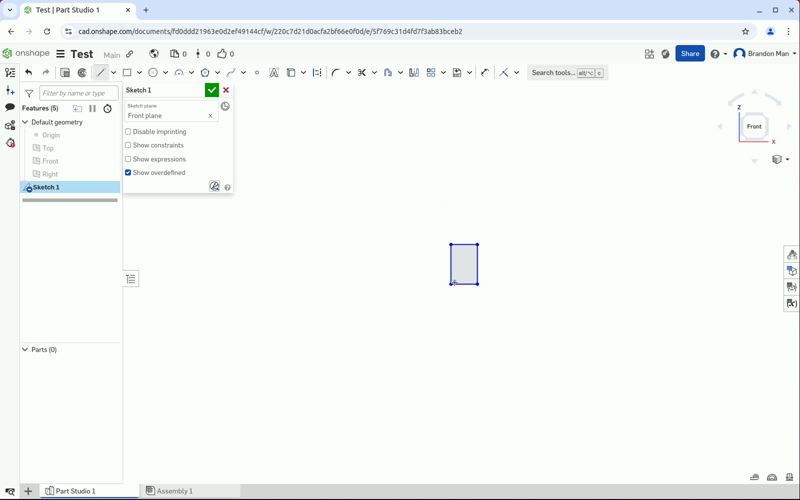
scroll(-6)
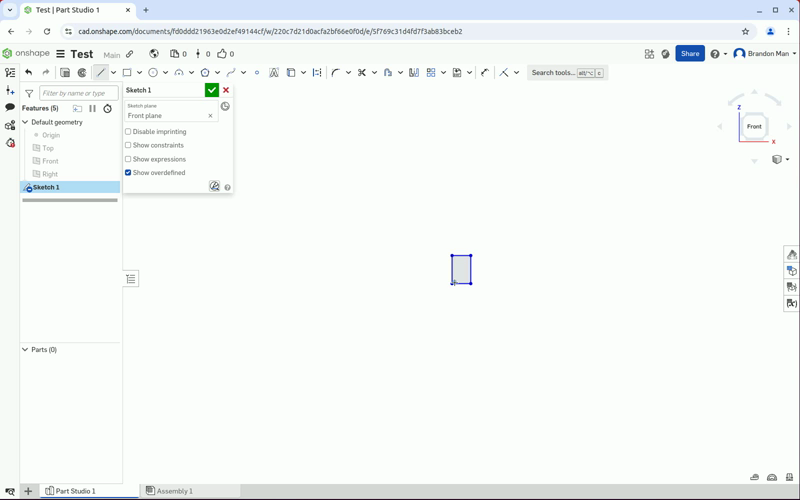
scroll(-6)
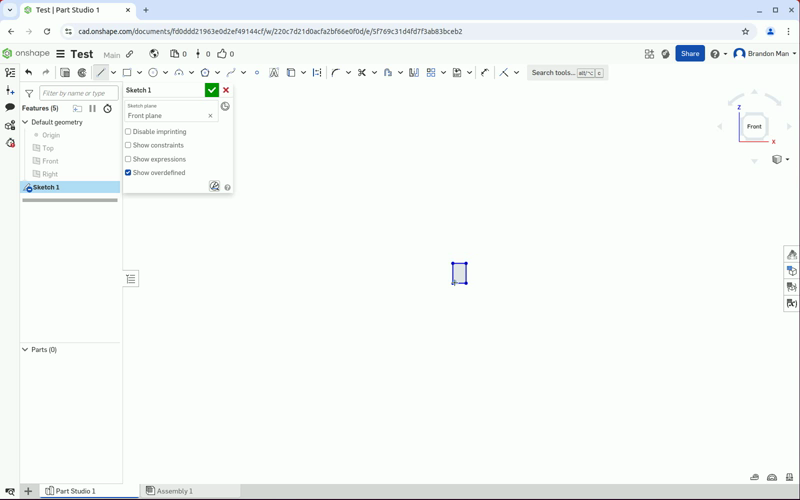
scroll(-6)
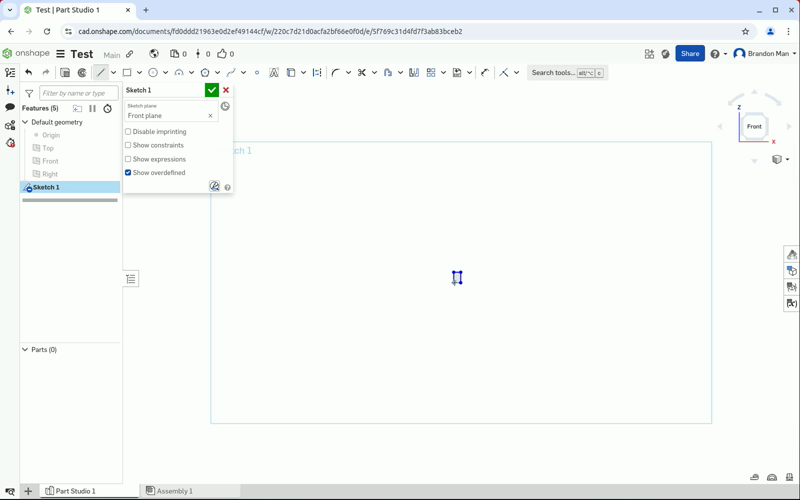
key_up(shift)
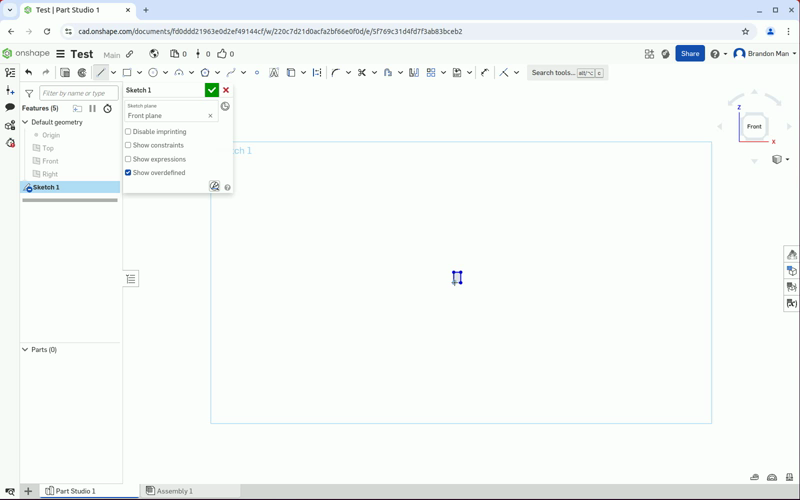
key_down(shift)
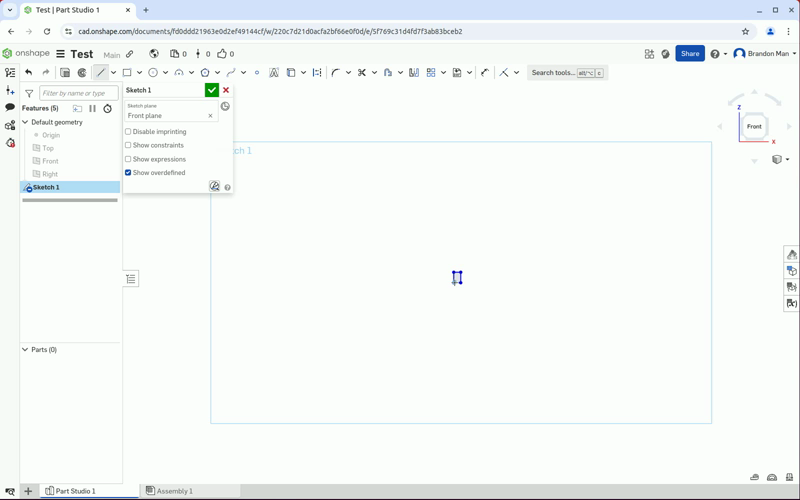
mouse_move(484, 282)
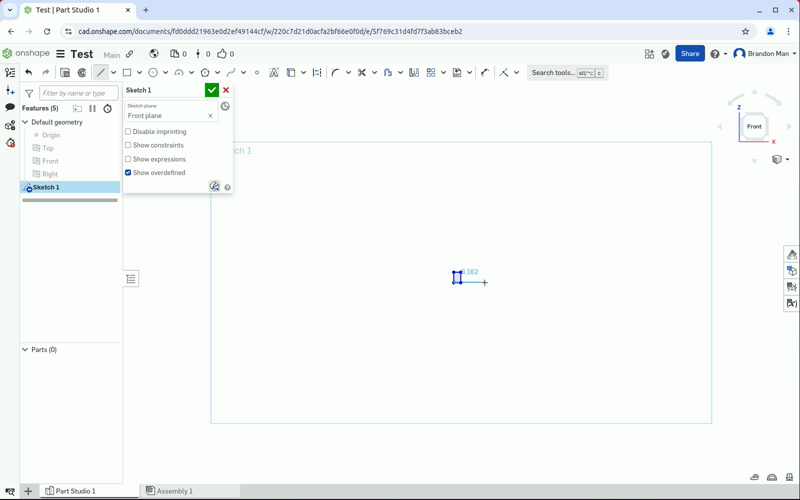
mouse_move(459, 282)
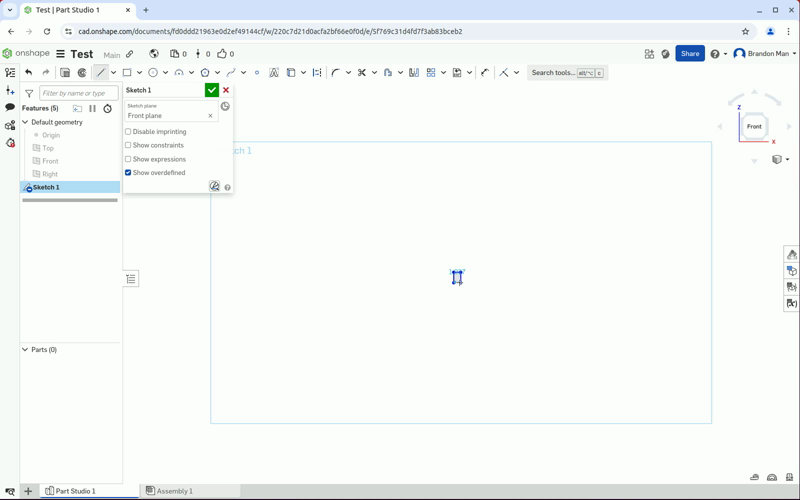
scroll(6)
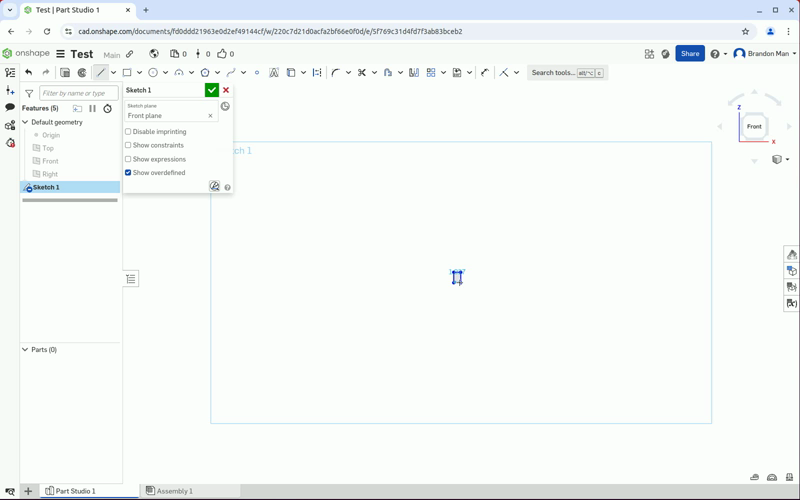
scroll(6)
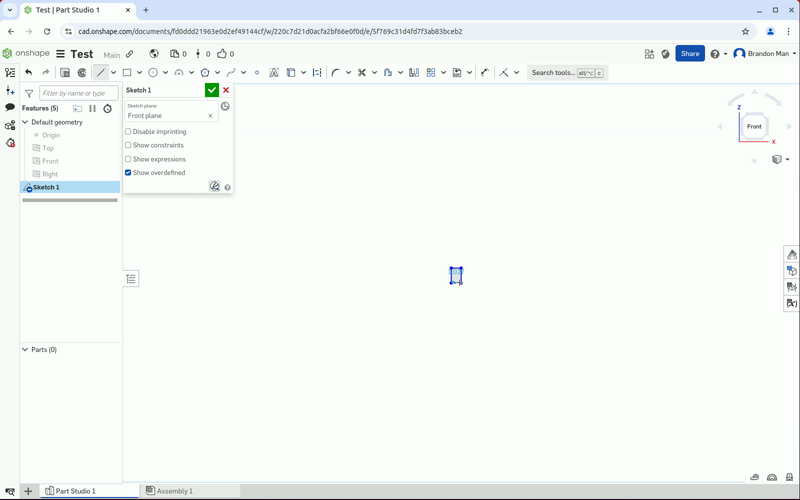
scroll(6)
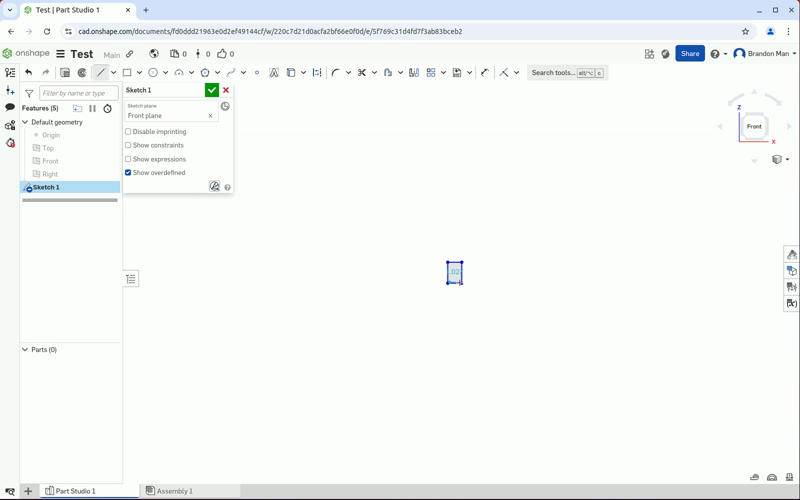
scroll(6)
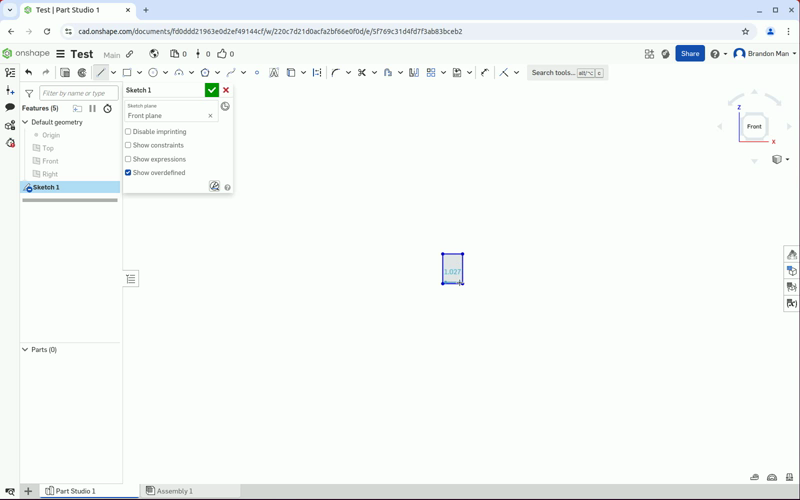
scroll(6)
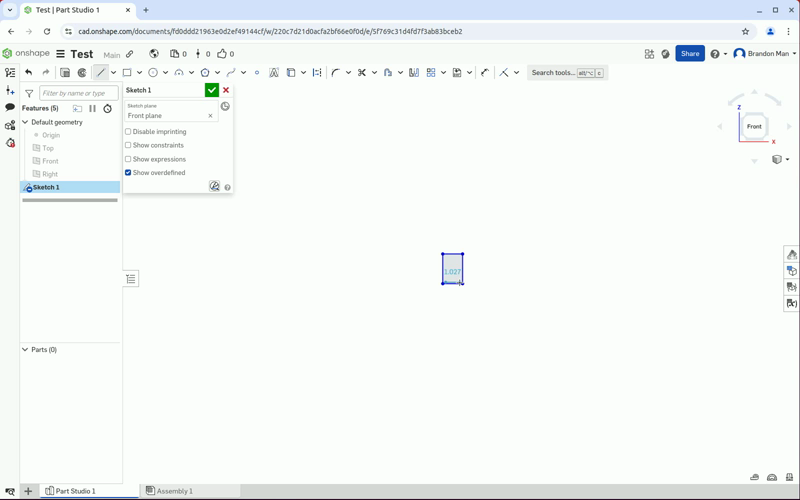
scroll(6)
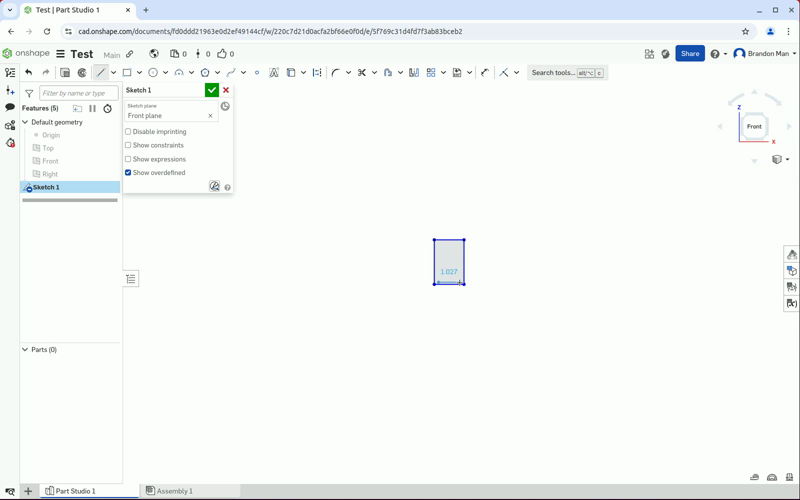
scroll(6)
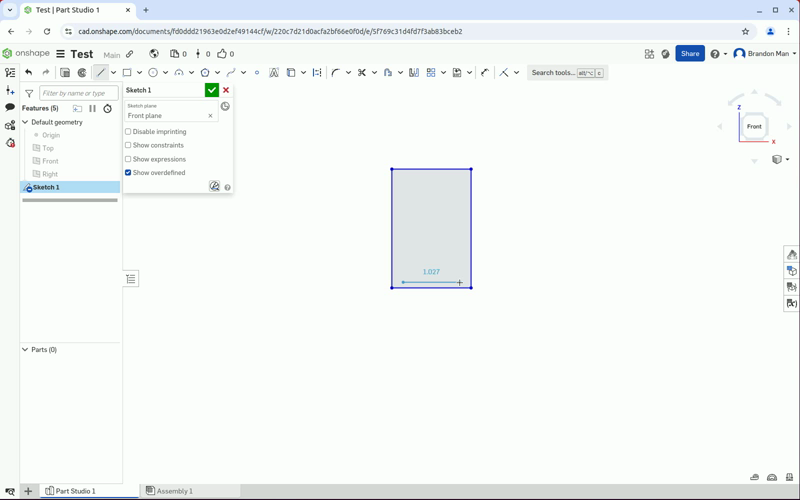
click(459, 282)
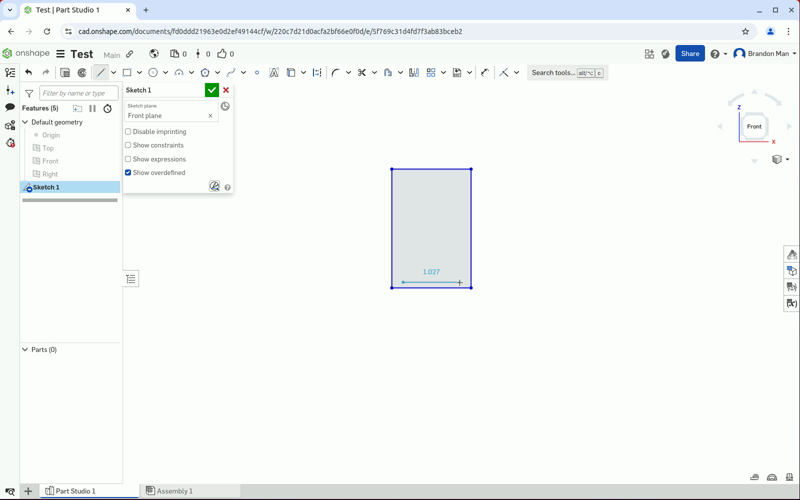
scroll(-6)
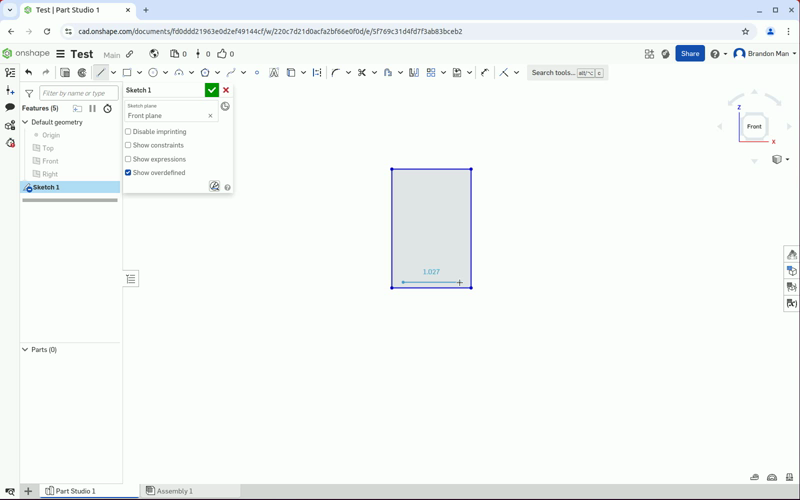
scroll(-6)
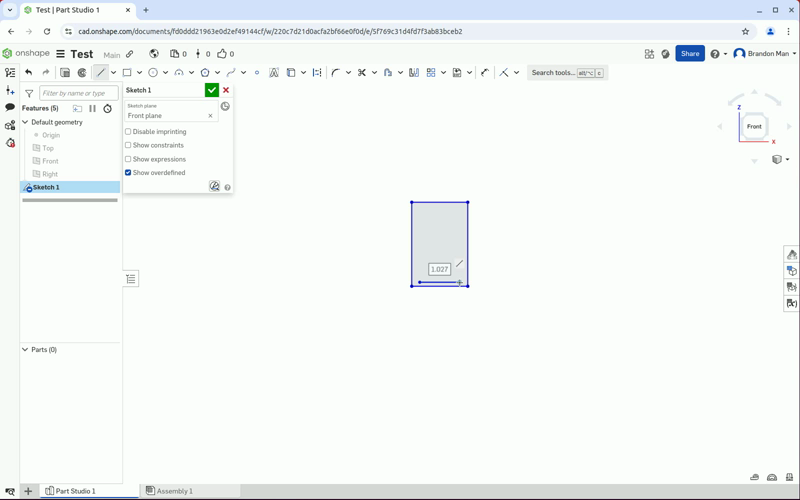
scroll(-6)
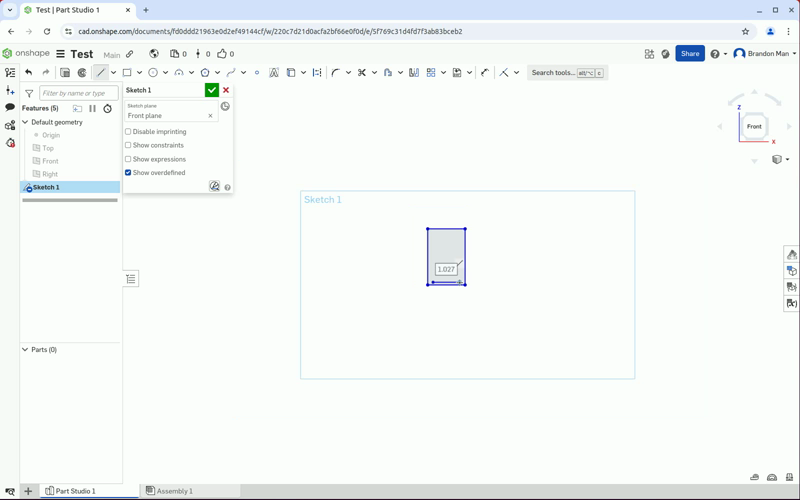
scroll(-6)
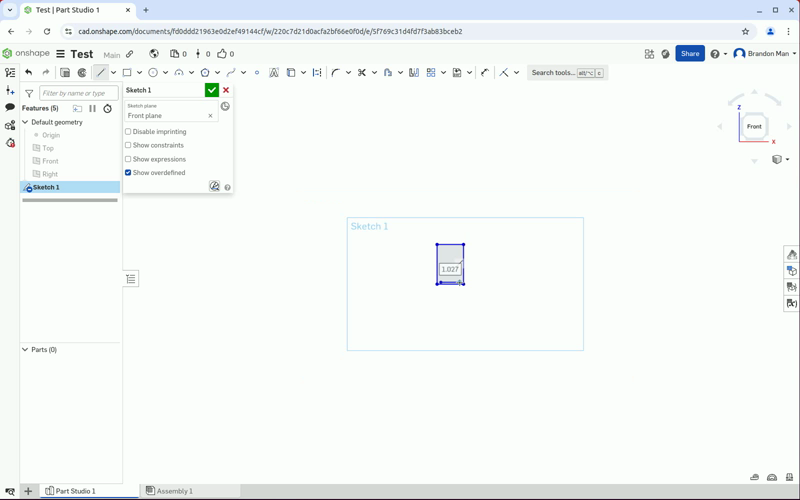
scroll(-6)
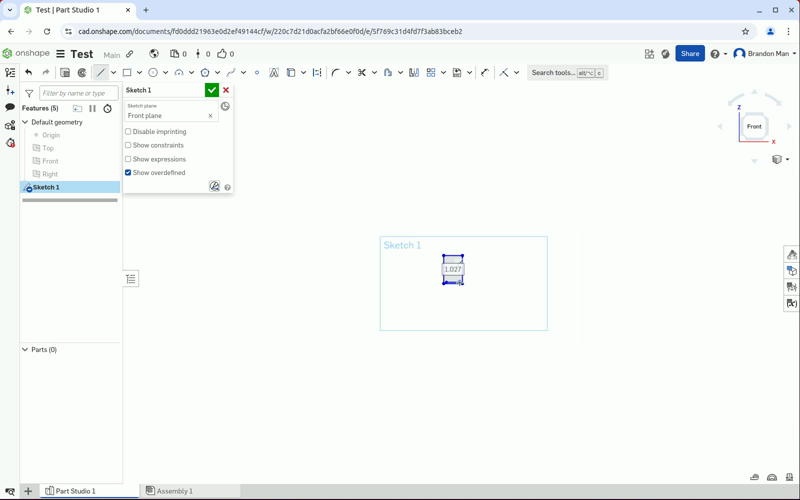
scroll(-6)
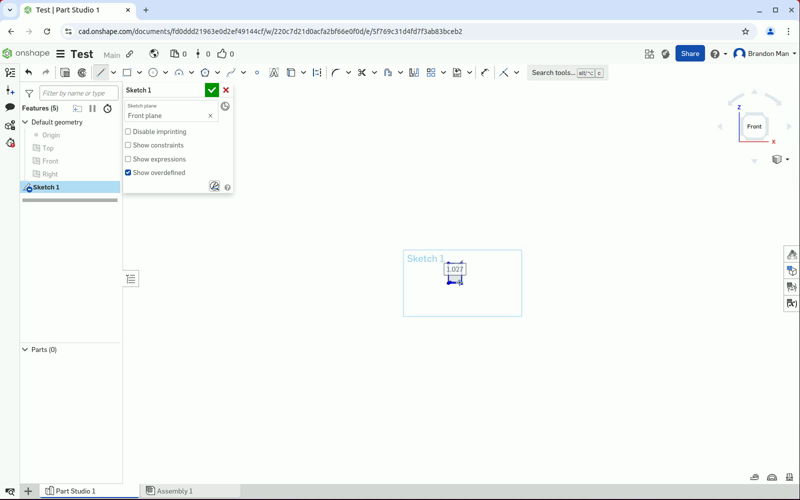
scroll(-6)
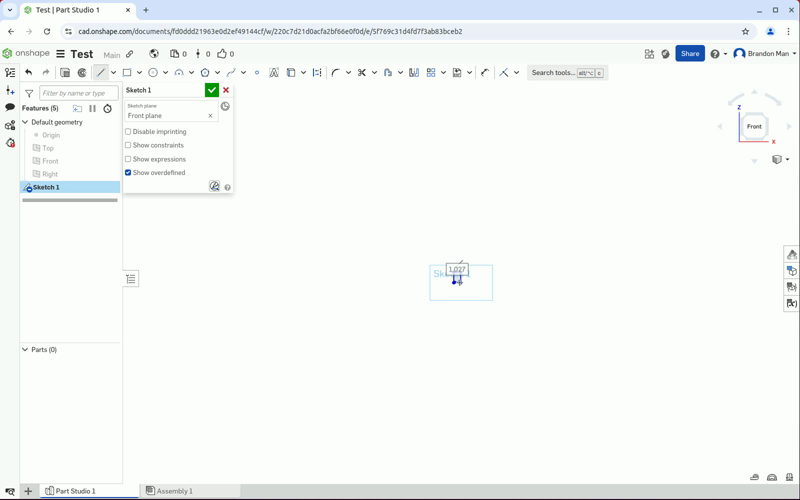
key_up(shift)
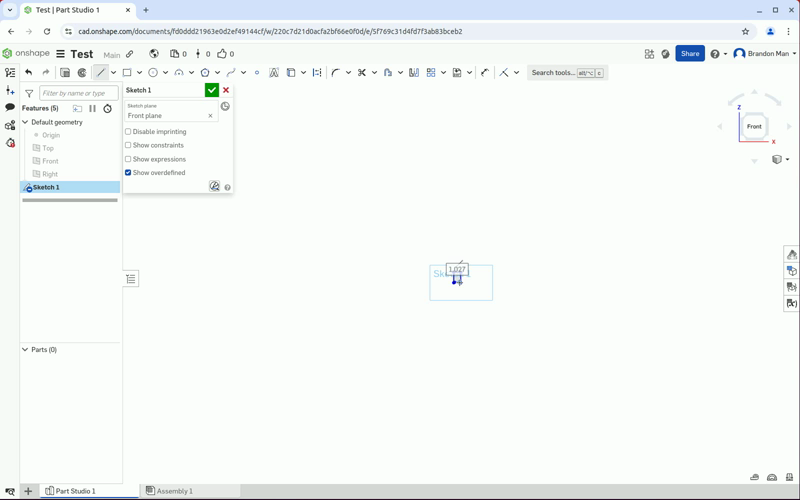
key_down(shift)
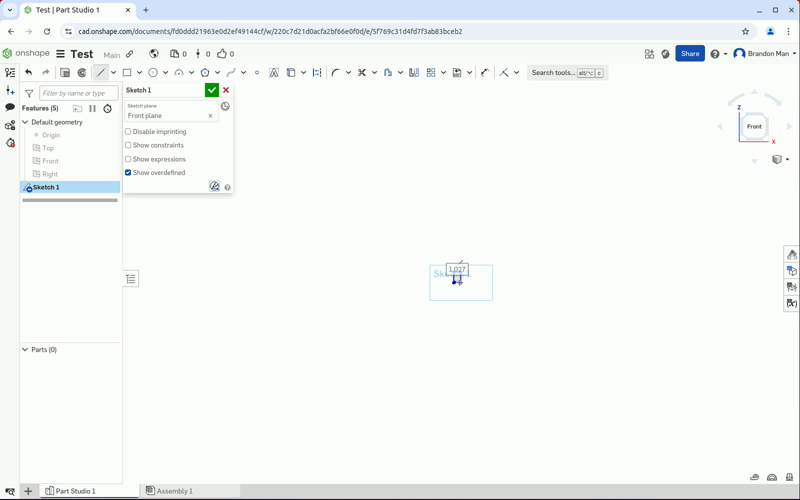
mouse_move(489, 282)
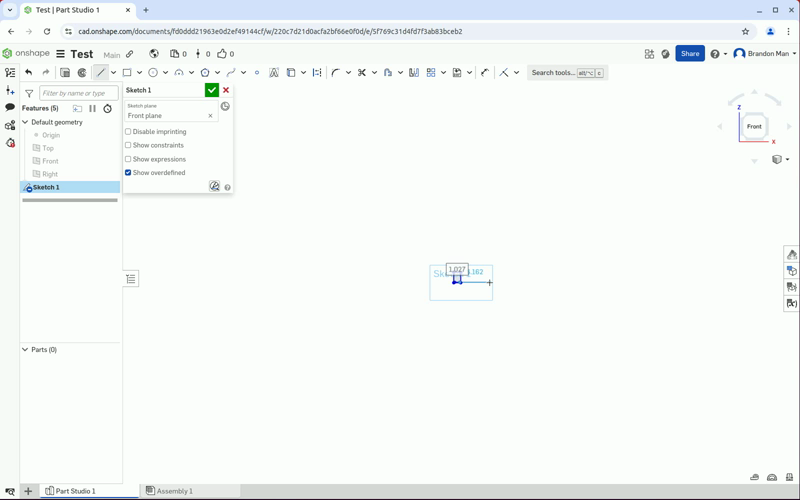
mouse_move(459, 273)
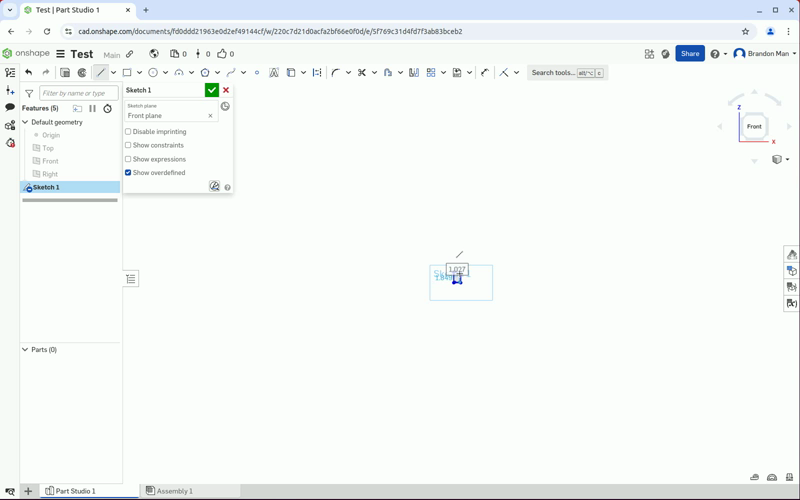
scroll(6)
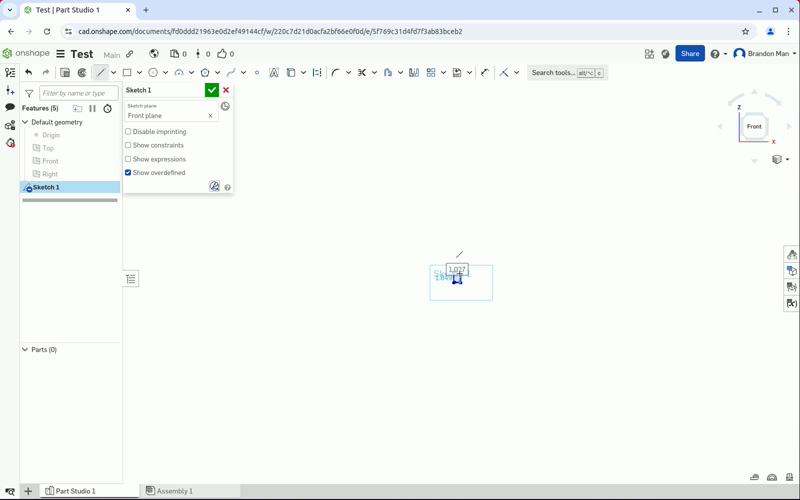
scroll(6)
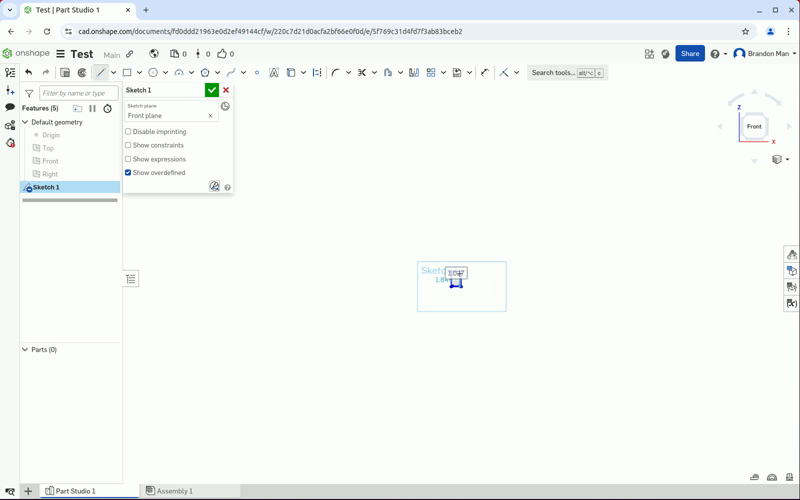
scroll(6)
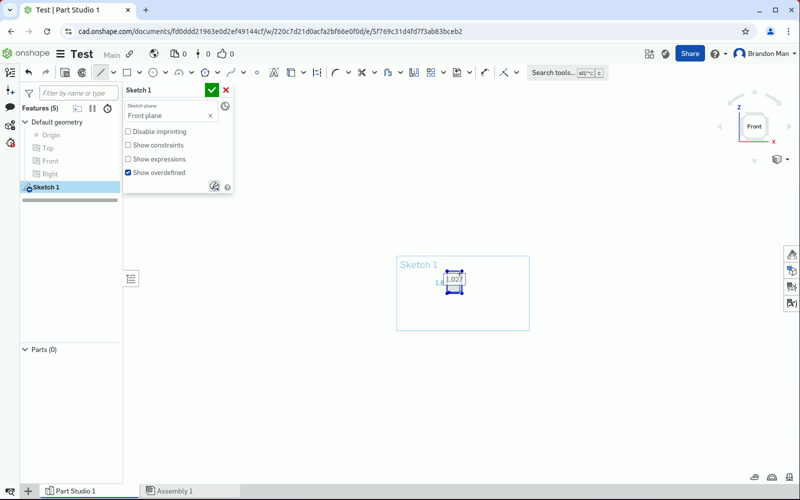
scroll(6)
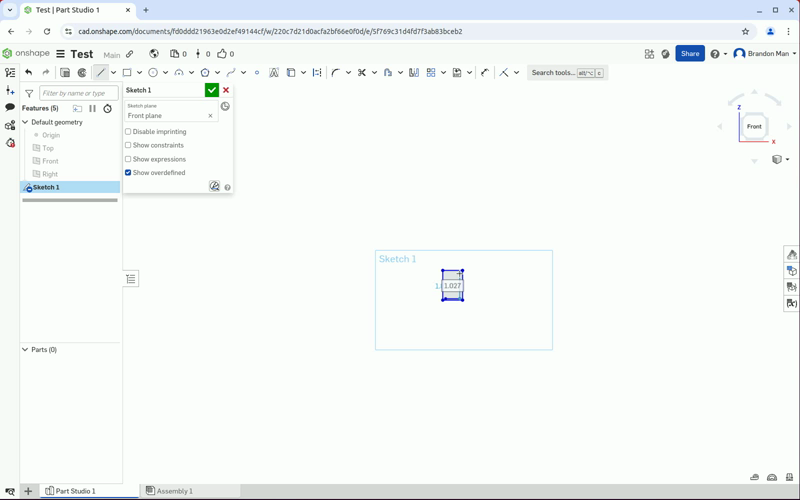
scroll(6)
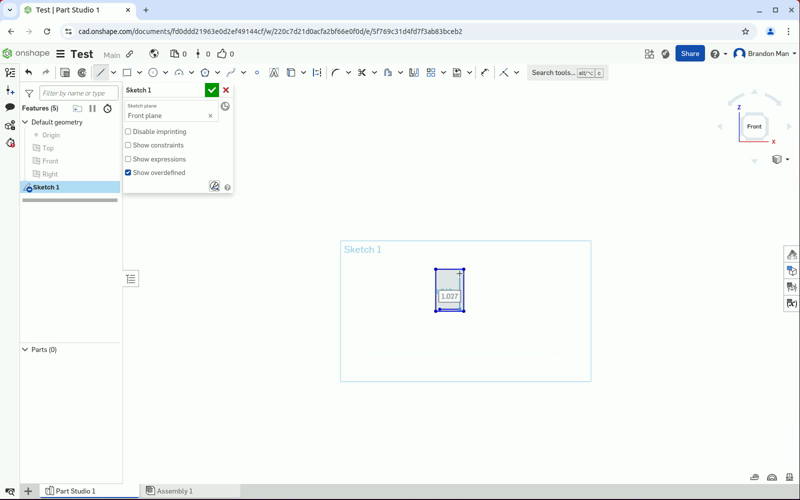
scroll(6)
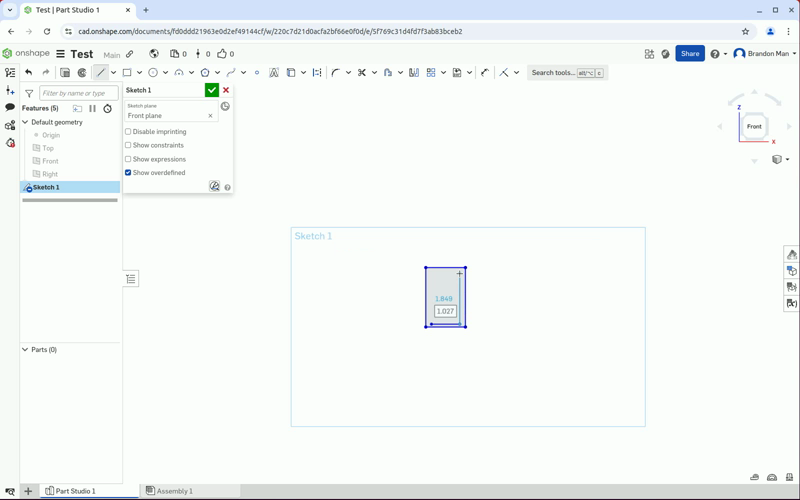
scroll(6)
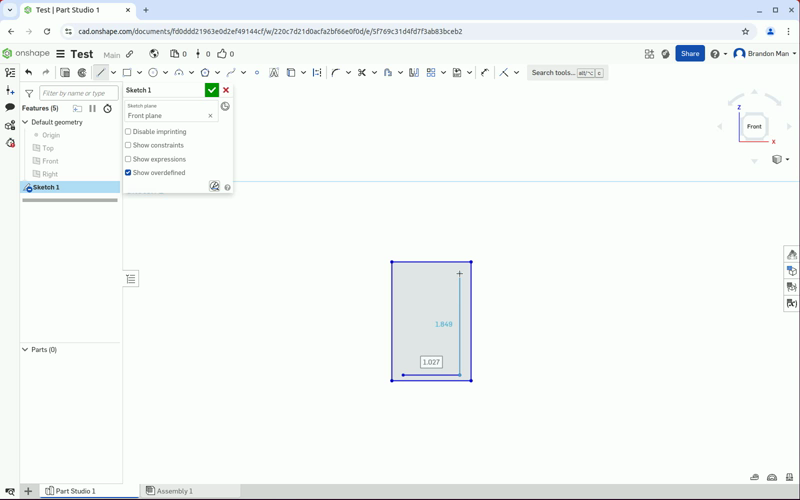
click(459, 273)
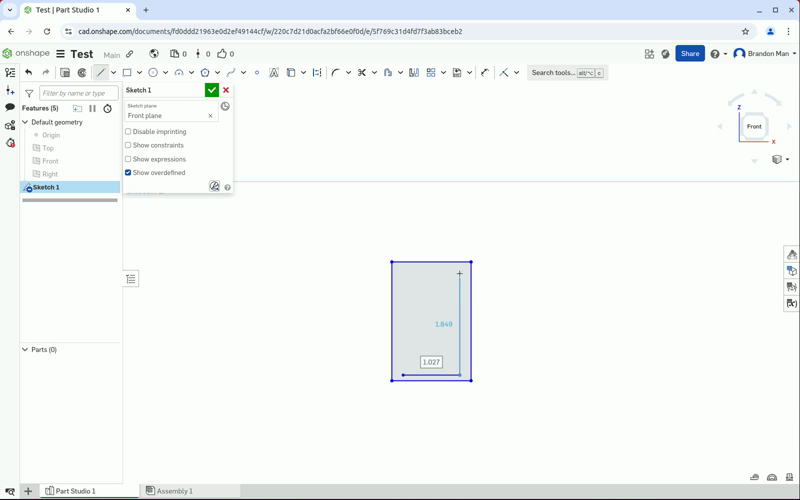
scroll(-6)
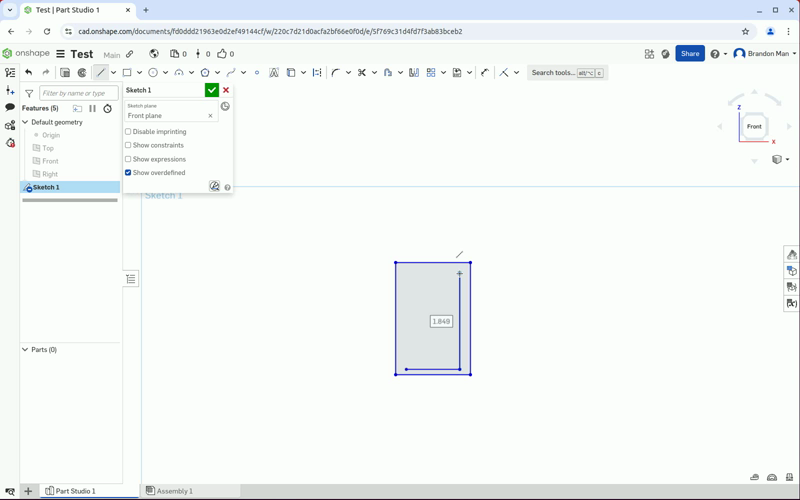
scroll(-6)
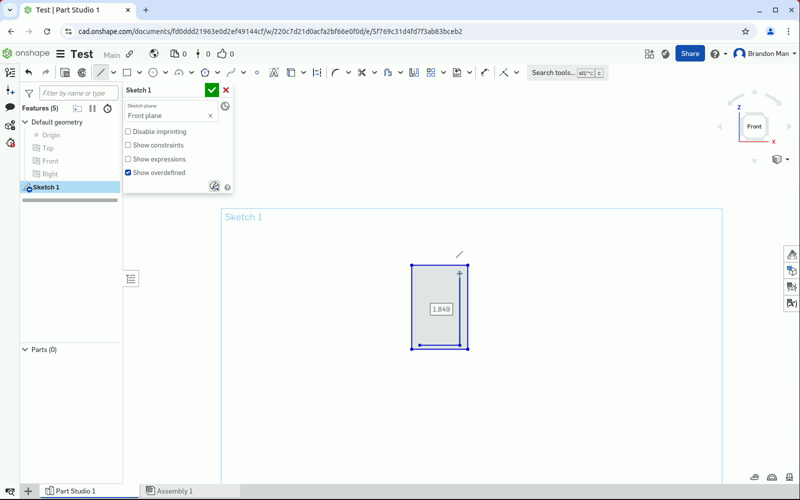
scroll(-6)
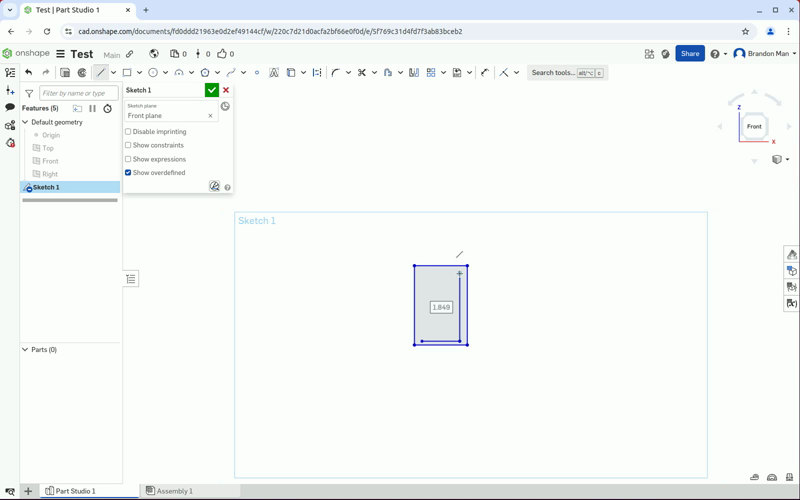
scroll(-6)
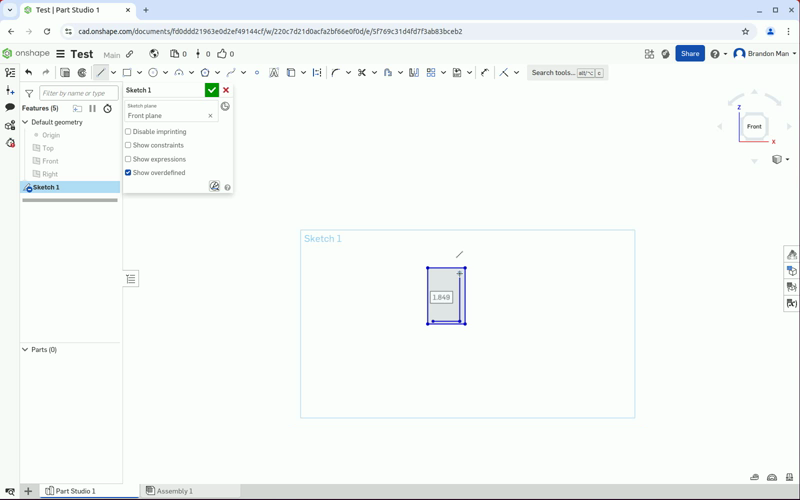
scroll(-6)
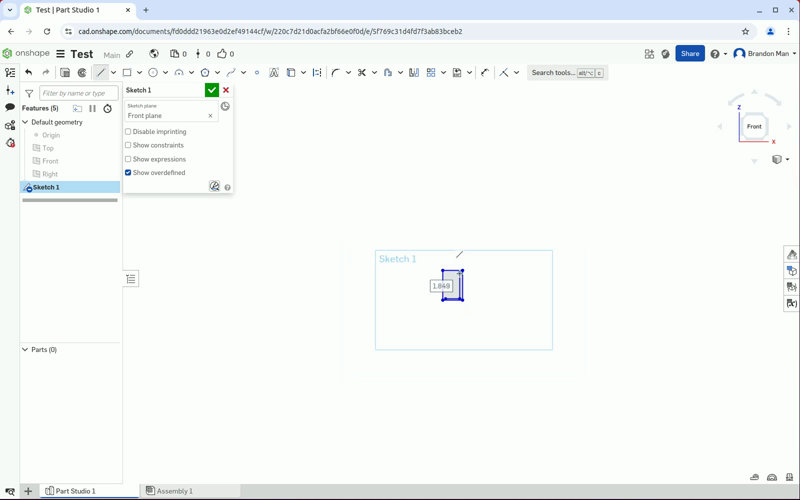
scroll(-6)
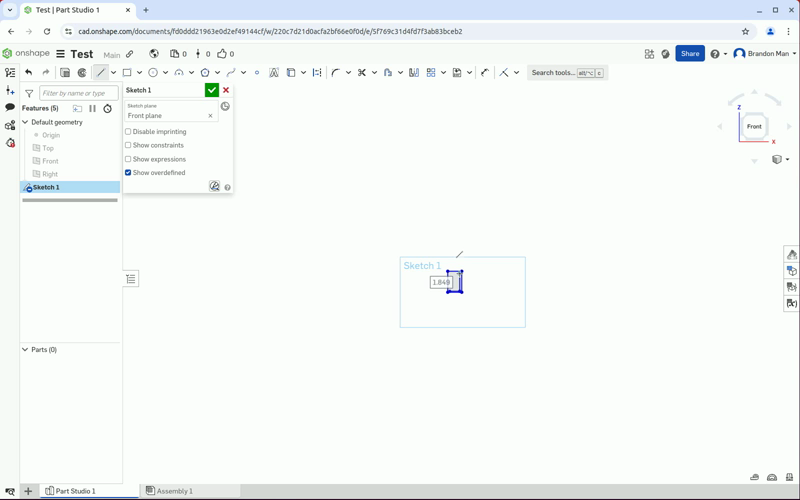
scroll(-6)
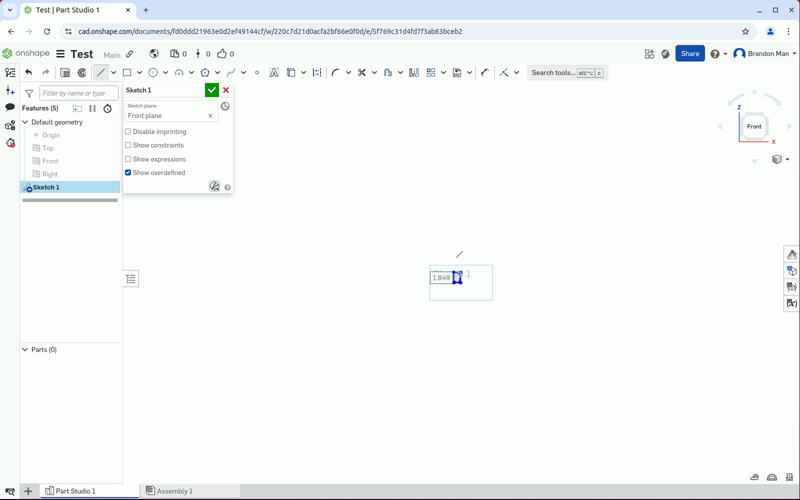
key_up(shift)
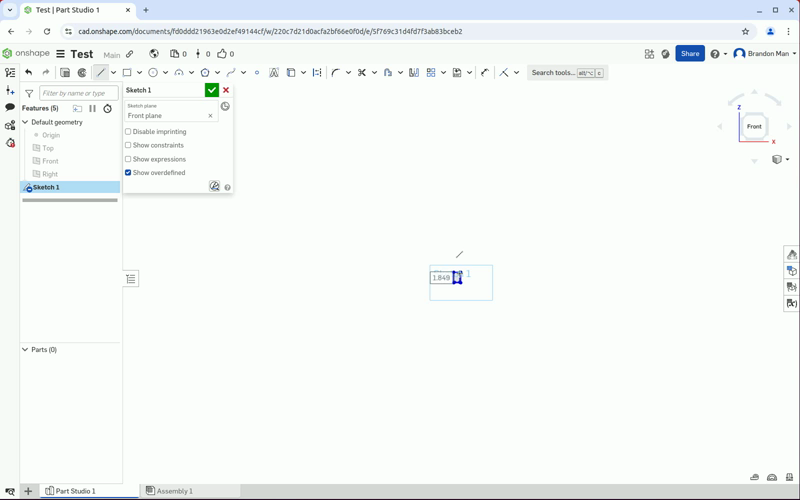
key_down(shift)
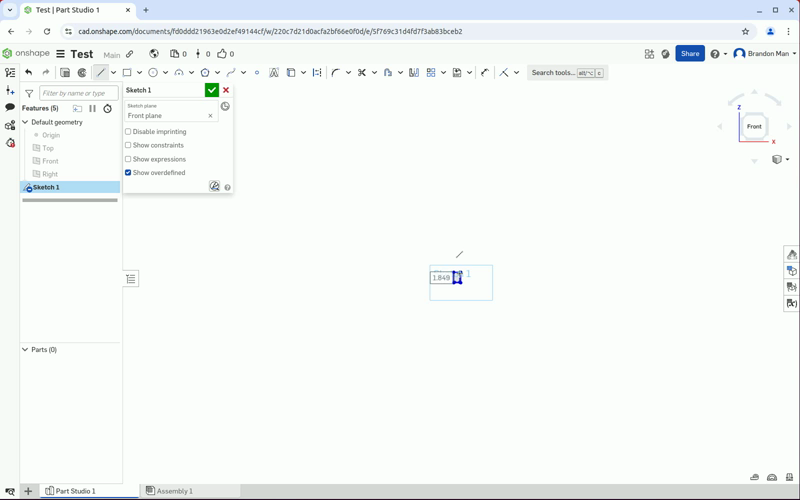
mouse_move(489, 273)
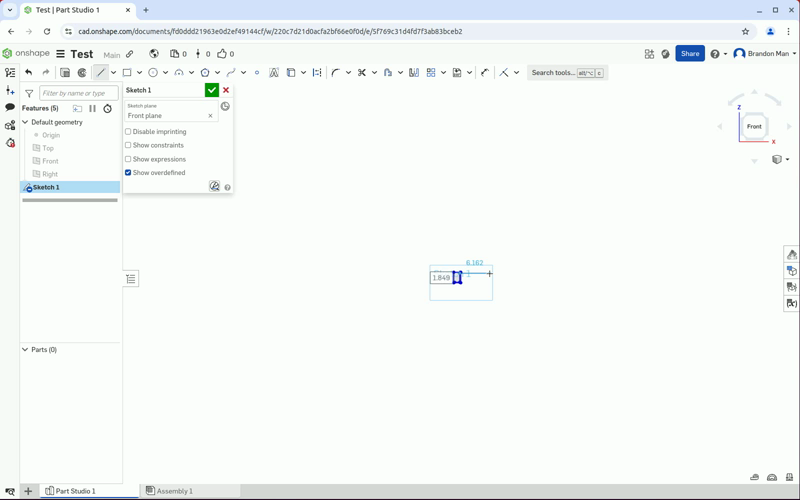
mouse_move(454, 273)
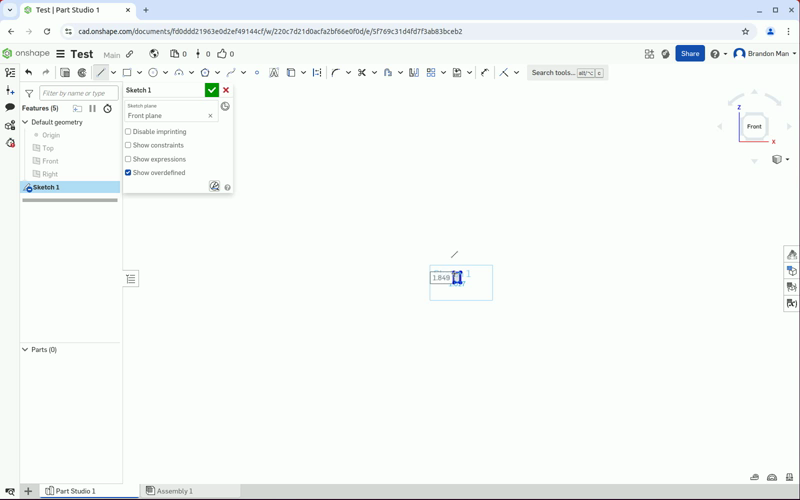
scroll(6)
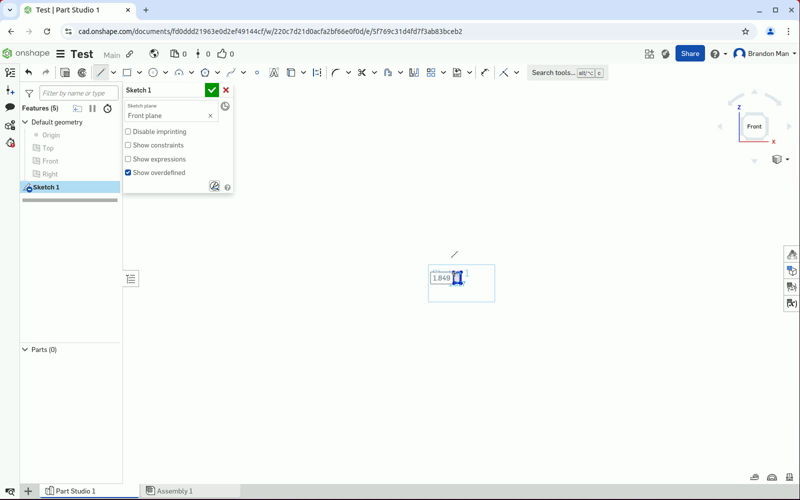
scroll(6)
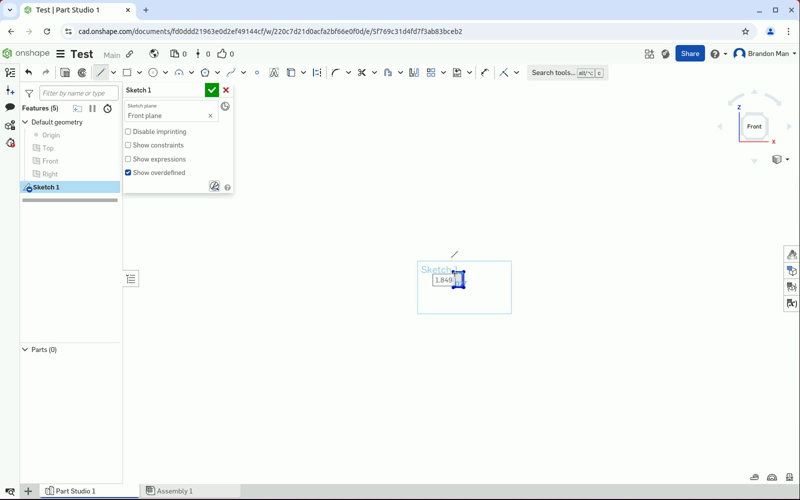
scroll(6)
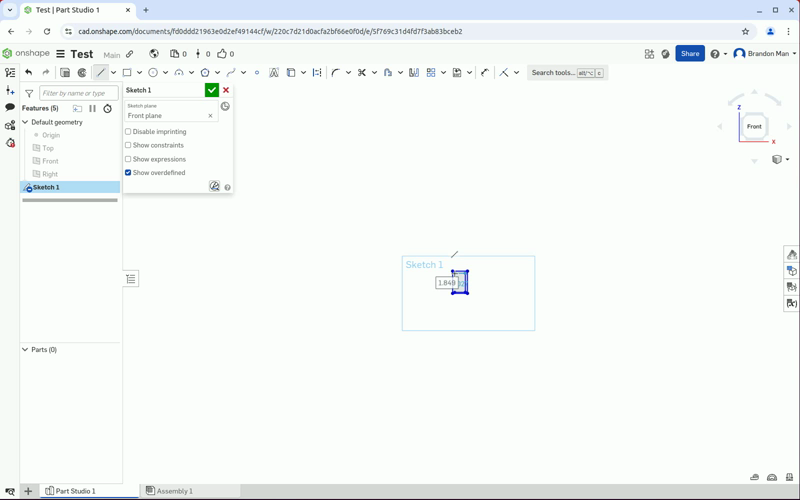
scroll(6)
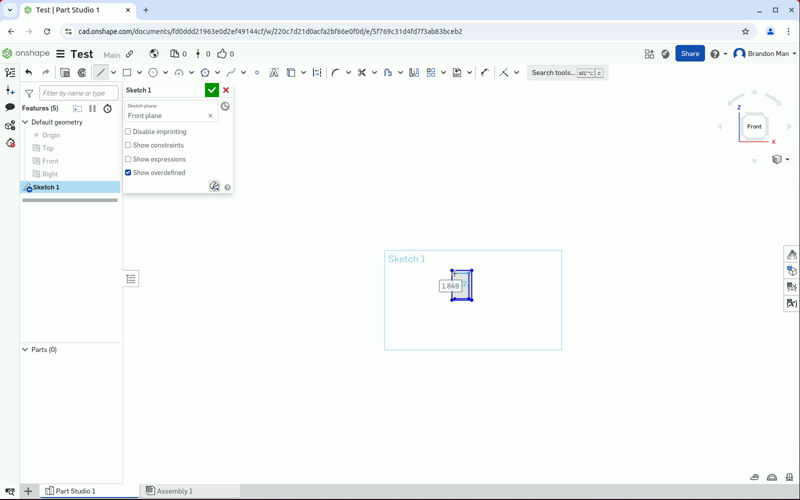
scroll(6)
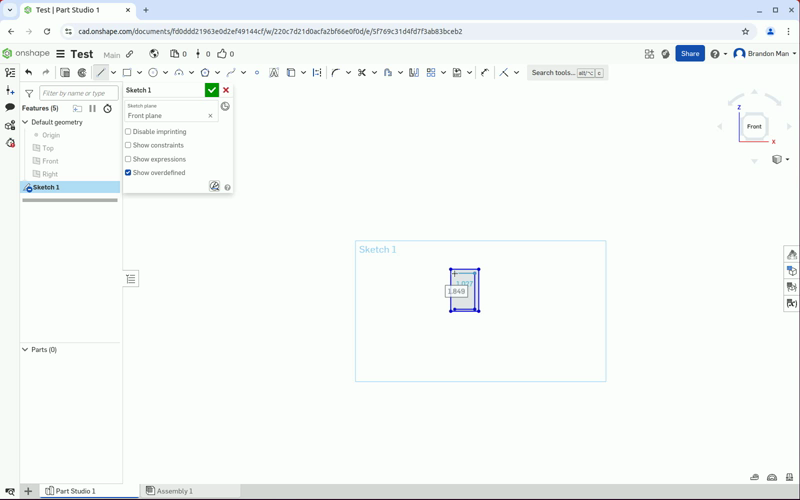
scroll(6)
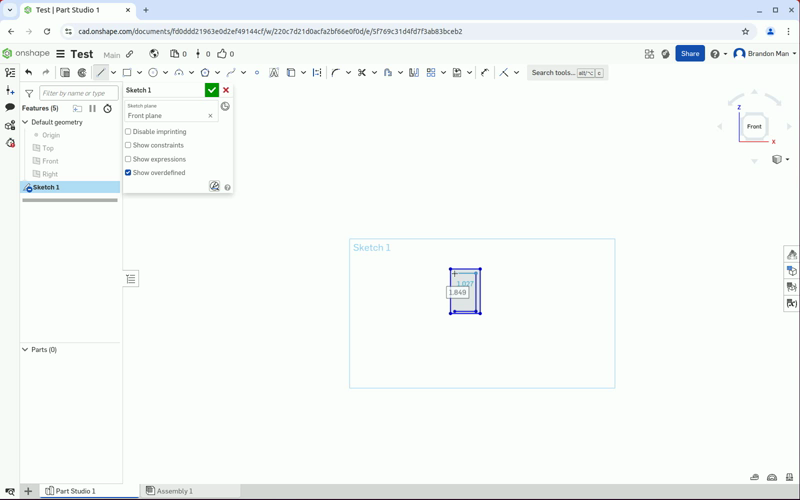
scroll(6)
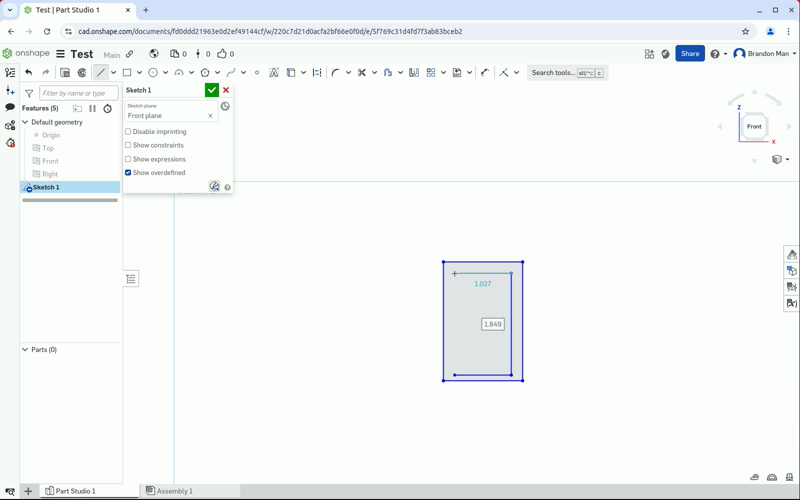
click(454, 273)
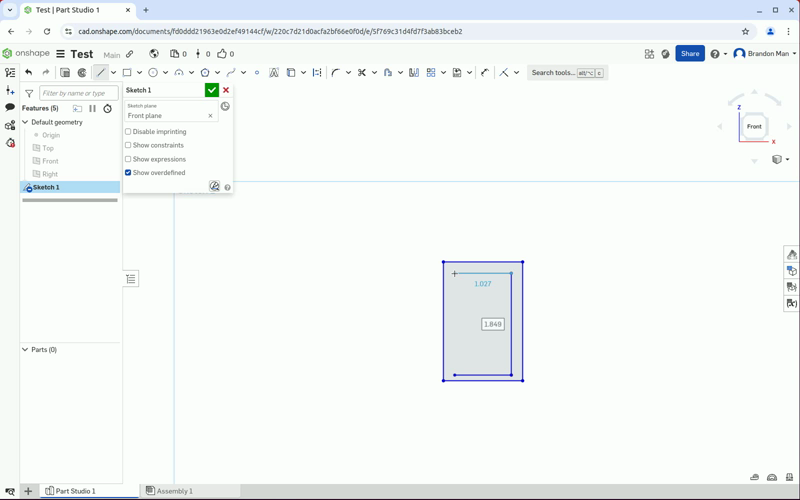
scroll(-6)
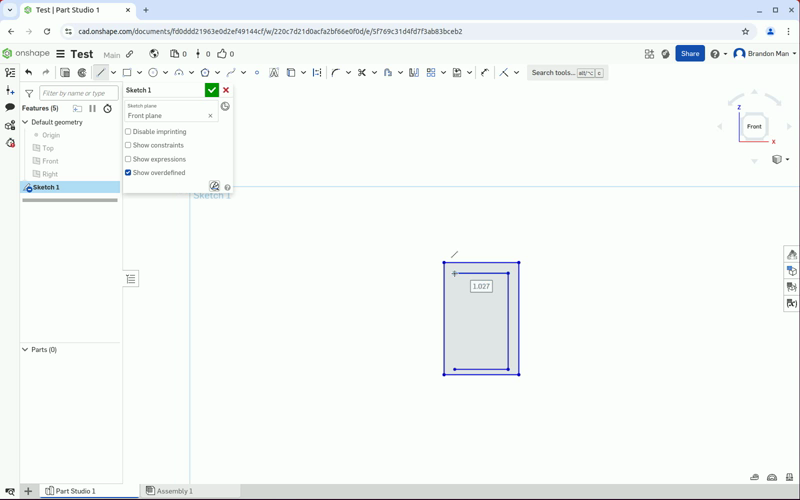
scroll(-6)
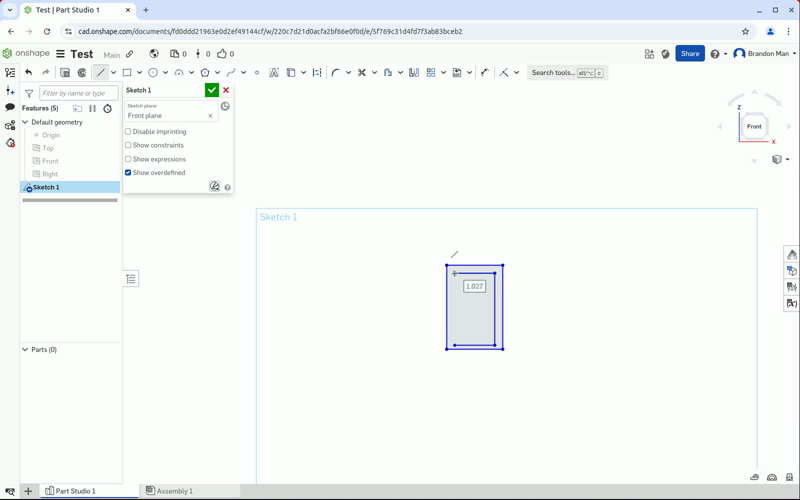
scroll(-6)
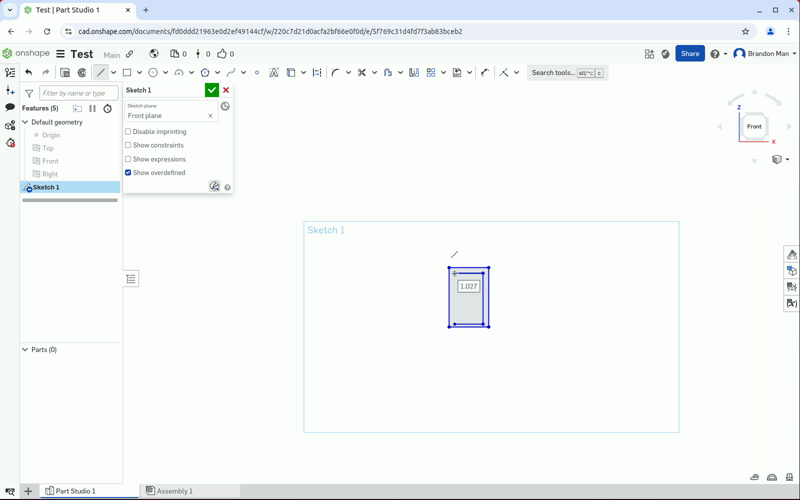
scroll(-6)
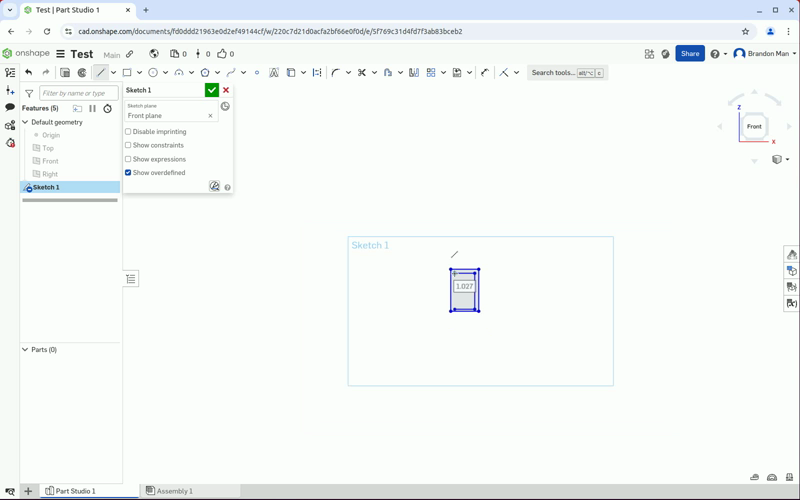
scroll(-6)
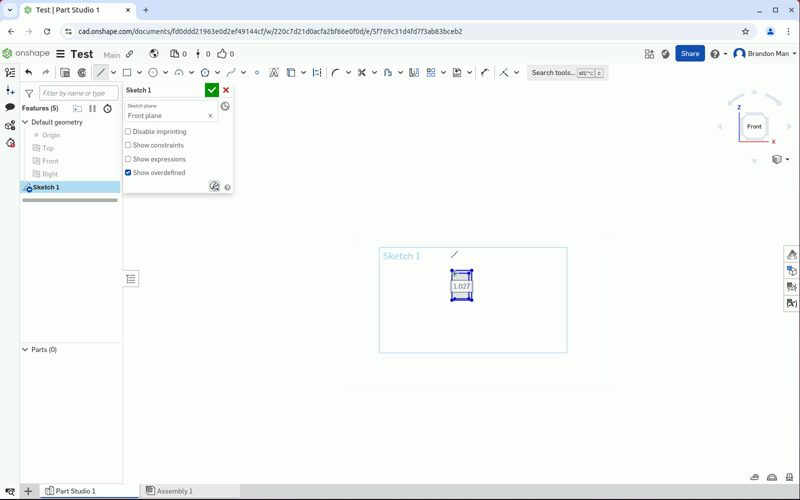
scroll(-6)
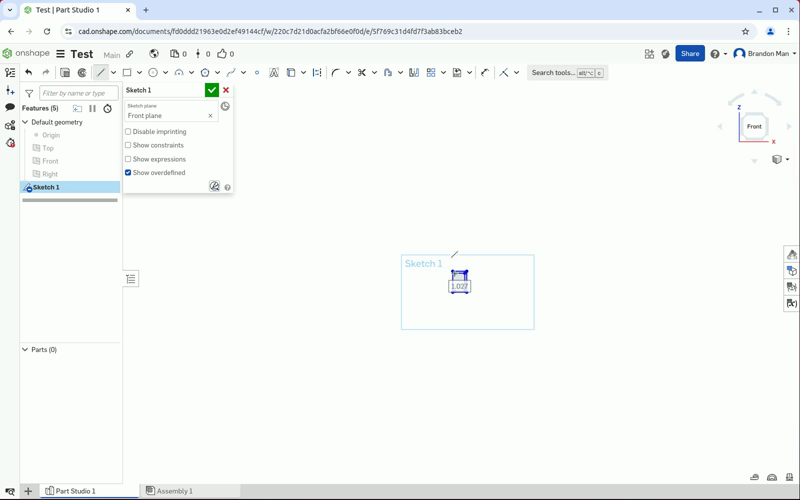
scroll(-6)
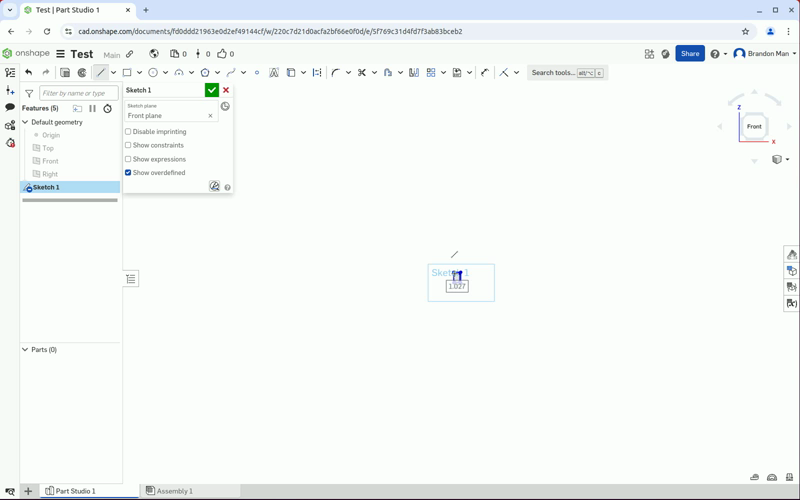
key_up(shift)
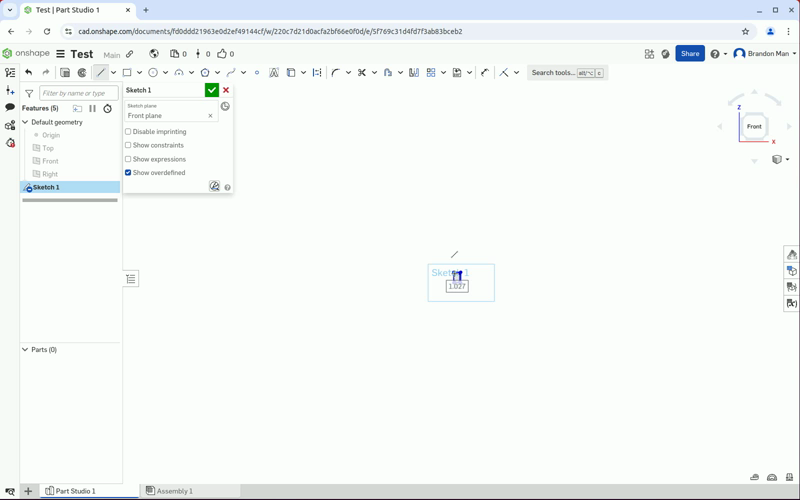
mouse_move(484, 273)
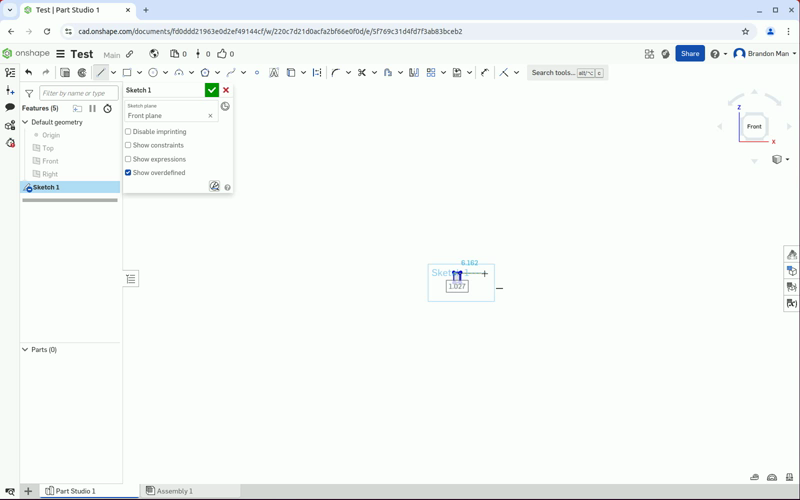
key_down(shift)
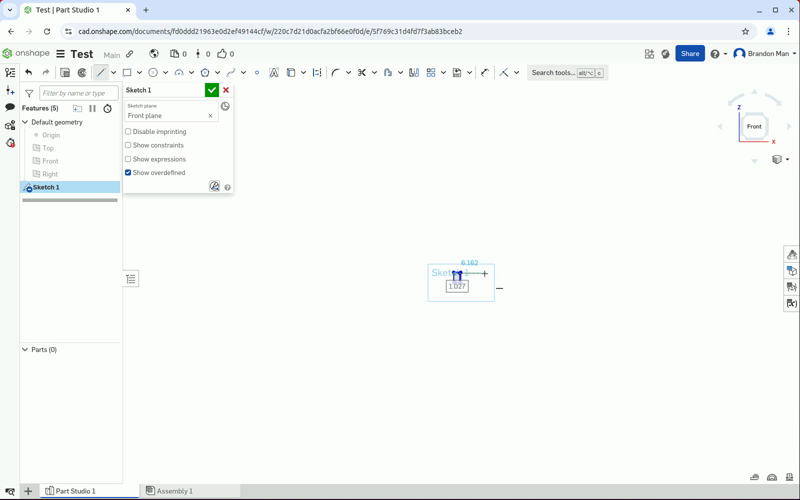
mouse_move(454, 282)
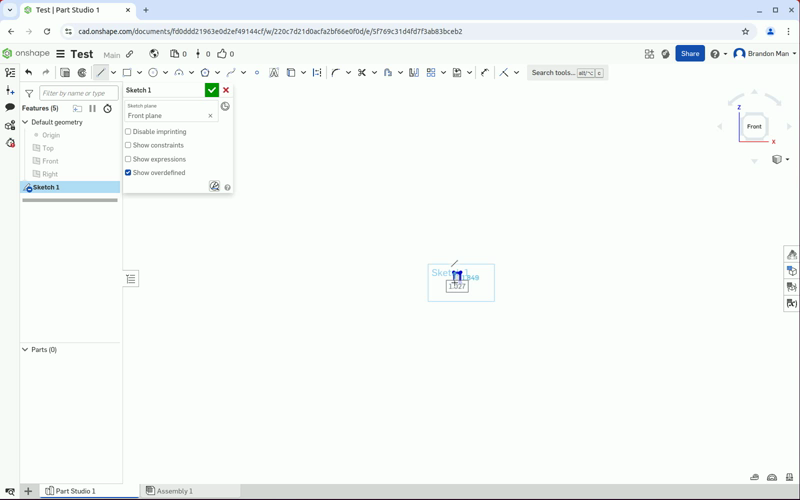
scroll(6)
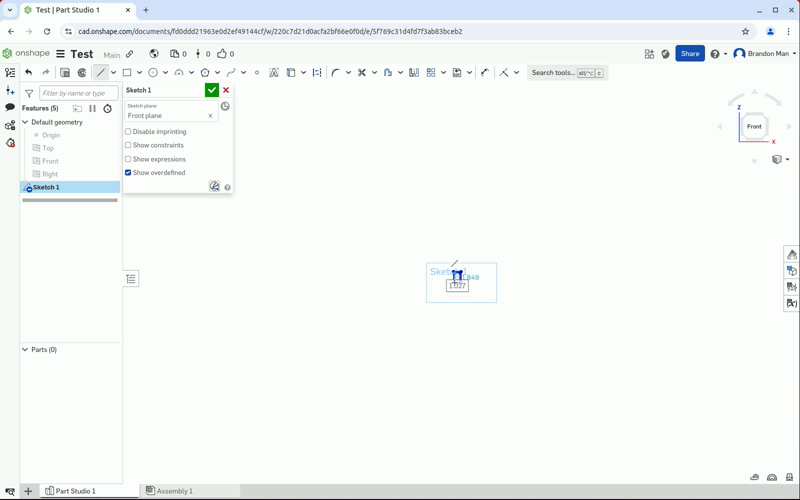
scroll(6)
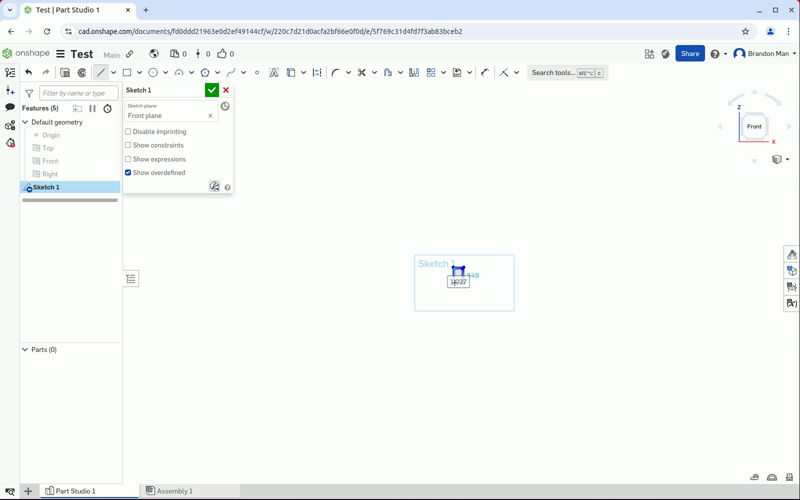
scroll(6)
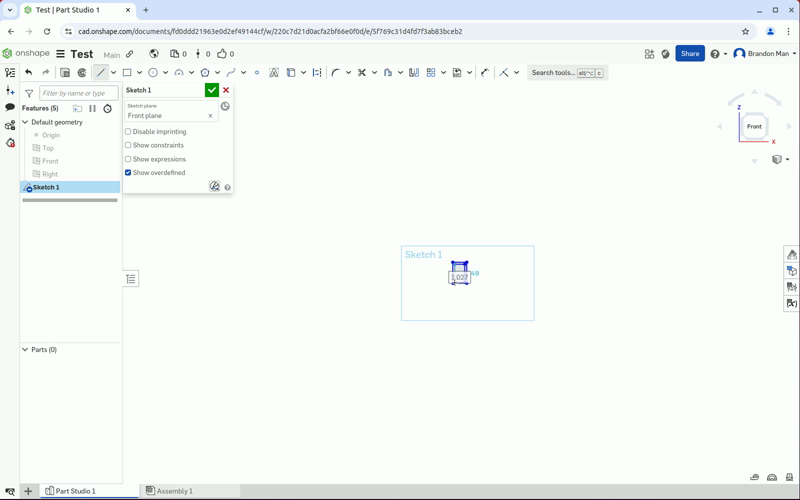
scroll(6)
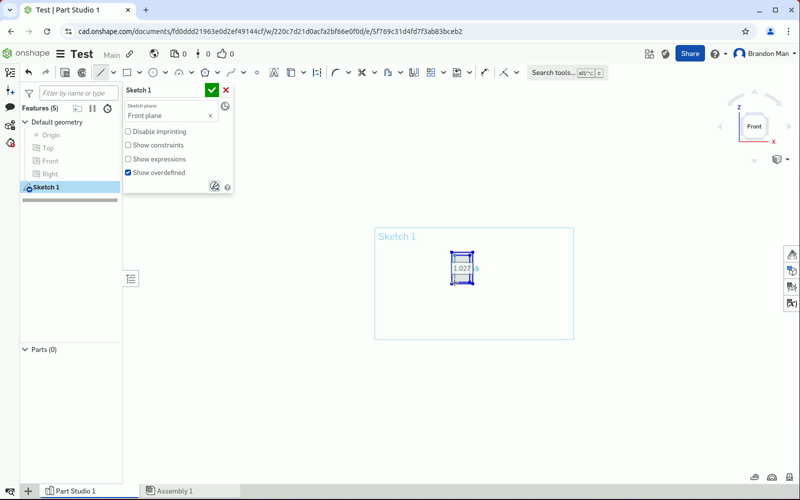
scroll(6)
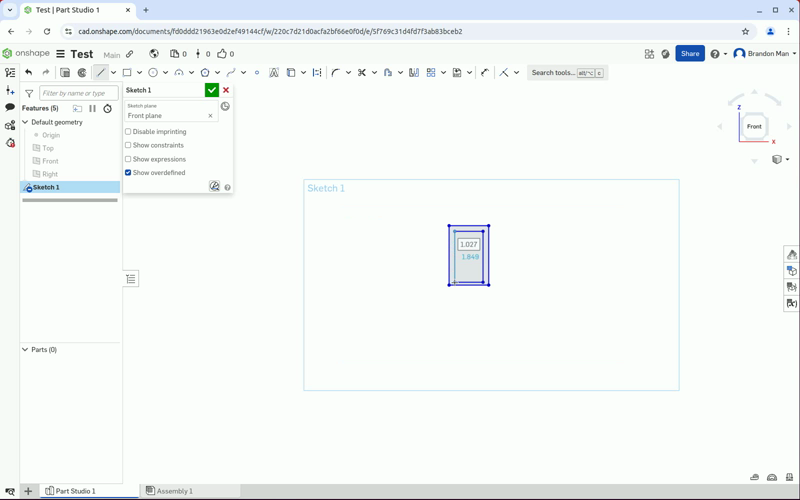
scroll(6)
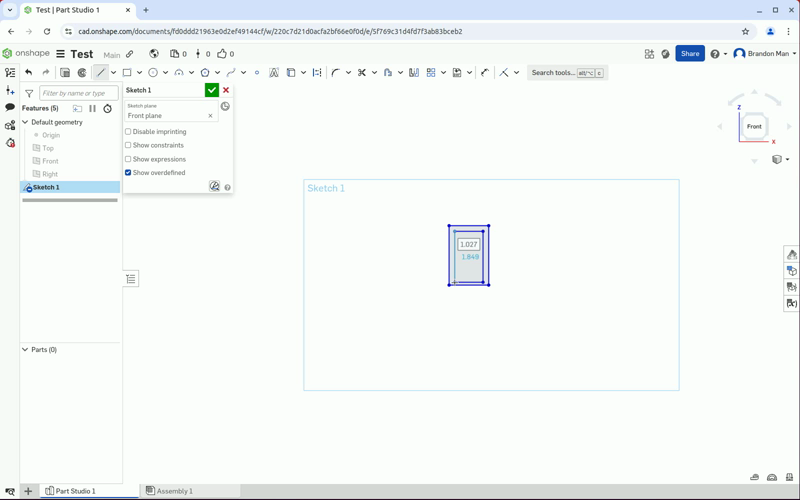
scroll(6)
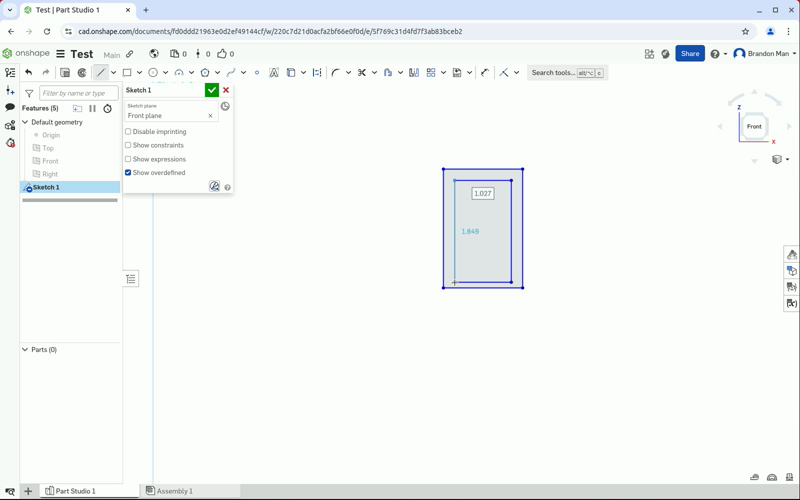
key_up(shift)
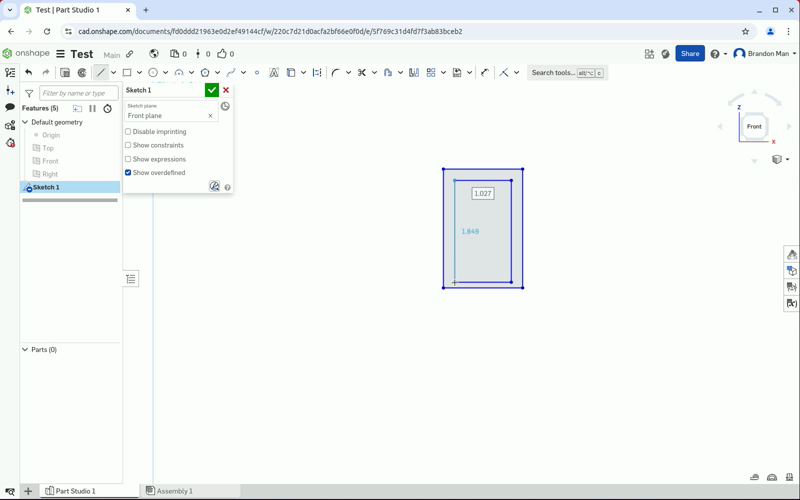
click(454, 282)
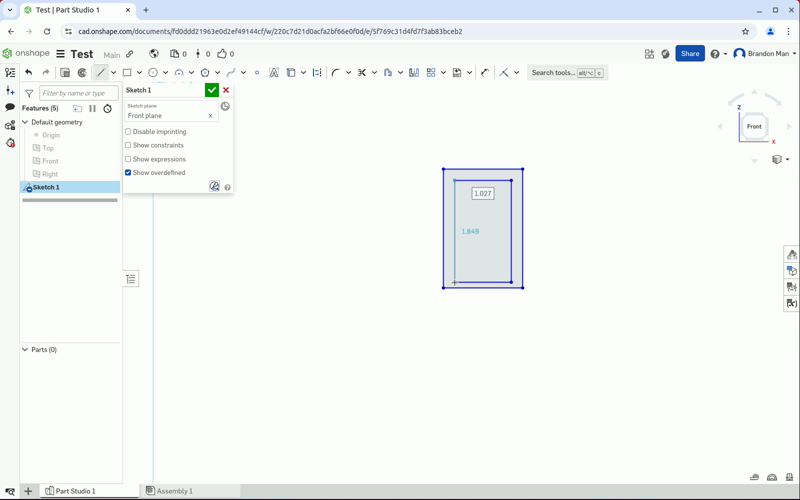
scroll(-6)
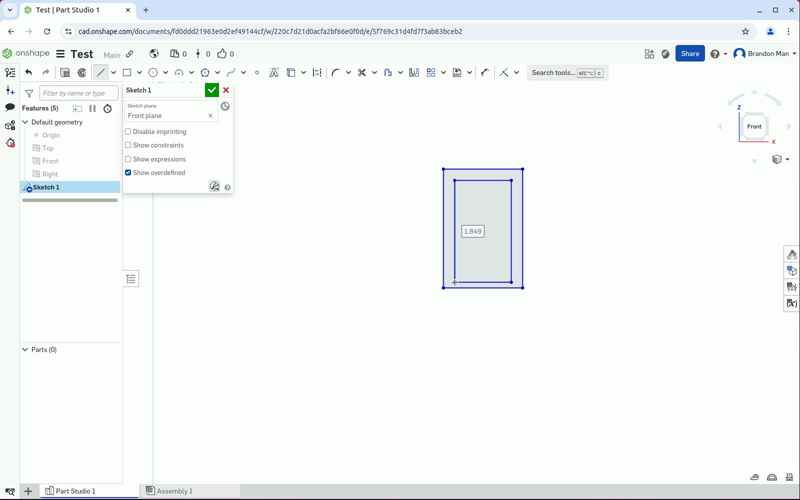
scroll(-6)
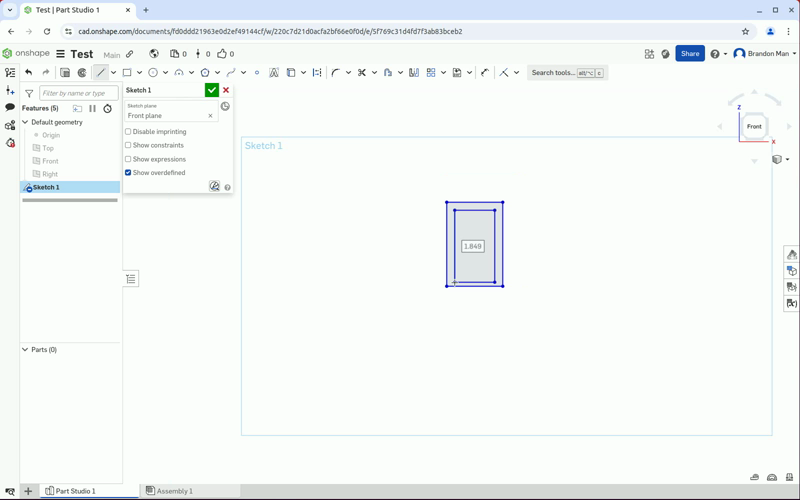
scroll(-6)
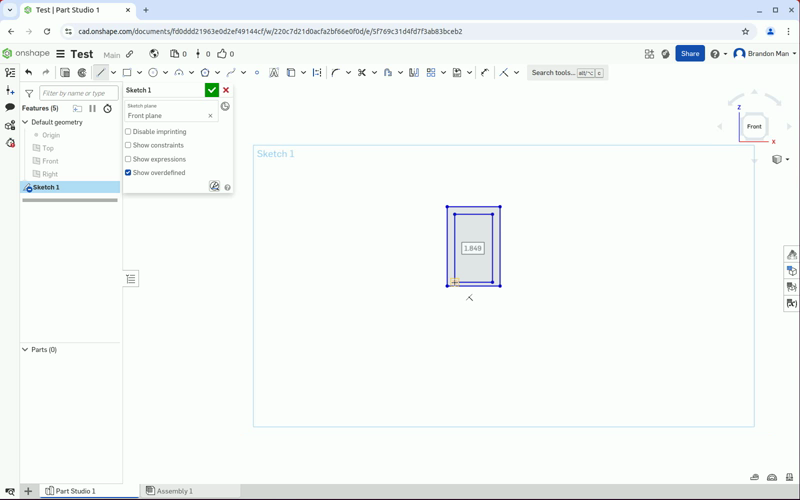
scroll(-6)
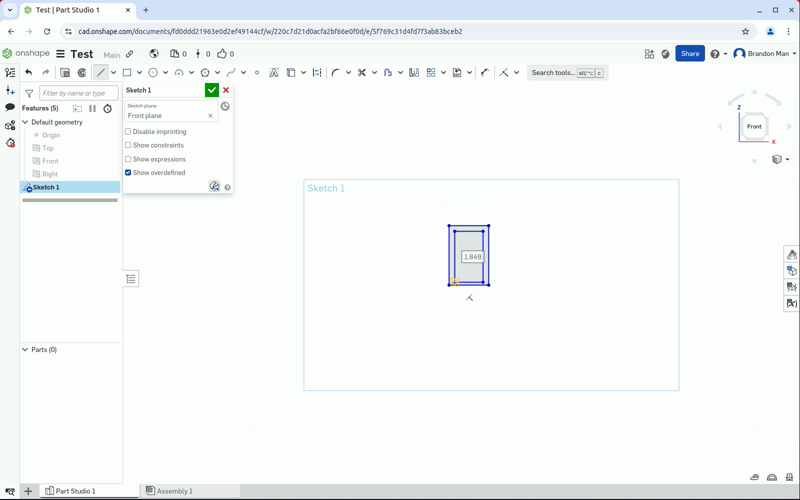
scroll(-6)
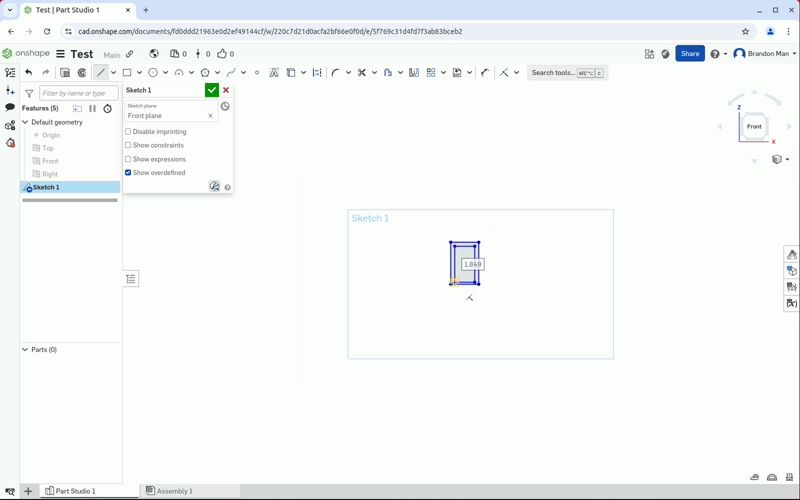
scroll(-6)
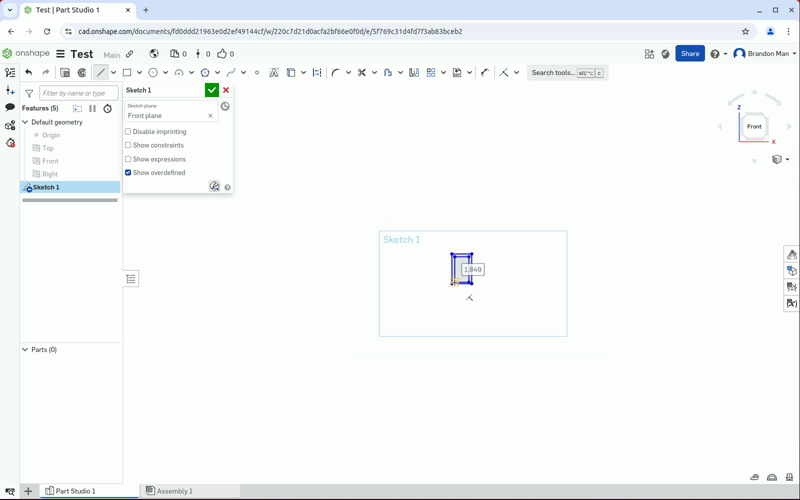
scroll(-6)
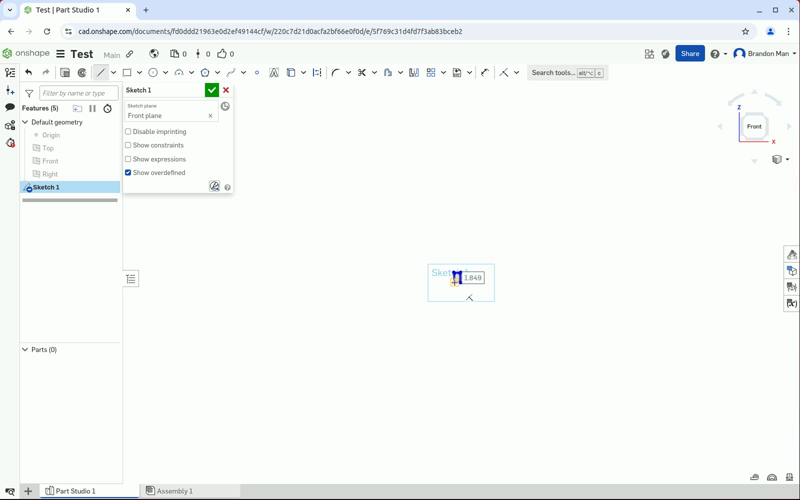
key(esc)
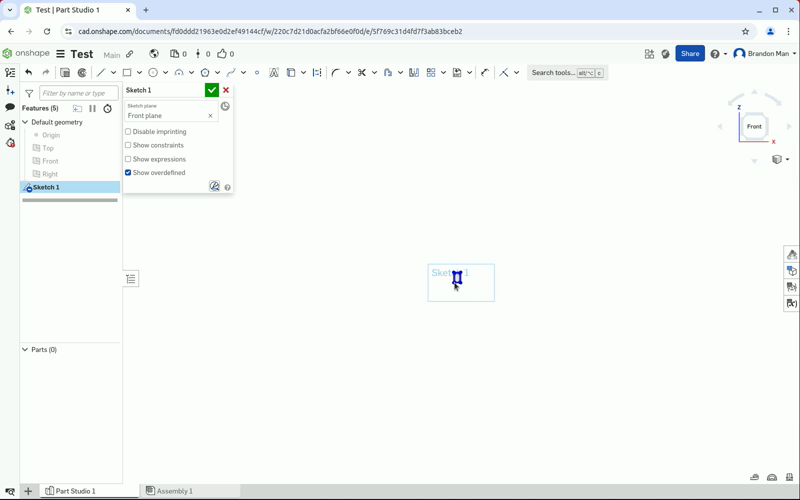
mouse_move(453, 272)
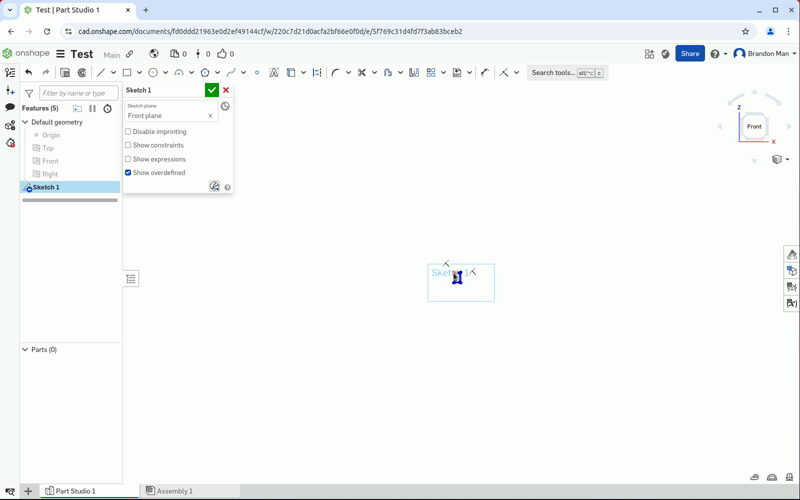
scroll(6)
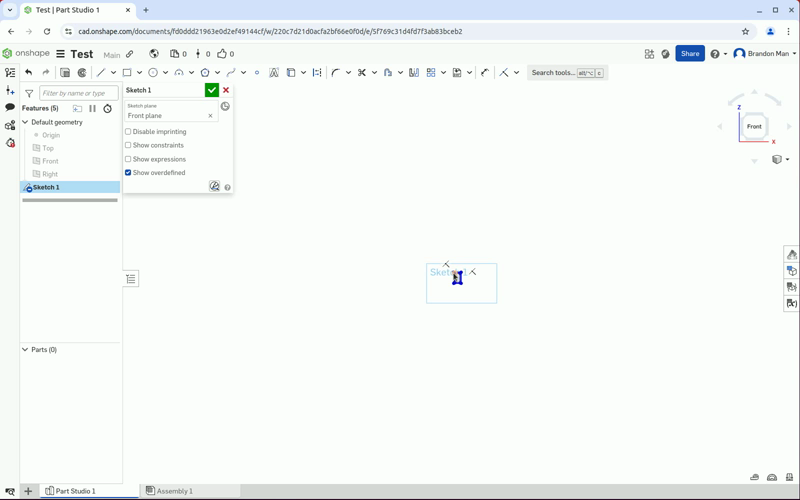
scroll(6)
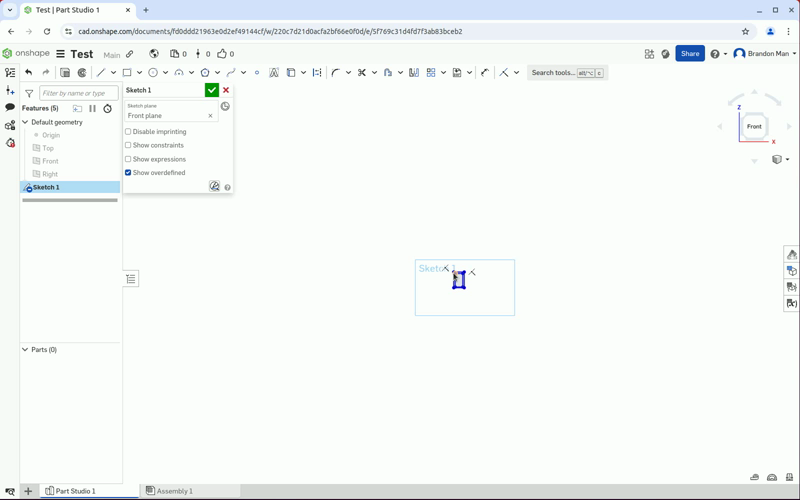
scroll(6)
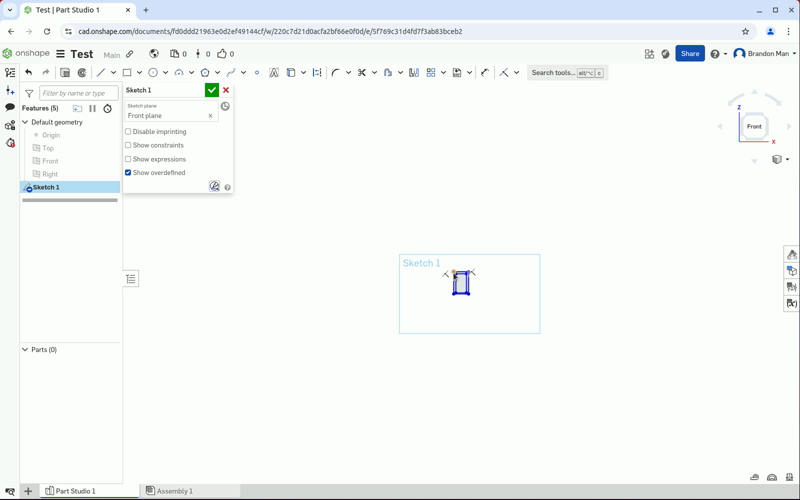
scroll(6)
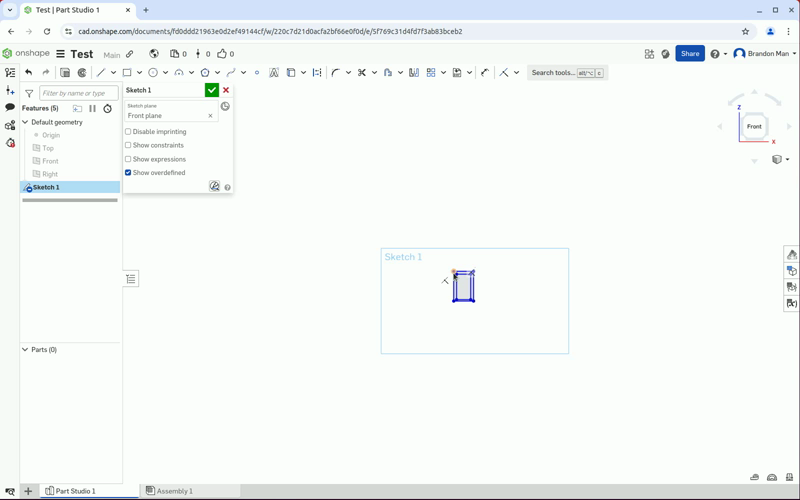
scroll(6)
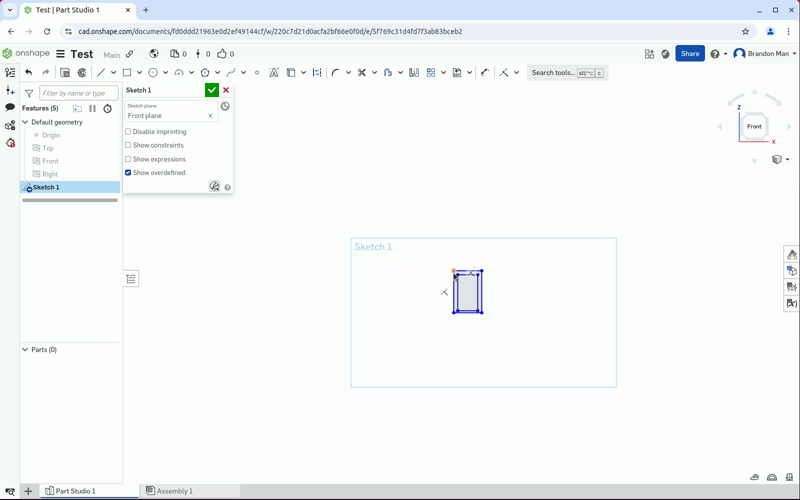
scroll(6)
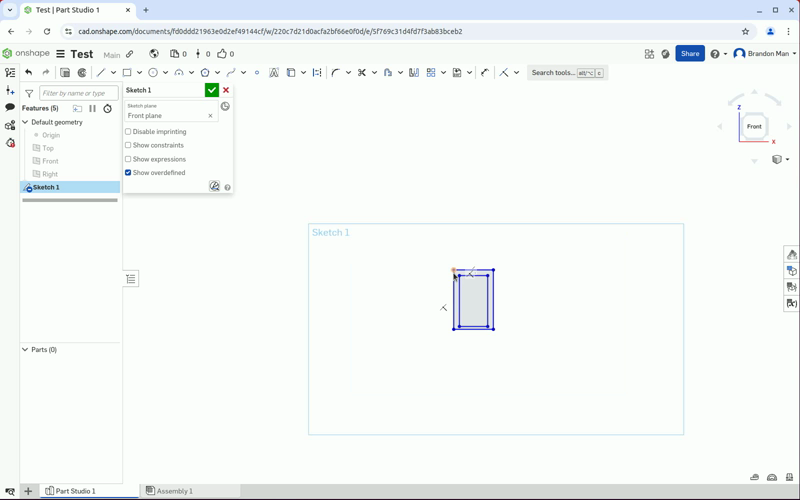
scroll(6)
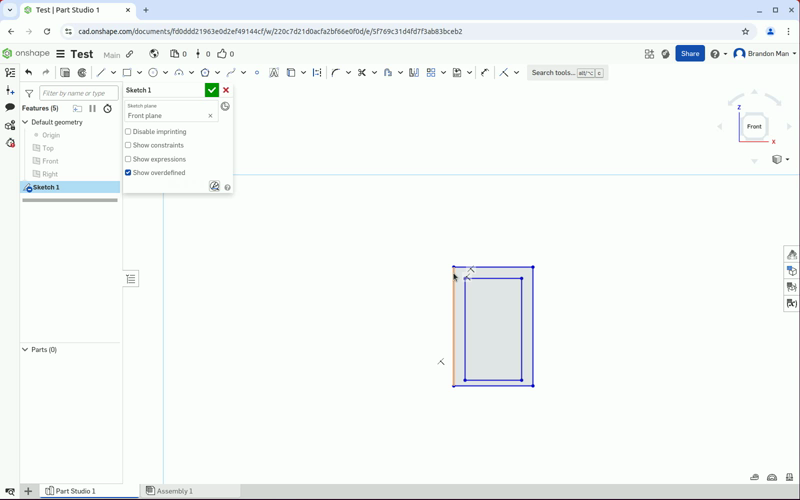
click(453, 272)
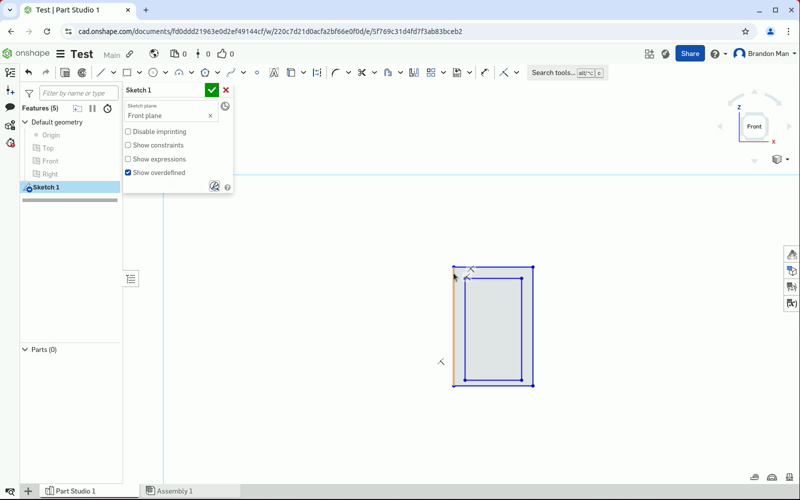
scroll(-6)
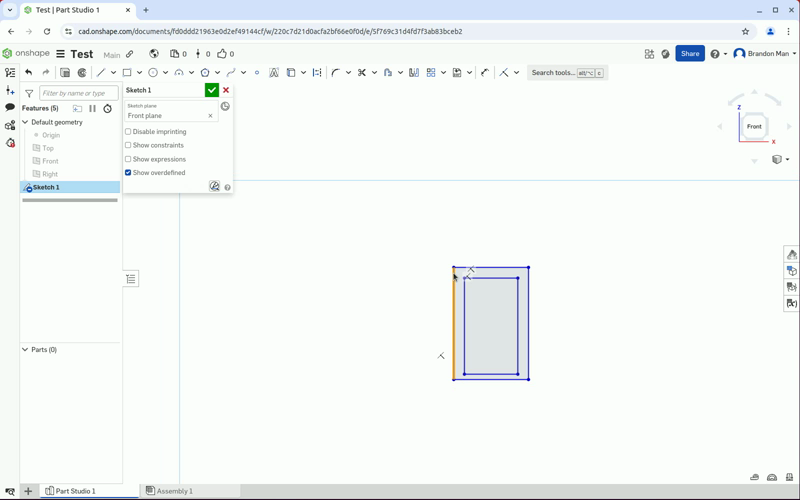
scroll(-6)
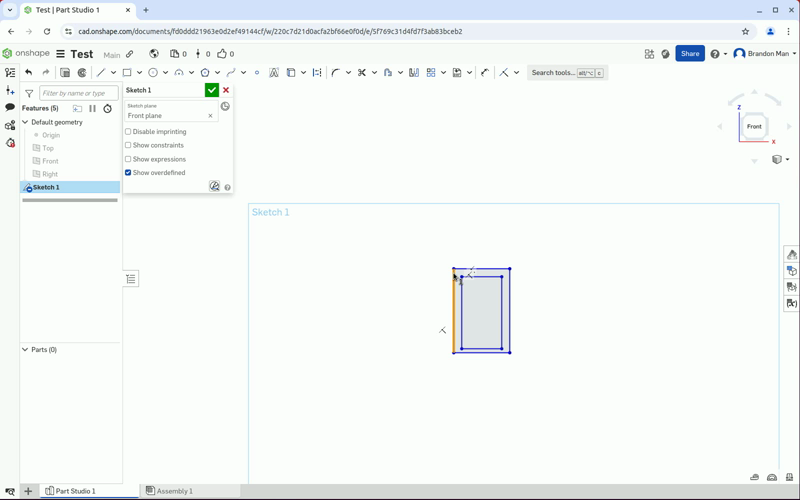
scroll(-6)
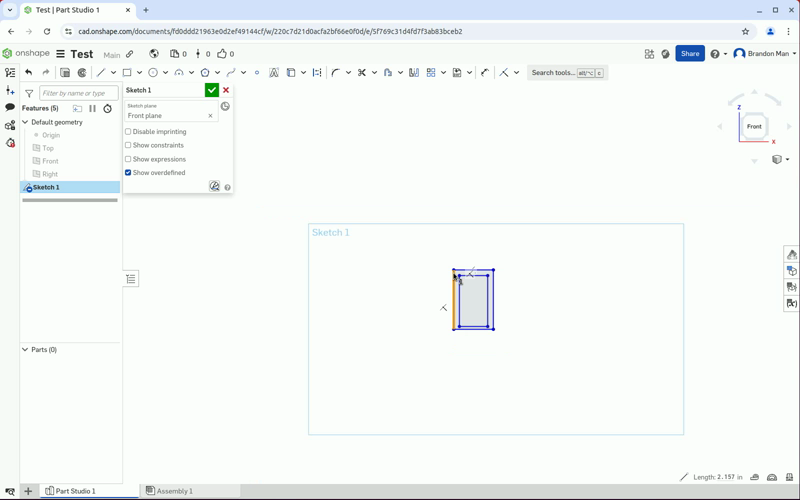
scroll(-6)
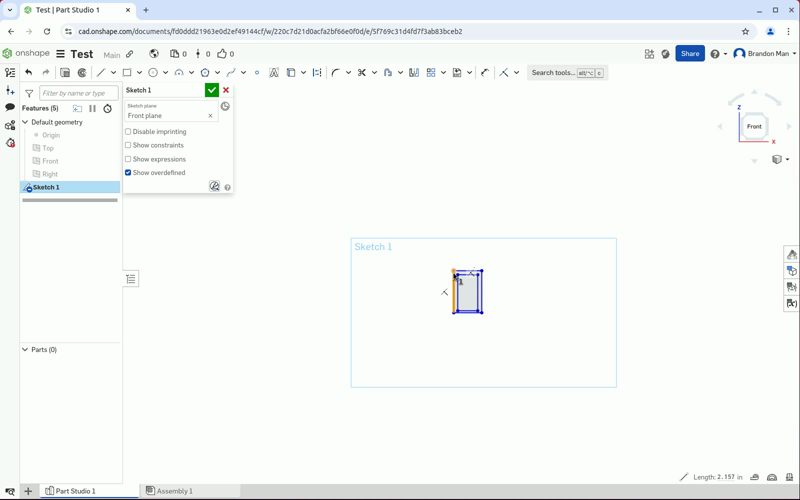
scroll(-6)
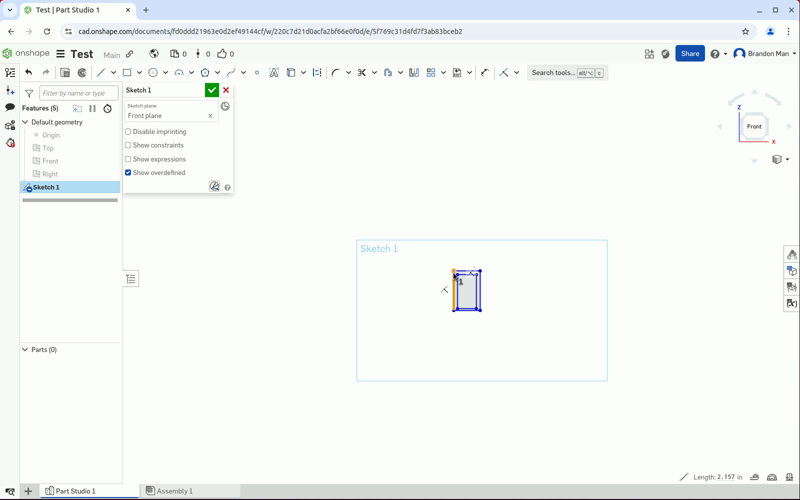
scroll(-6)
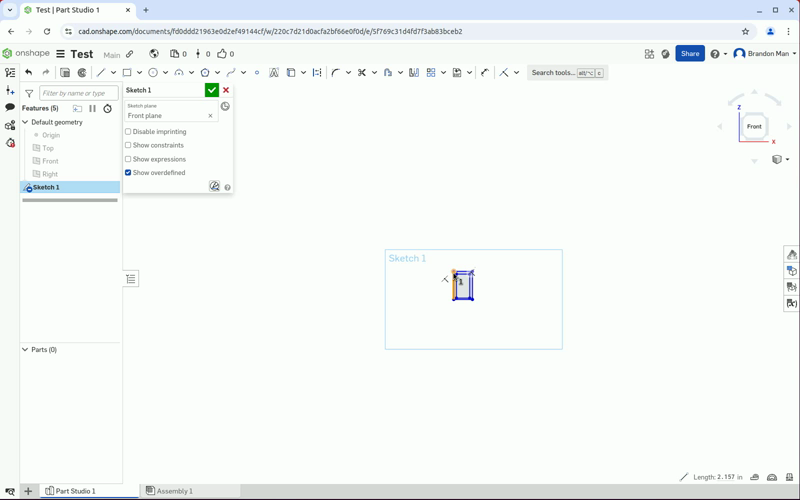
scroll(-6)
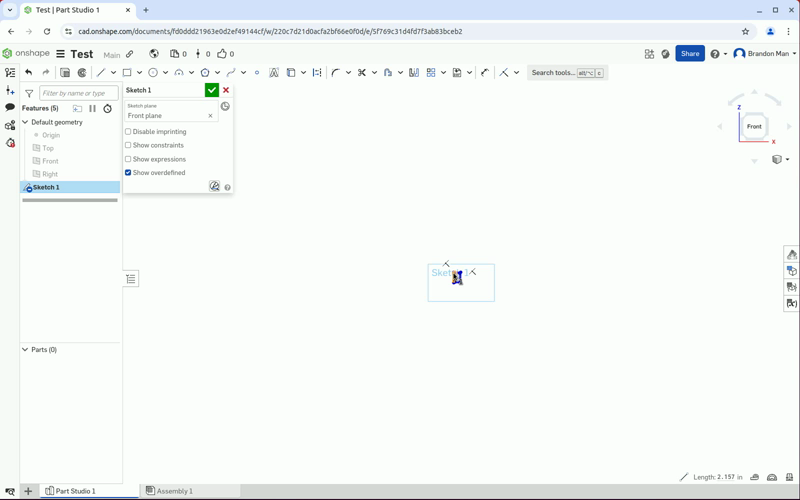
mouse_move(73, 352)
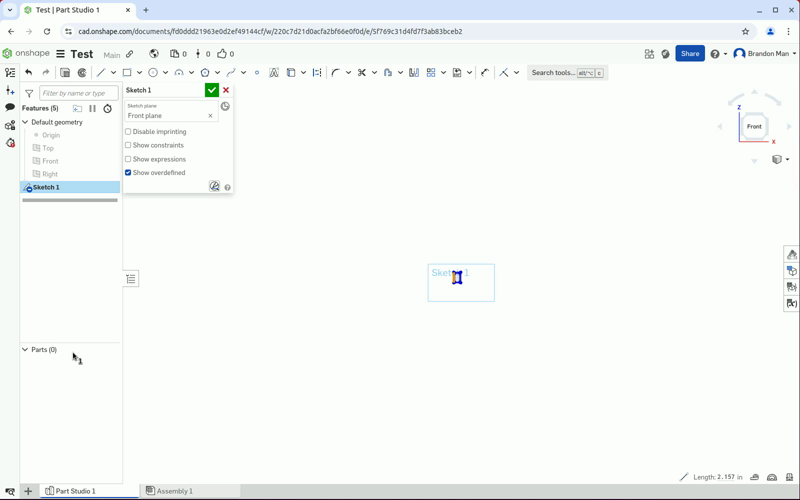
key(shift+y)
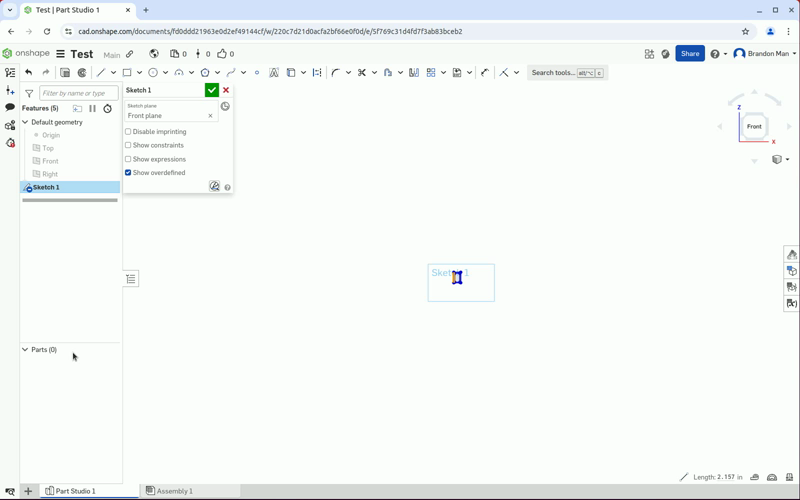
key(shift+e)
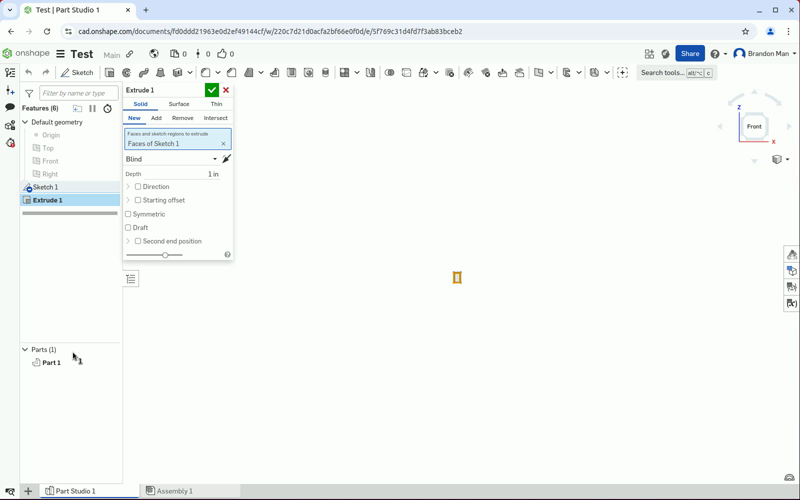
mouse_move(143, 106)
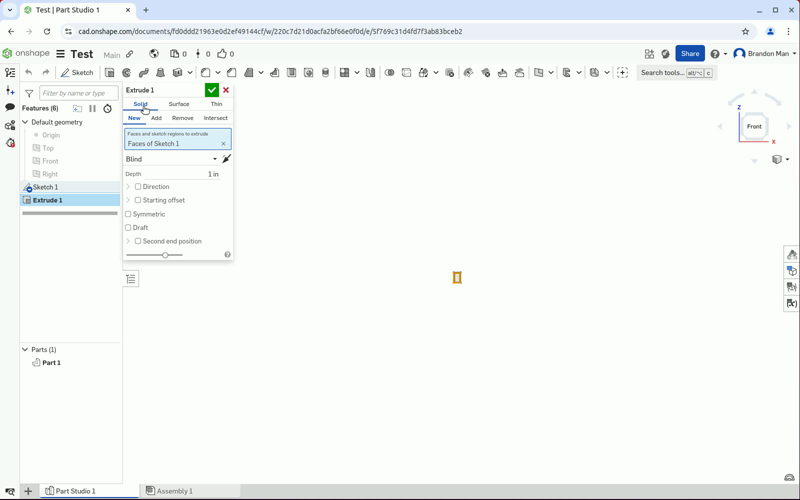
click(143, 106)
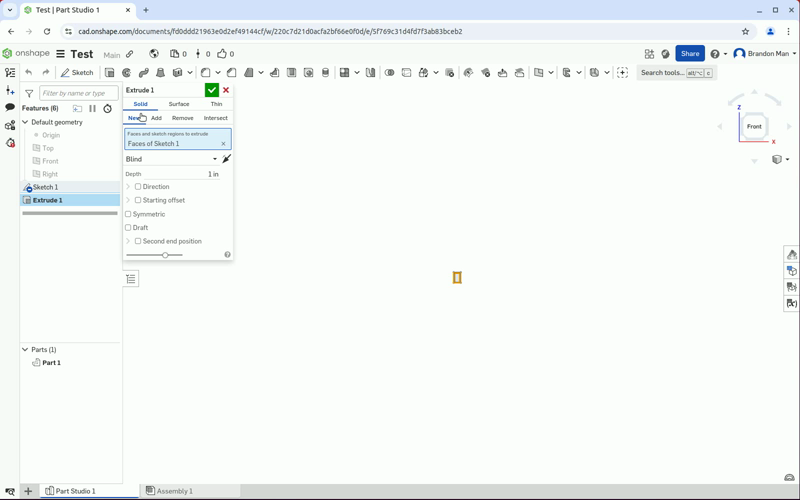
mouse_move(137, 120)
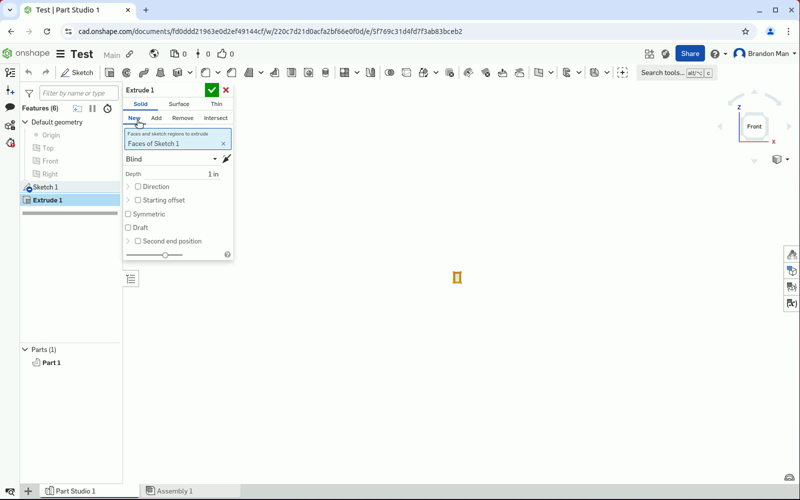
click(137, 120)
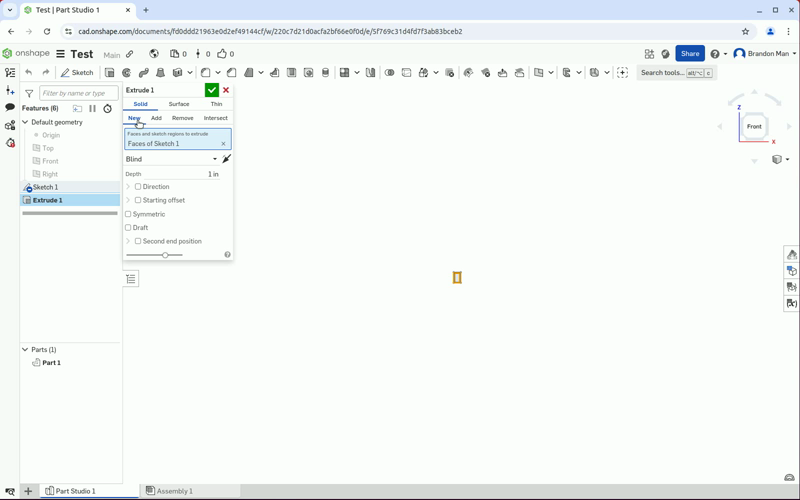
key(tab, 4)
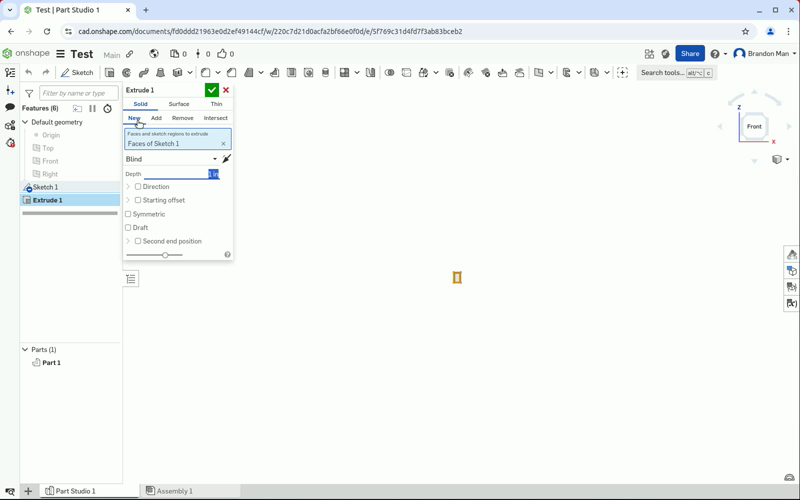
text(-23.108)
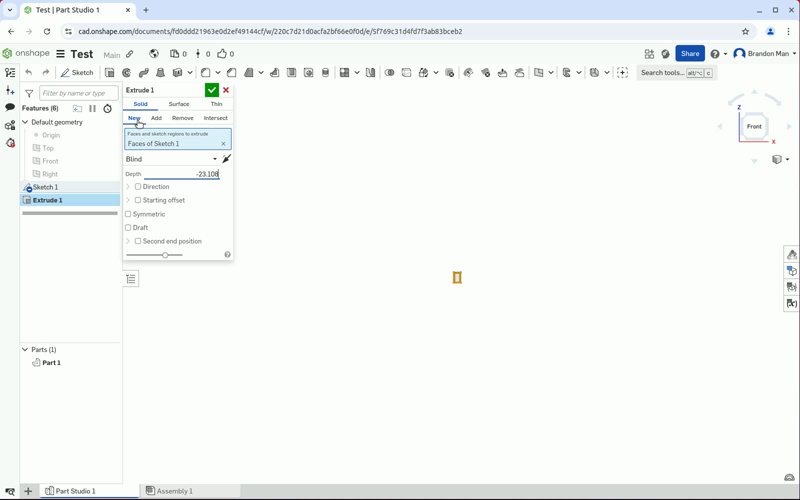
key(enter)
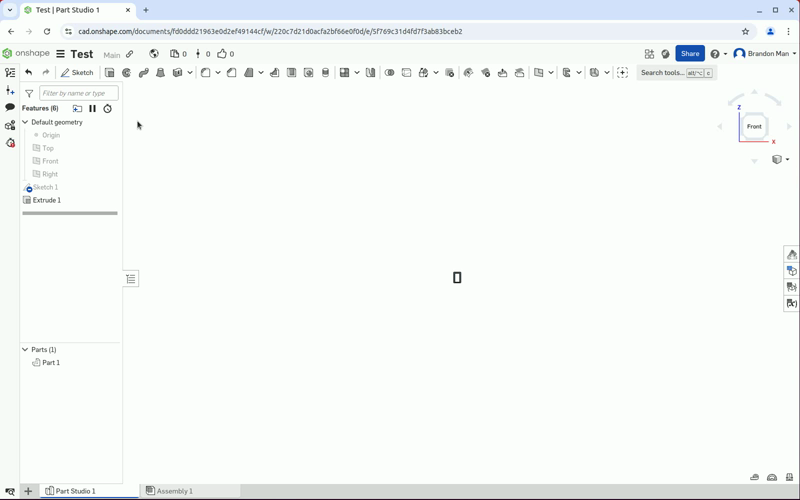
key(shift+h)
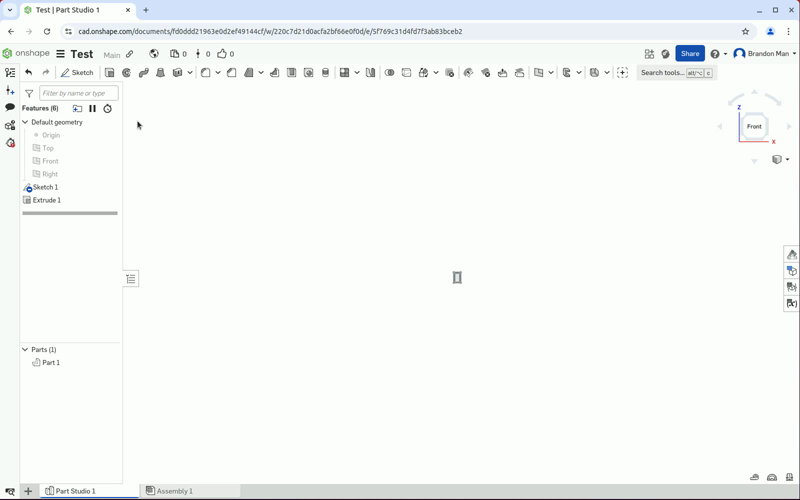
key(shift+h)
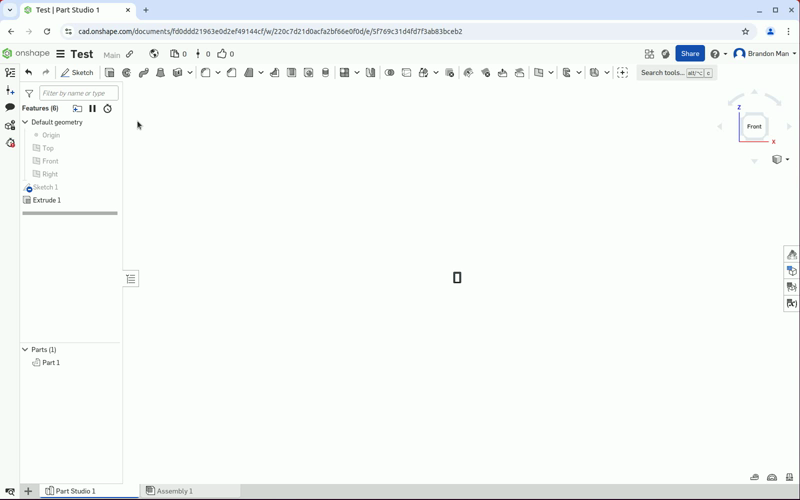
mouse_move(73, 189)
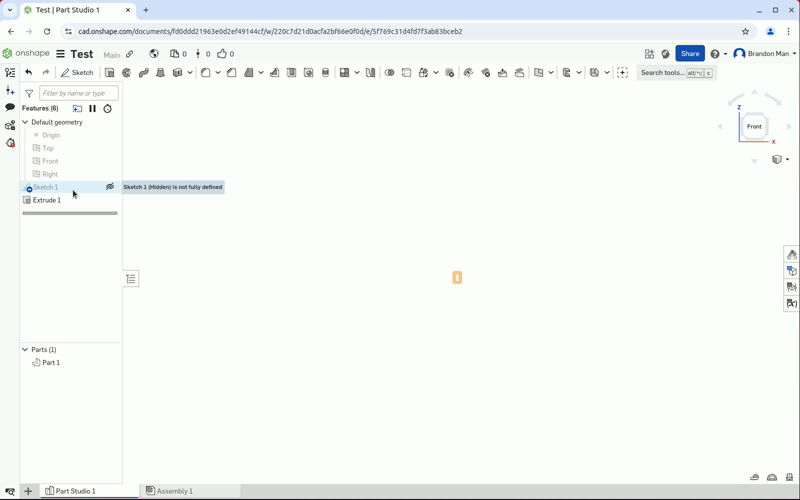
click(73, 189)
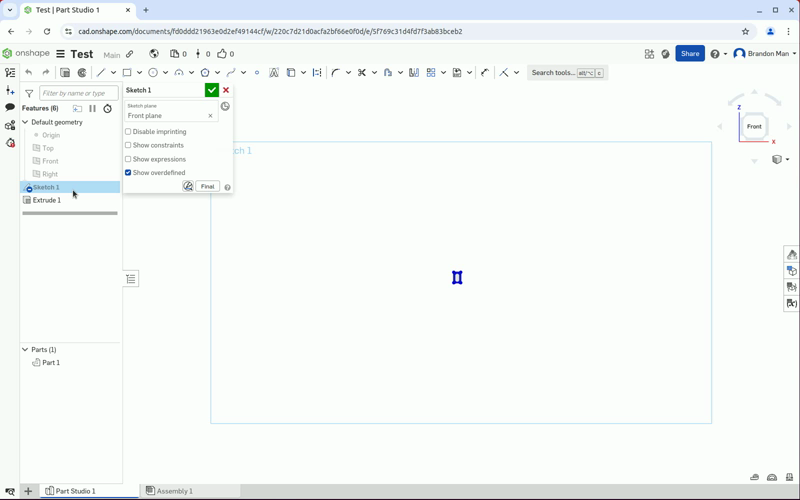
mouse_move(229, 92)
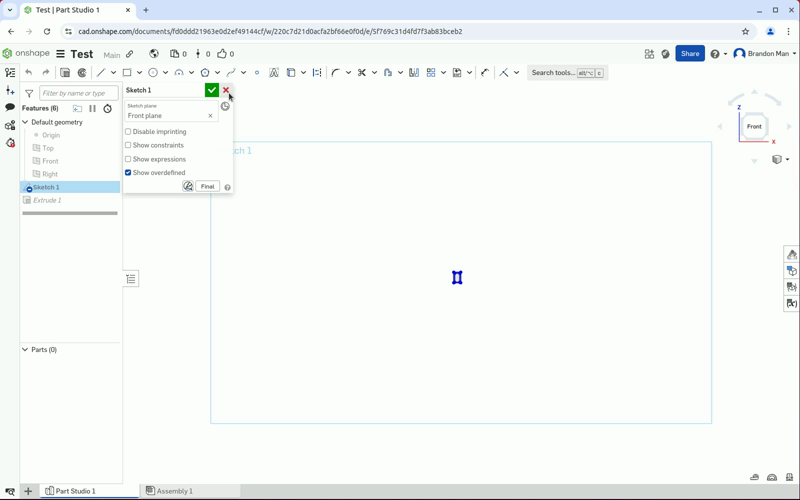
click(229, 92)
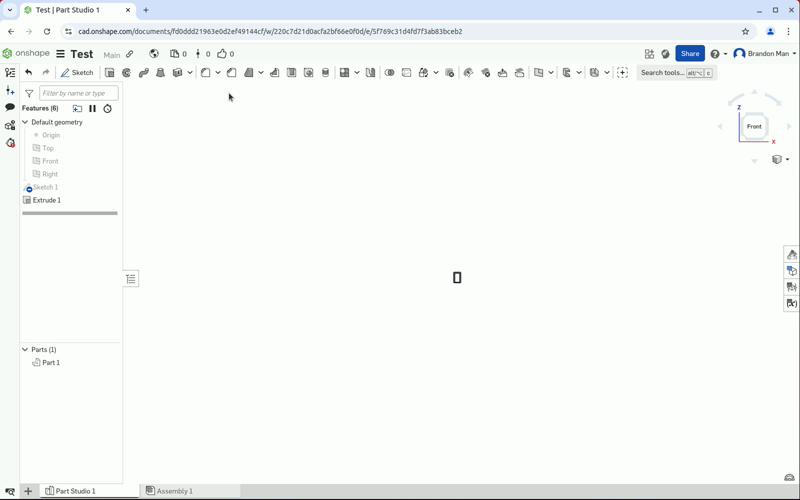
mouse_move(73, 352)
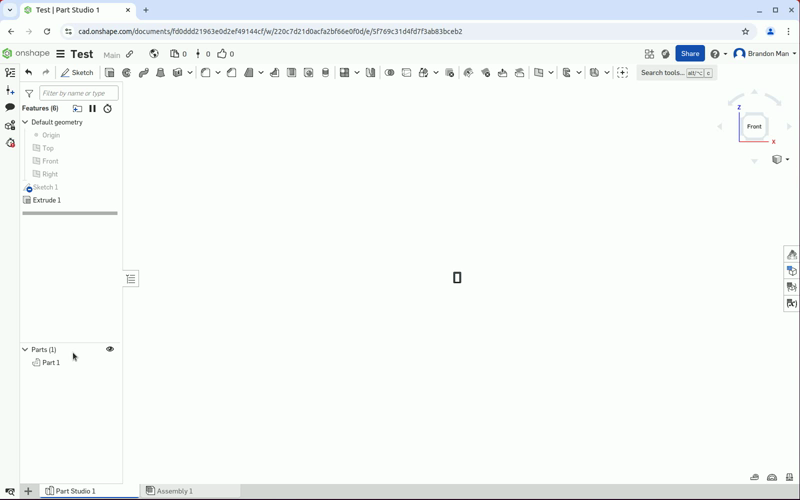
key(y)
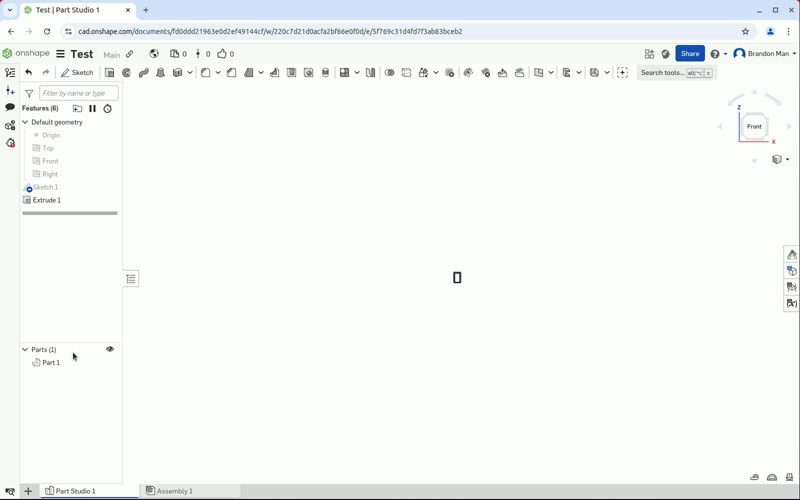
key(shift+p)
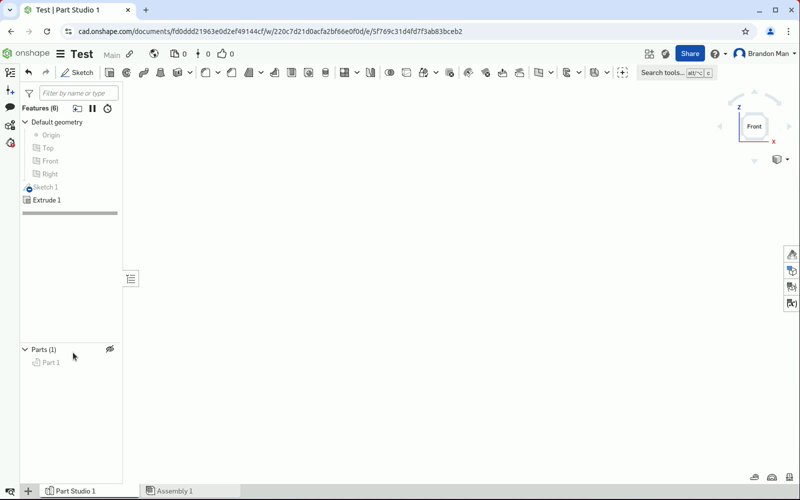
key(space)
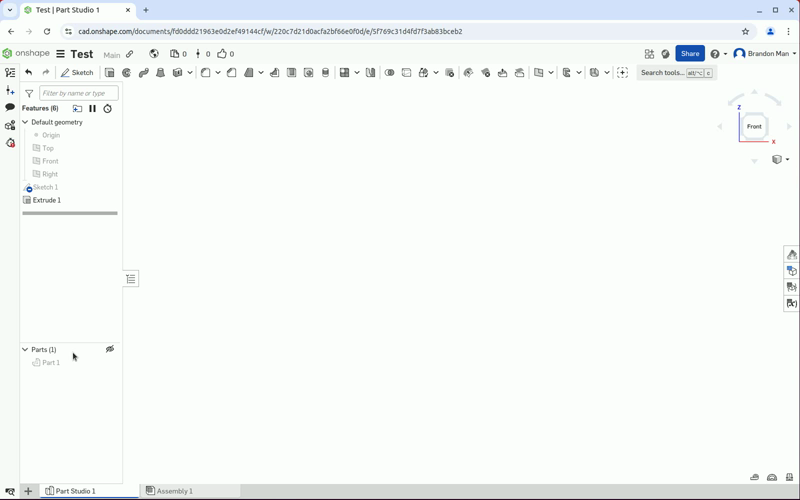
key_down(shift)
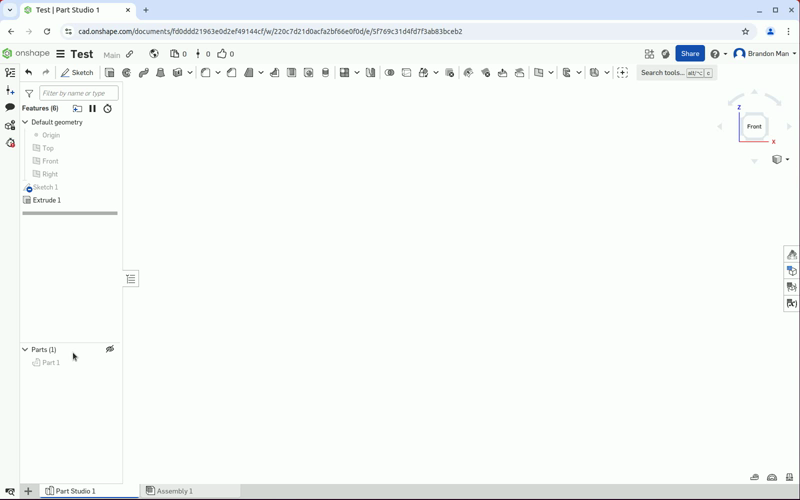
key(left)
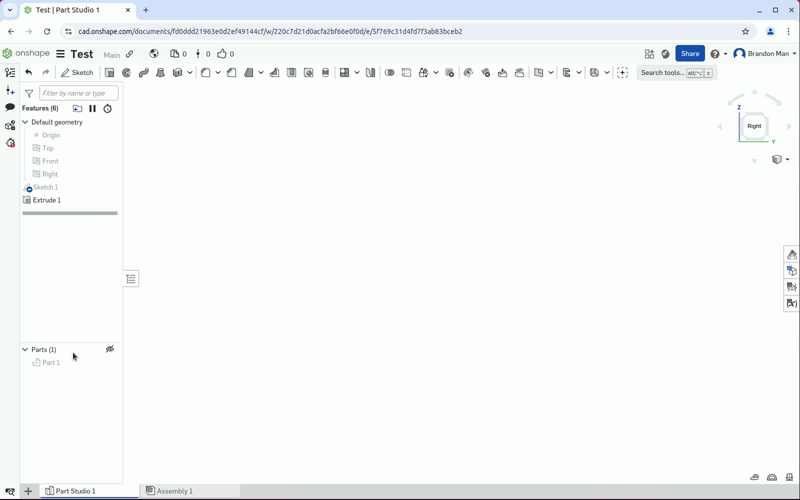
key_up(shift)
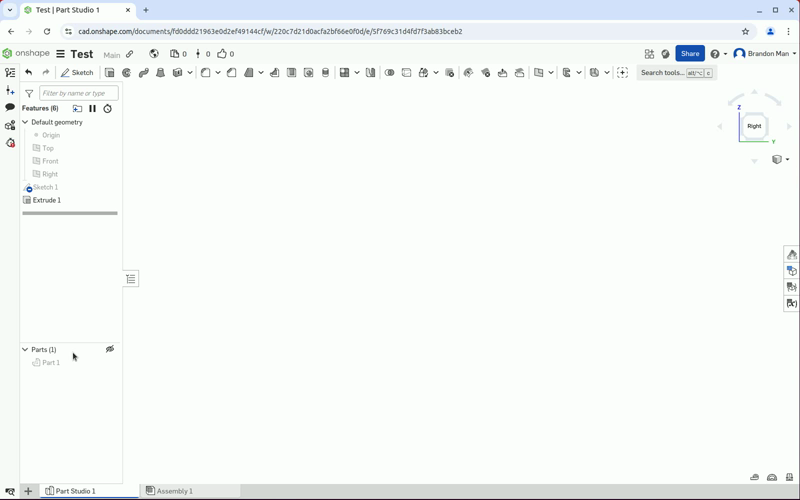
mouse_move(73, 352)
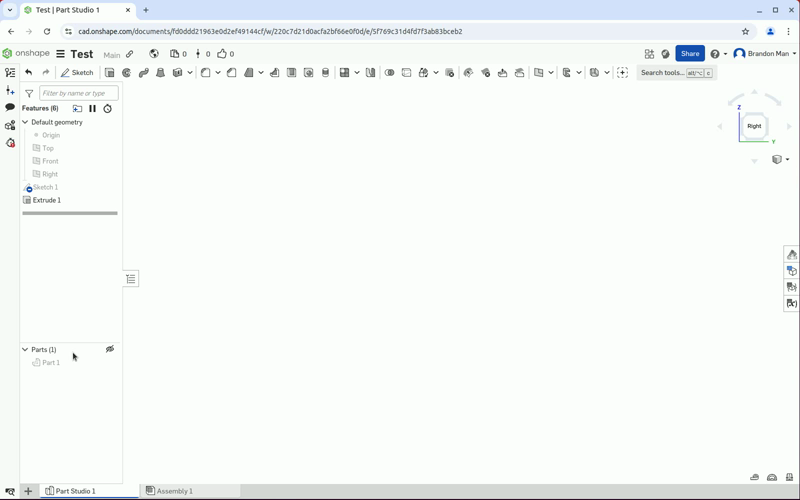
key(shift+y)
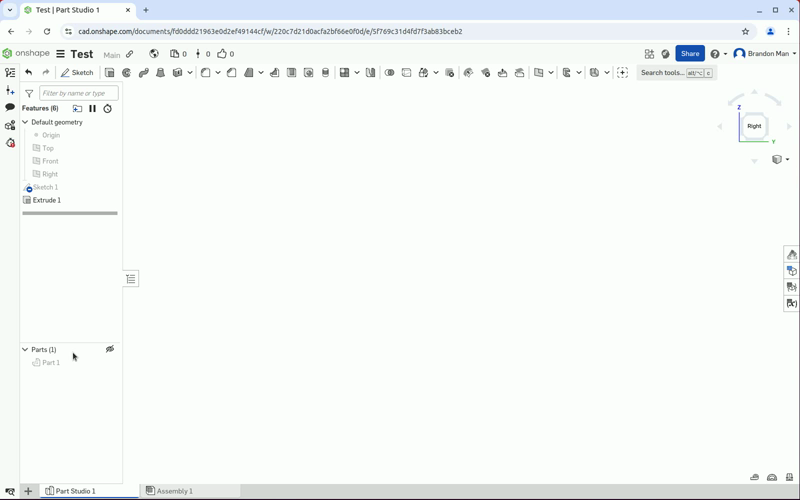
key(shift+s)
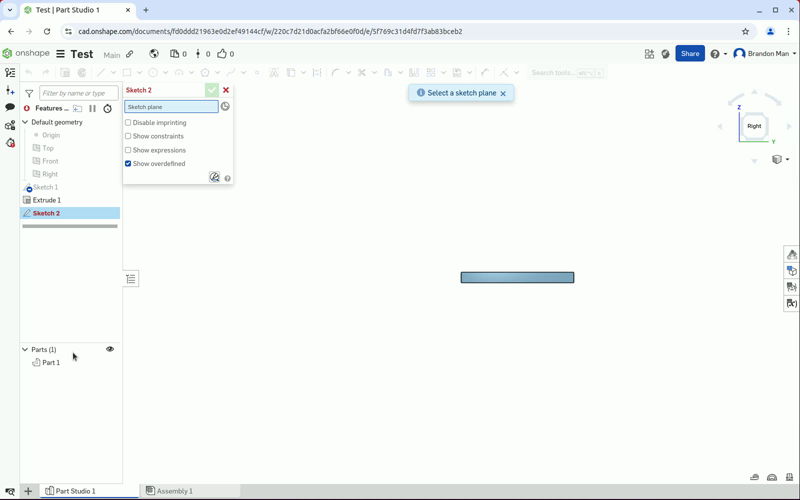
mouse_move(73, 176)
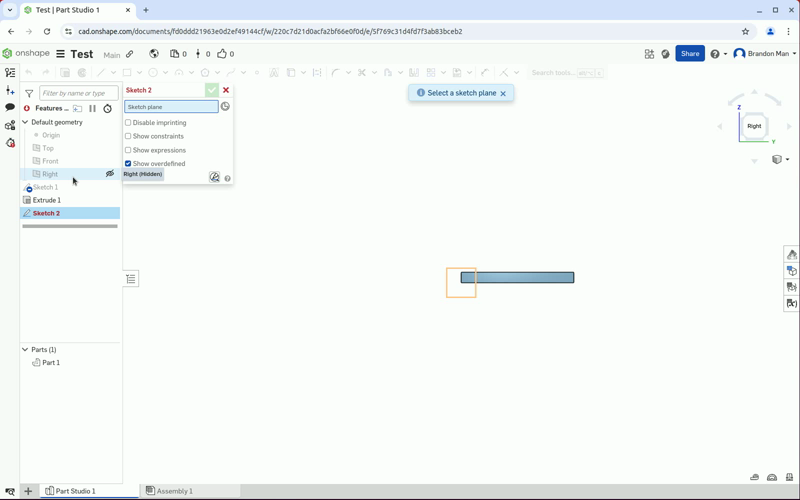
click(73, 176)
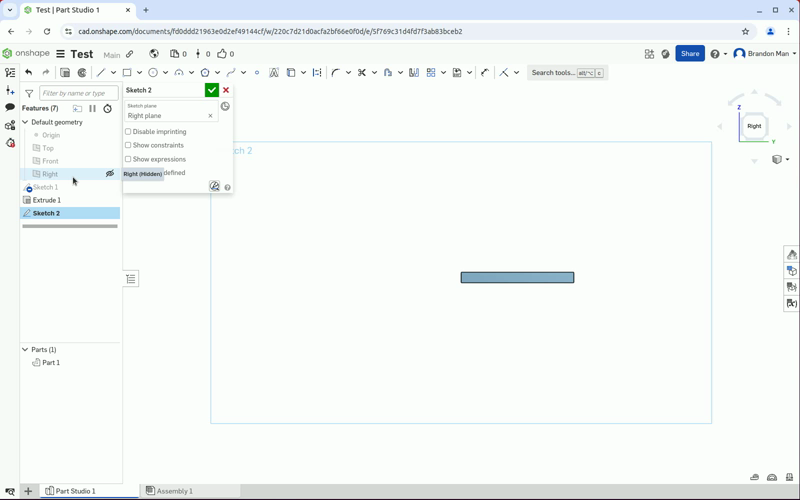
mouse_move(73, 352)
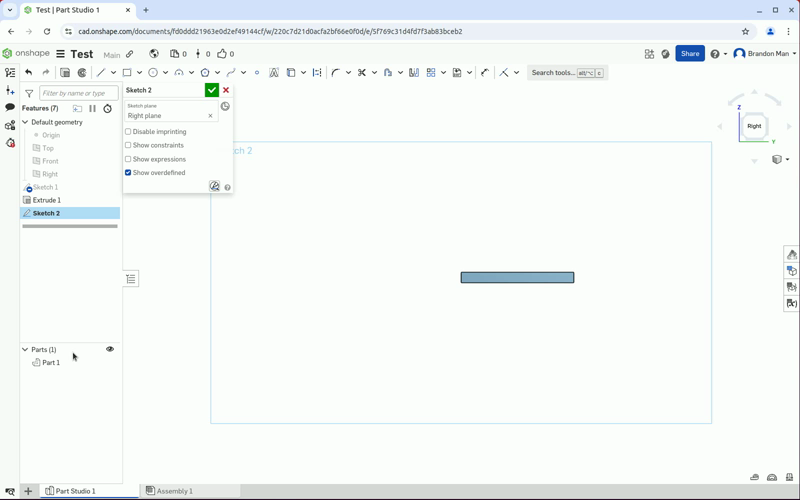
key(y)
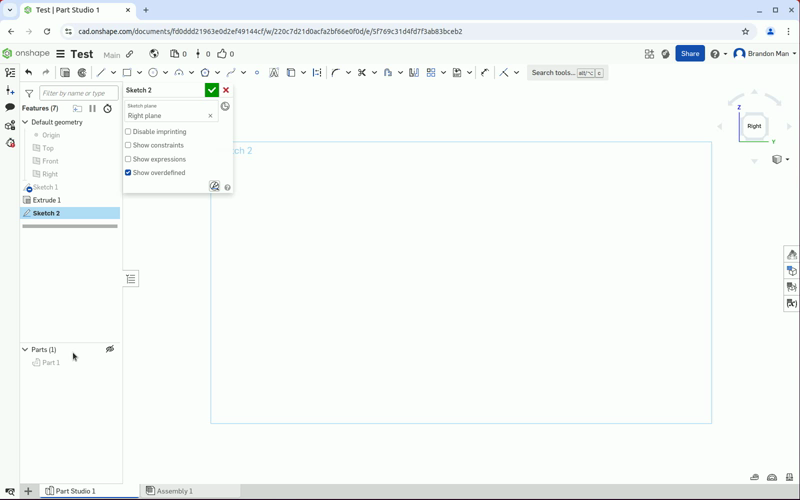
key(l)
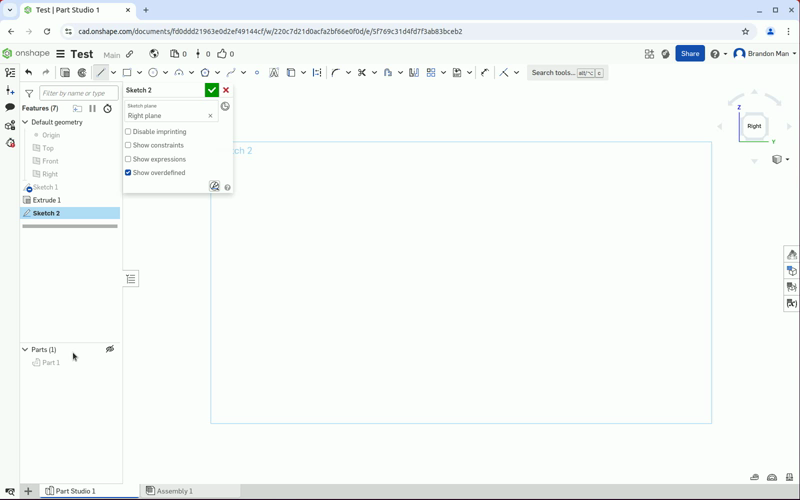
key_down(shift)
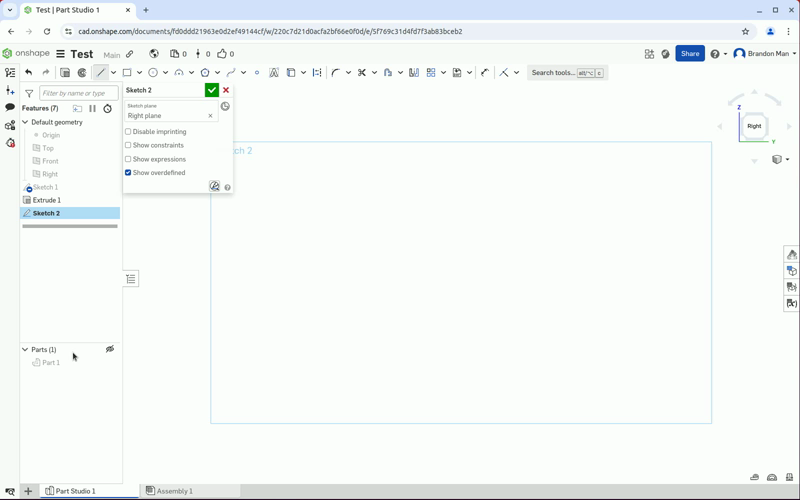
mouse_move(460, 282)
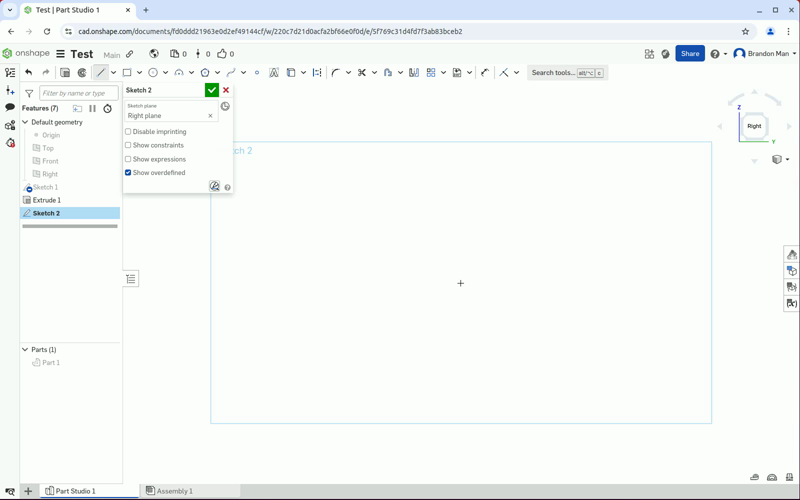
click(460, 282)
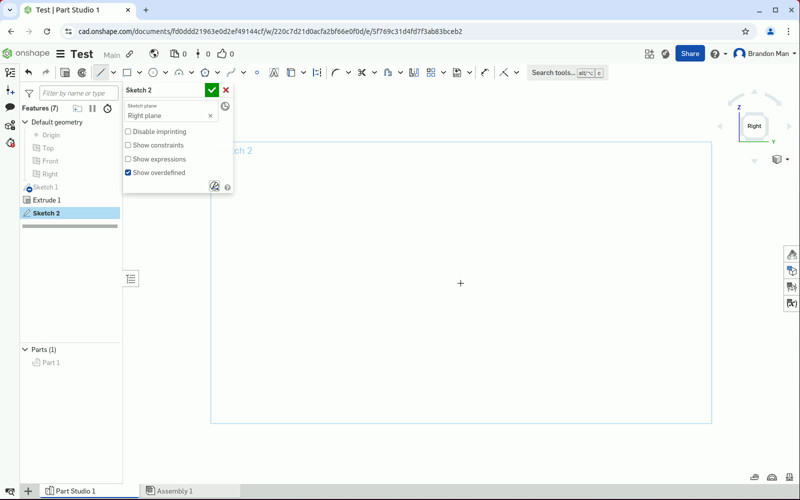
key_up(shift)
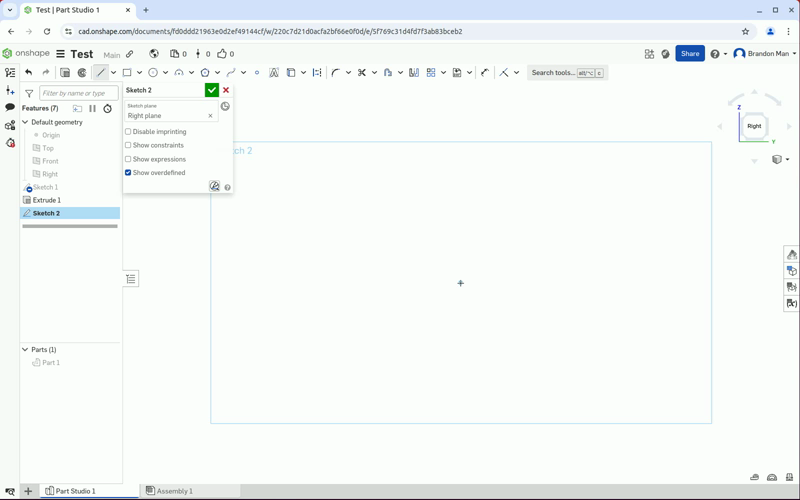
key_down(shift)
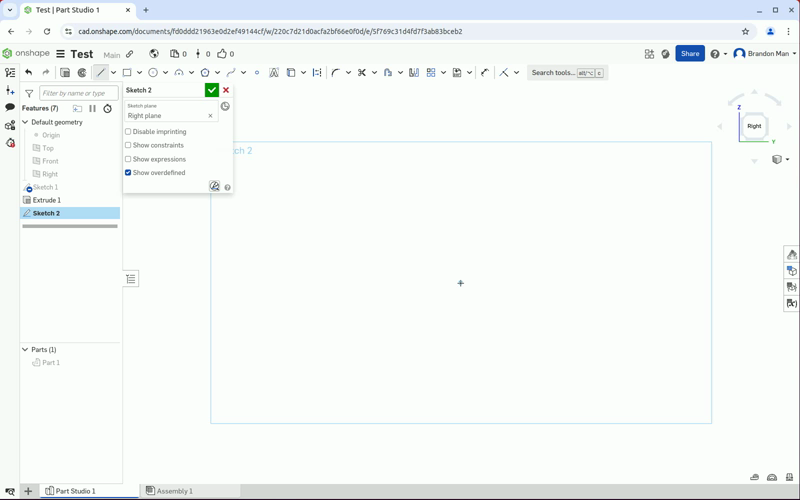
mouse_move(490, 282)
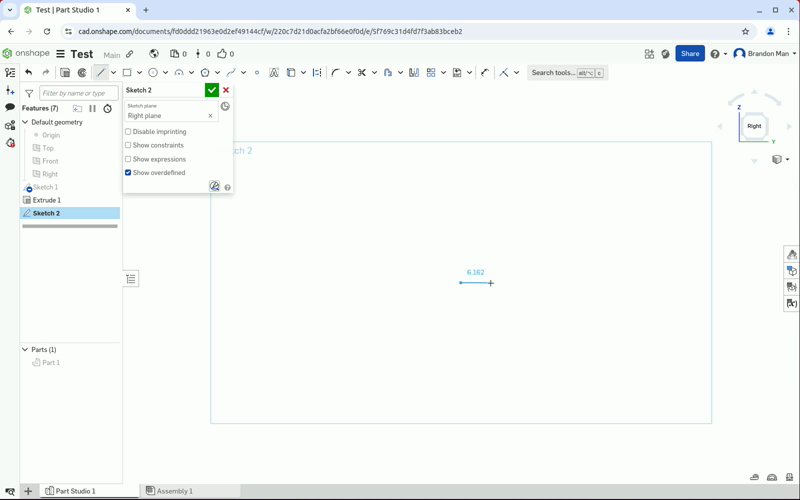
mouse_move(467, 282)
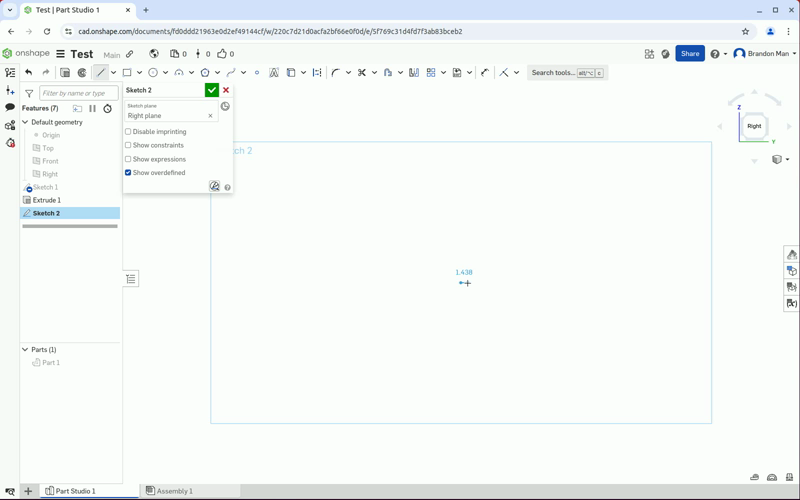
scroll(6)
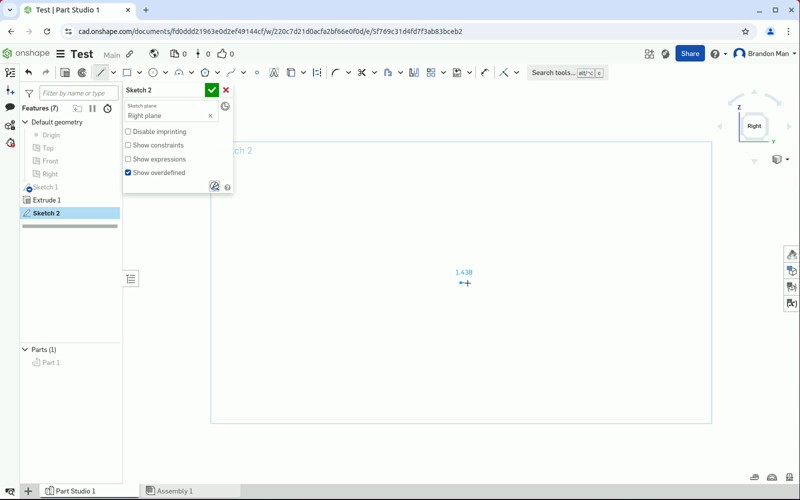
scroll(6)
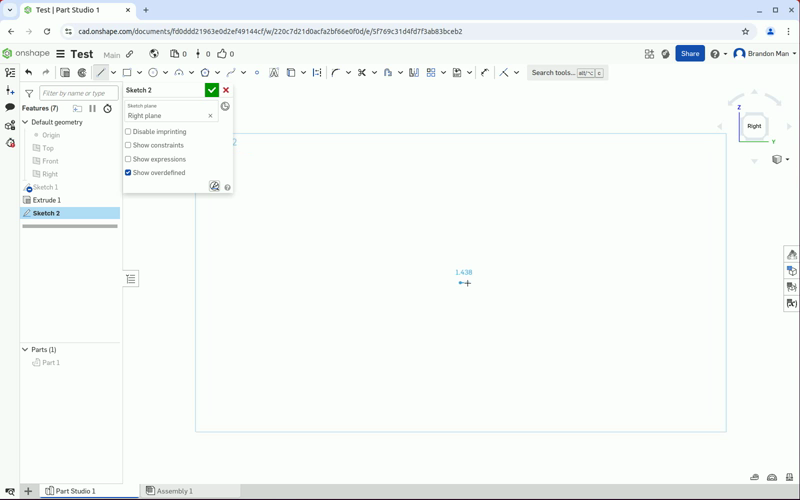
scroll(6)
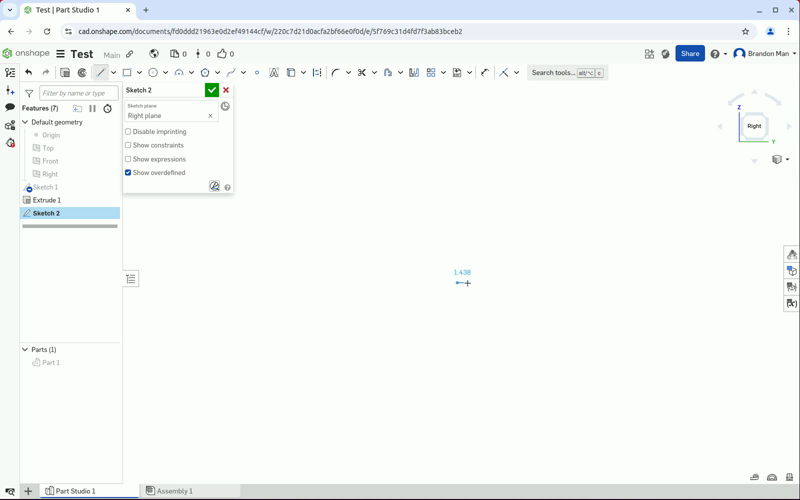
scroll(6)
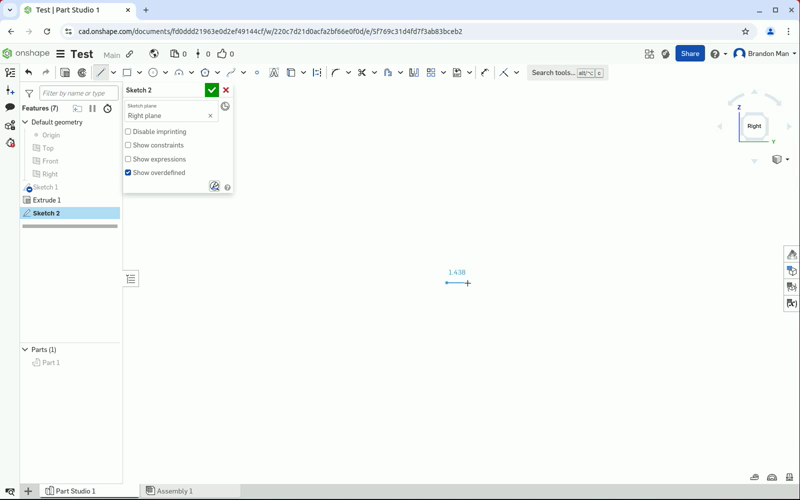
scroll(6)
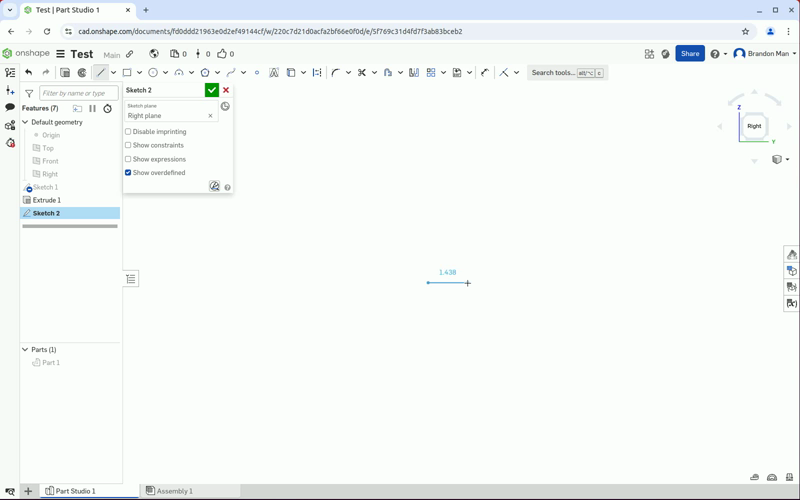
scroll(6)
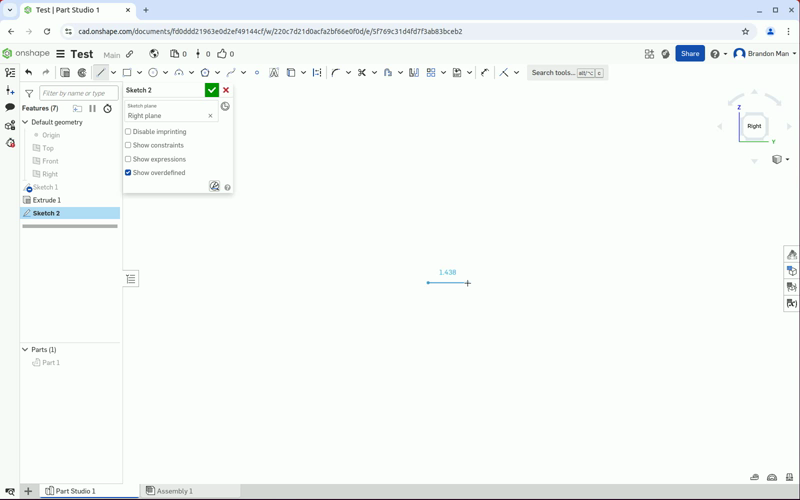
scroll(6)
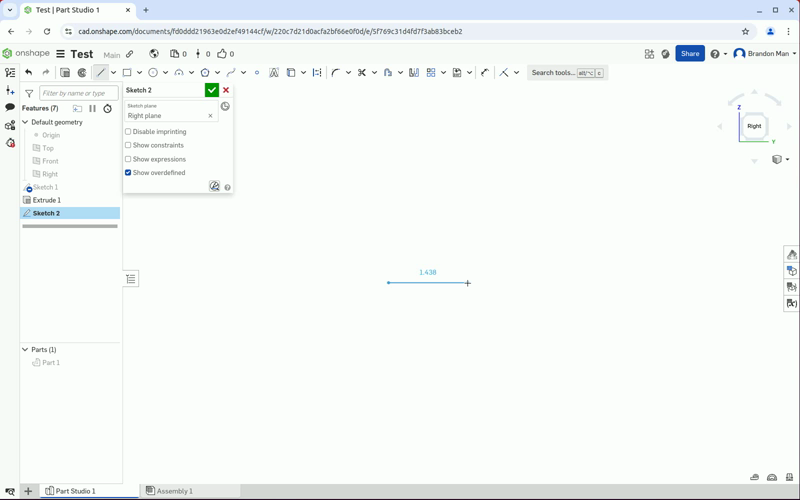
click(467, 282)
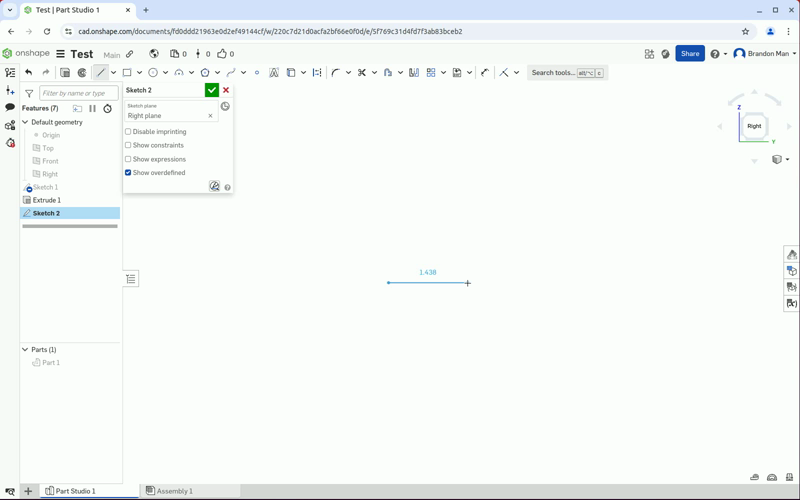
scroll(-6)
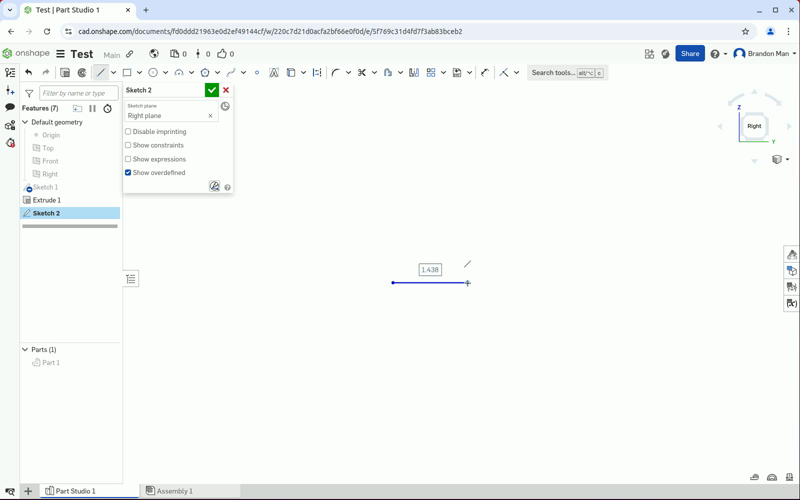
scroll(-6)
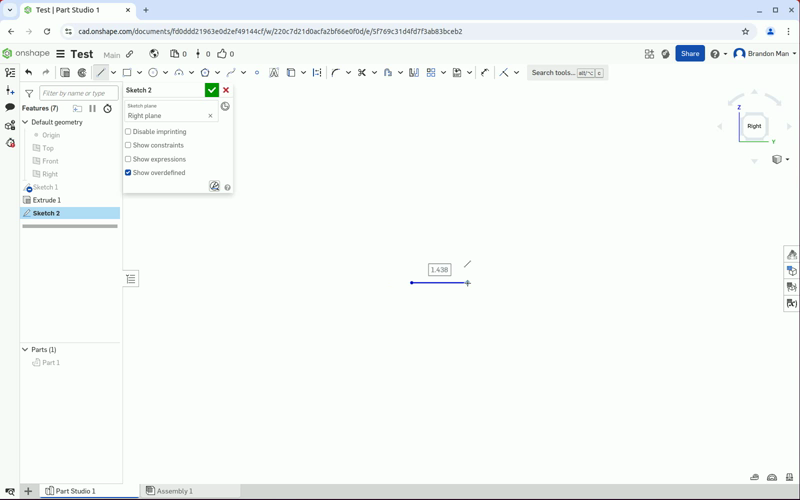
scroll(-6)
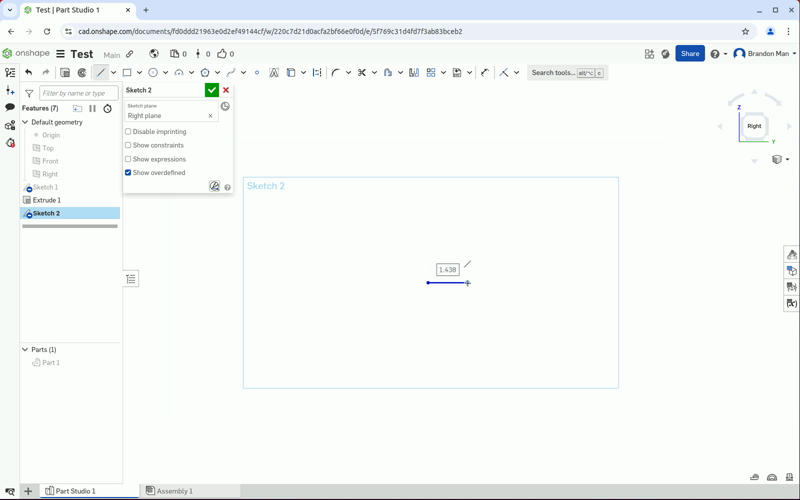
scroll(-6)
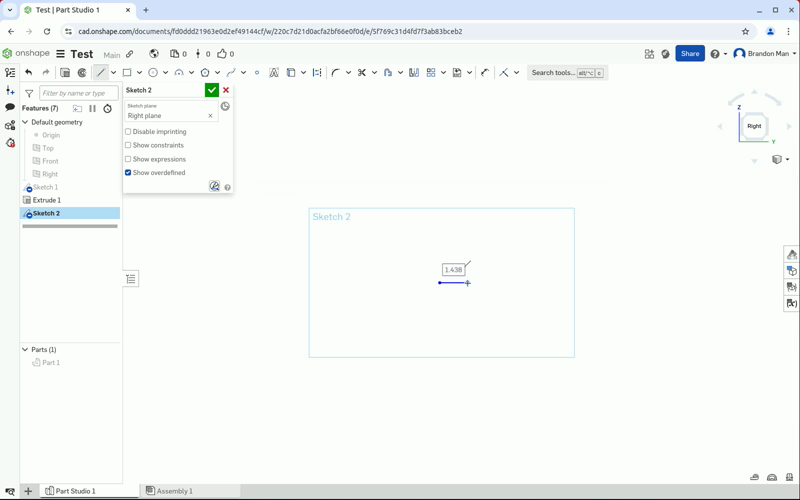
scroll(-6)
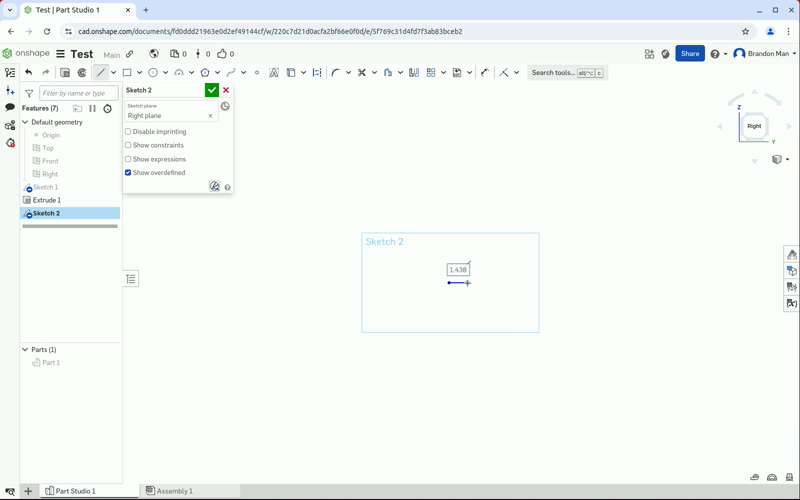
scroll(-6)
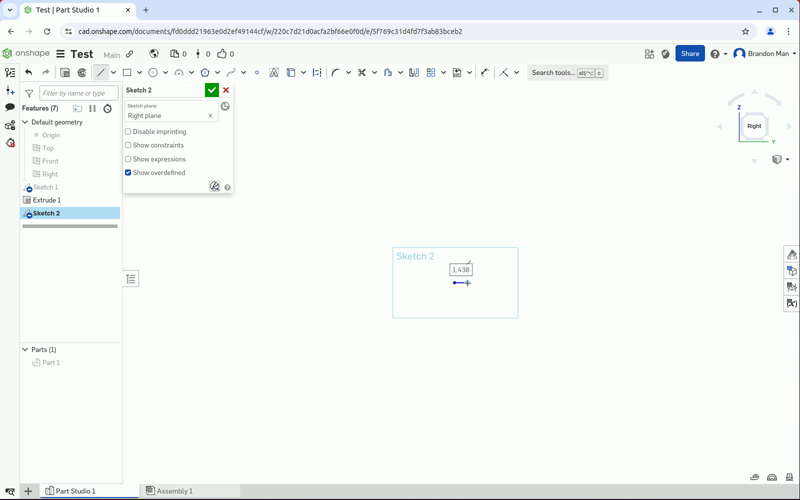
scroll(-6)
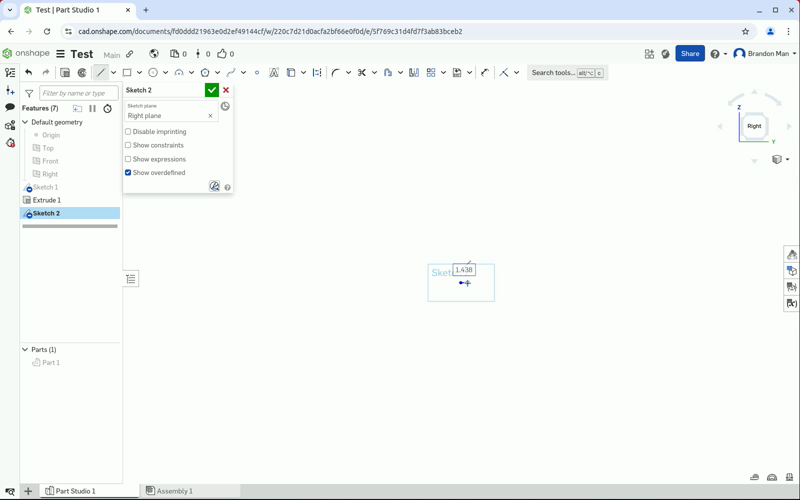
key_up(shift)
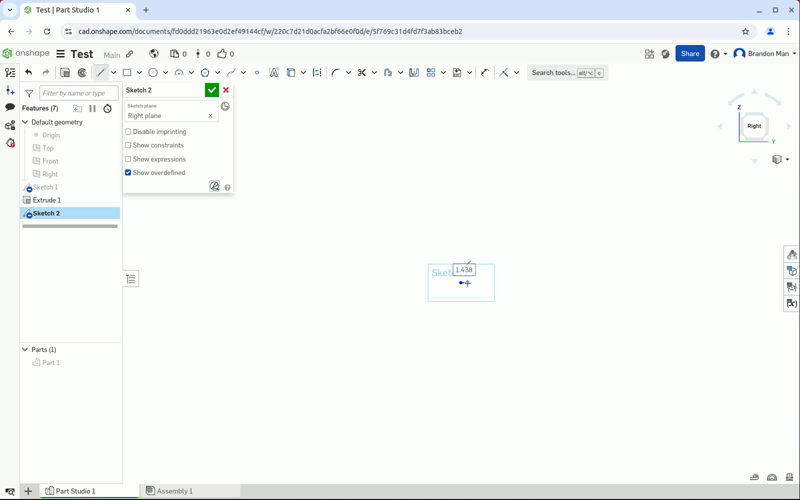
key_down(shift)
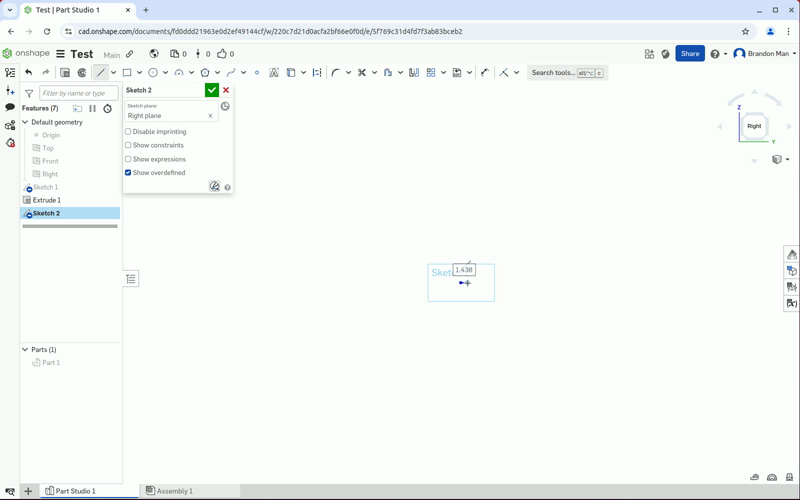
mouse_move(497, 282)
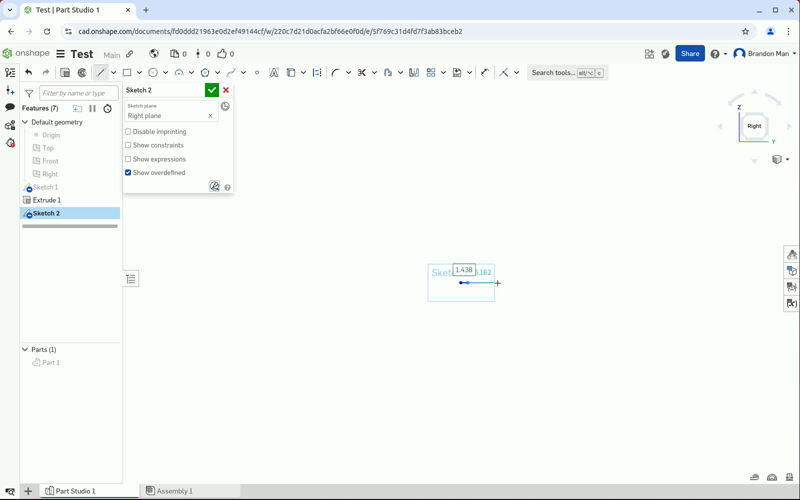
mouse_move(467, 272)
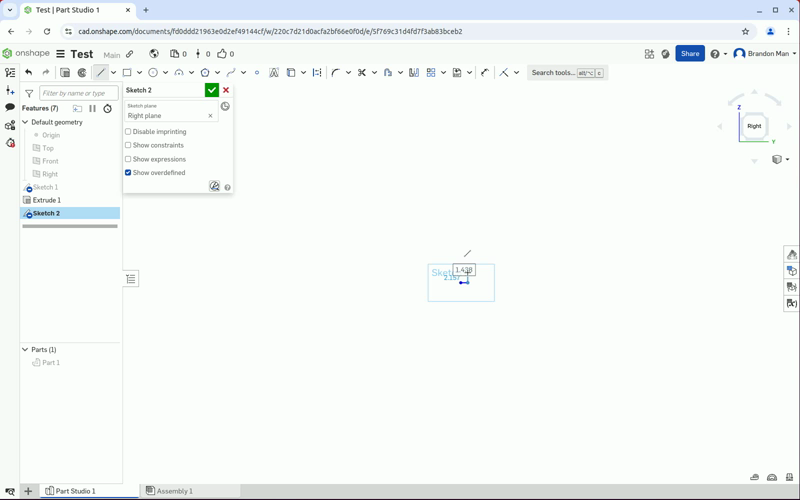
click(467, 272)
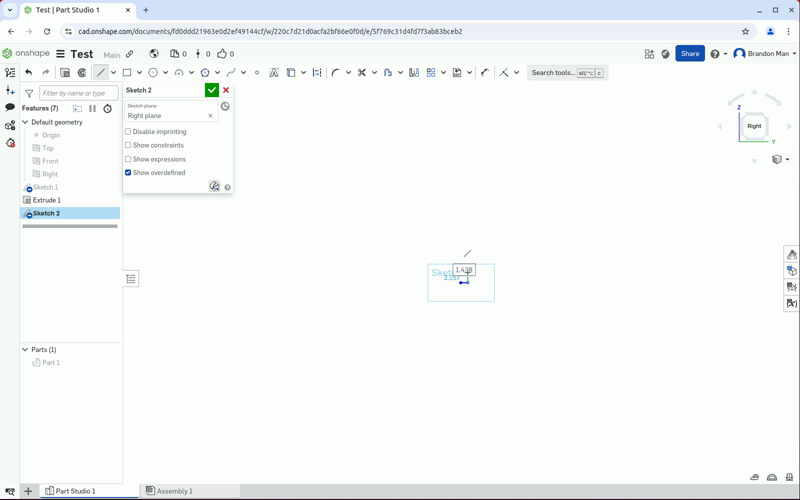
key_up(shift)
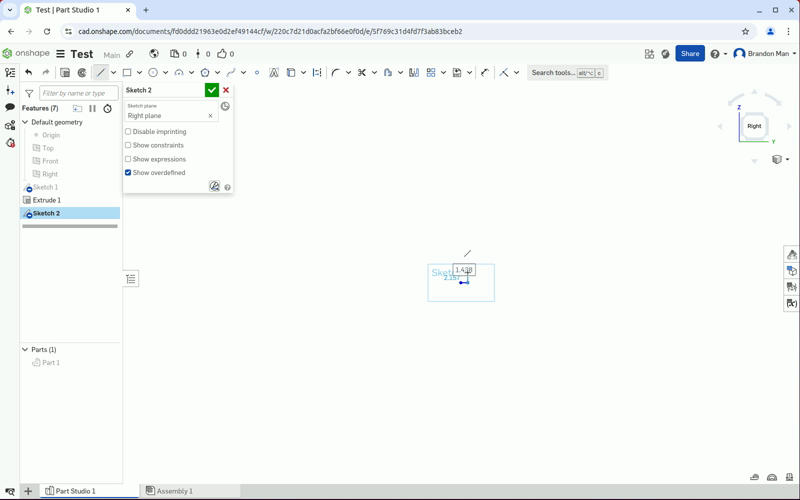
key_down(shift)
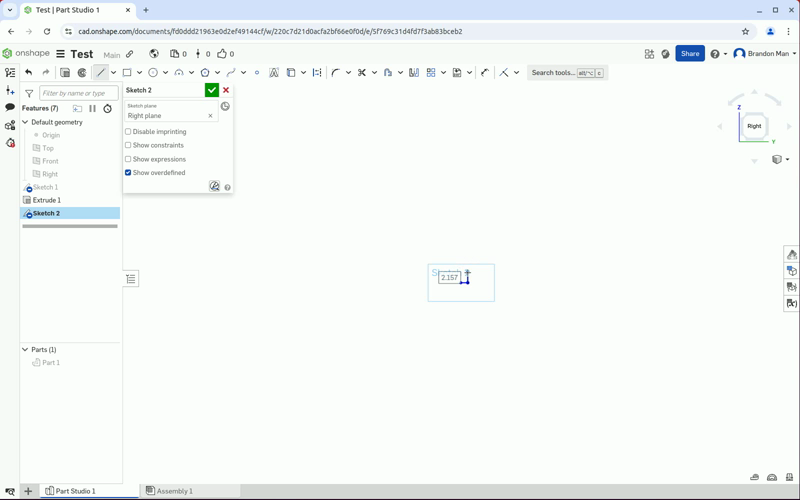
mouse_move(497, 272)
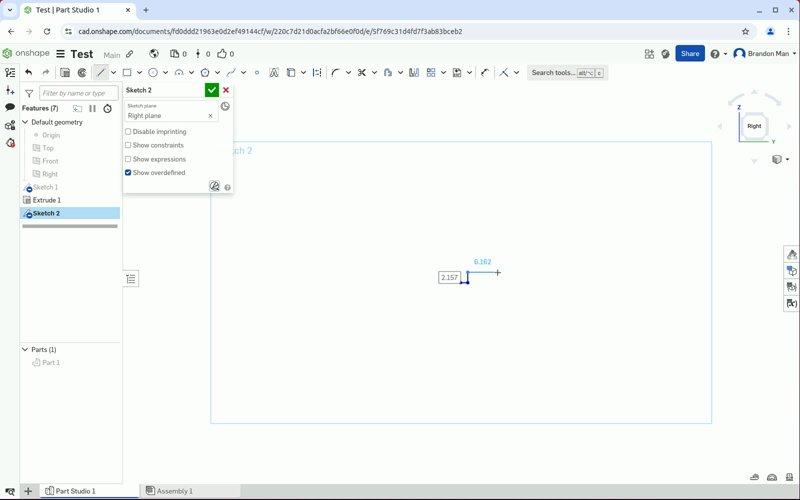
mouse_move(460, 272)
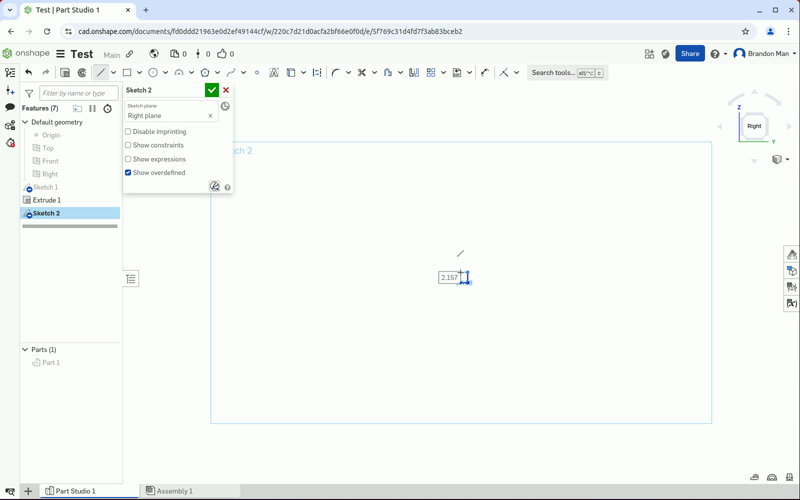
scroll(6)
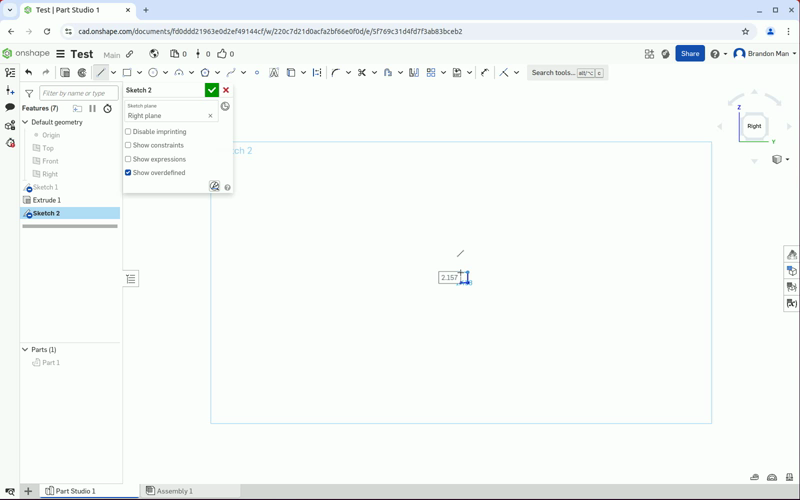
scroll(6)
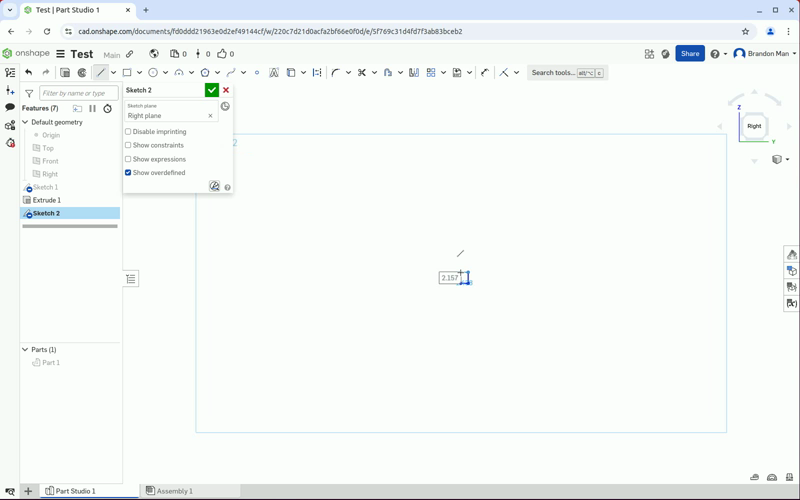
scroll(6)
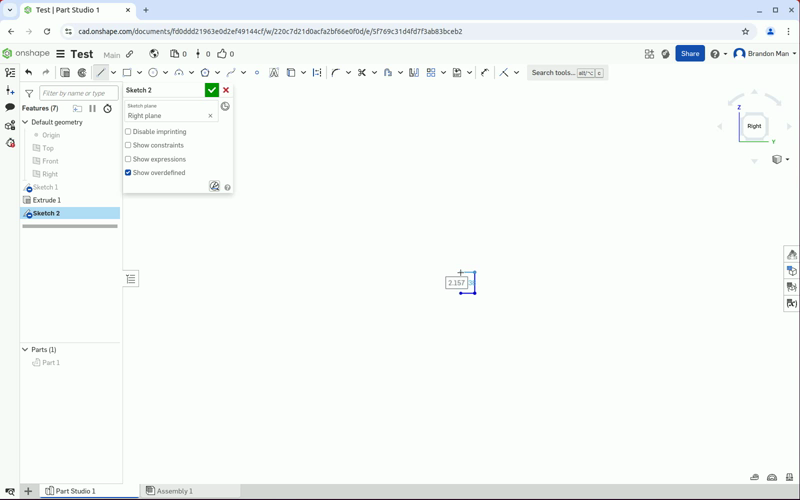
scroll(6)
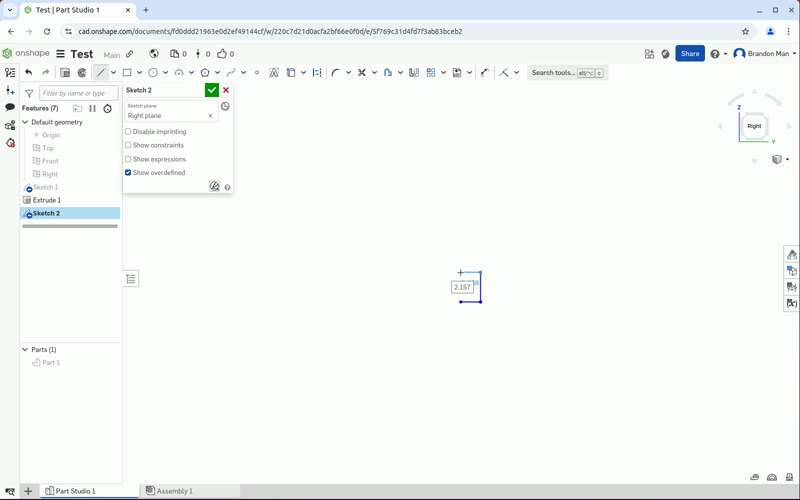
scroll(6)
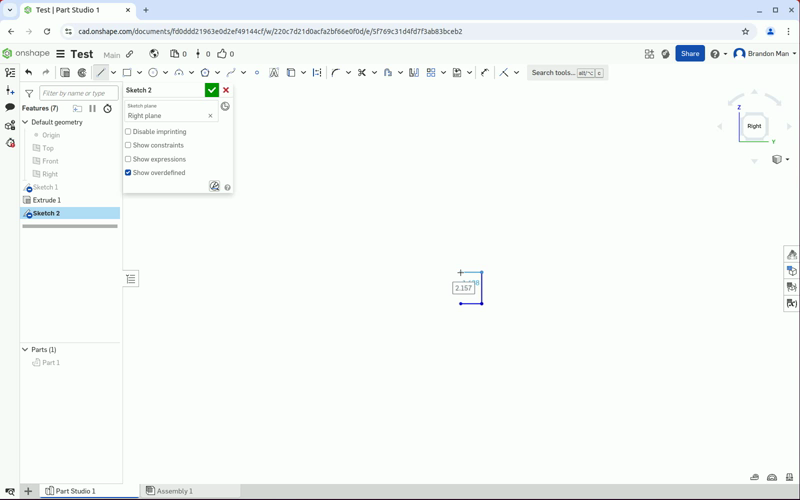
scroll(6)
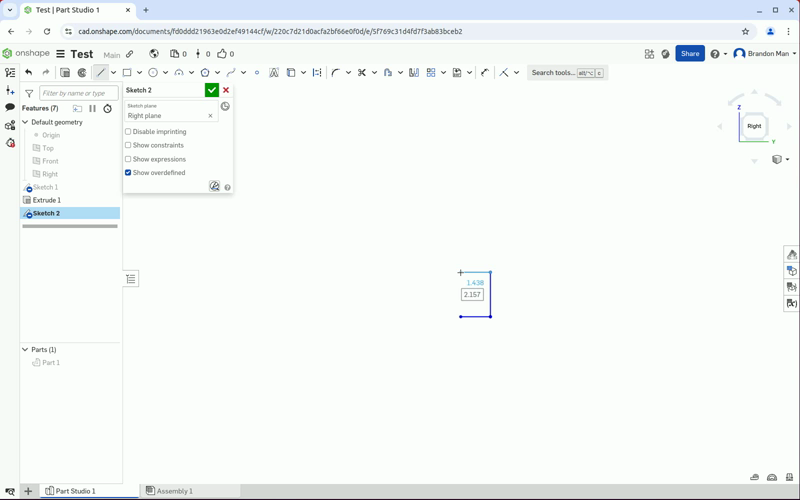
scroll(6)
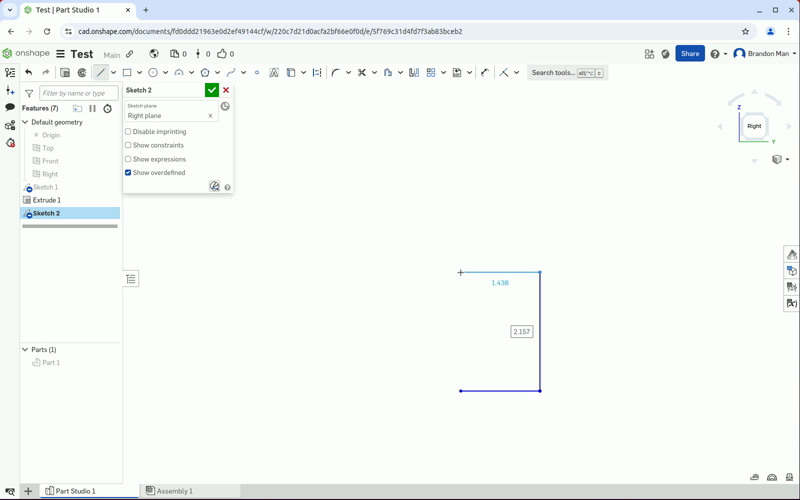
click(460, 272)
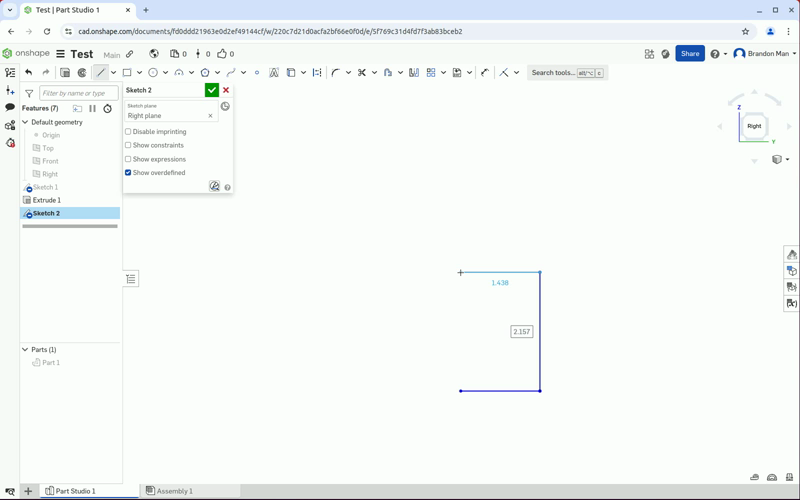
scroll(-6)
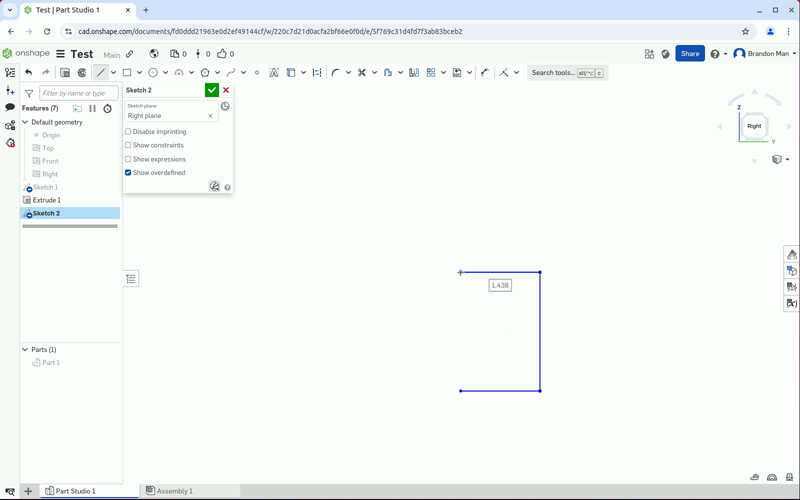
scroll(-6)
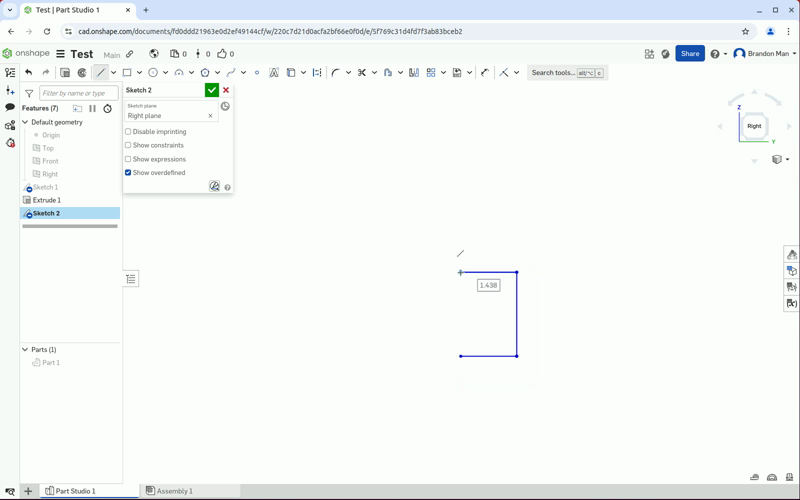
scroll(-6)
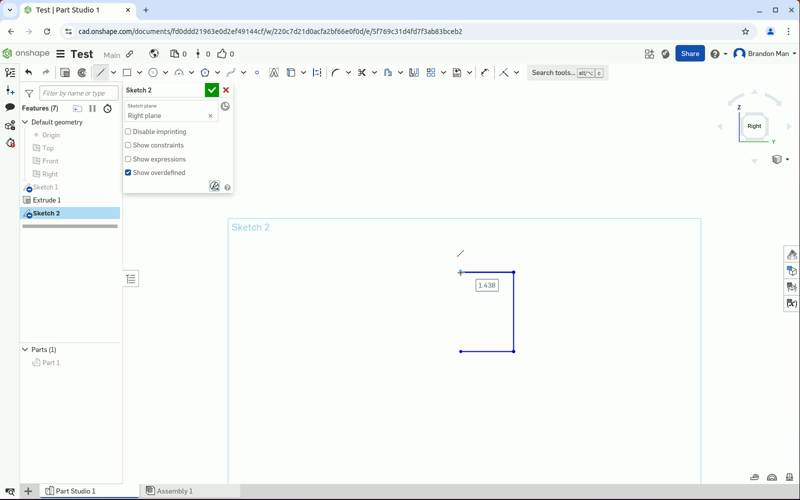
scroll(-6)
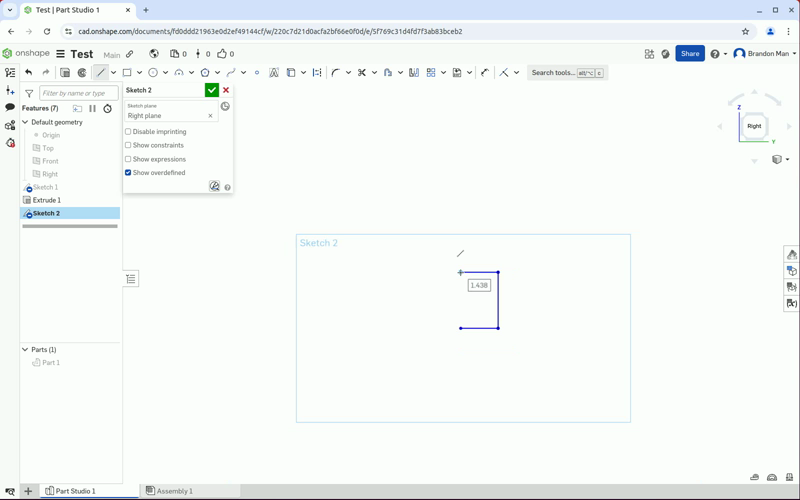
scroll(-6)
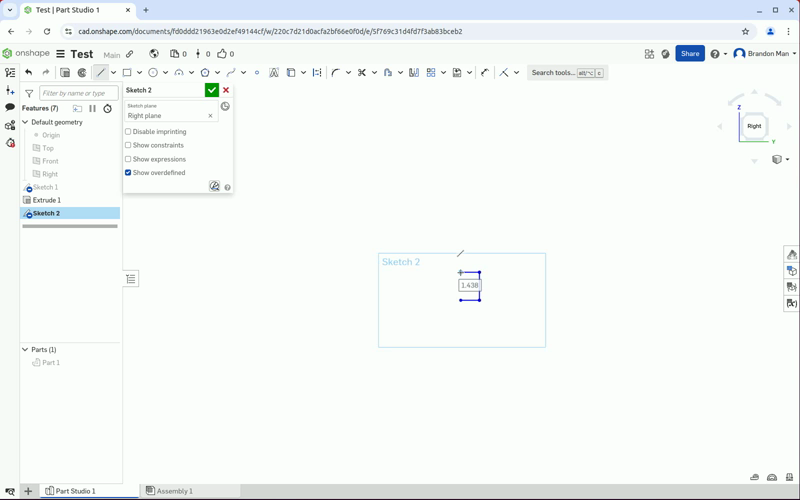
scroll(-6)
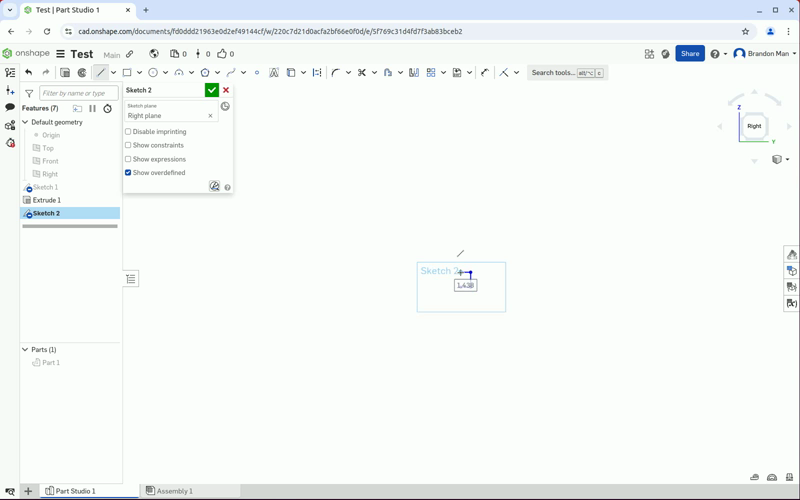
scroll(-6)
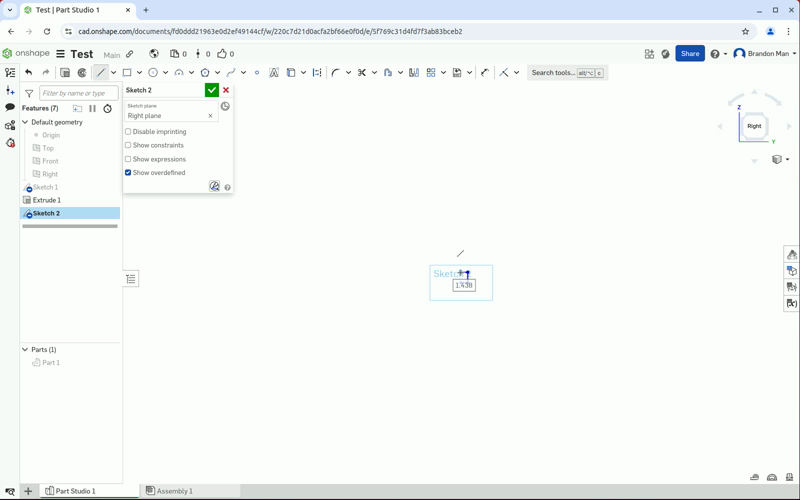
key_up(shift)
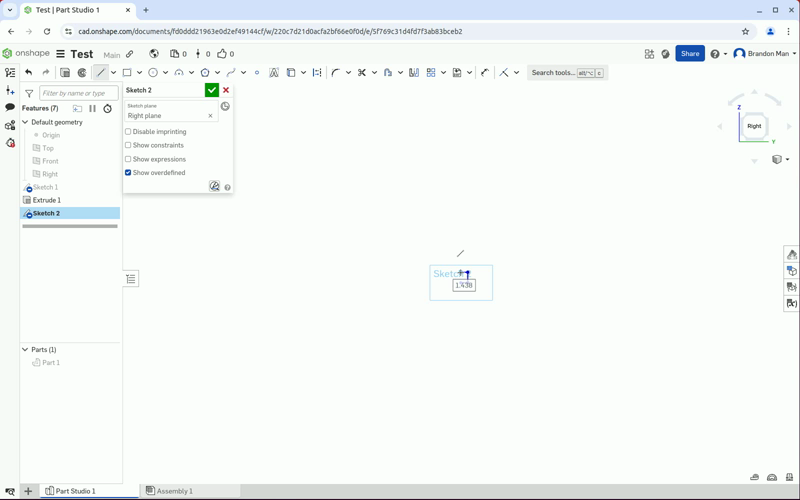
mouse_move(490, 272)
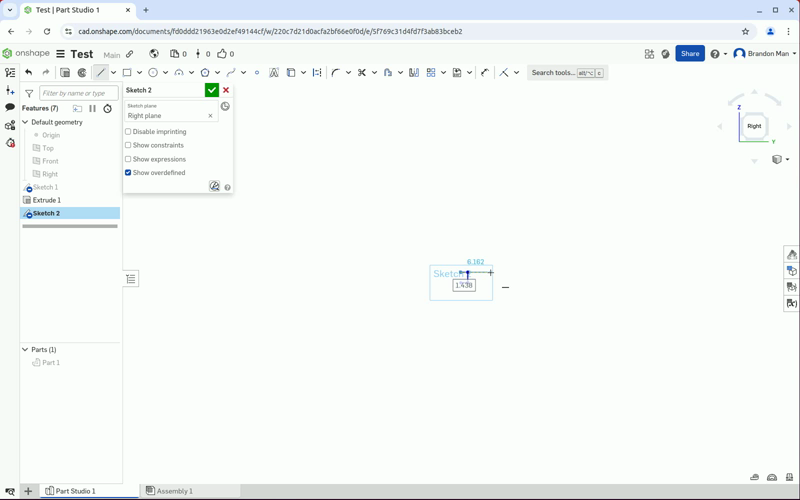
key_down(shift)
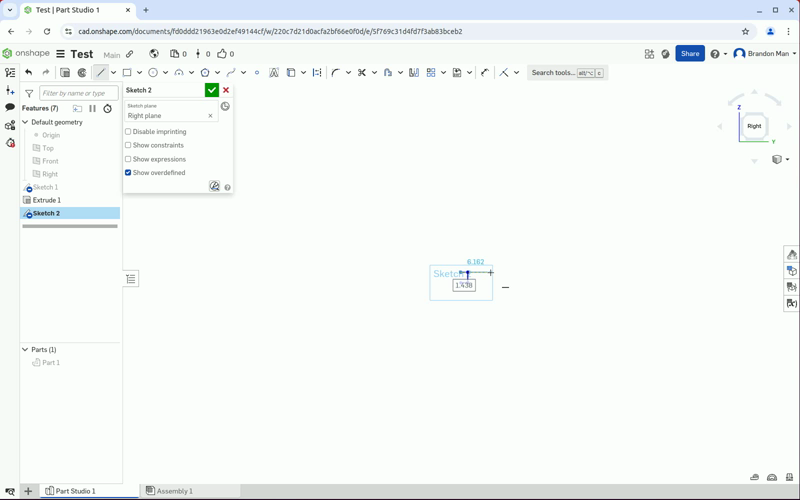
mouse_move(460, 282)
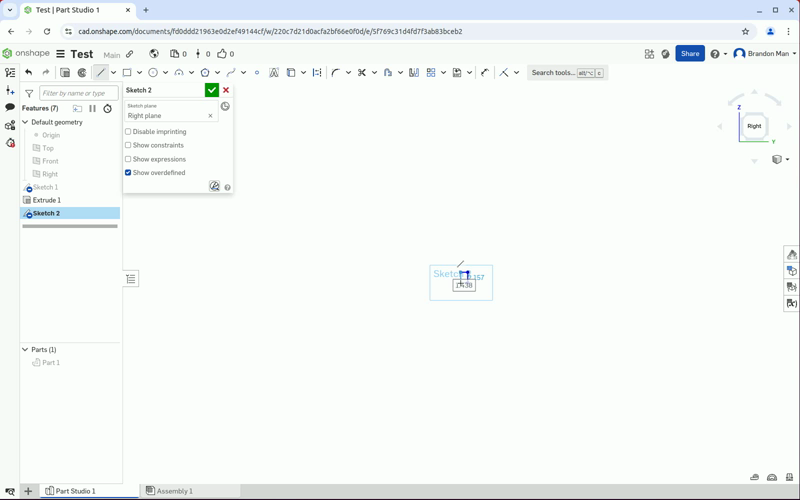
key_up(shift)
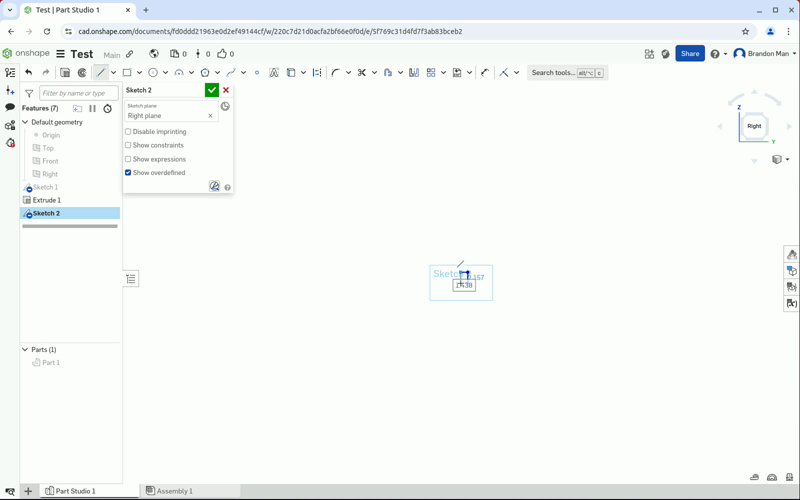
click(460, 282)
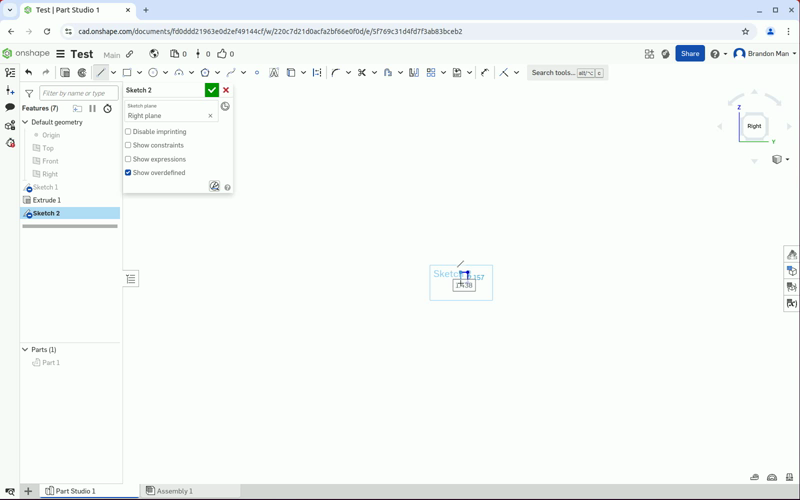
key(esc)
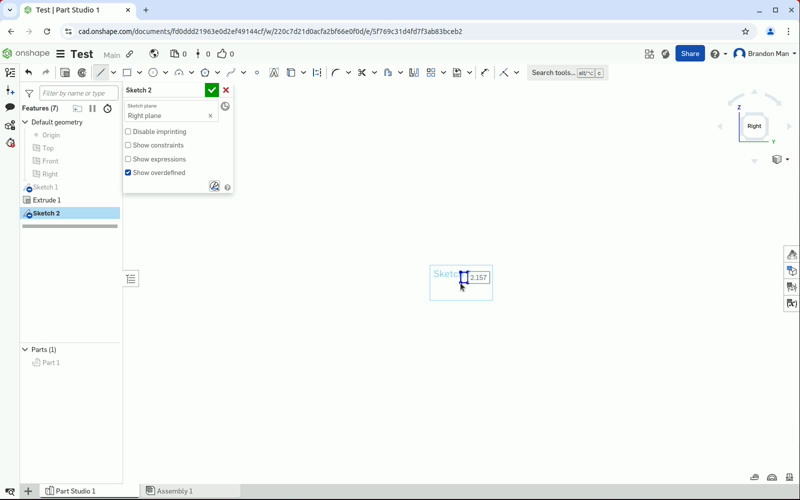
key(l)
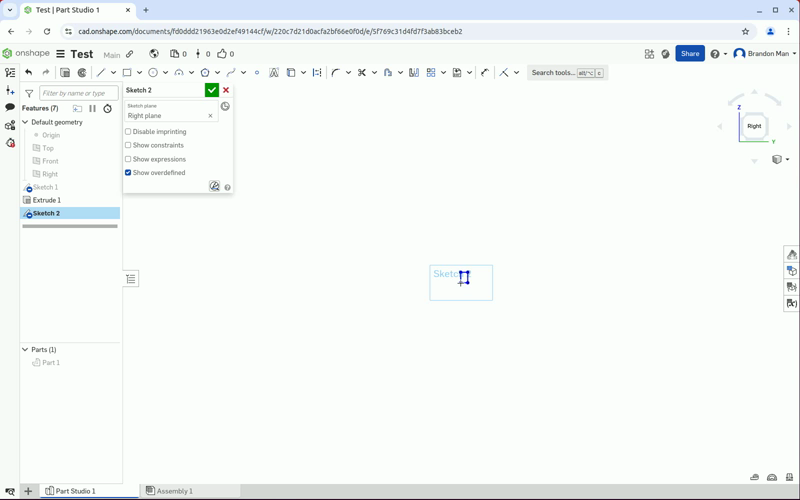
key_down(shift)
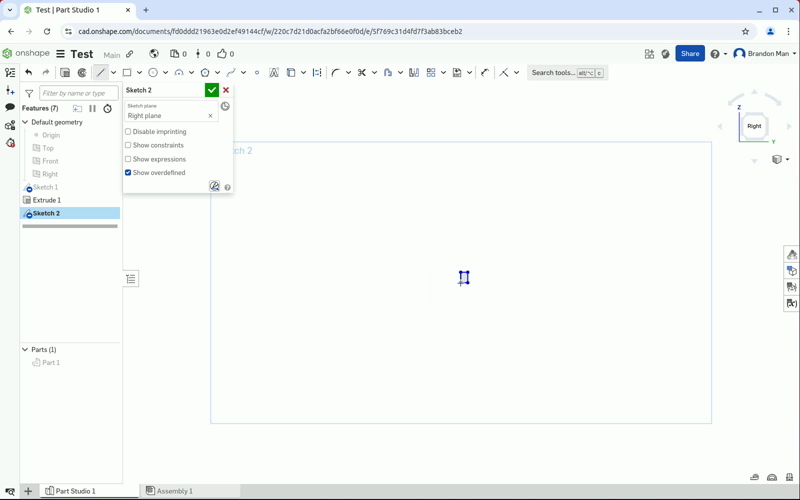
mouse_move(461, 282)
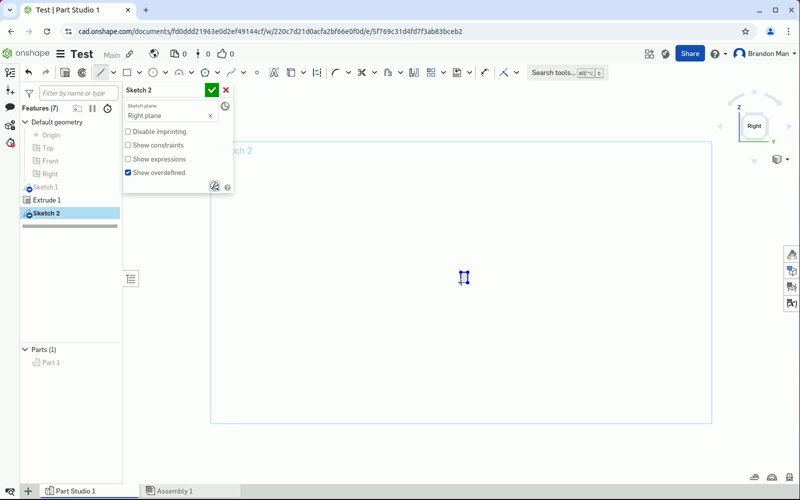
scroll(6)
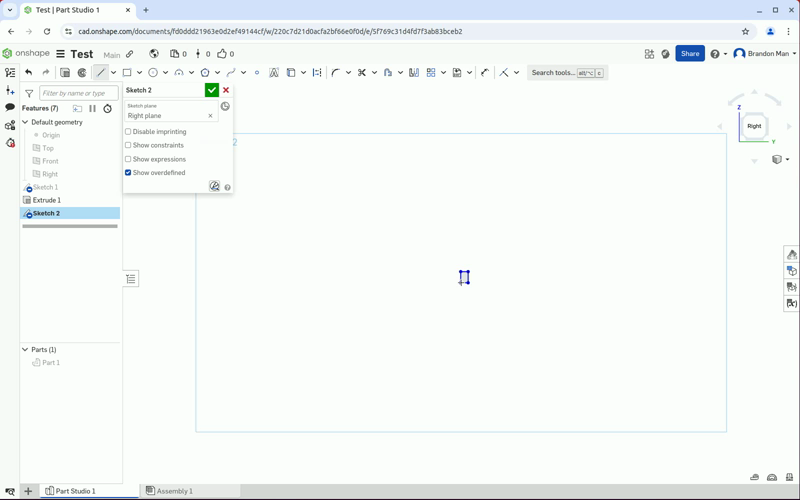
scroll(6)
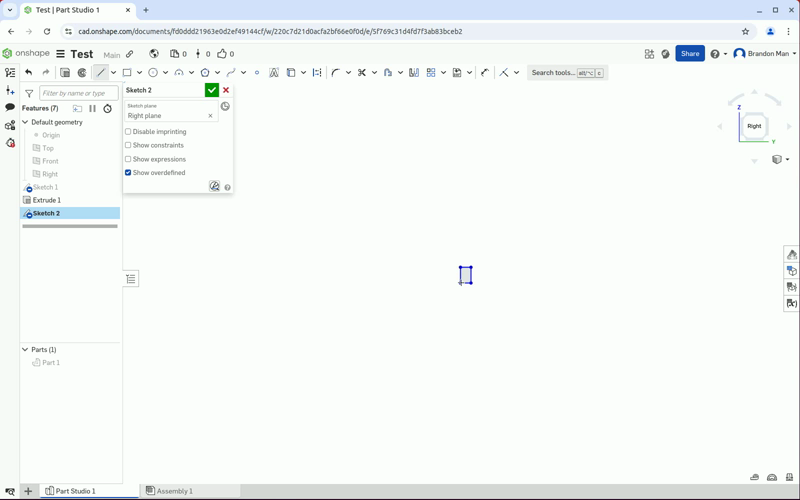
scroll(6)
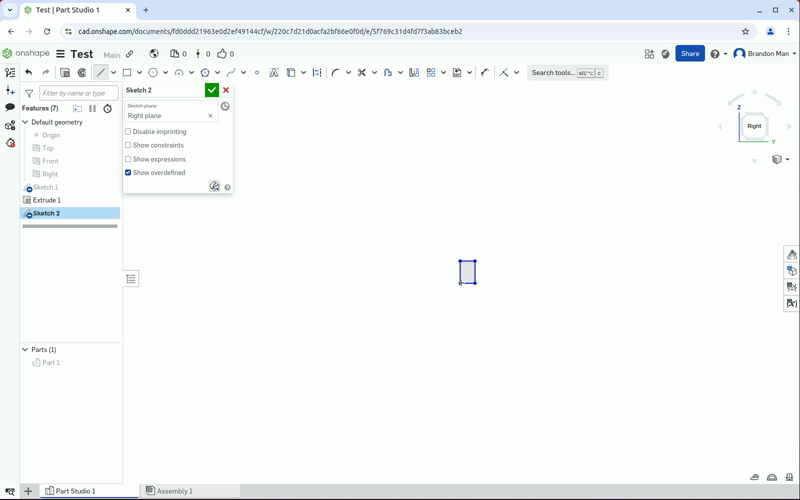
scroll(6)
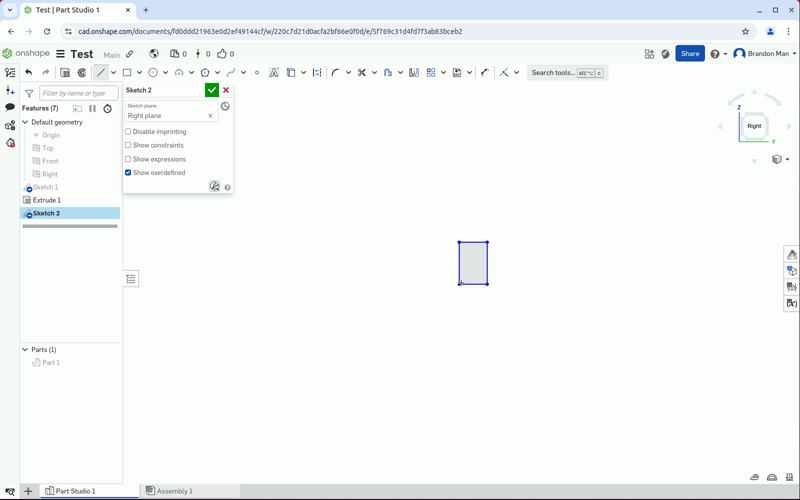
scroll(6)
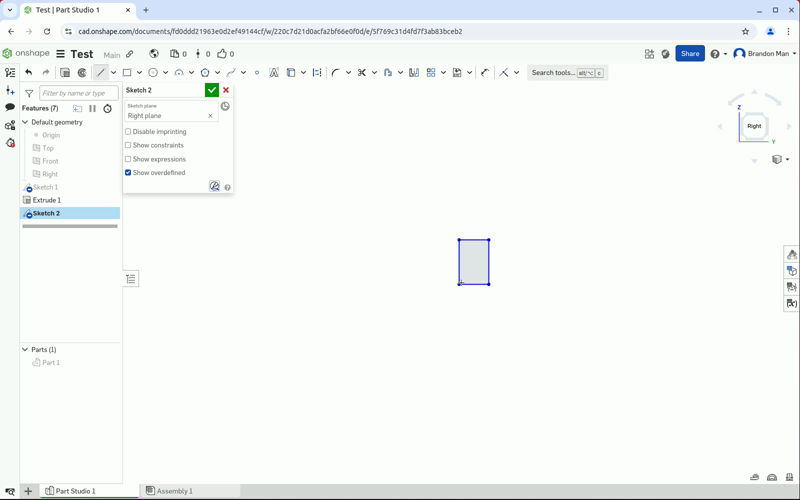
scroll(6)
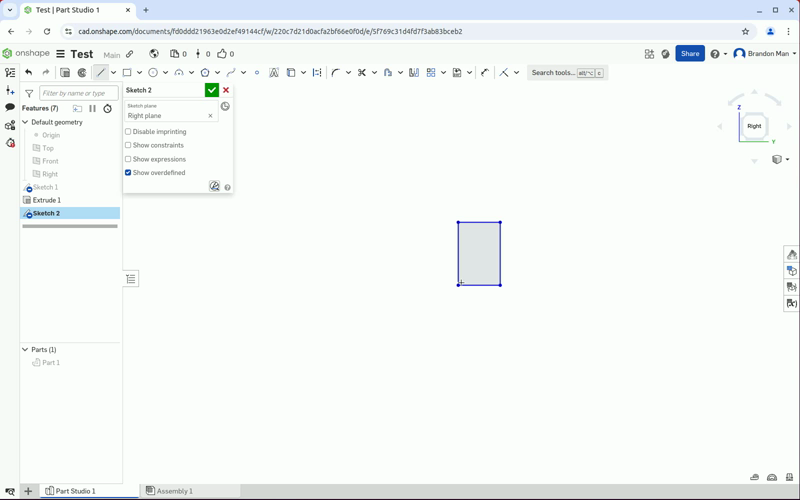
scroll(6)
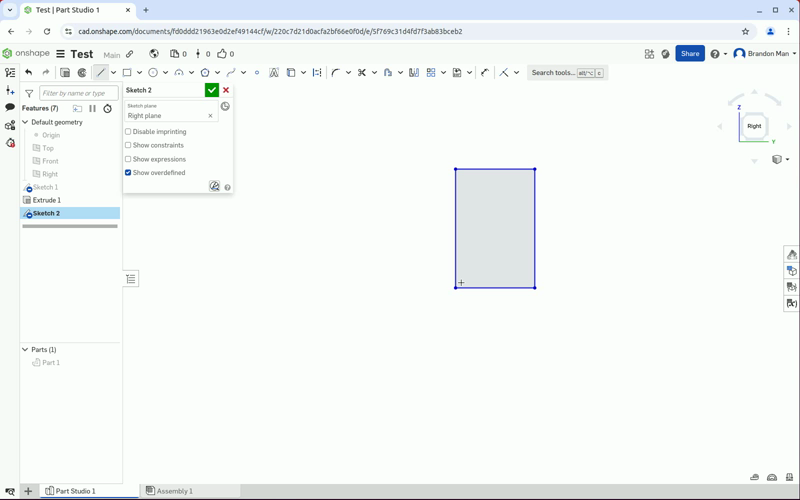
click(461, 282)
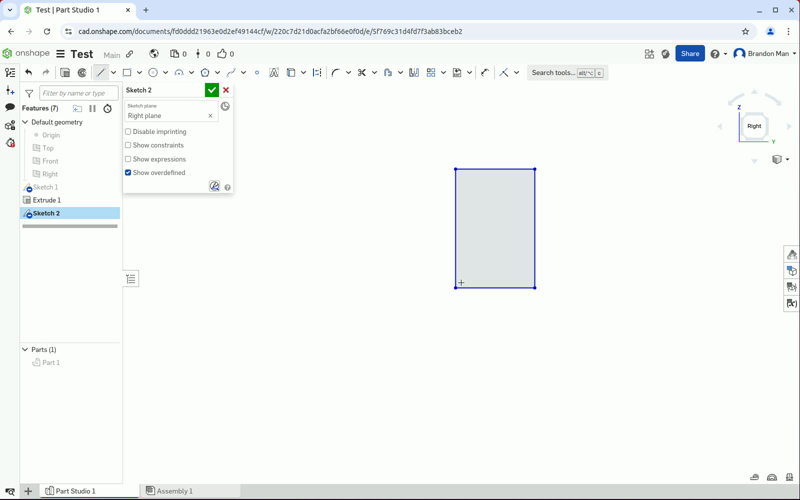
scroll(-6)
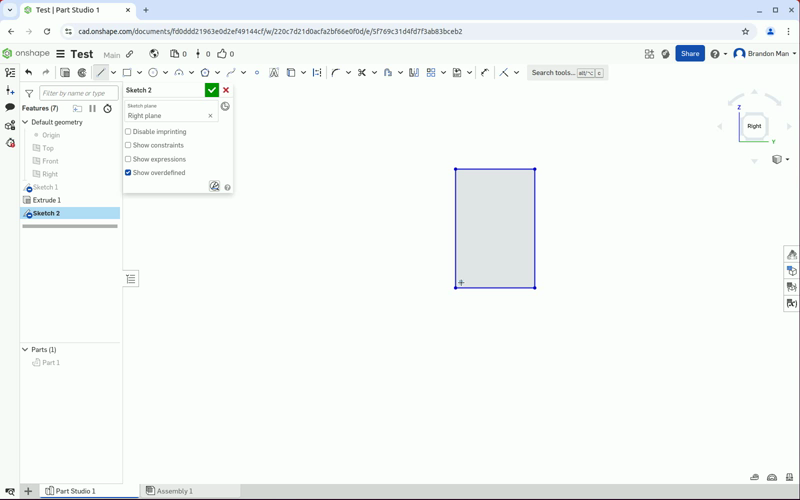
scroll(-6)
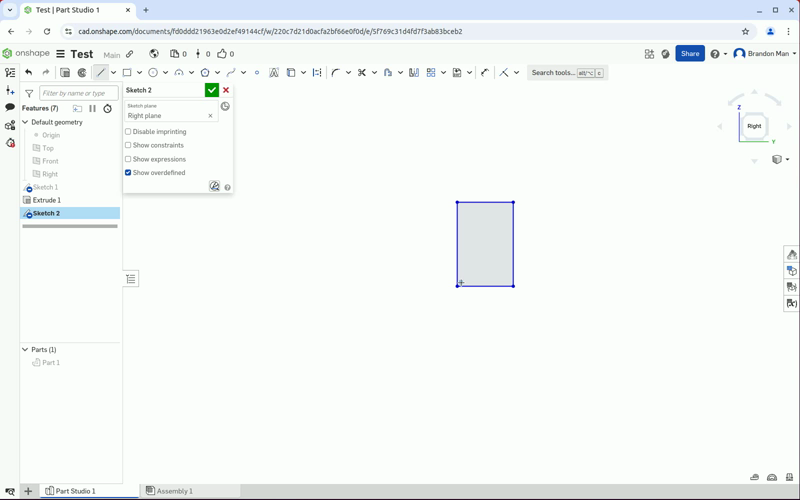
scroll(-6)
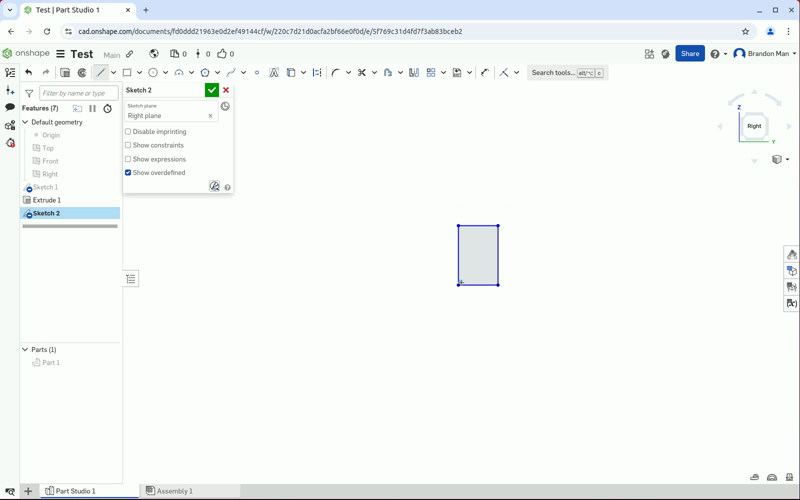
scroll(-6)
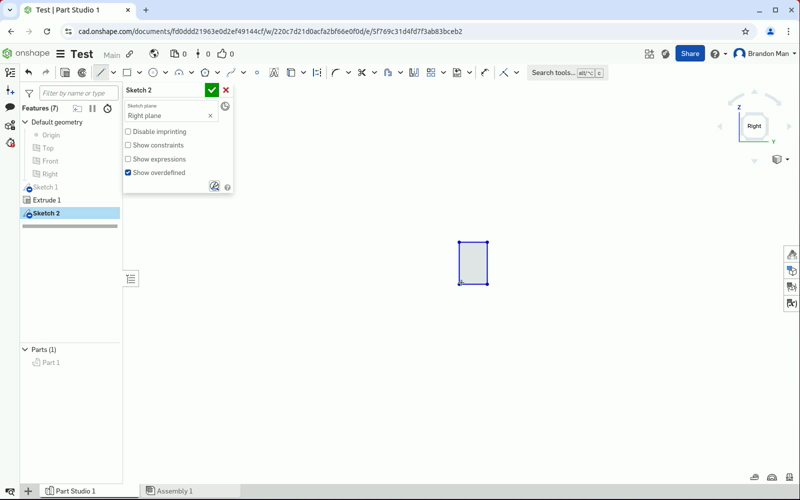
scroll(-6)
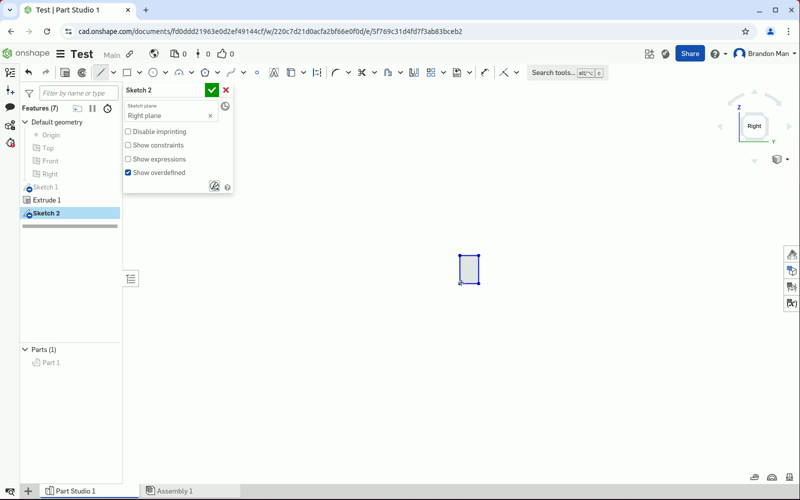
scroll(-6)
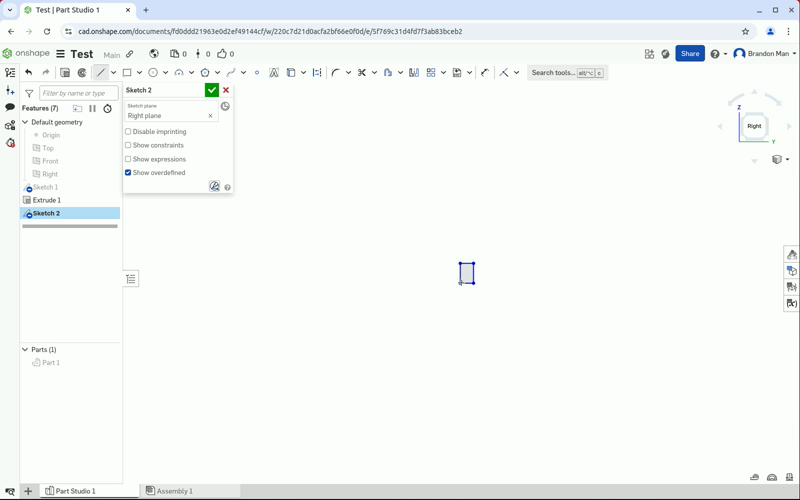
scroll(-6)
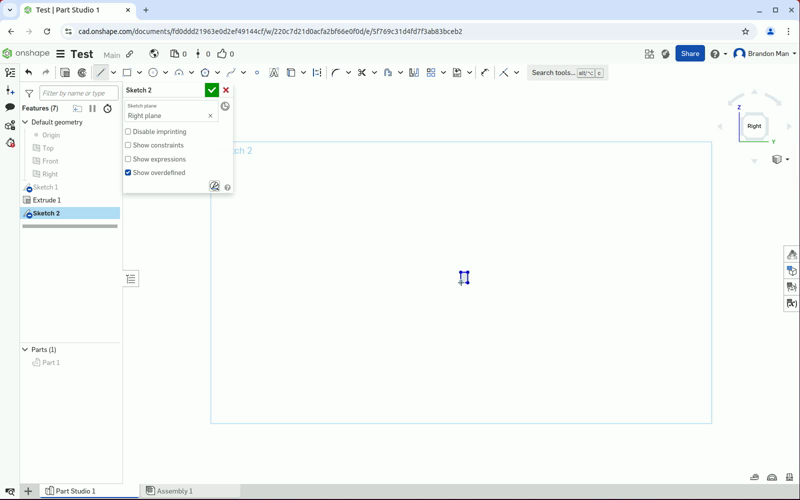
key_up(shift)
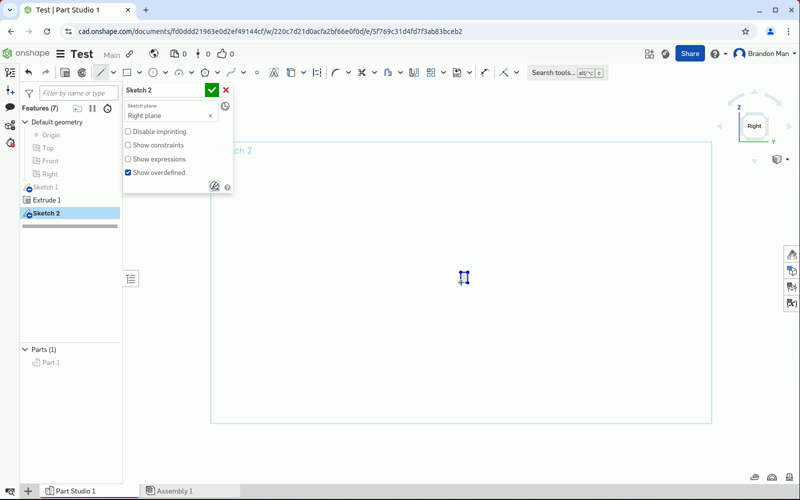
key_down(shift)
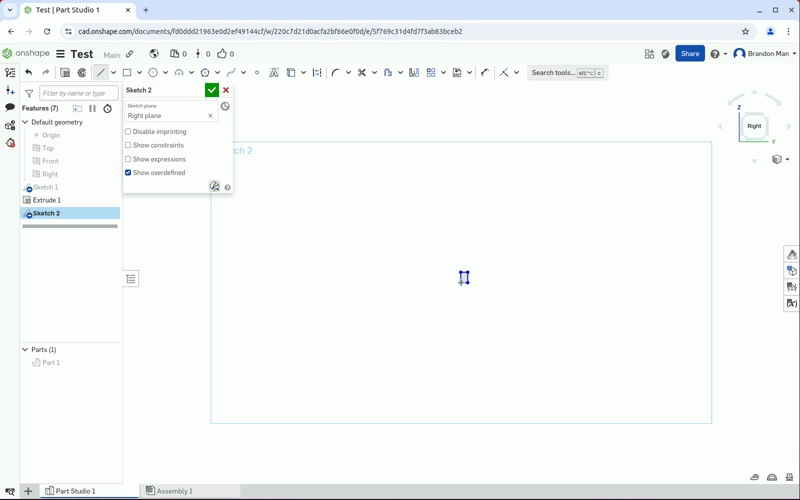
mouse_move(491, 282)
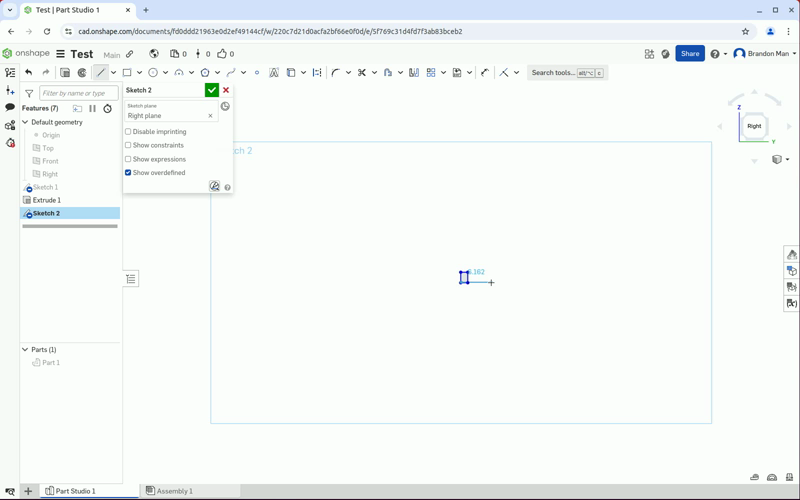
mouse_move(467, 282)
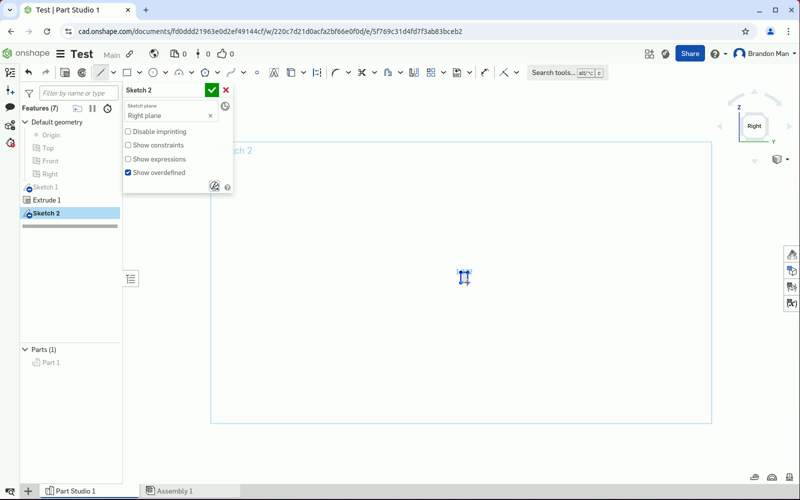
scroll(6)
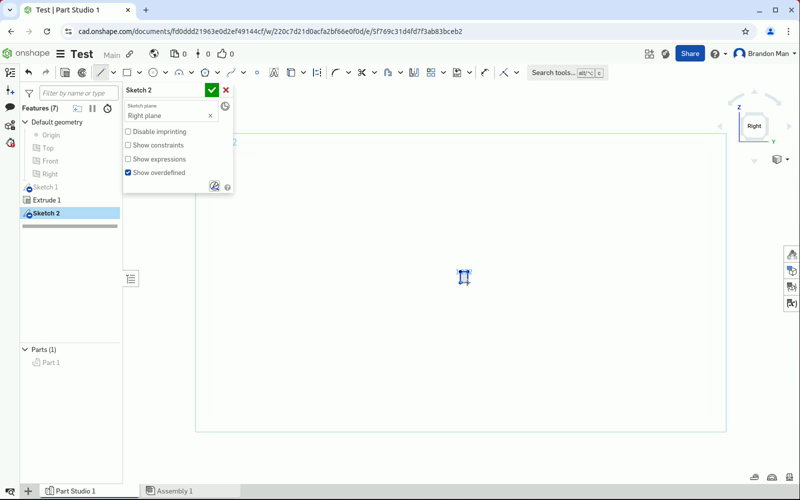
scroll(6)
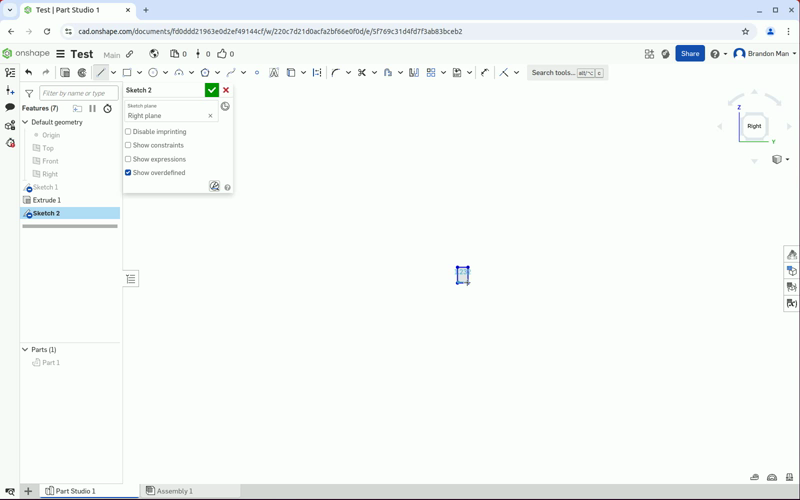
scroll(6)
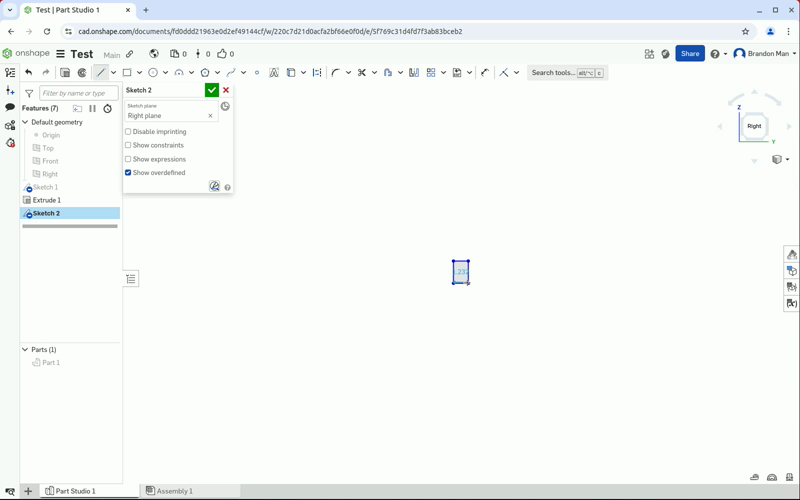
scroll(6)
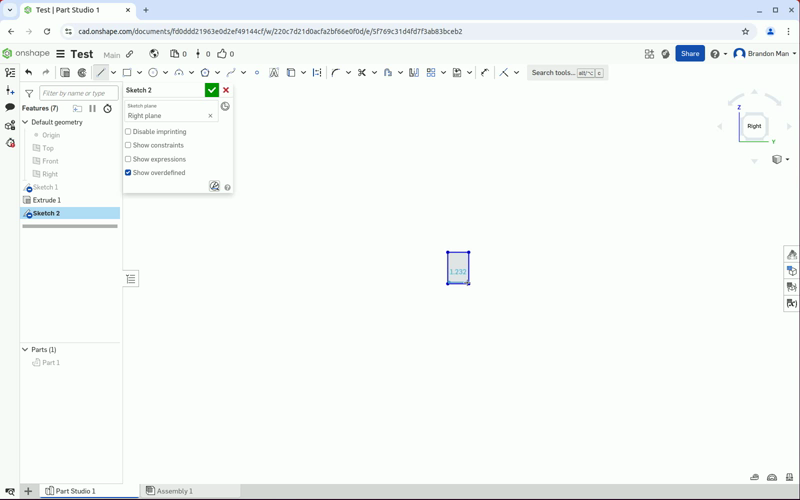
scroll(6)
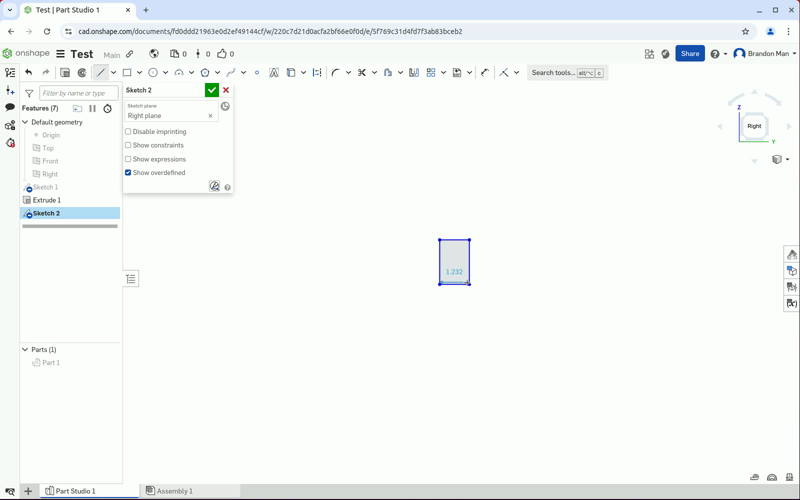
scroll(6)
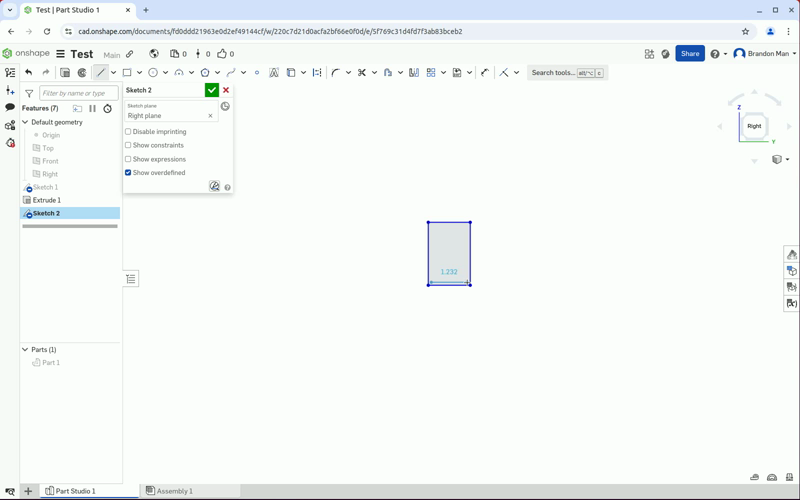
scroll(6)
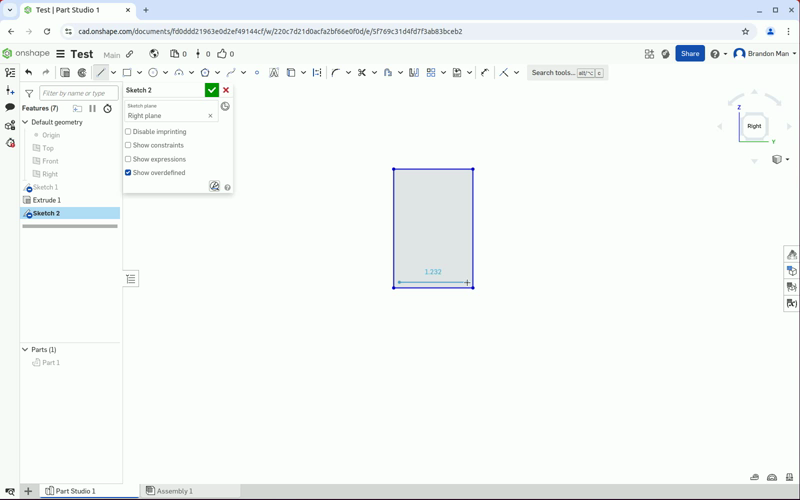
click(467, 282)
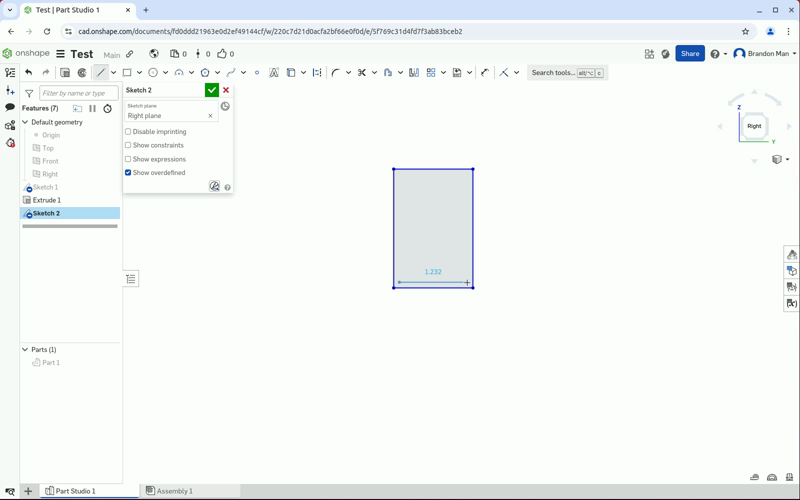
scroll(-6)
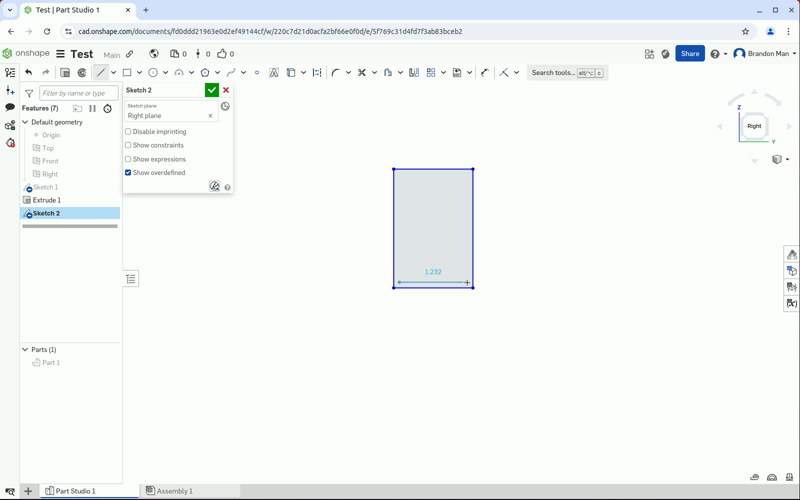
scroll(-6)
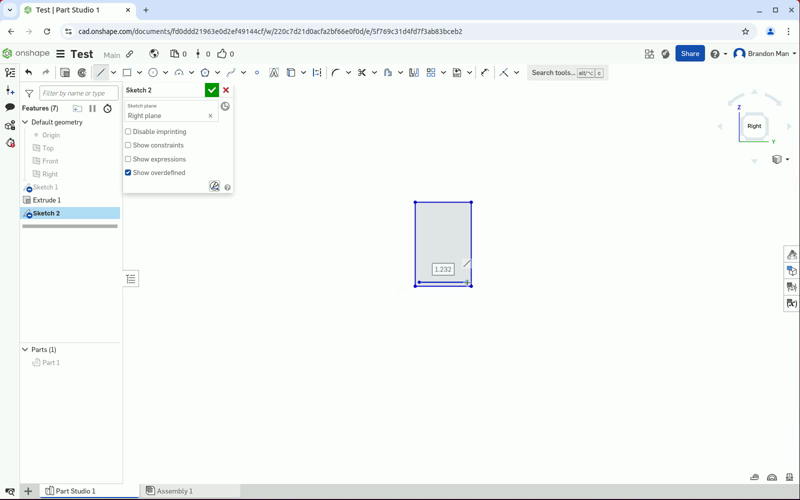
scroll(-6)
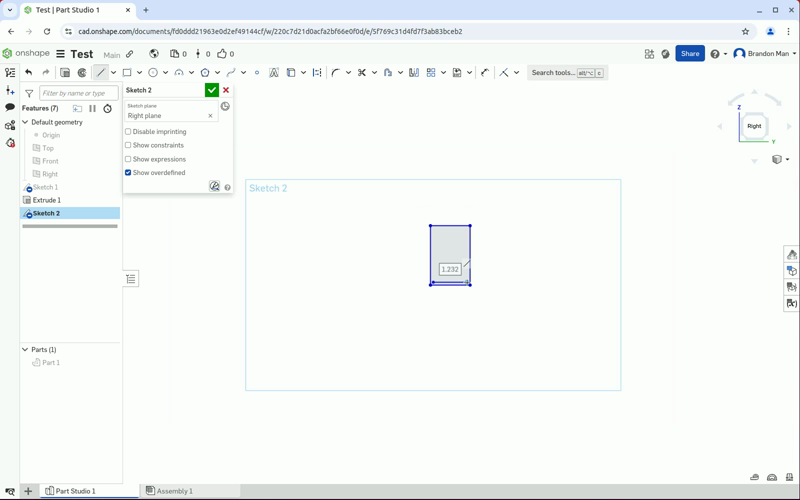
scroll(-6)
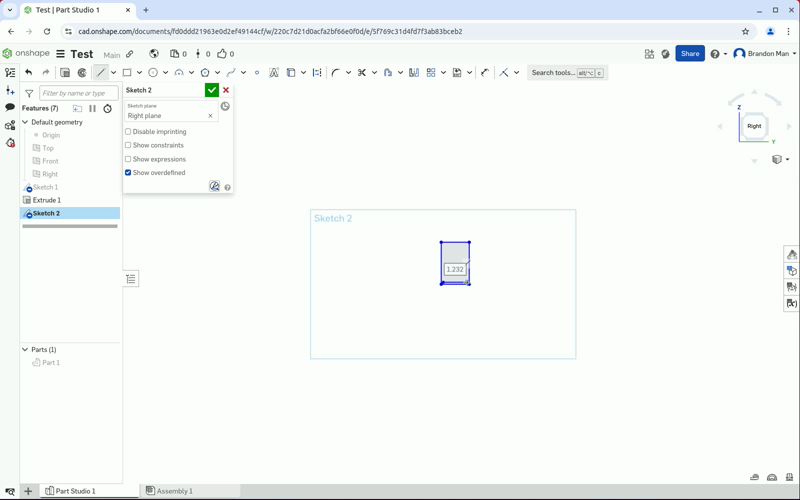
scroll(-6)
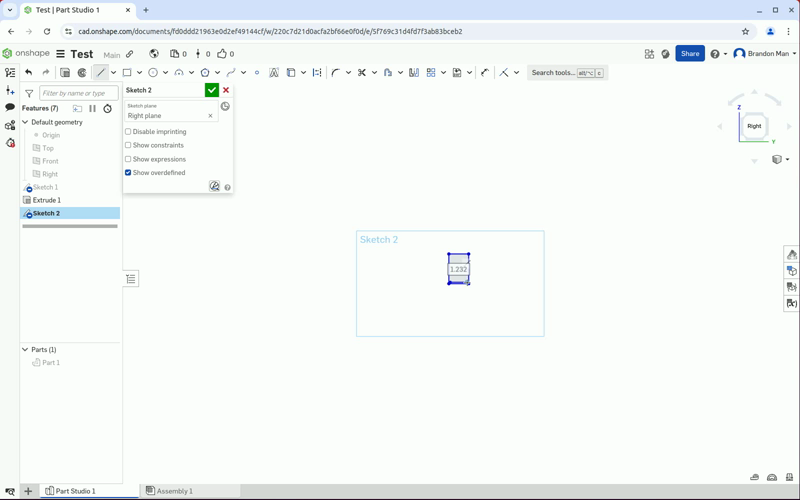
scroll(-6)
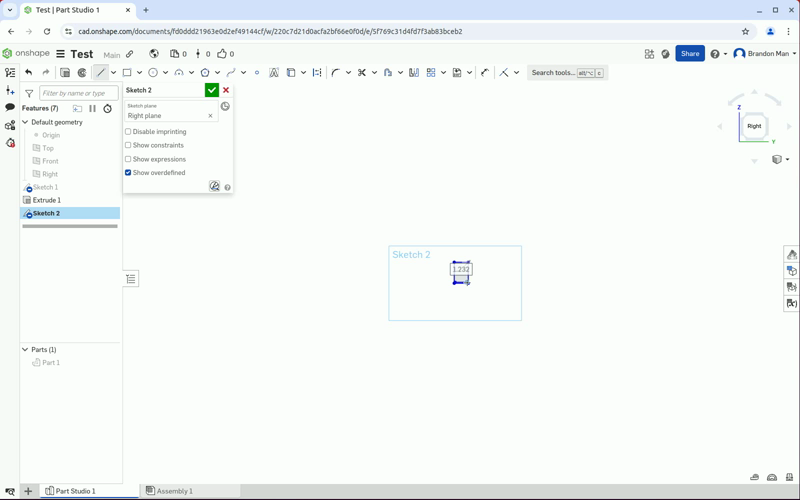
scroll(-6)
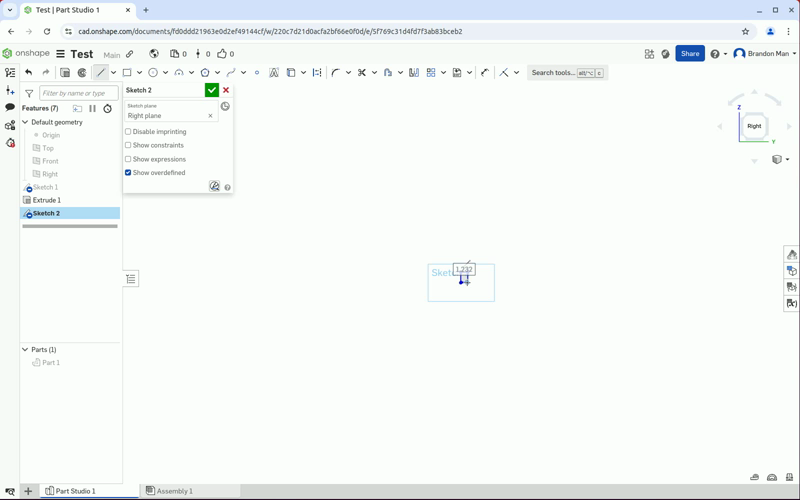
key_up(shift)
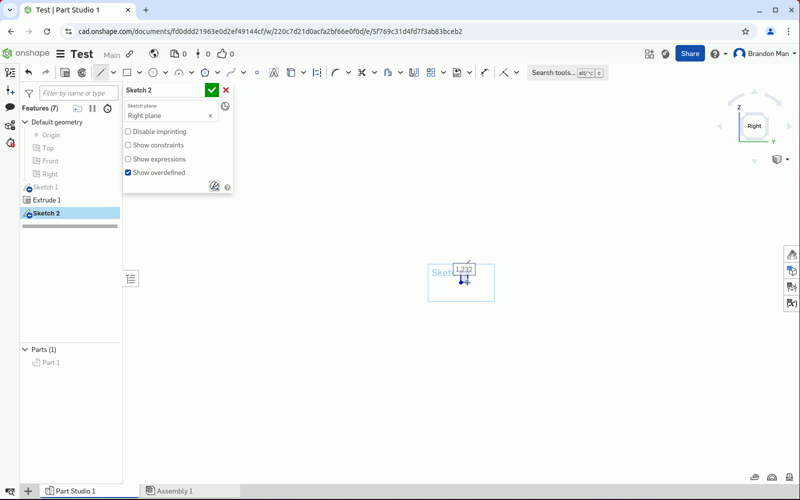
key_down(shift)
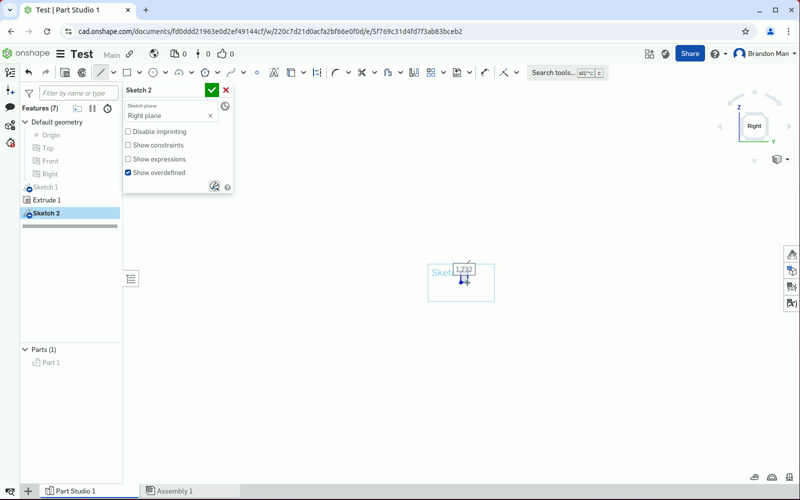
mouse_move(497, 282)
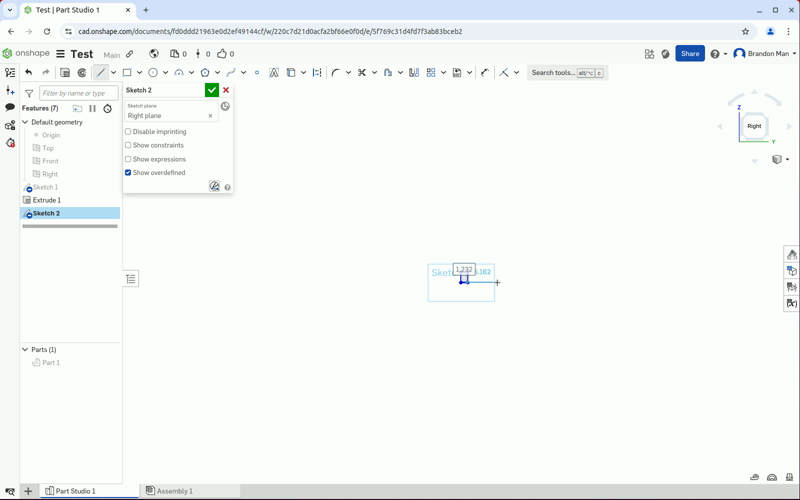
mouse_move(467, 273)
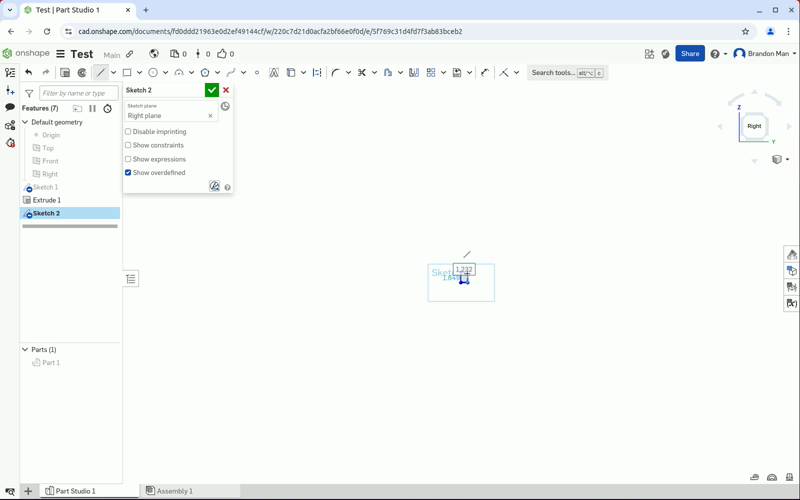
scroll(6)
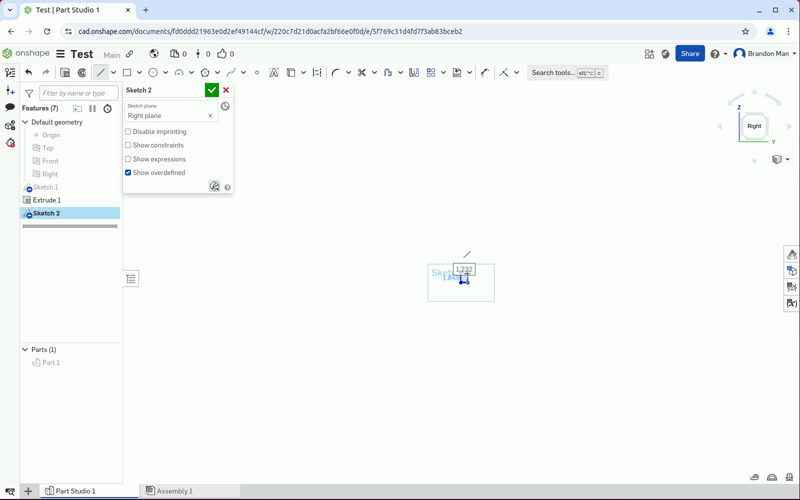
scroll(6)
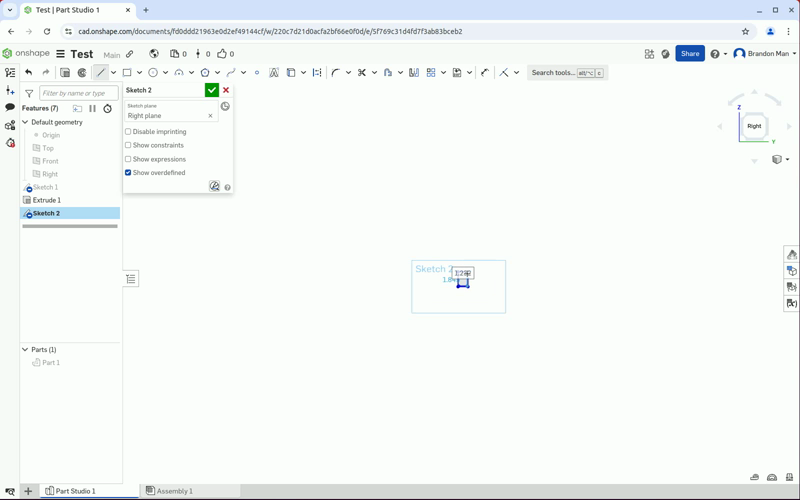
scroll(6)
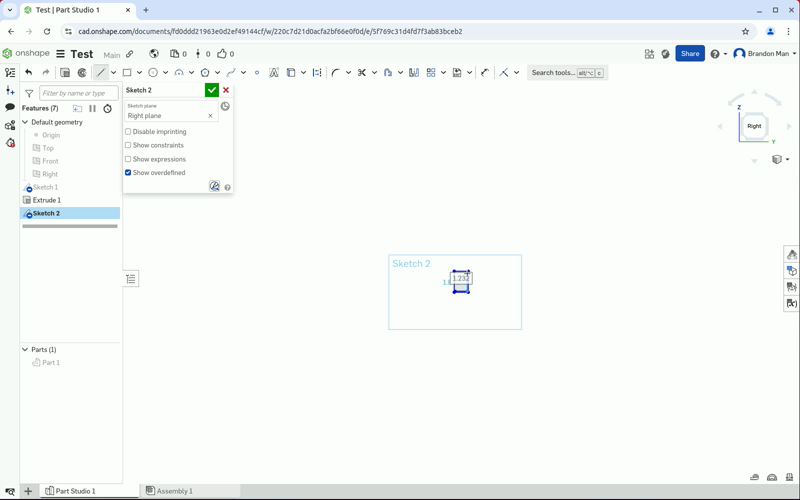
scroll(6)
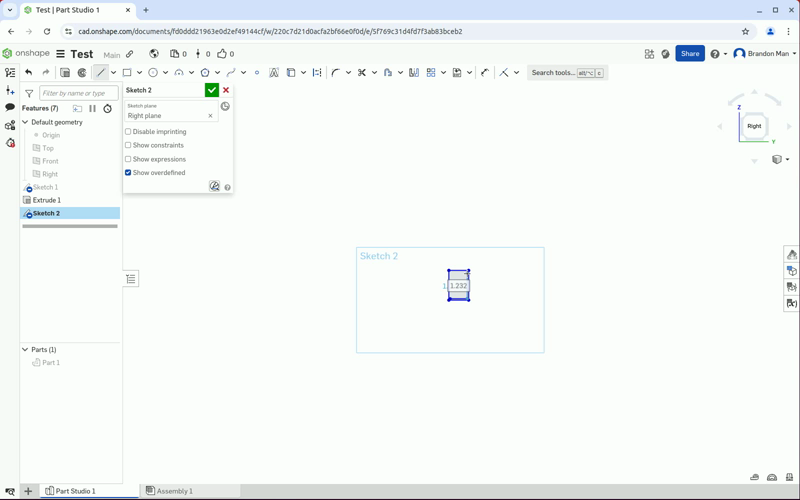
scroll(6)
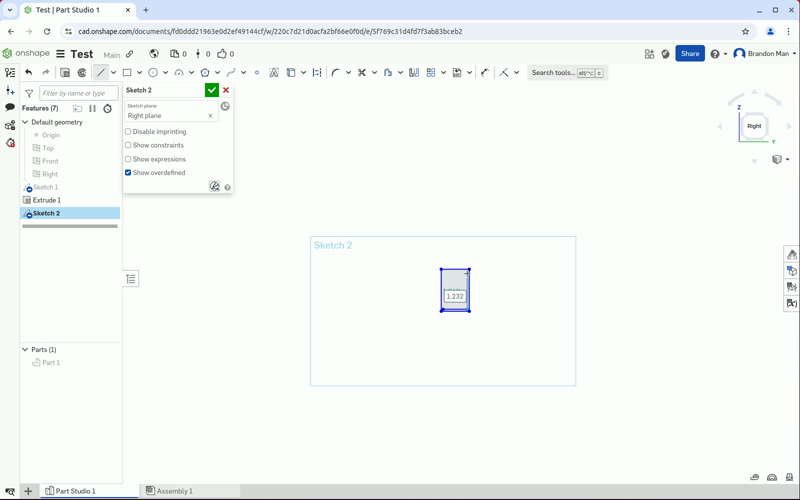
scroll(6)
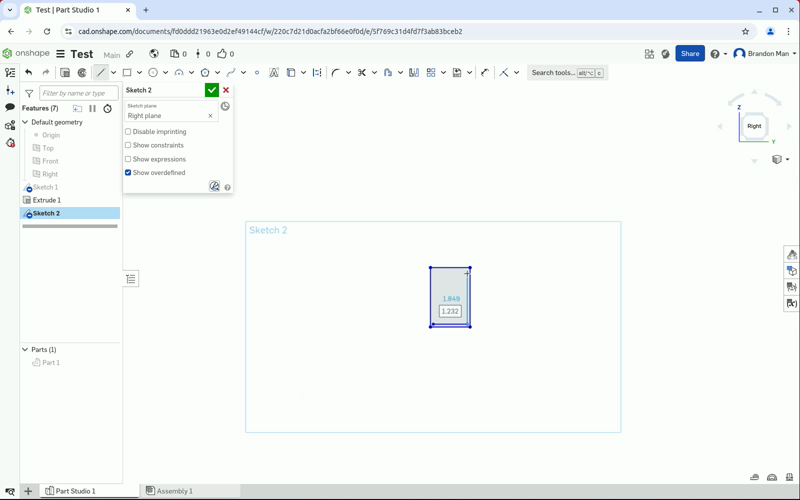
scroll(6)
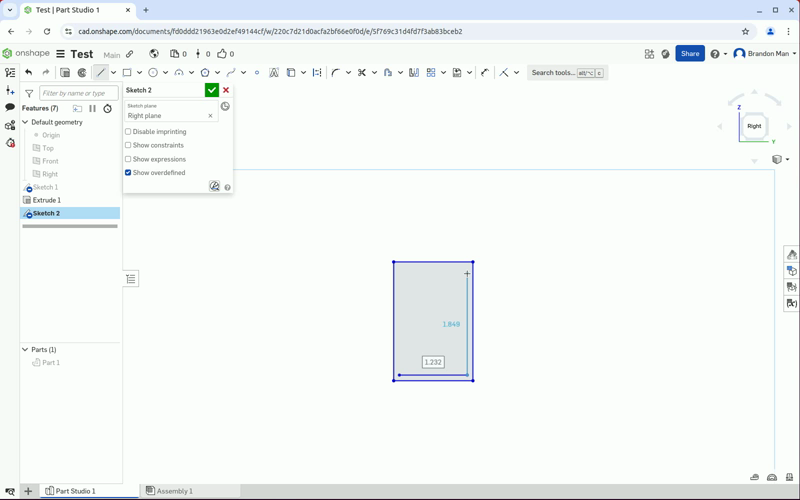
click(467, 273)
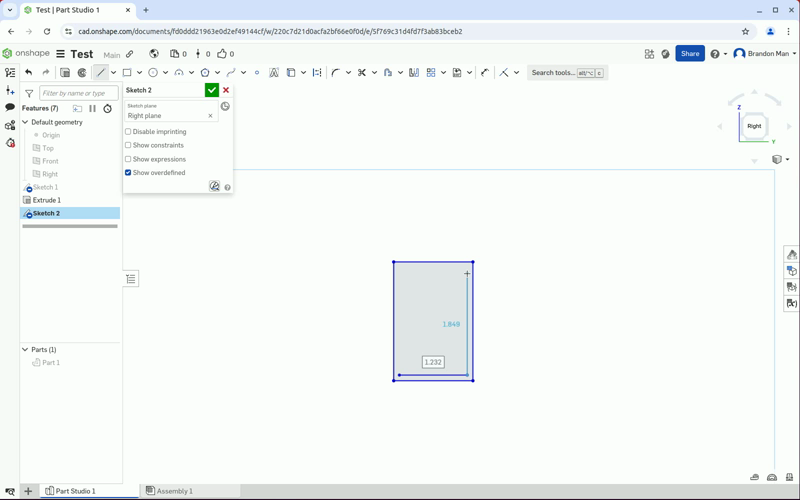
scroll(-6)
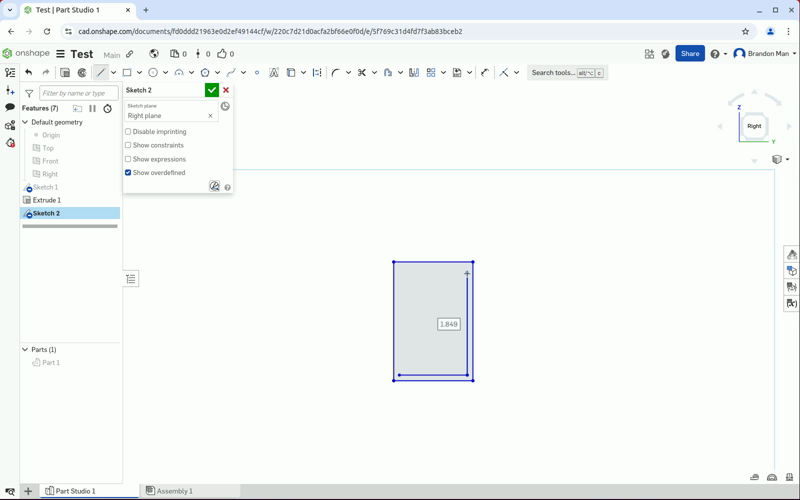
scroll(-6)
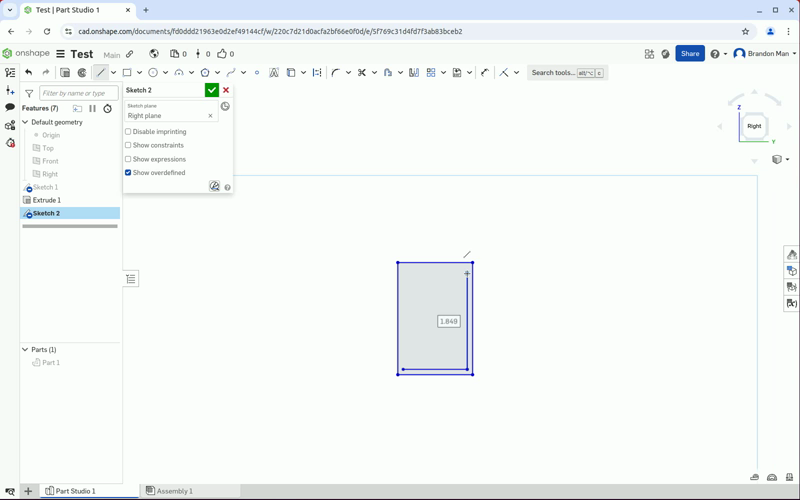
scroll(-6)
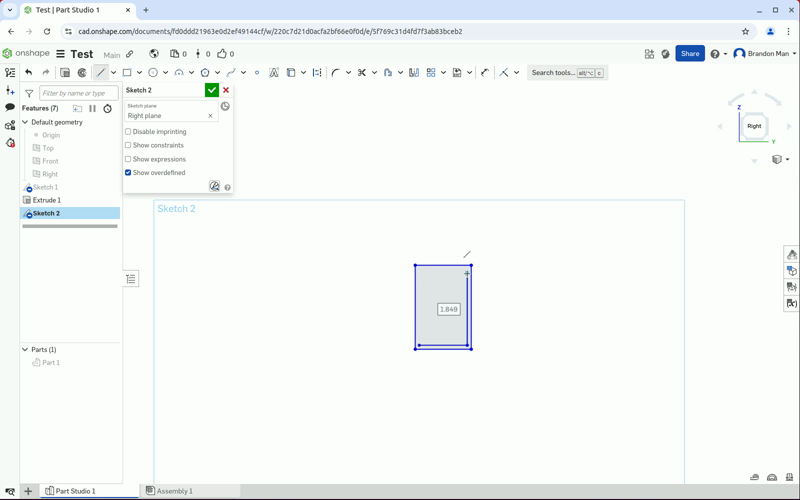
scroll(-6)
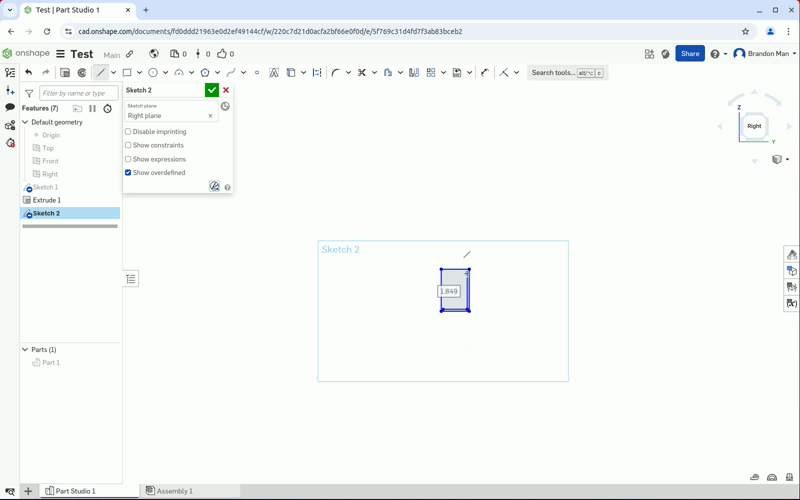
scroll(-6)
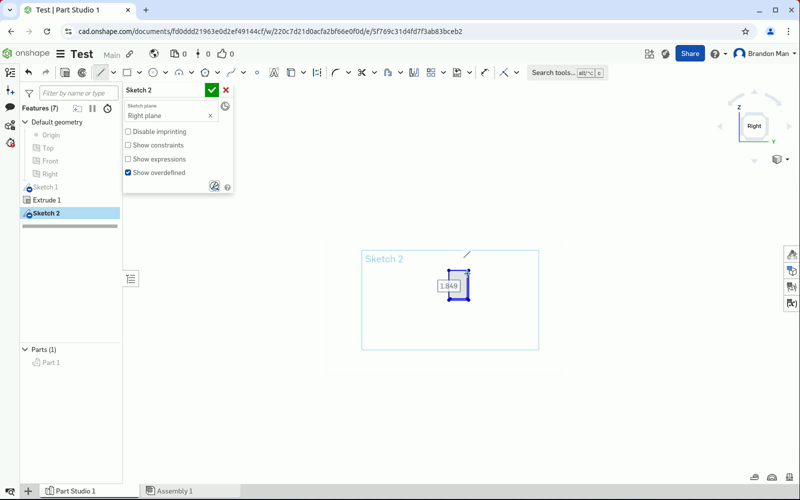
scroll(-6)
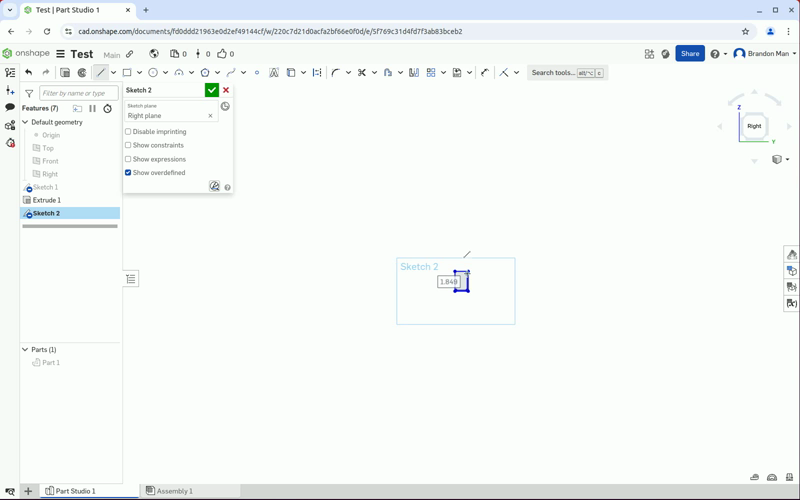
scroll(-6)
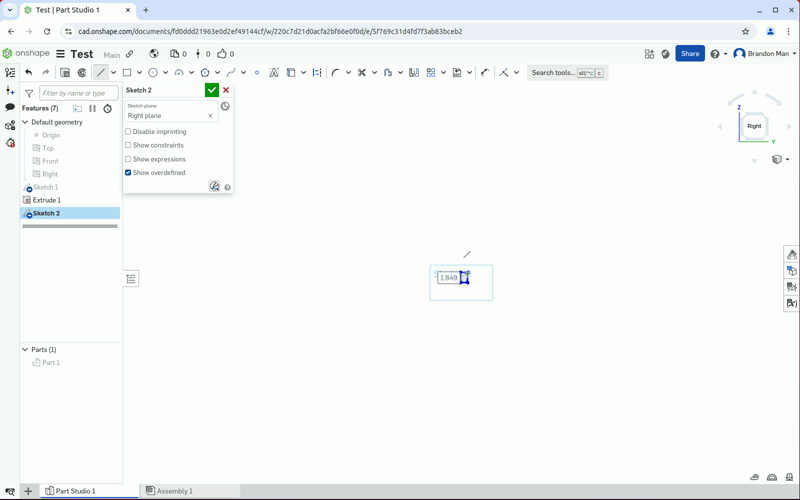
key_up(shift)
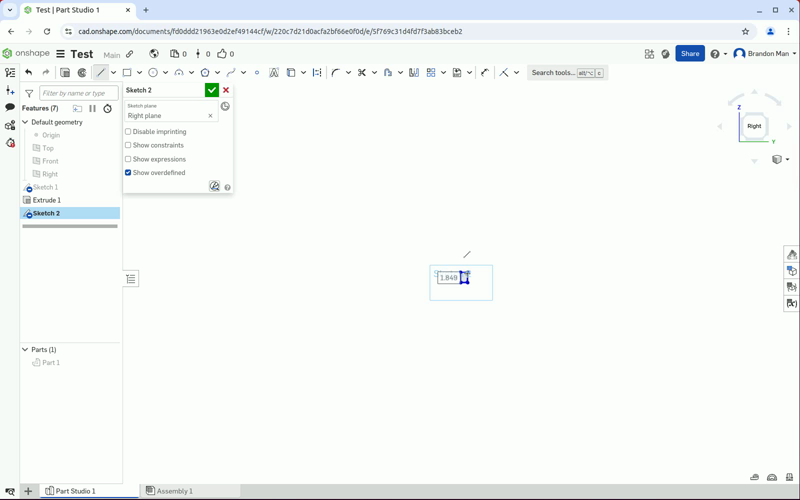
key_down(shift)
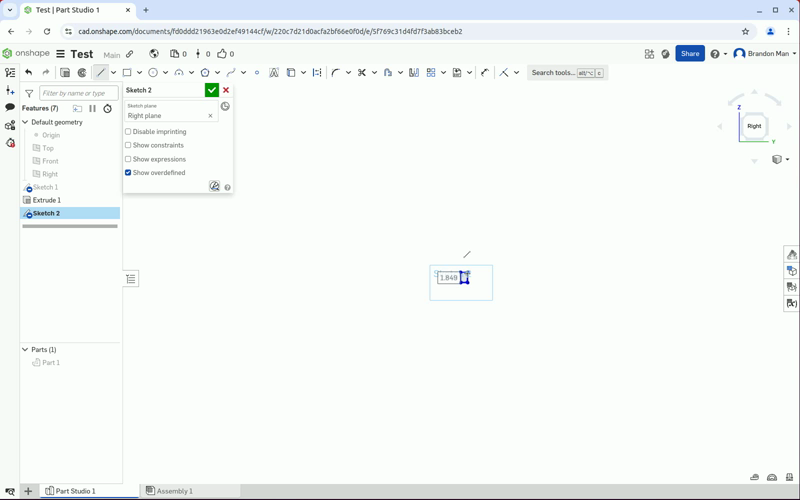
mouse_move(497, 273)
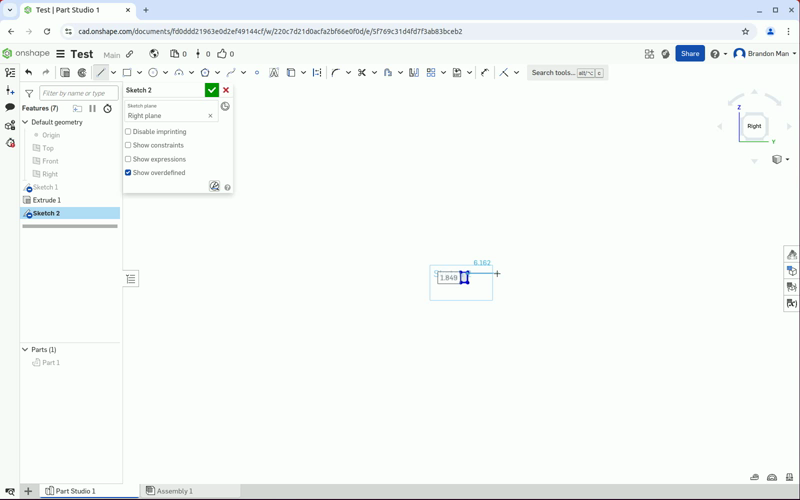
mouse_move(461, 273)
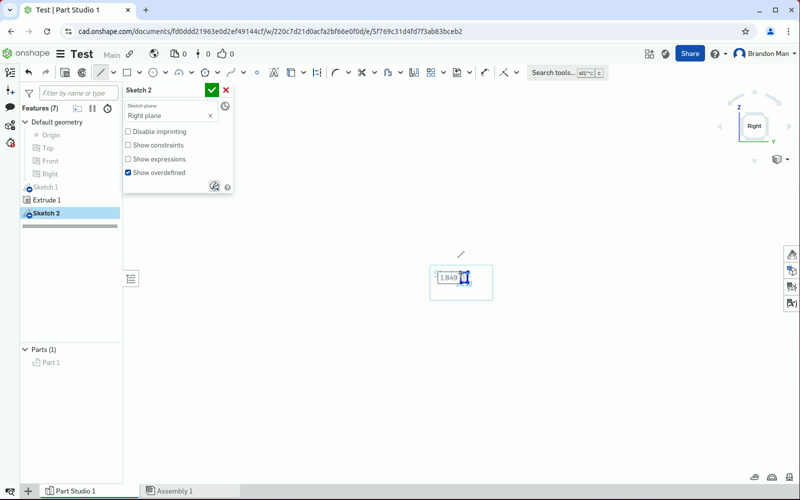
scroll(6)
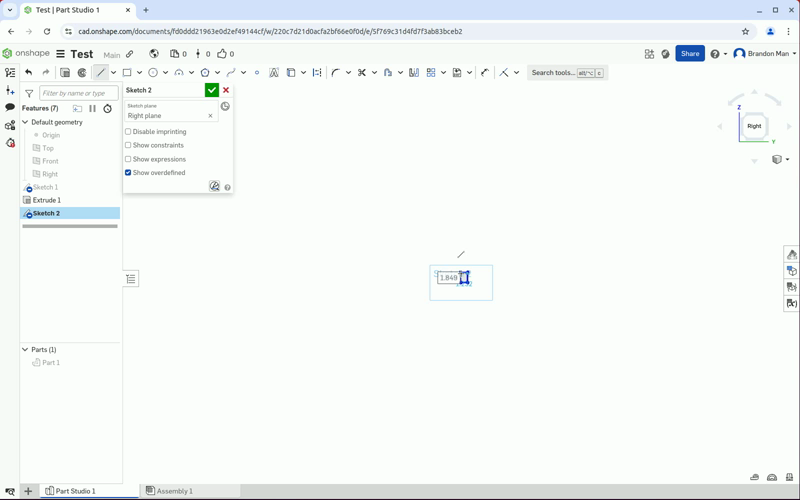
scroll(6)
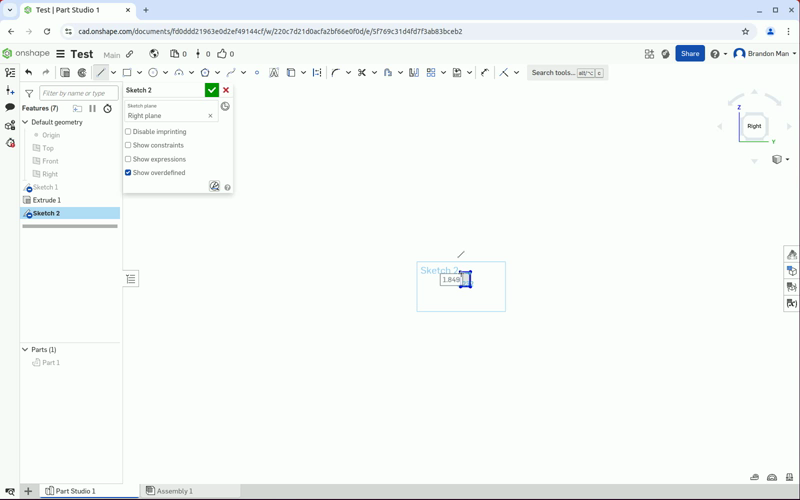
scroll(6)
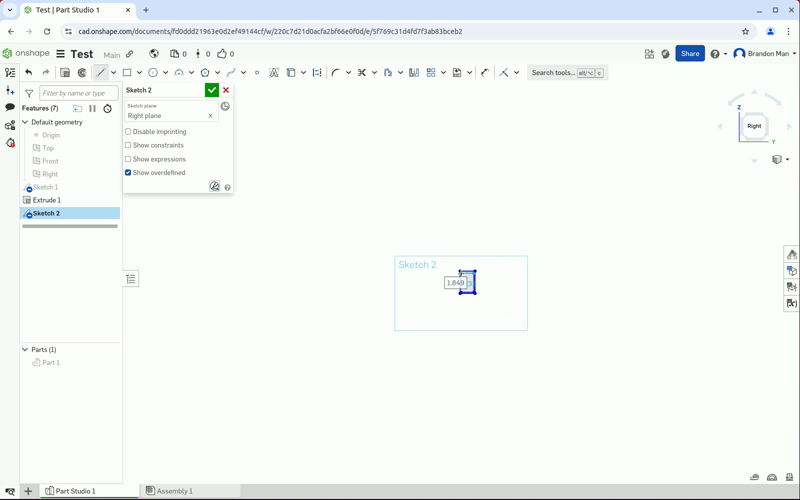
scroll(6)
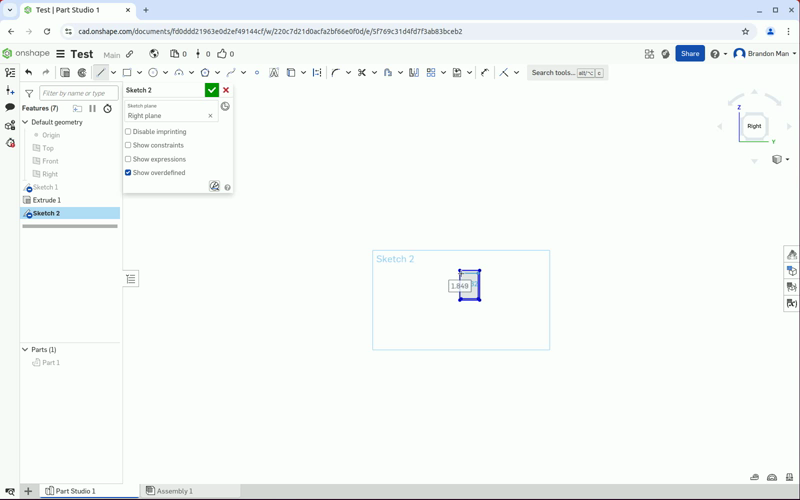
scroll(6)
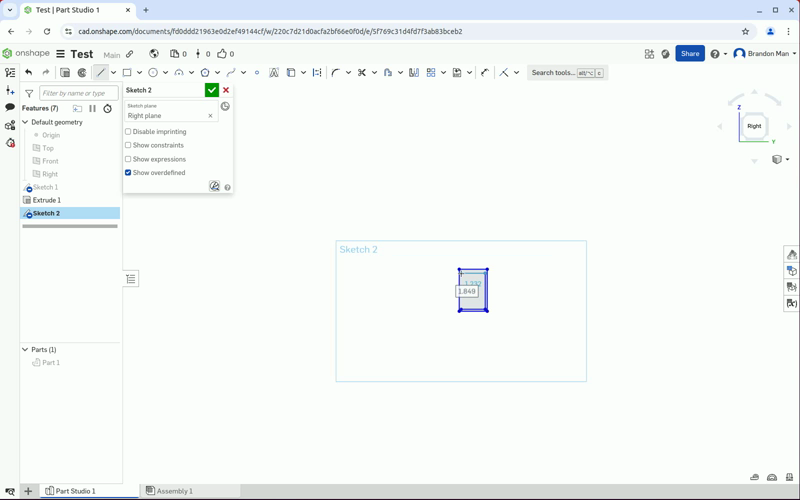
scroll(6)
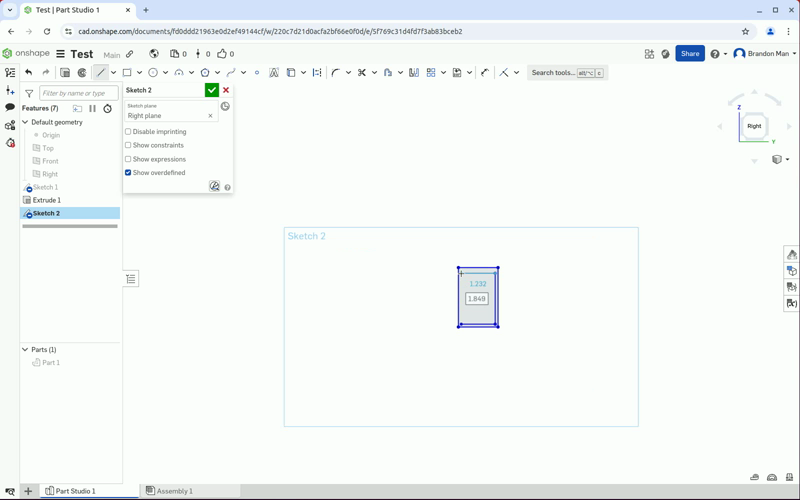
scroll(6)
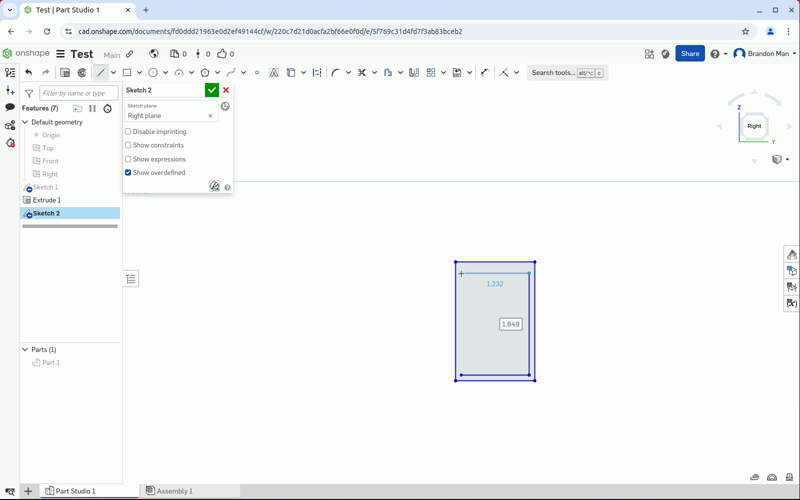
click(461, 273)
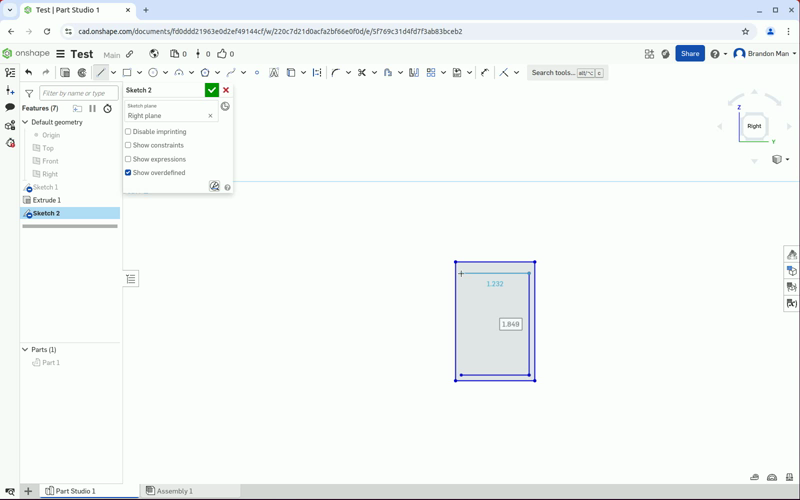
scroll(-6)
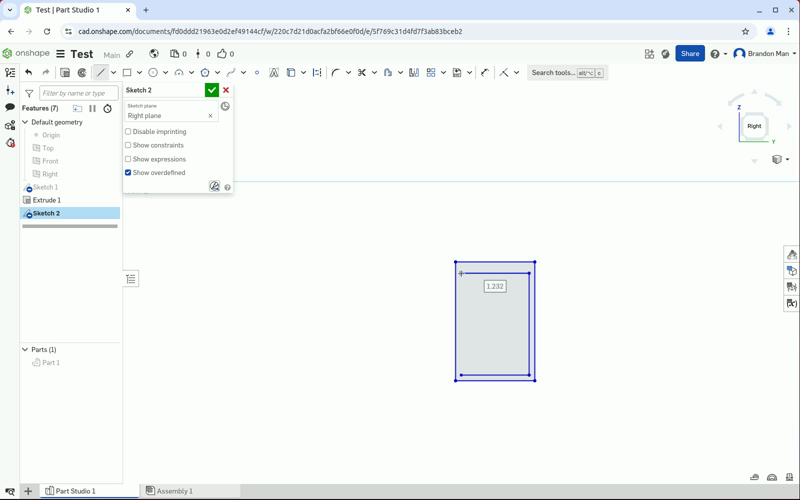
scroll(-6)
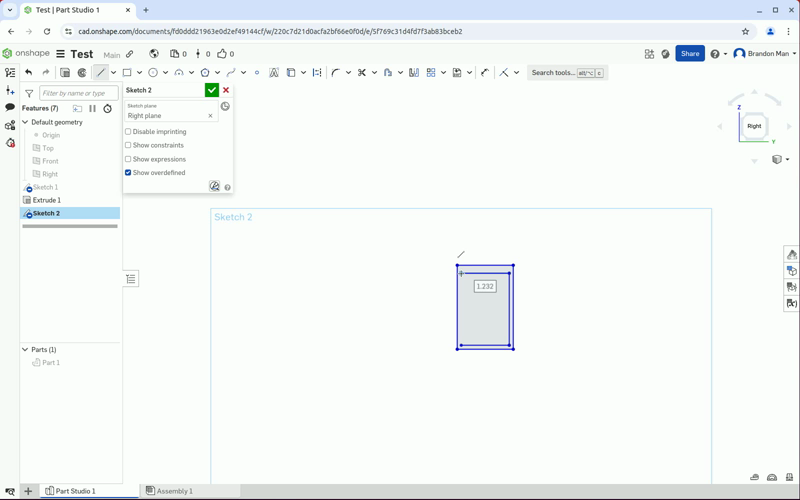
scroll(-6)
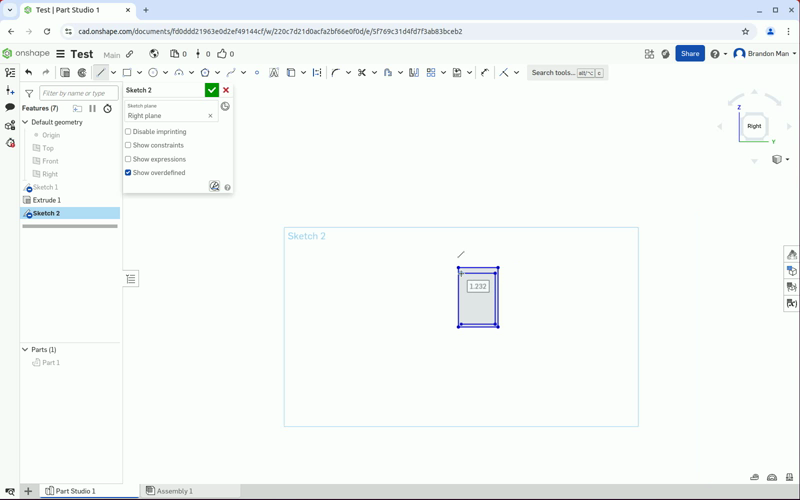
scroll(-6)
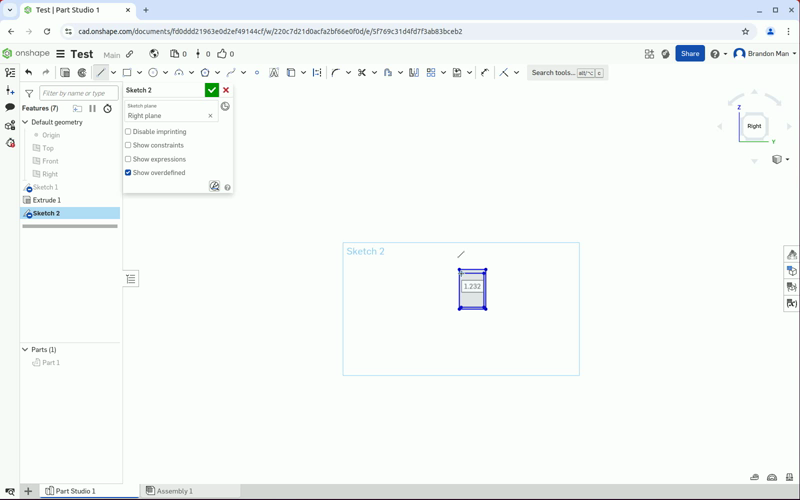
scroll(-6)
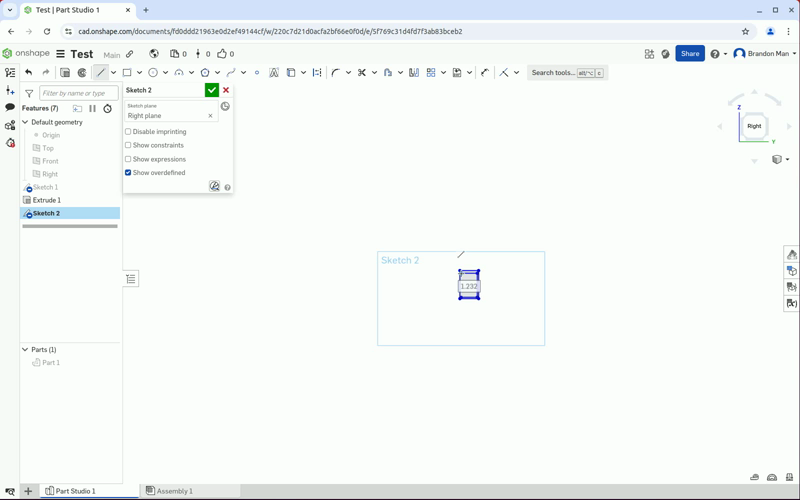
scroll(-6)
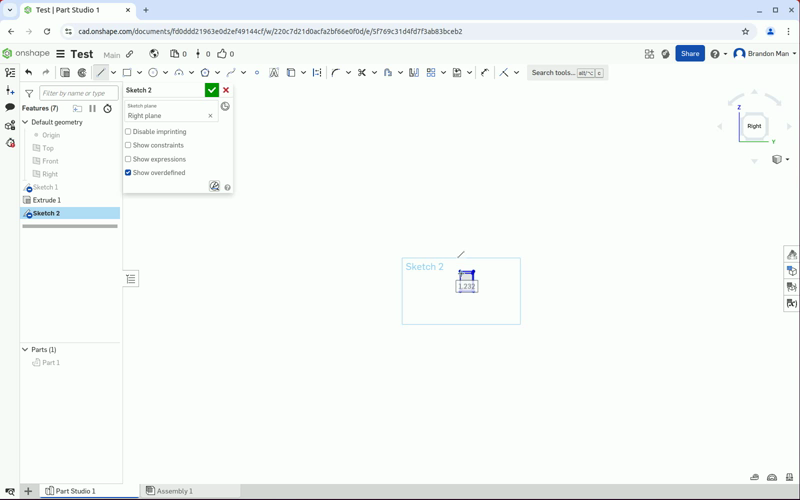
scroll(-6)
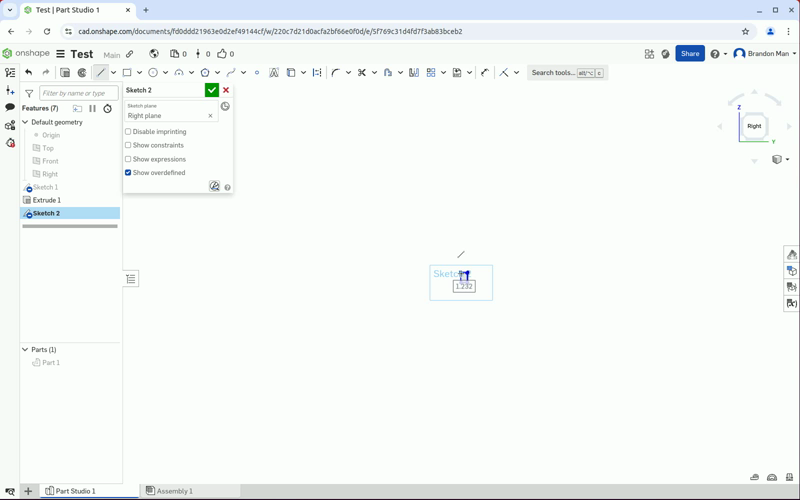
key_up(shift)
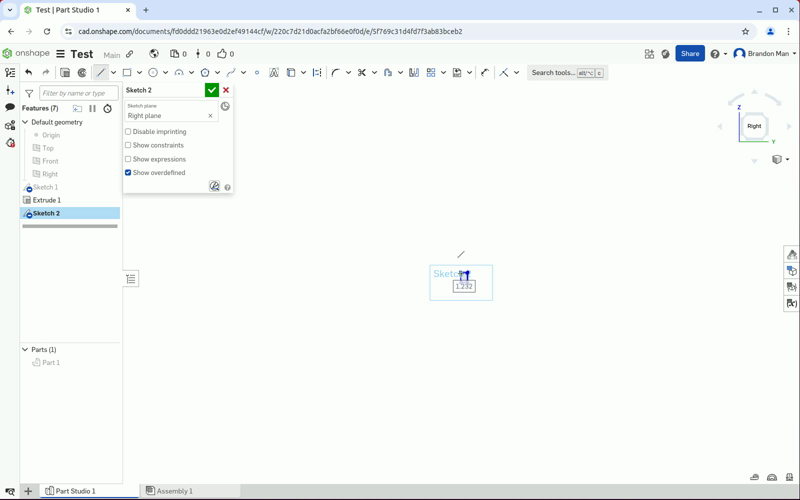
mouse_move(491, 273)
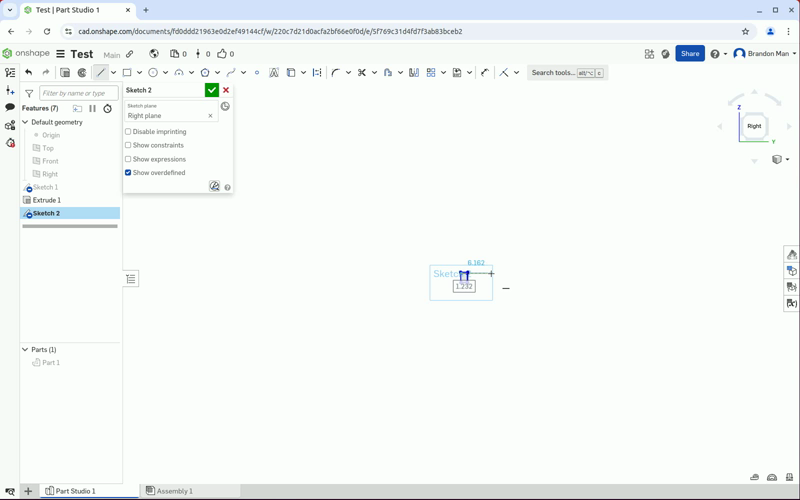
key_down(shift)
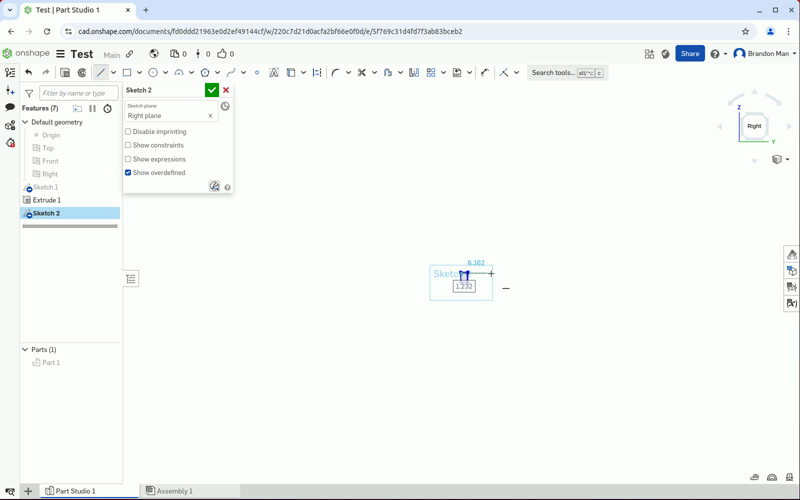
mouse_move(461, 282)
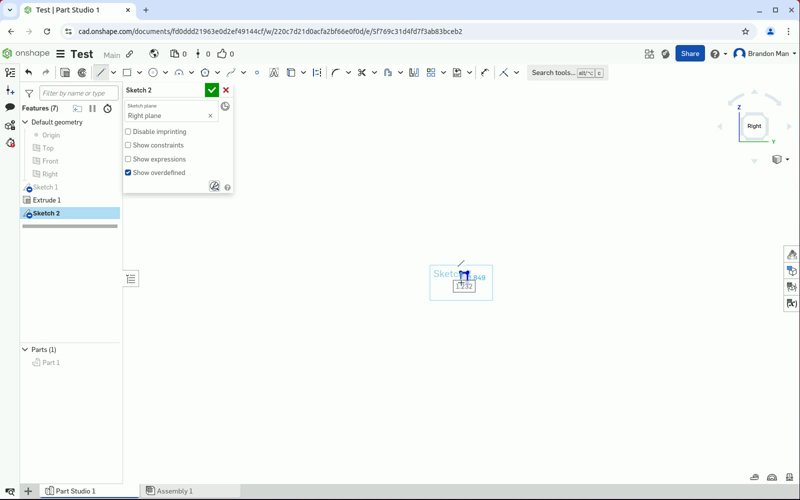
scroll(6)
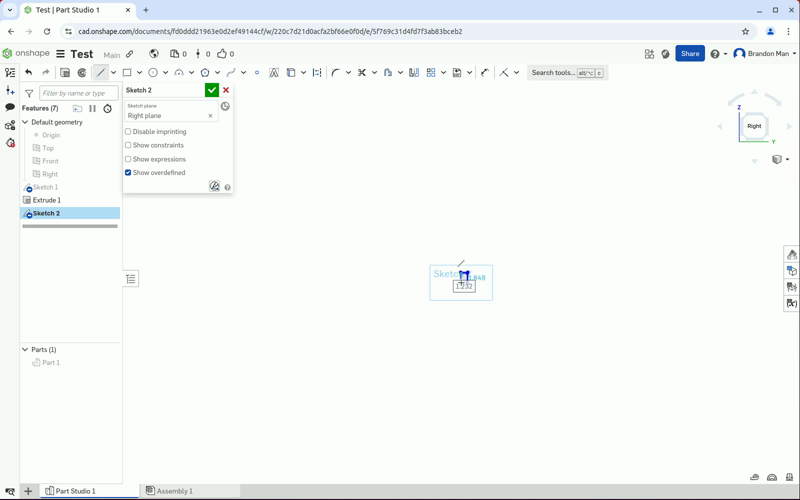
scroll(6)
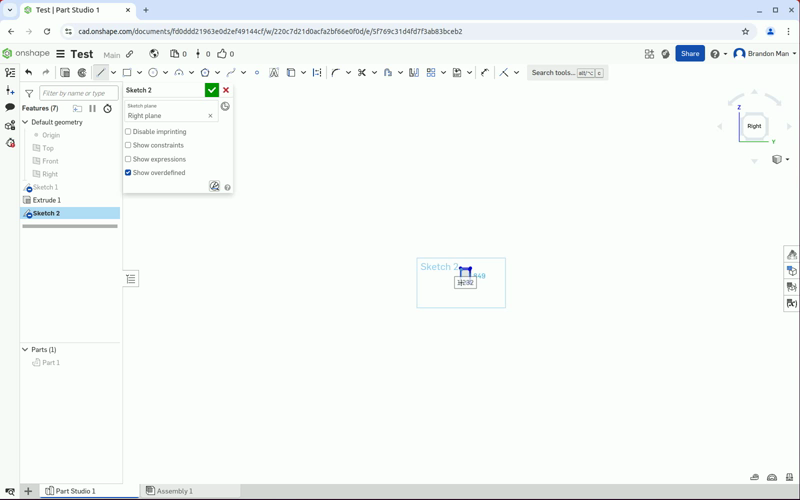
scroll(6)
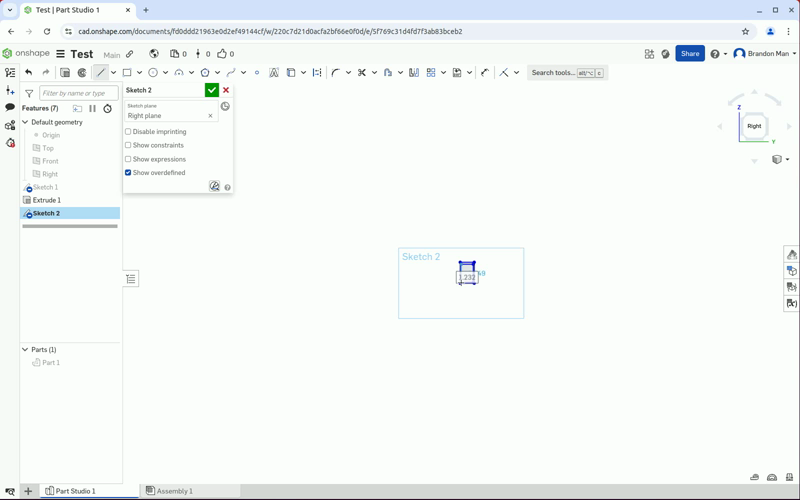
scroll(6)
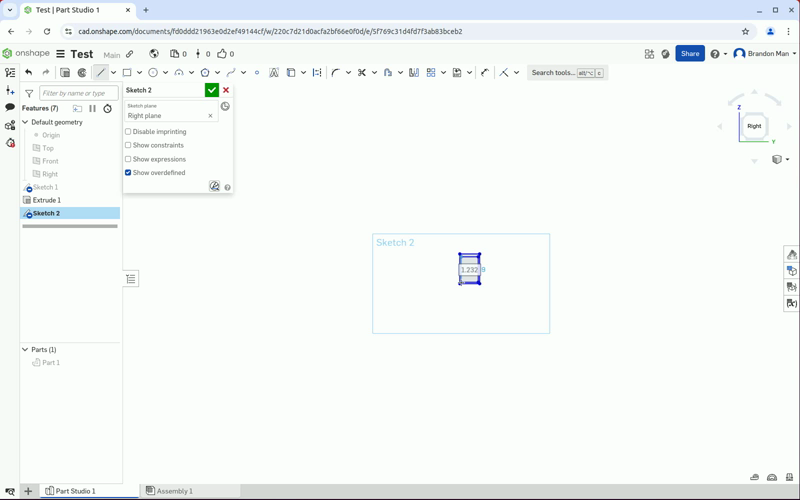
scroll(6)
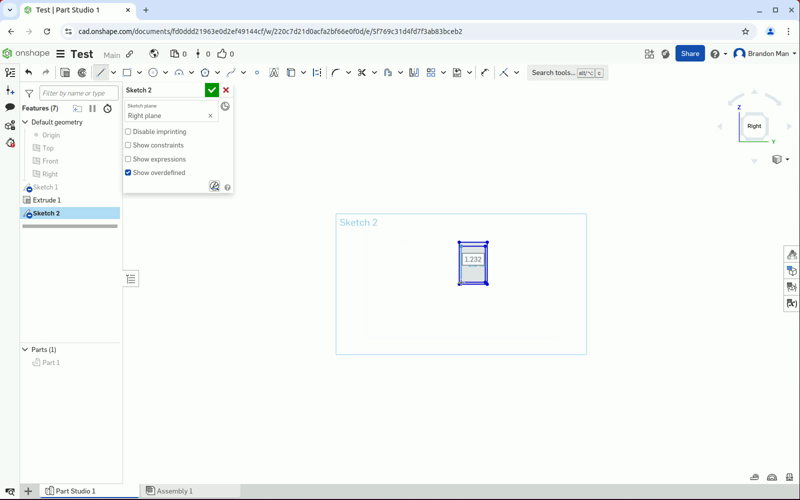
scroll(6)
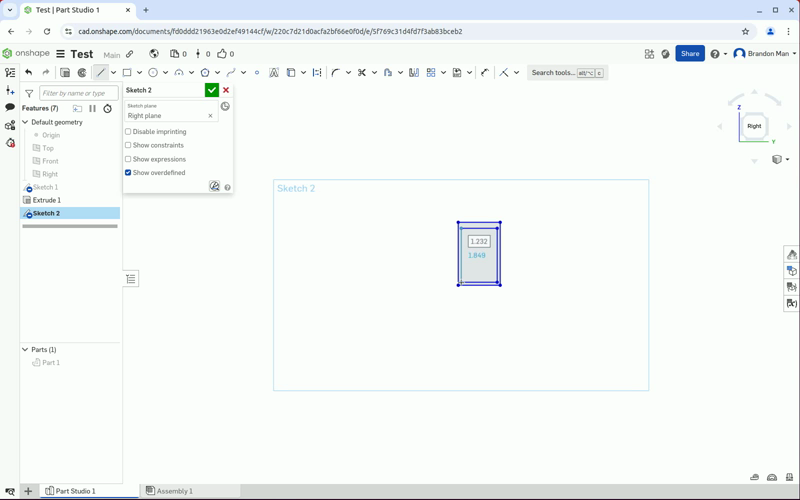
scroll(6)
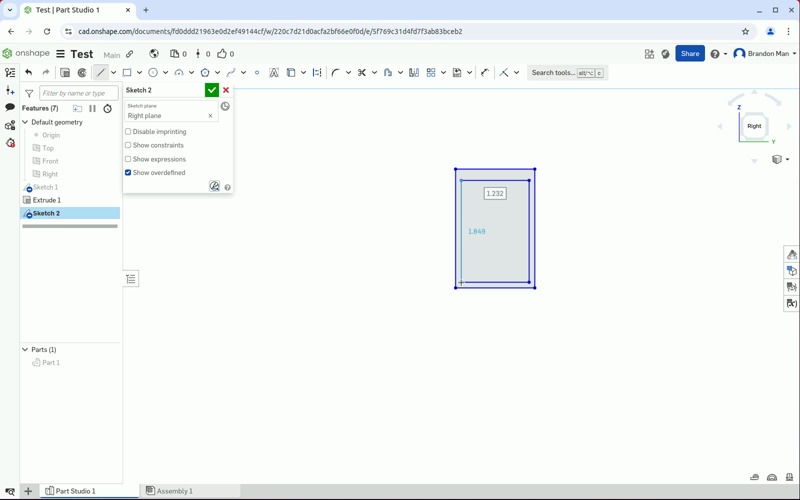
key_up(shift)
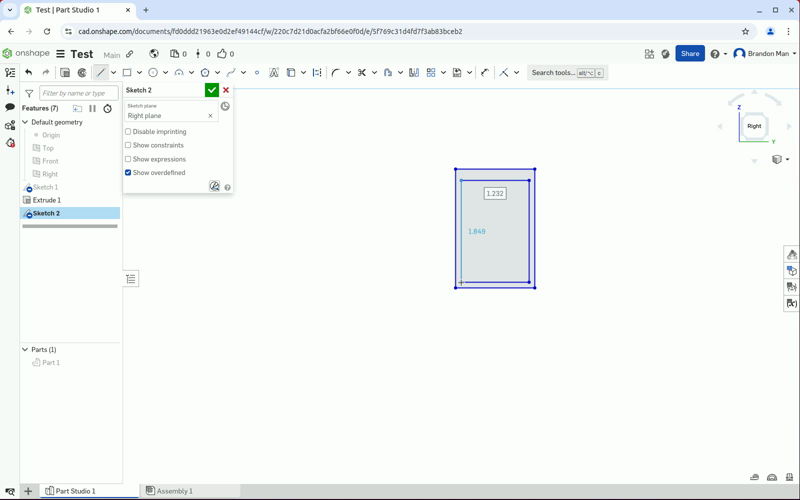
click(461, 282)
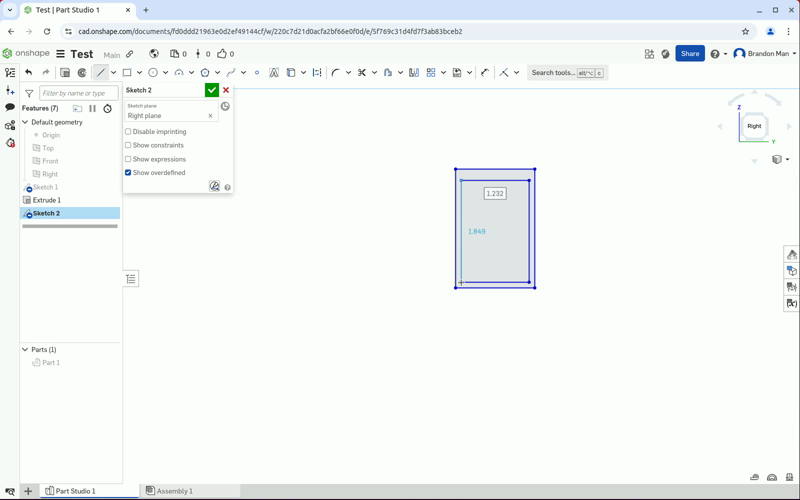
scroll(-6)
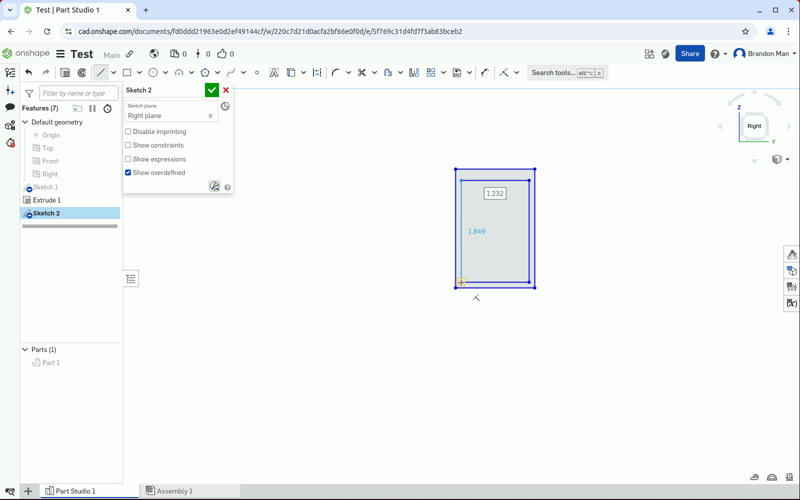
scroll(-6)
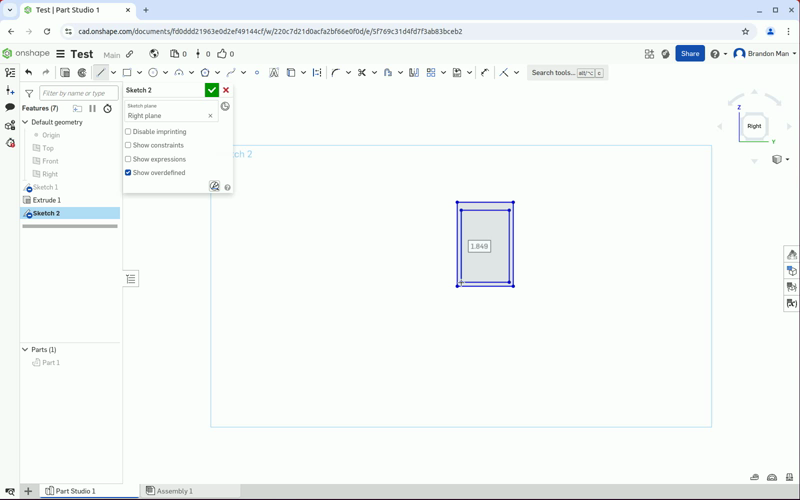
scroll(-6)
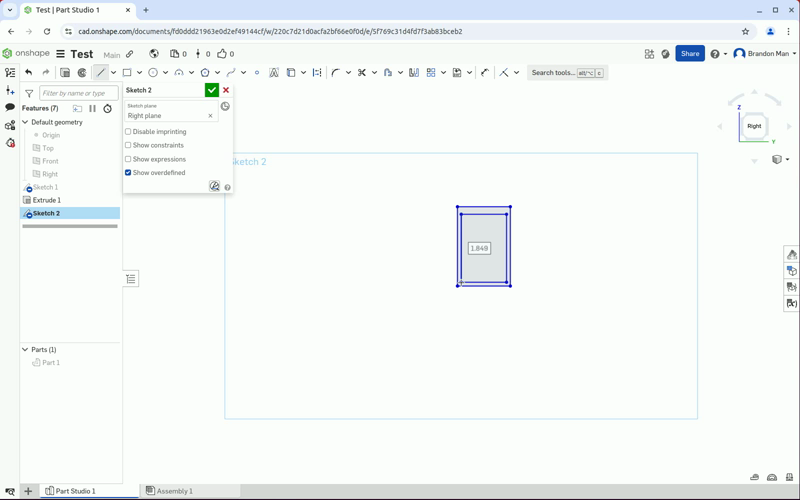
scroll(-6)
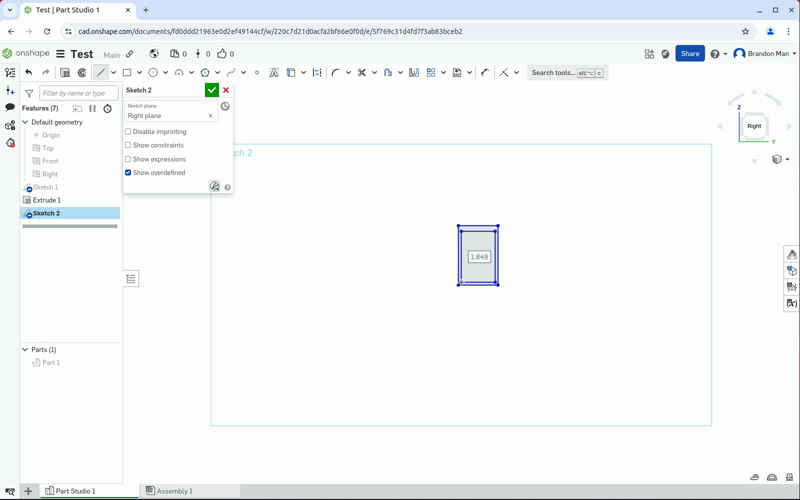
scroll(-6)
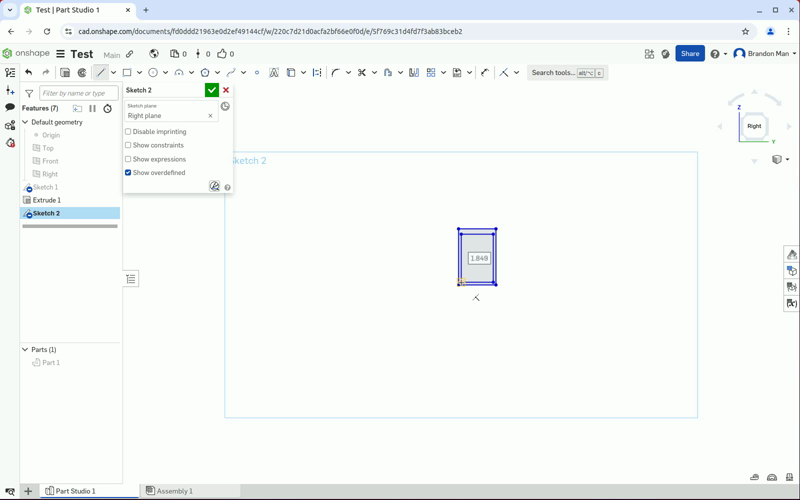
scroll(-6)
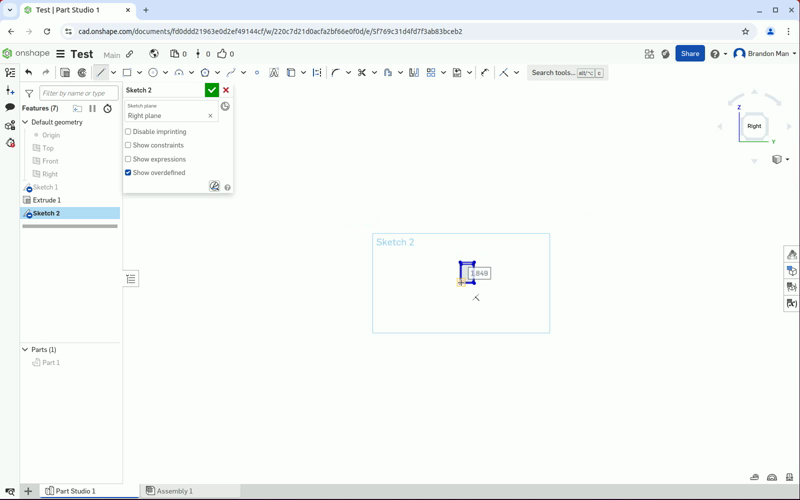
scroll(-6)
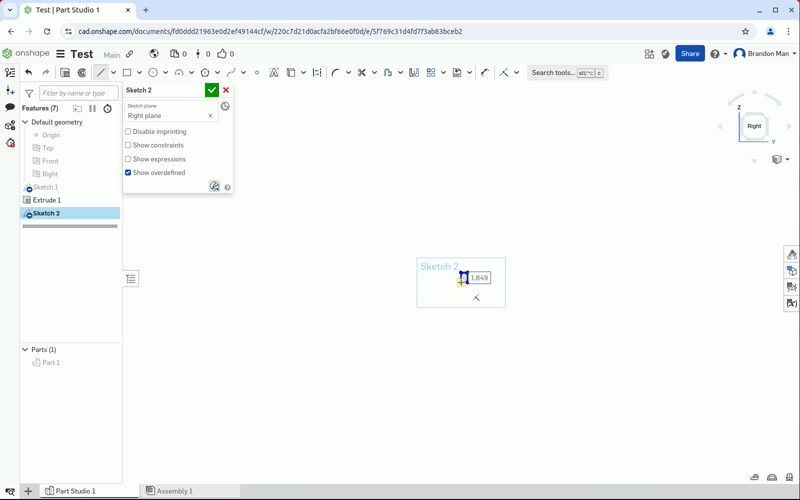
key(esc)
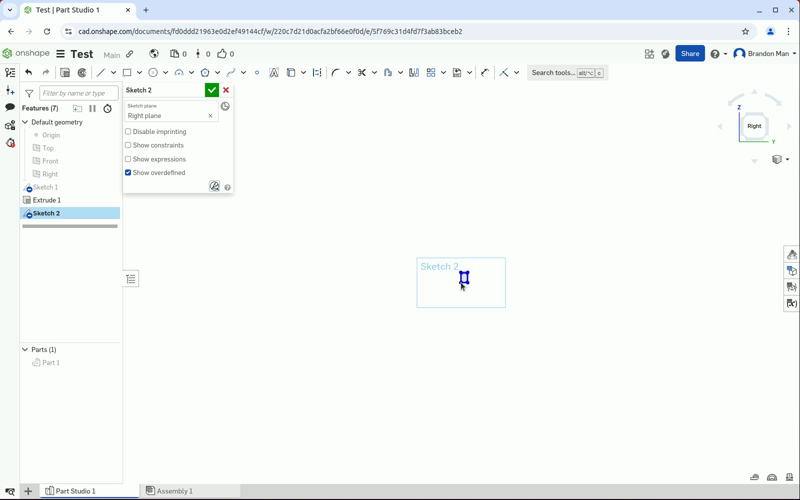
mouse_move(461, 278)
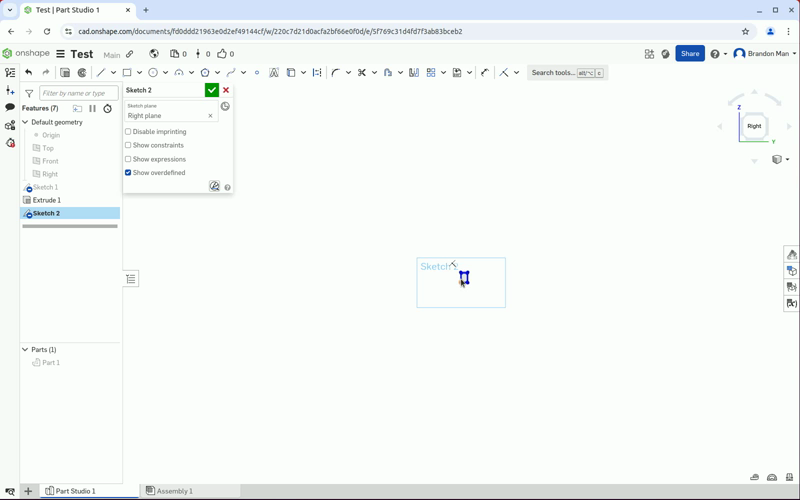
scroll(6)
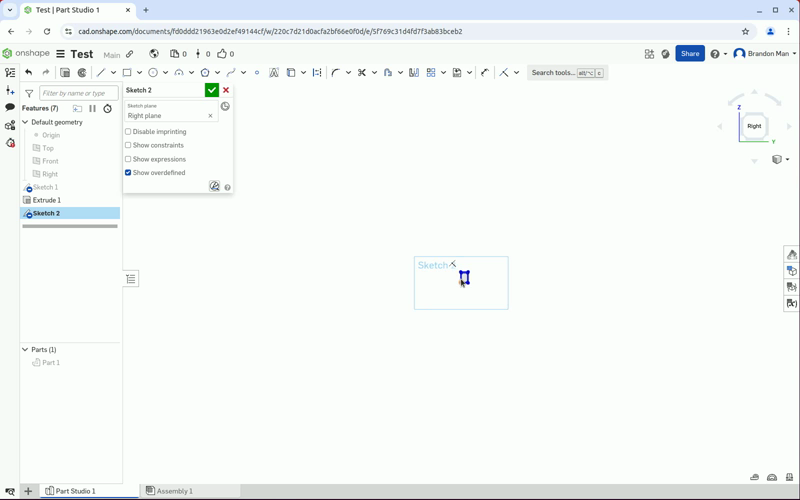
scroll(6)
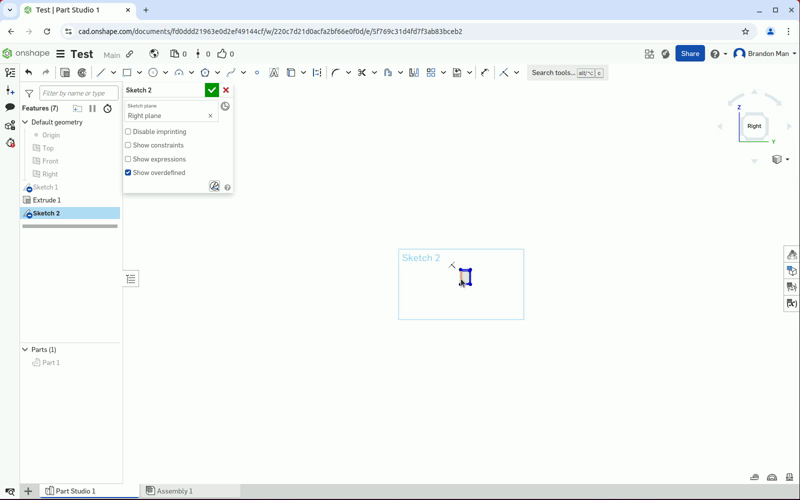
scroll(6)
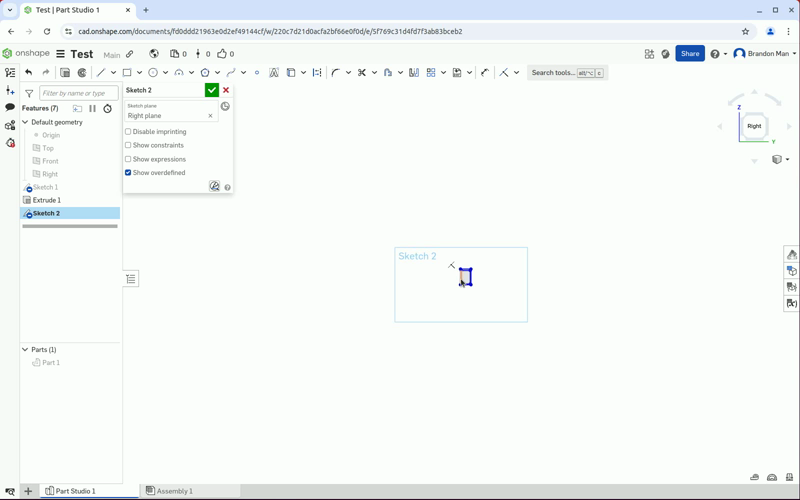
scroll(6)
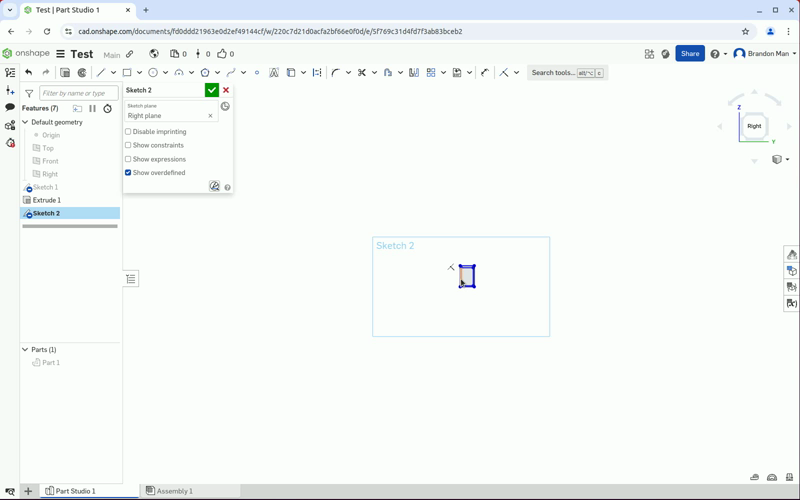
scroll(6)
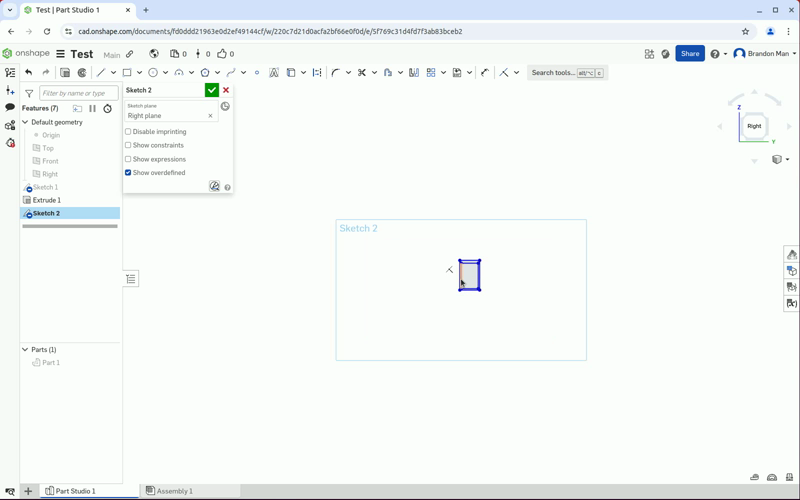
scroll(6)
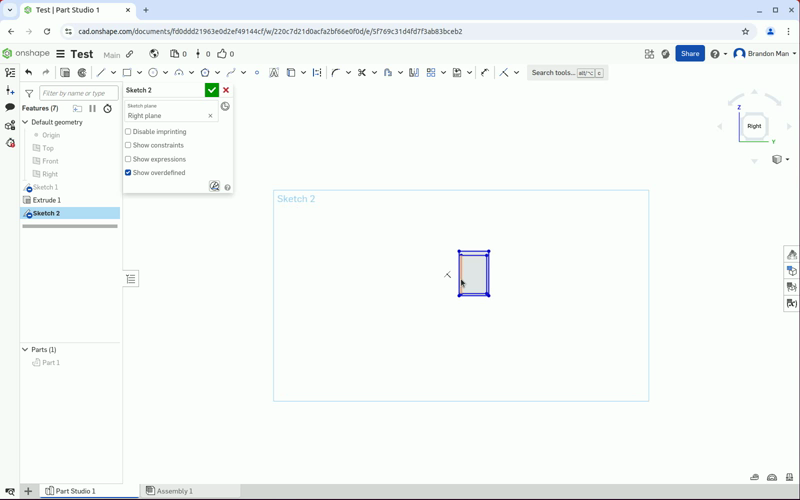
scroll(6)
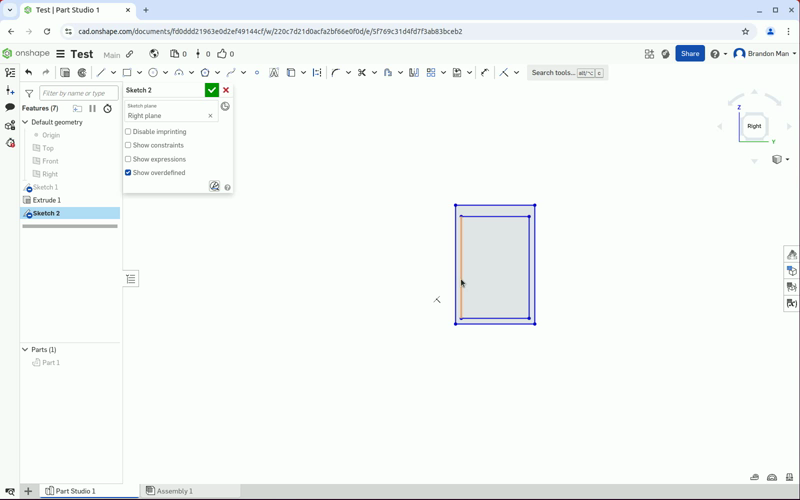
click(461, 278)
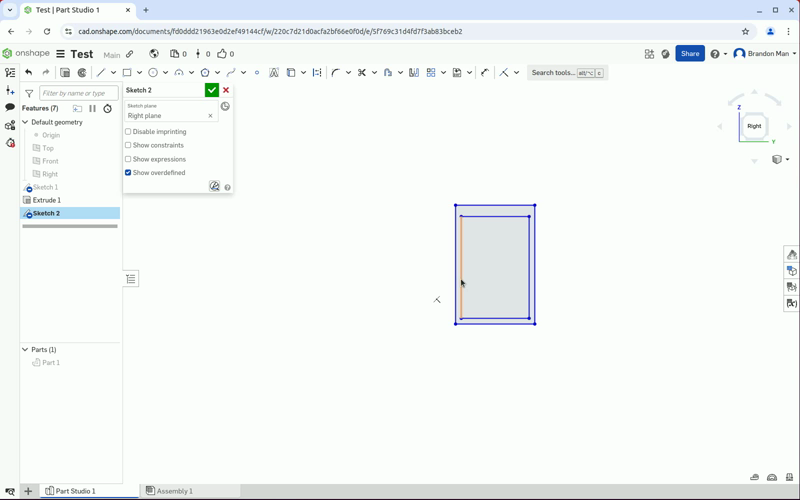
scroll(-6)
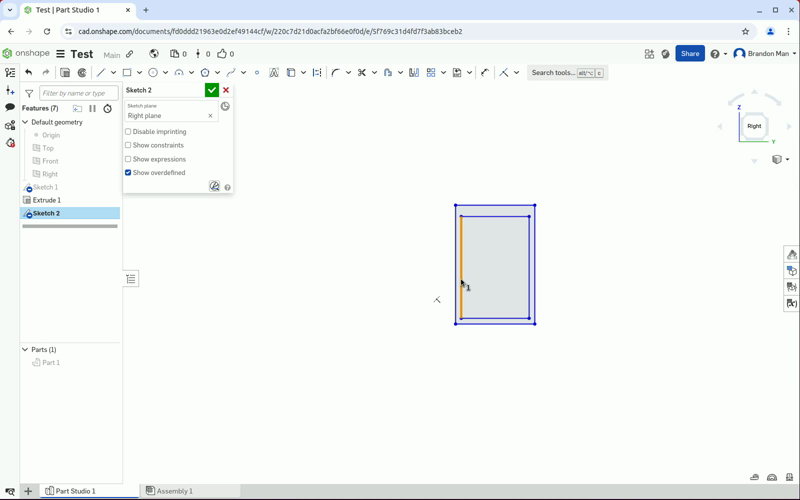
scroll(-6)
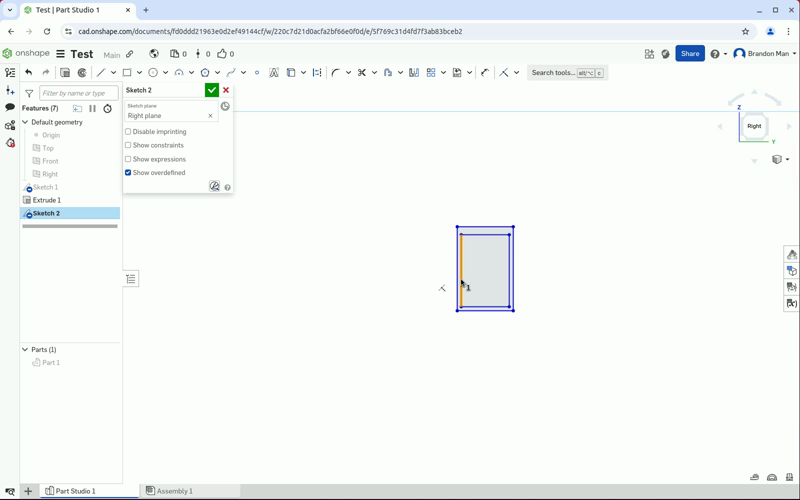
scroll(-6)
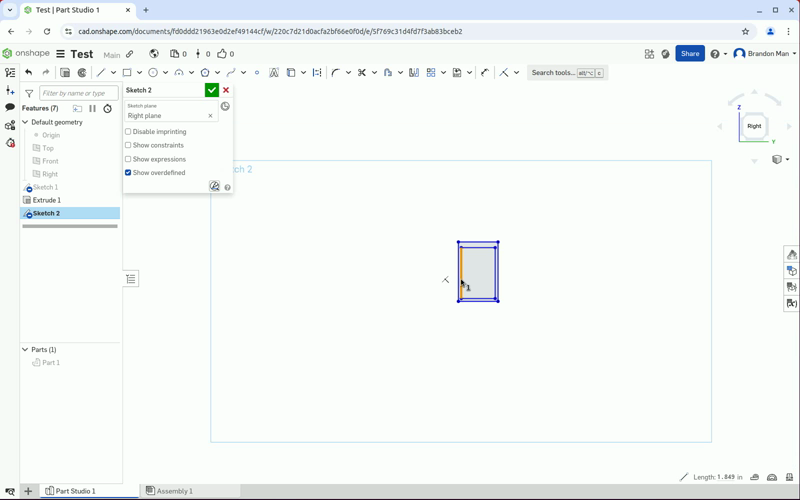
scroll(-6)
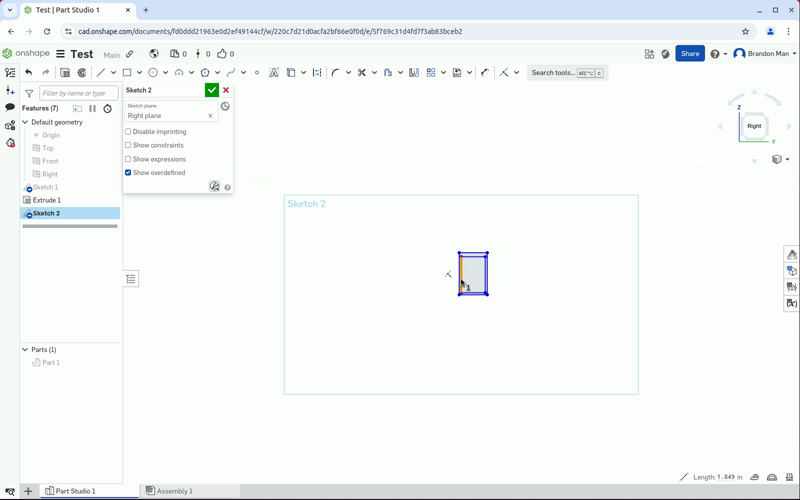
scroll(-6)
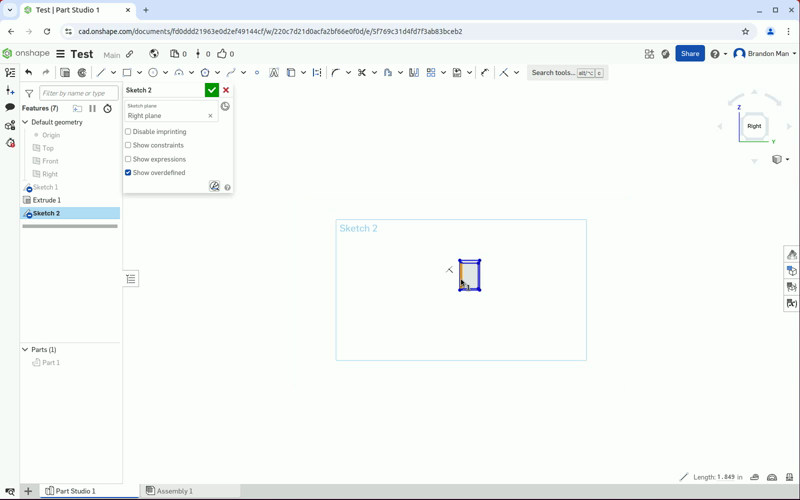
scroll(-6)
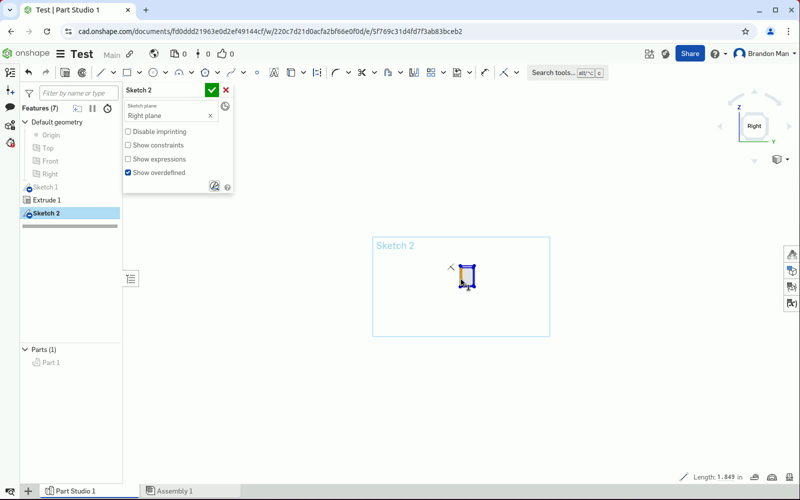
scroll(-6)
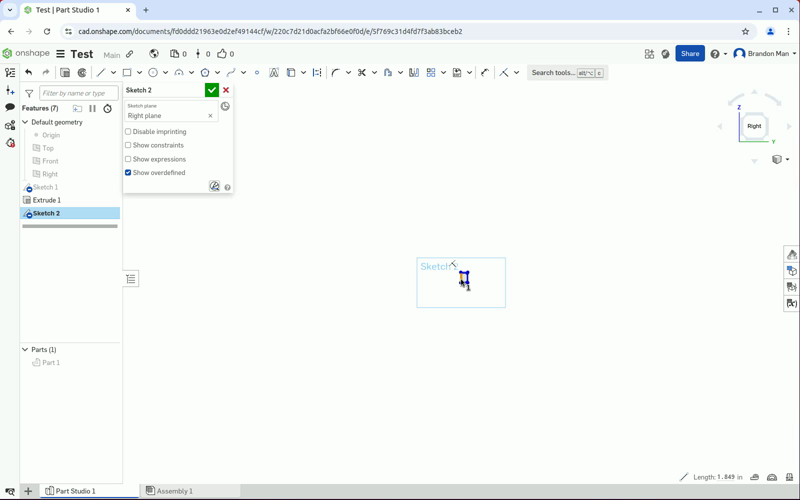
mouse_move(73, 352)
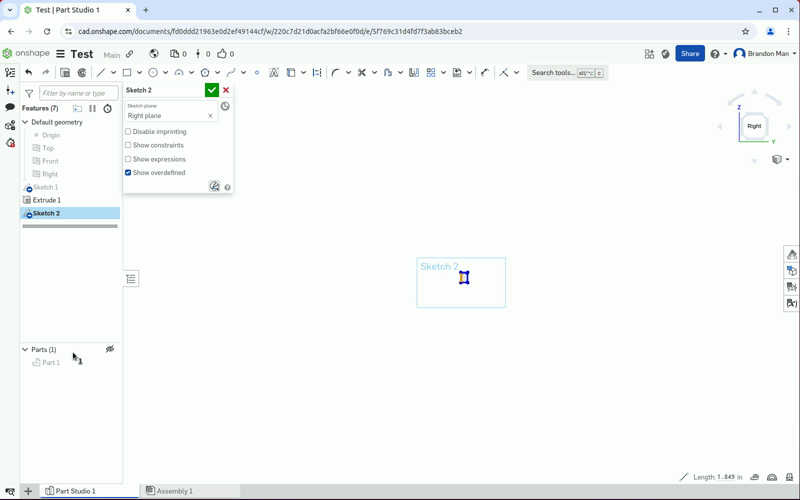
key(shift+y)
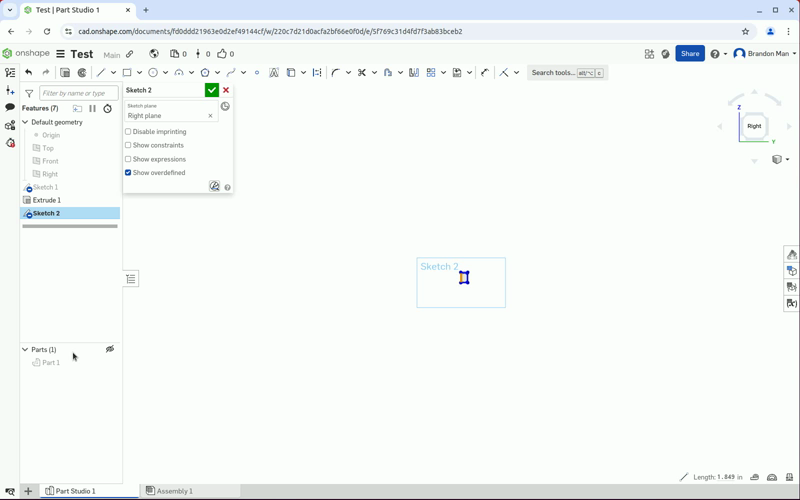
key(shift+e)
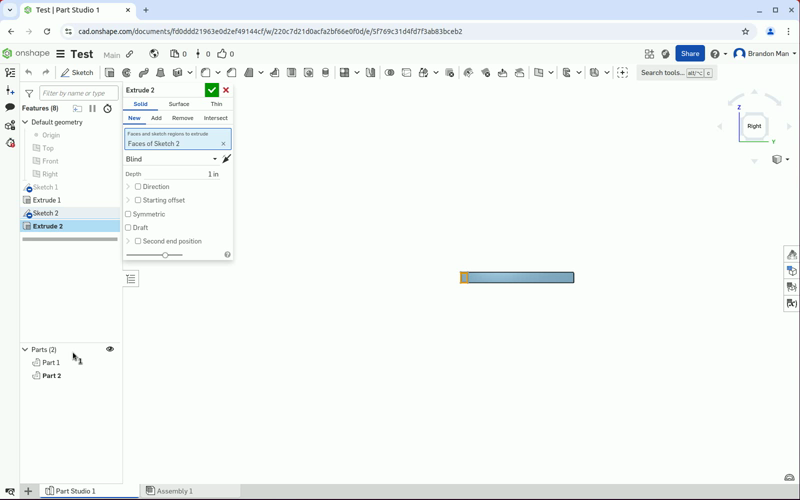
mouse_move(143, 106)
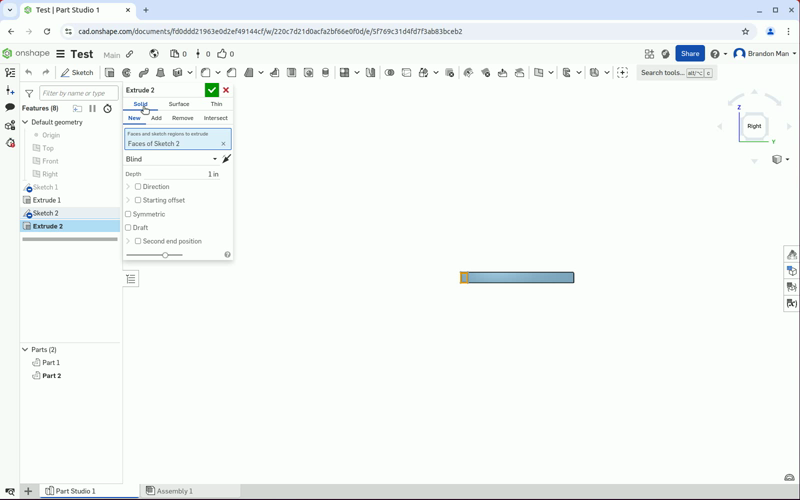
click(143, 106)
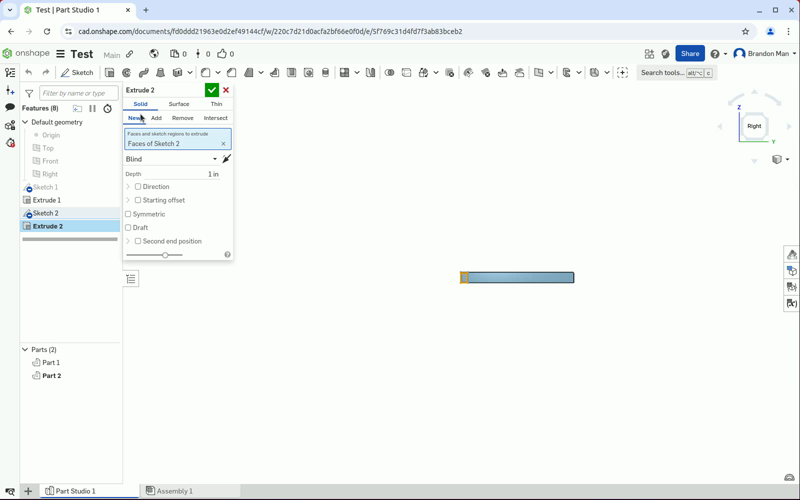
mouse_move(137, 120)
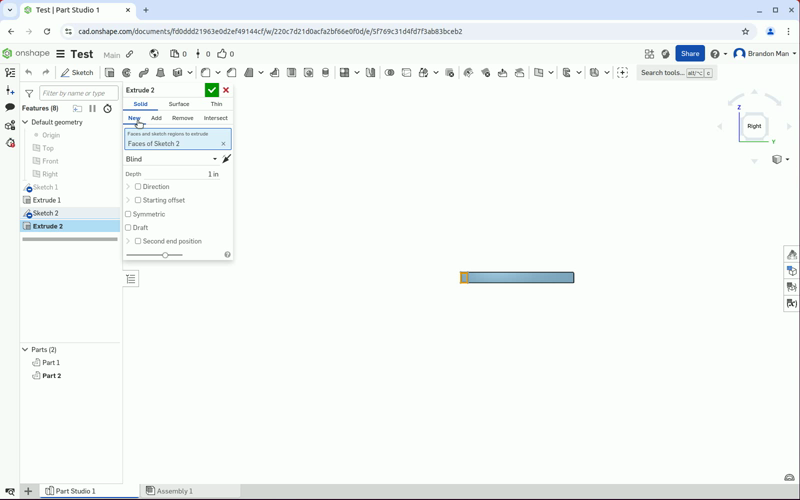
click(137, 120)
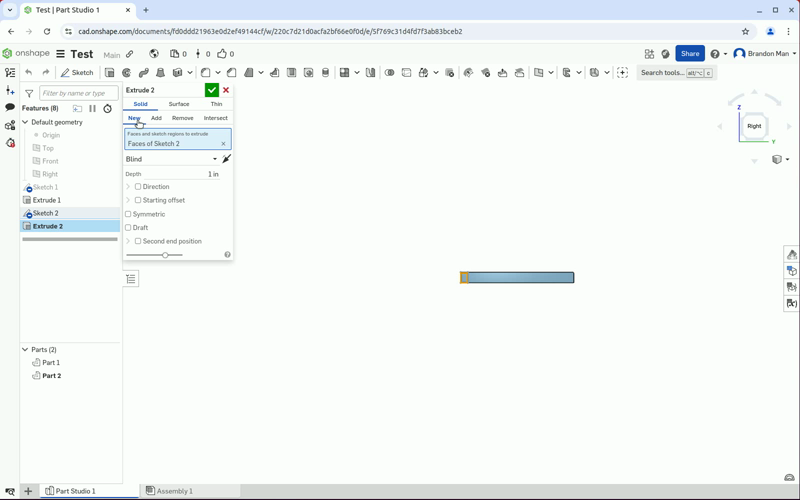
key(tab, 4)
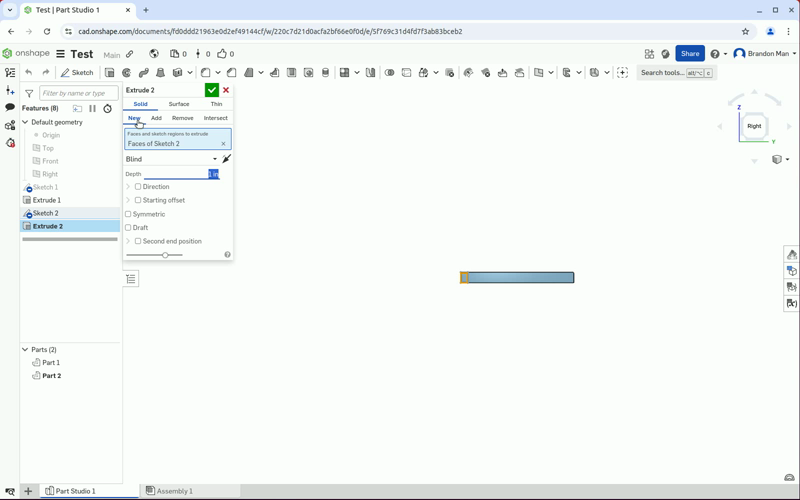
text(21.664)
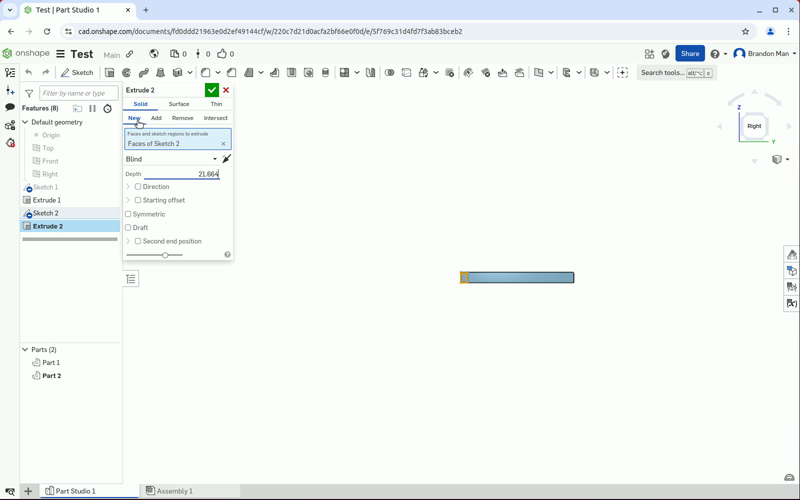
key(enter)
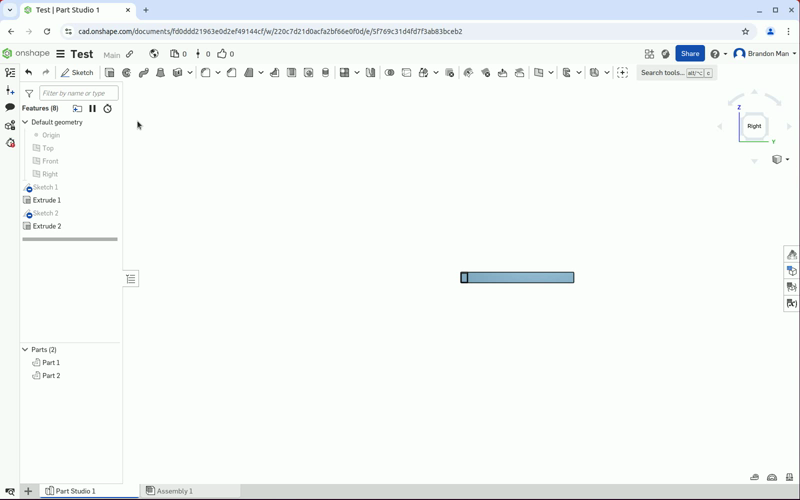
key(shift+h)
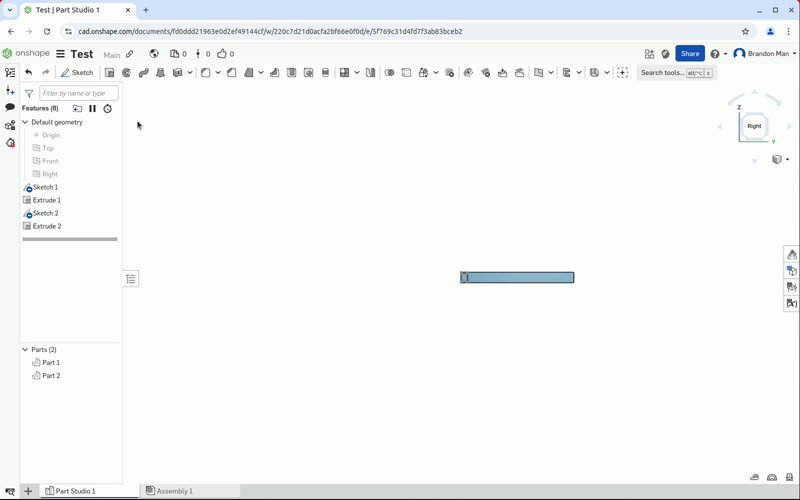
key(shift+h)
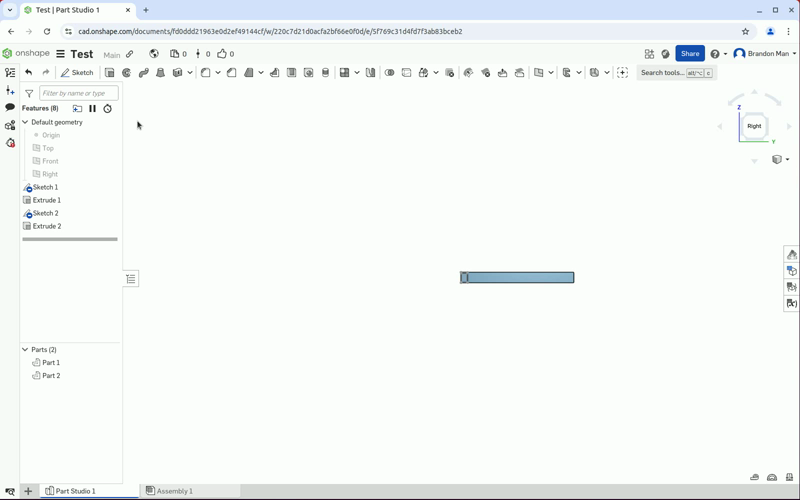
key(shift+7)
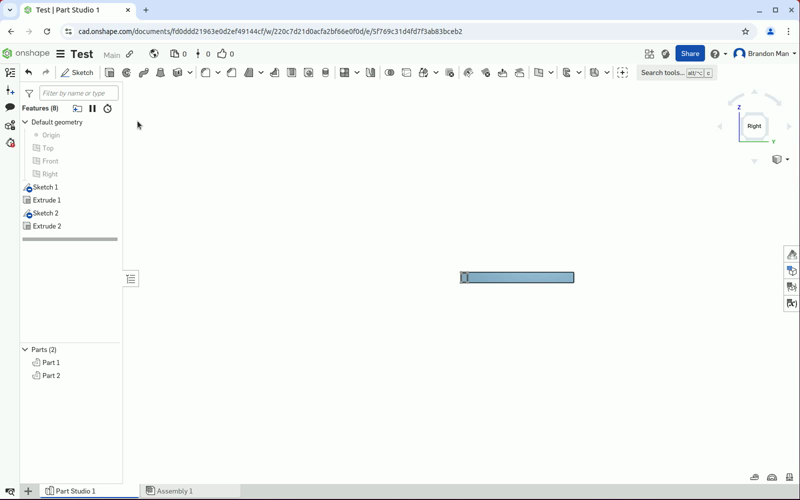
key(right, 2)
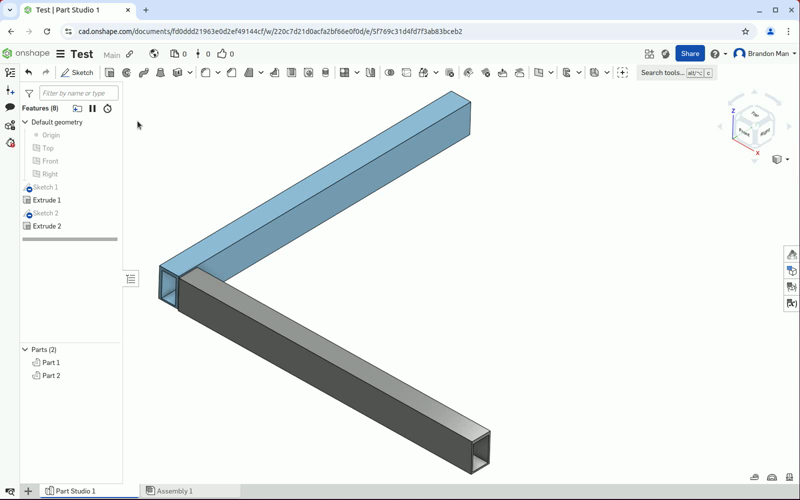
key(down, 2)
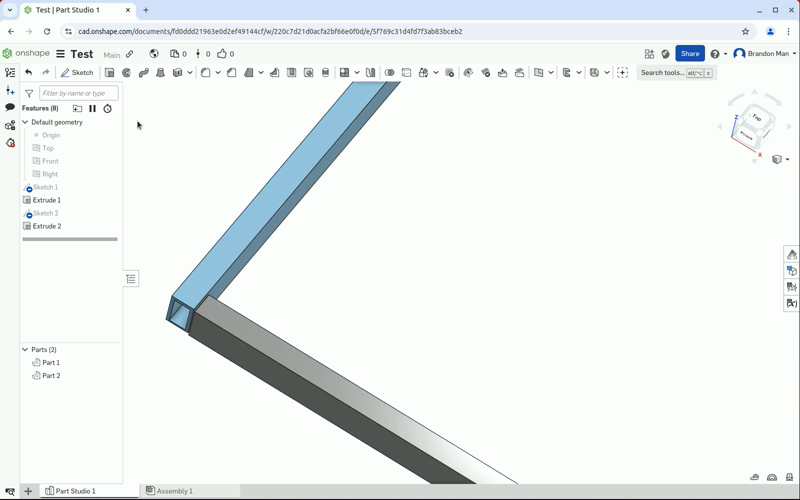
key(up, 2)
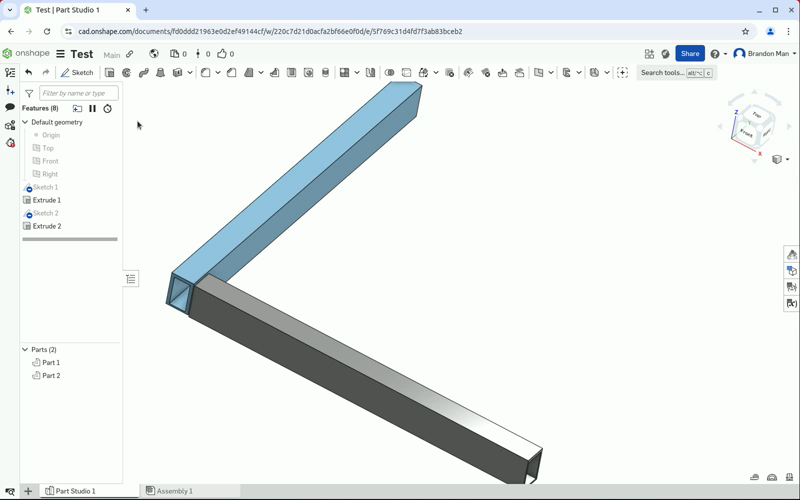
key(left, 2)
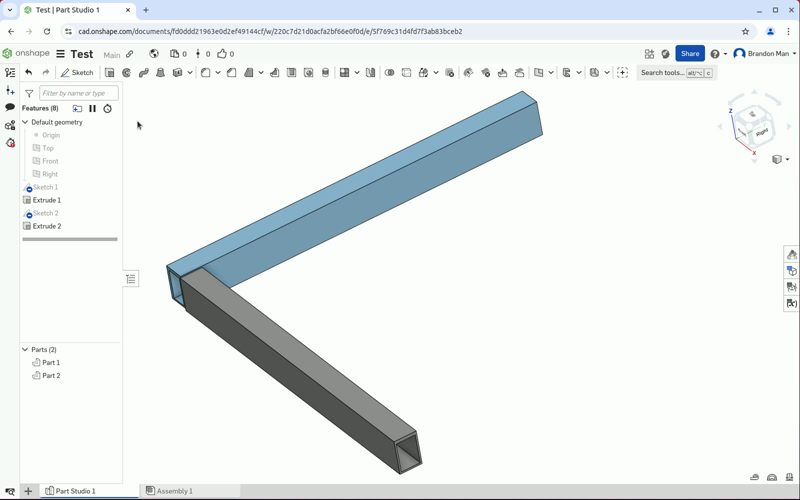
mouse_move(73, 189)
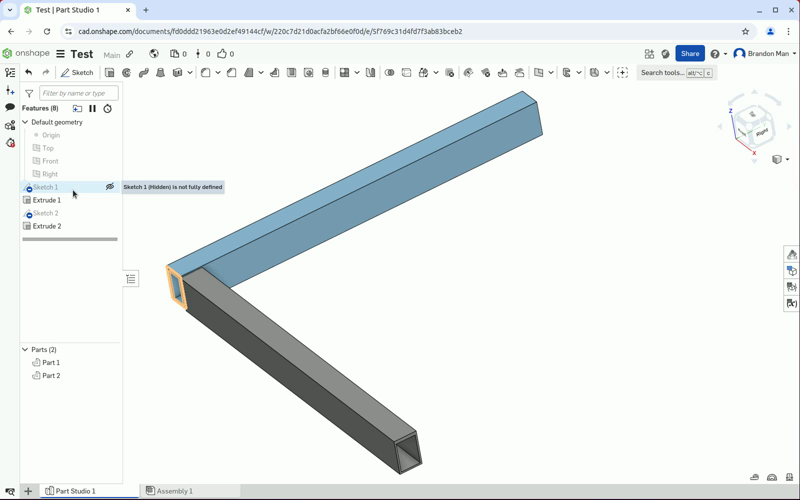
click(73, 189)